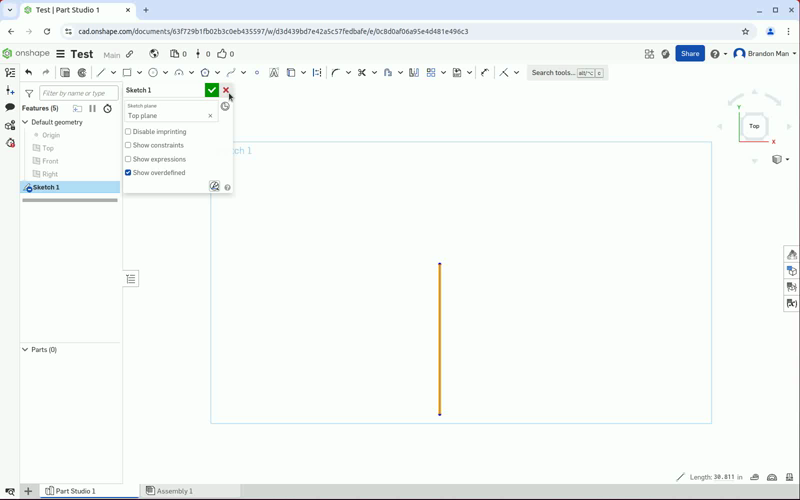
key(shift+h)
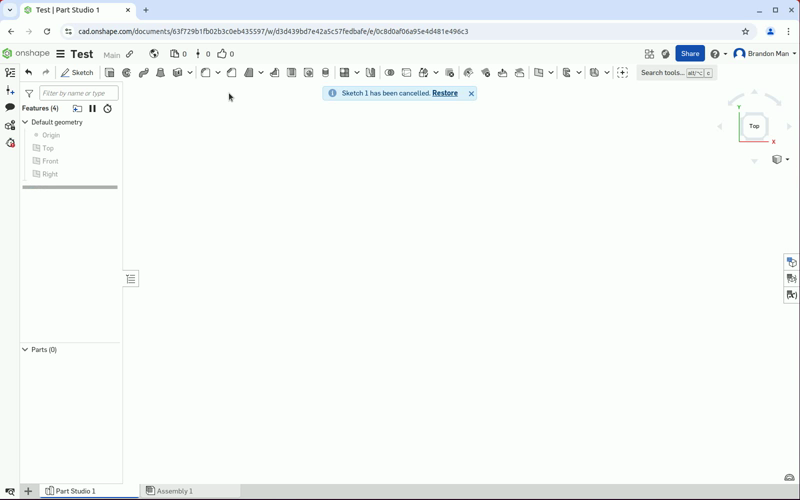
mouse_move(73, 352)
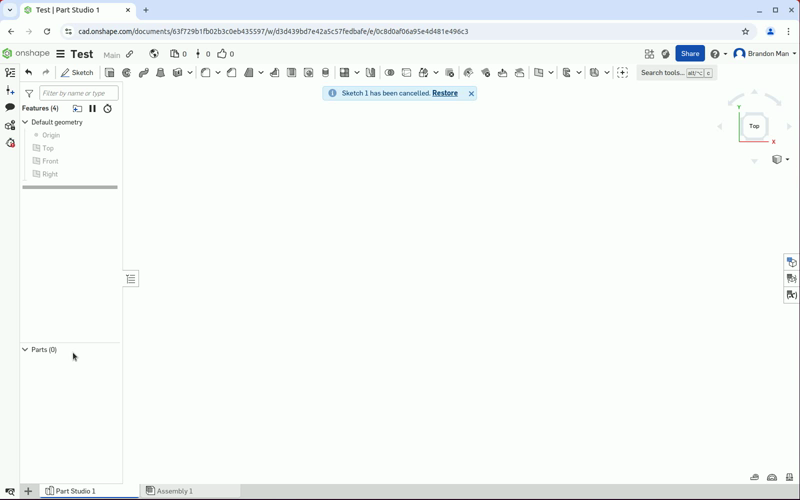
key(y)
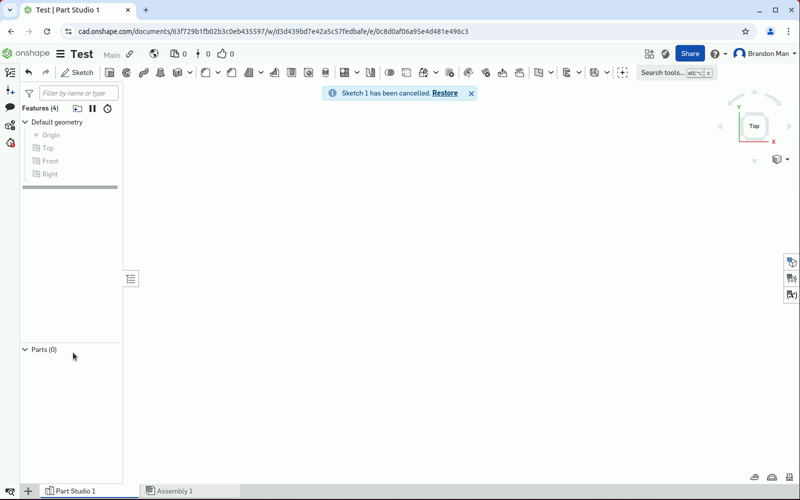
key(shift+p)
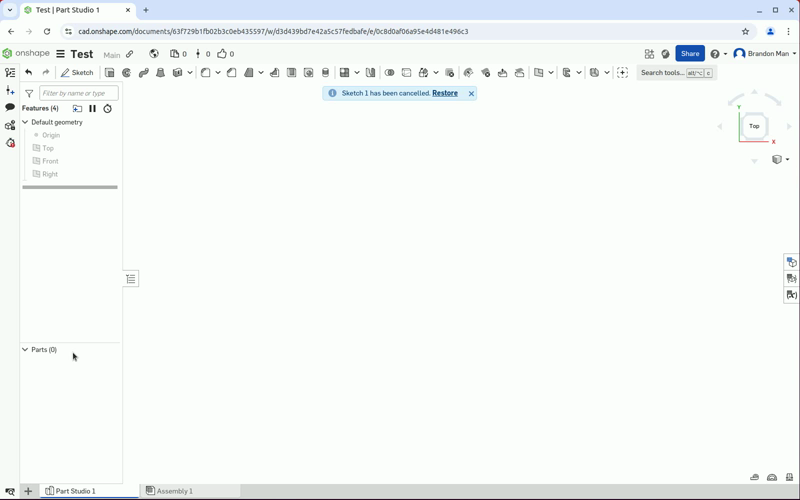
key(space)
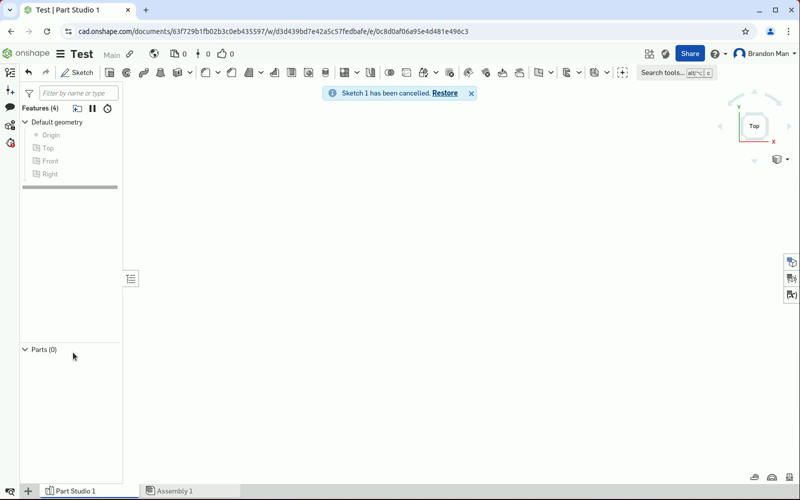
key_down(shift)
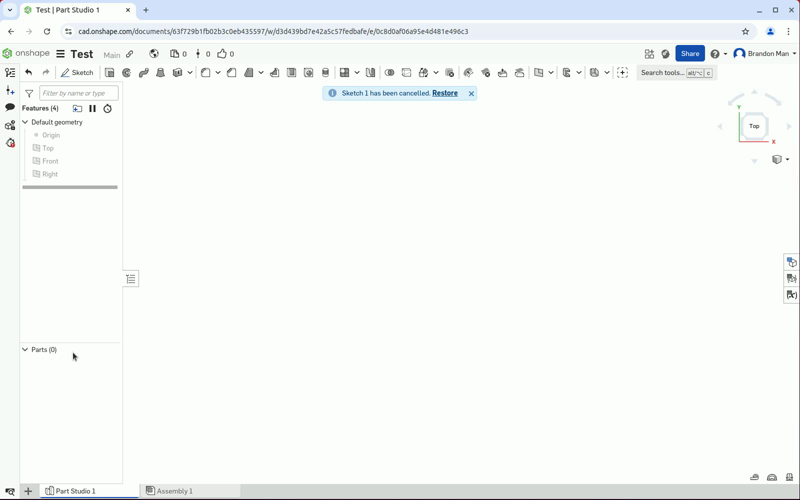
key(up)
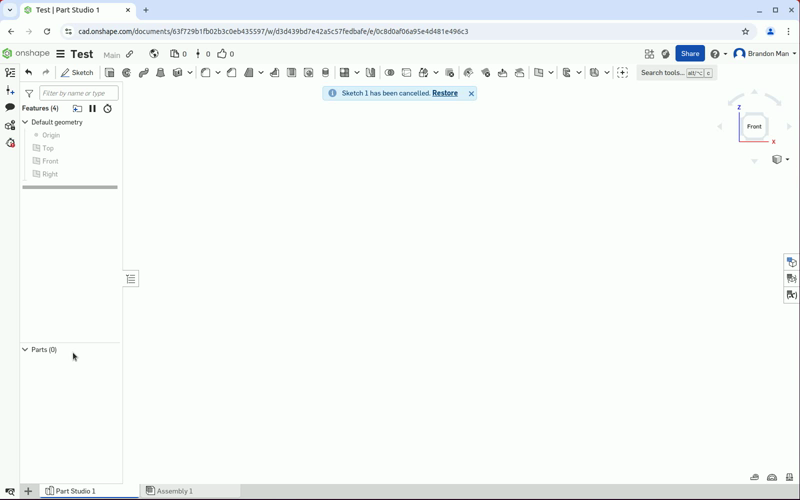
key_up(shift)
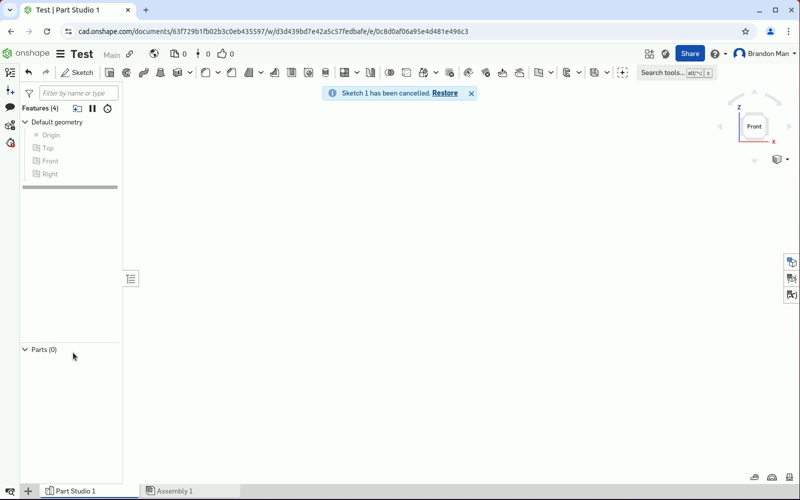
mouse_move(73, 352)
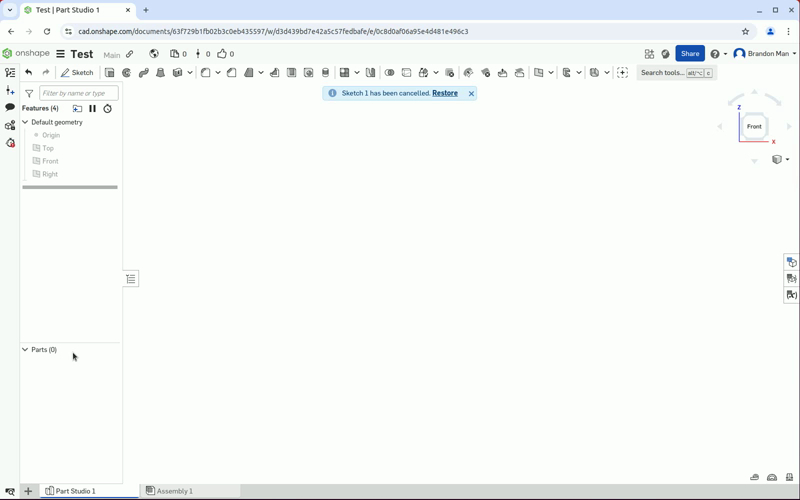
key(shift+y)
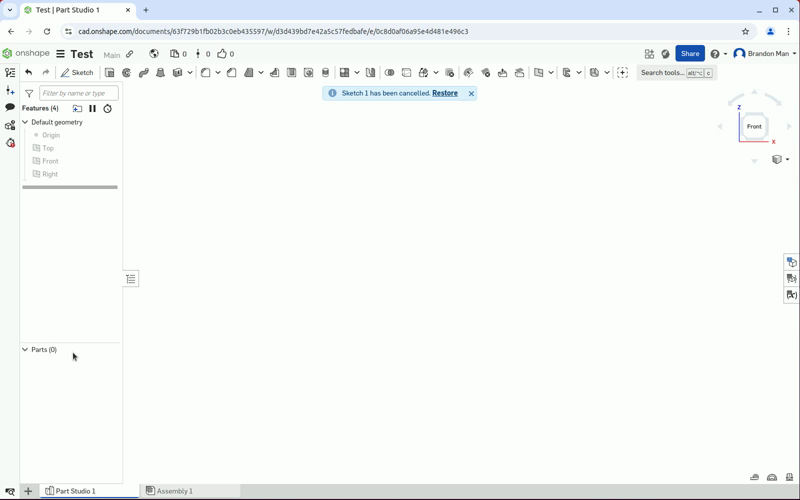
key(shift+s)
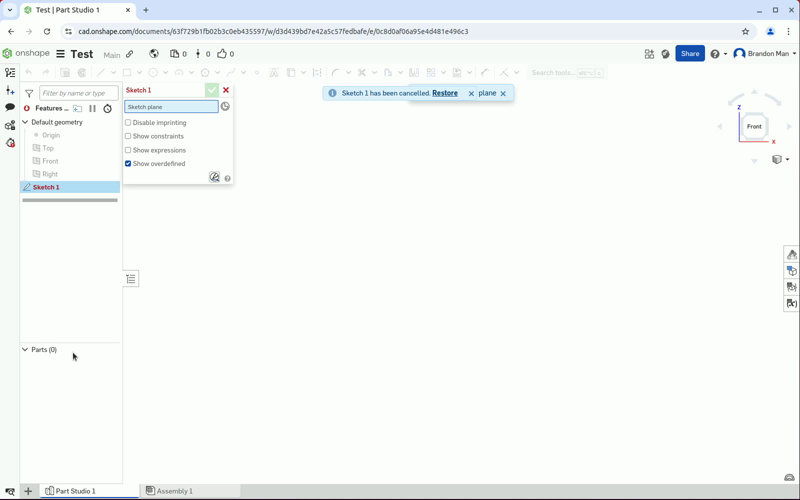
mouse_move(73, 163)
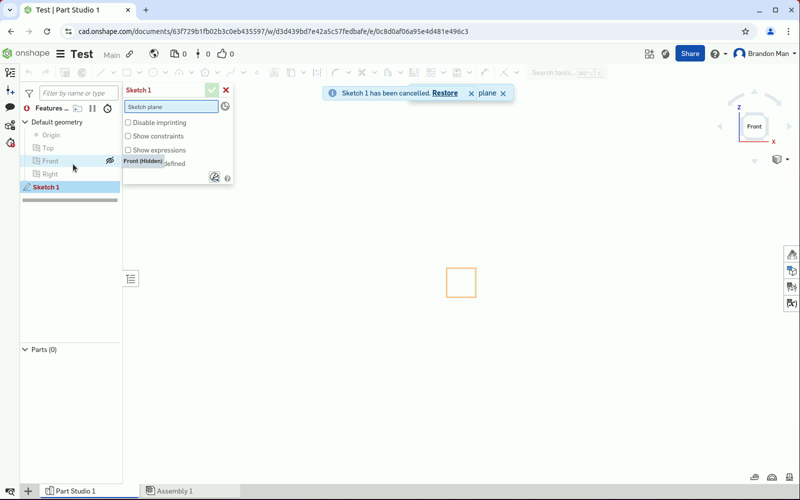
click(73, 163)
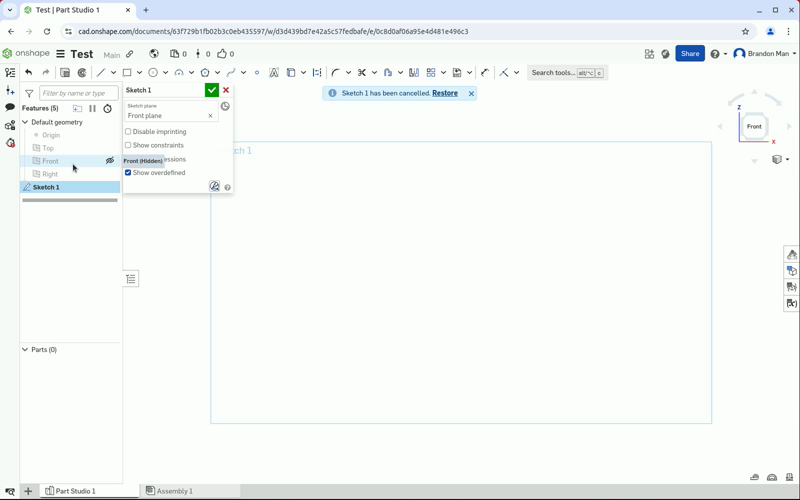
mouse_move(73, 352)
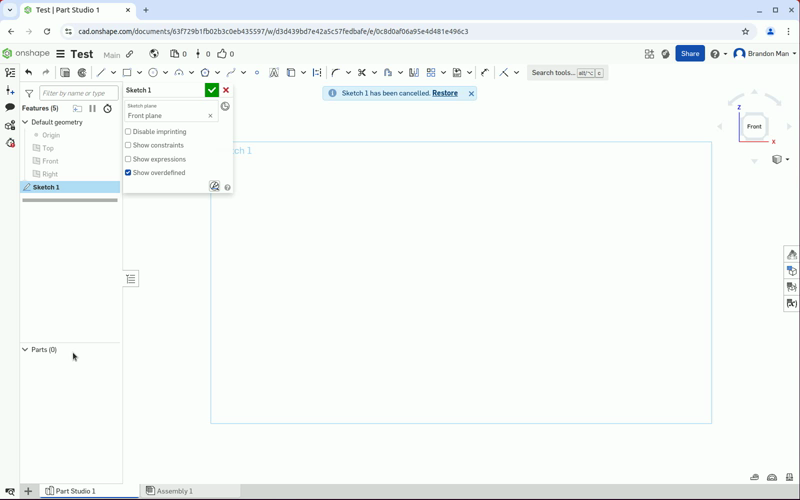
key(y)
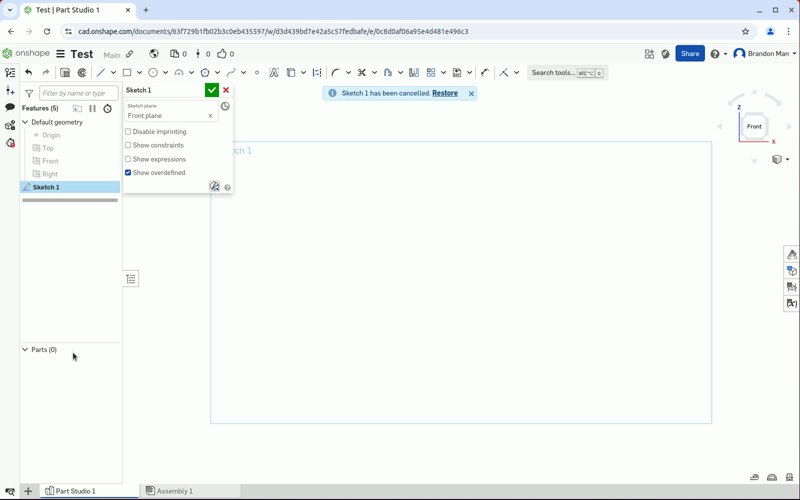
key(l)
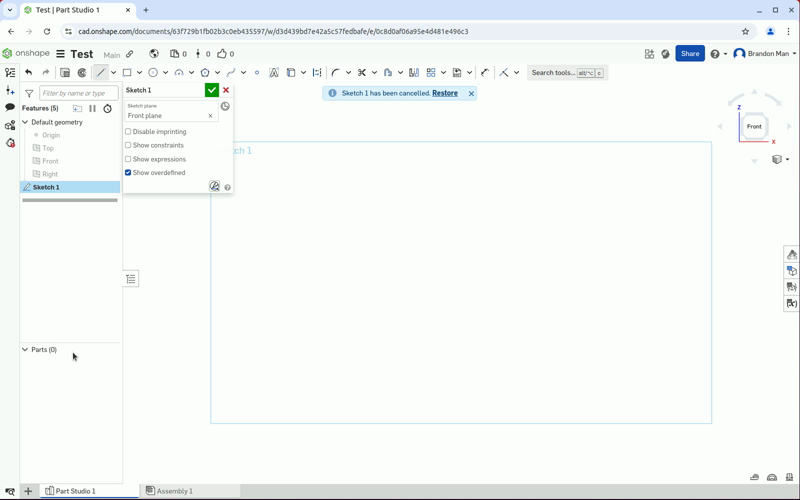
key_down(shift)
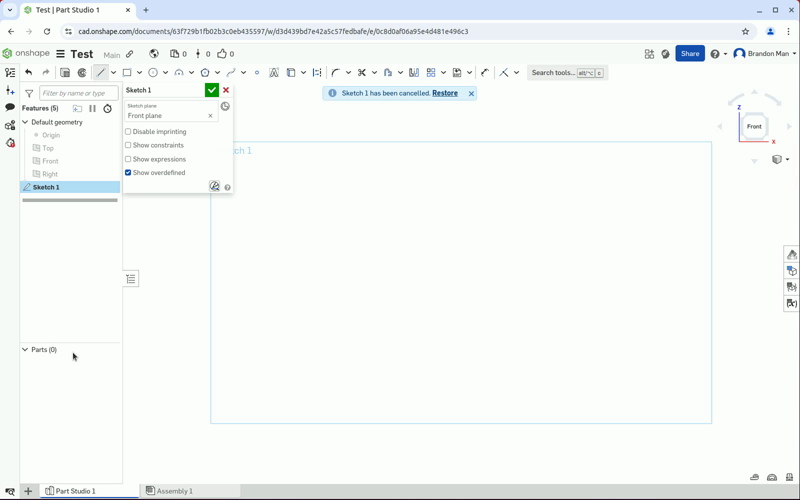
mouse_move(413, 257)
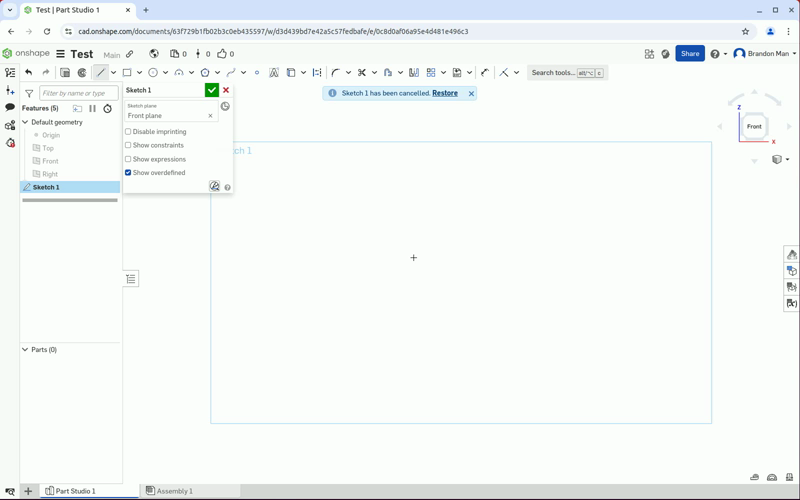
click(413, 257)
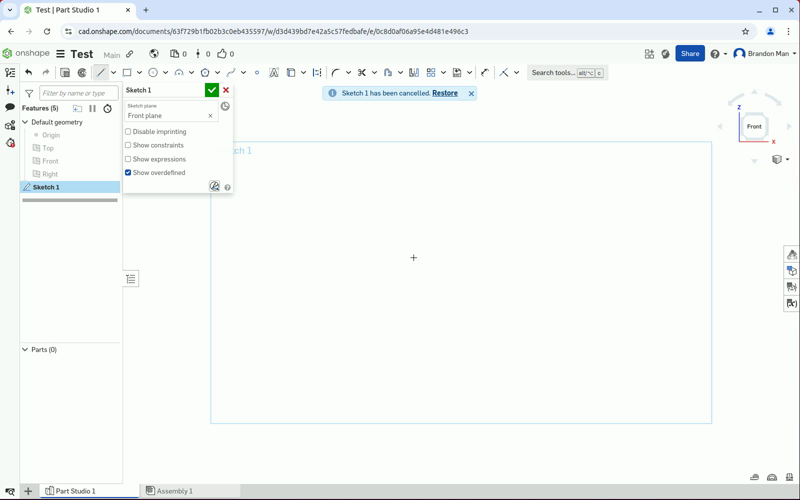
key_up(shift)
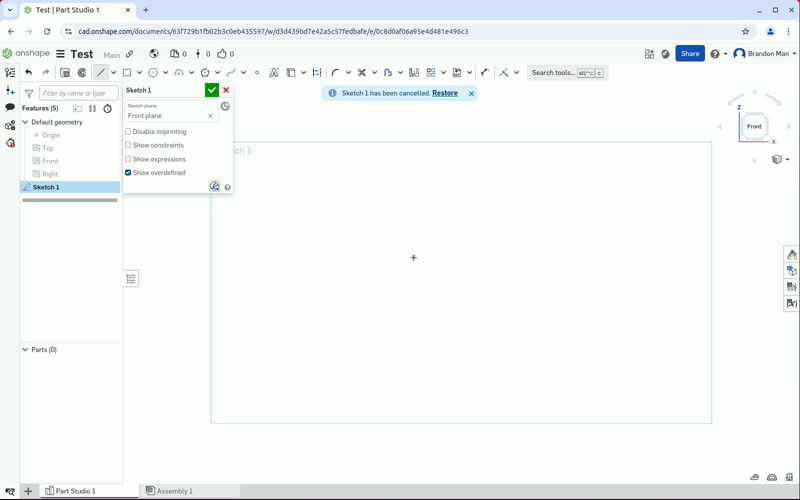
key_down(shift)
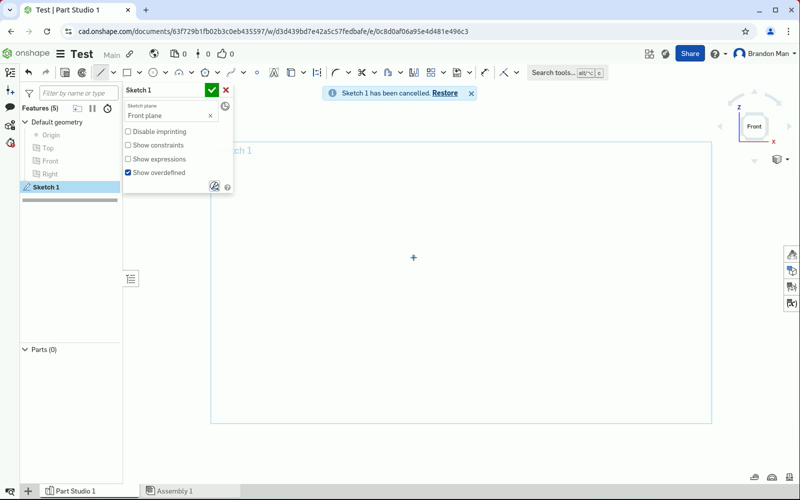
mouse_move(444, 257)
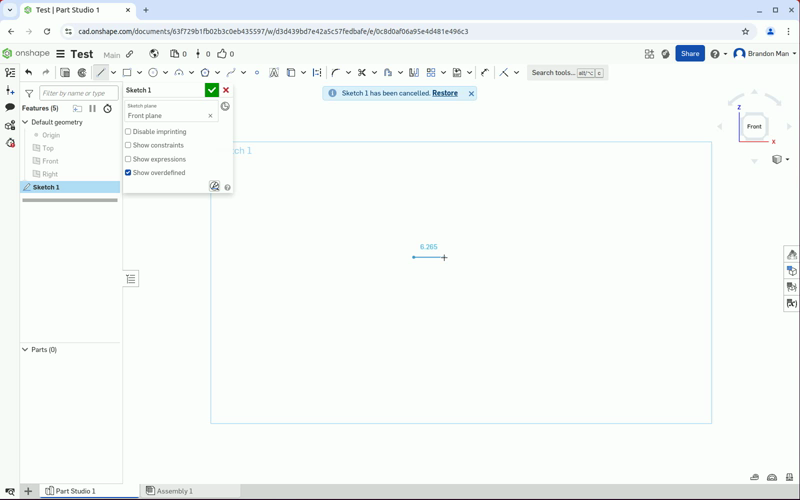
mouse_move(425, 257)
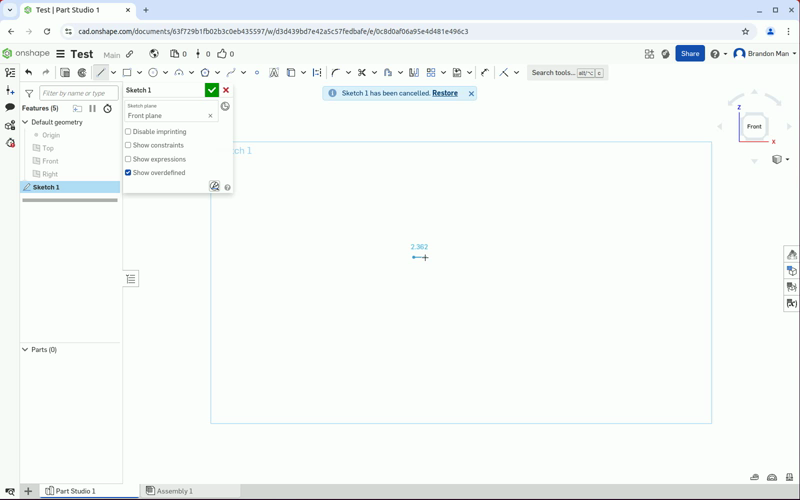
click(425, 257)
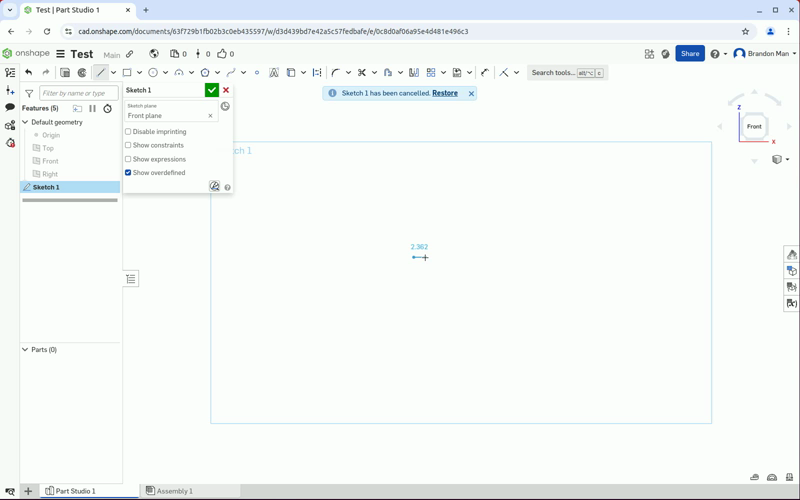
key_up(shift)
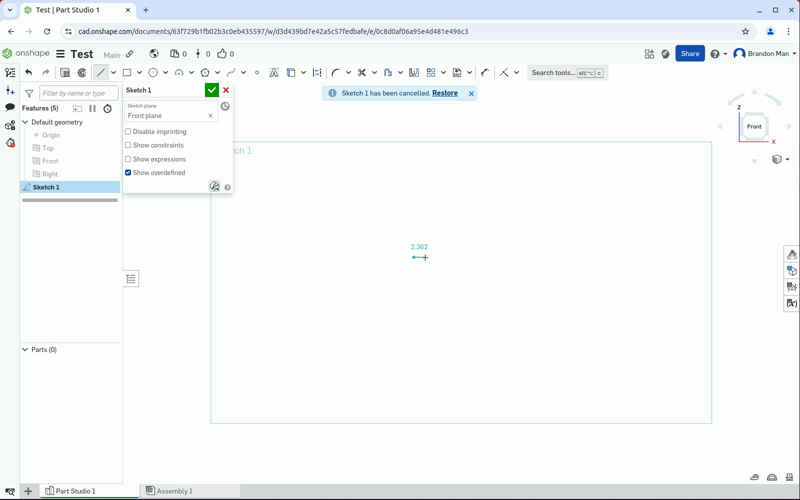
key_down(shift)
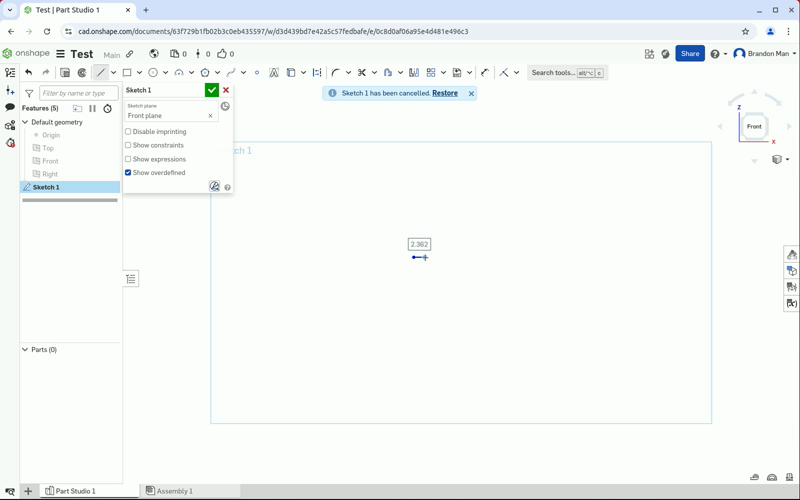
mouse_move(500, 257)
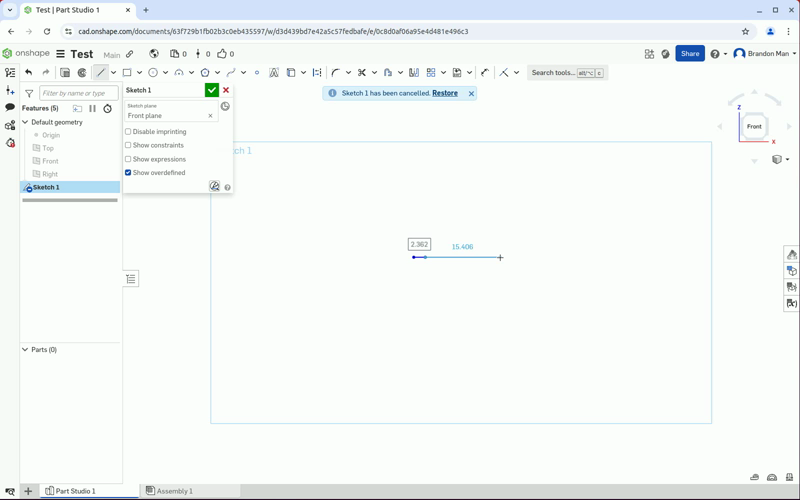
click(500, 257)
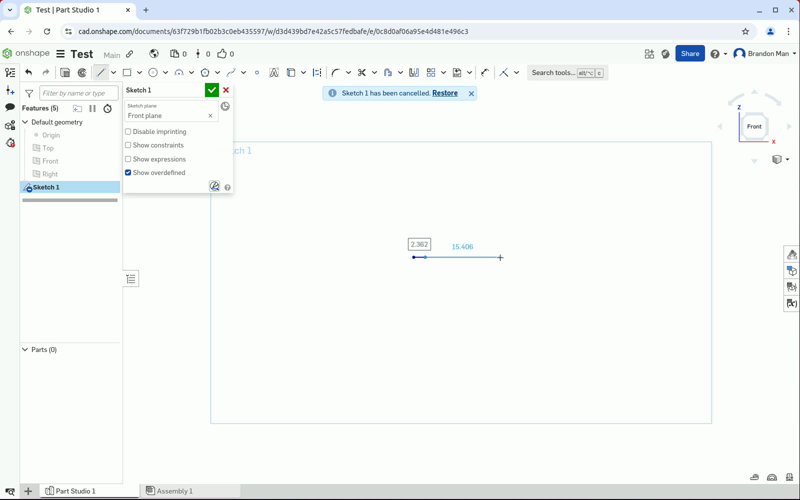
key_up(shift)
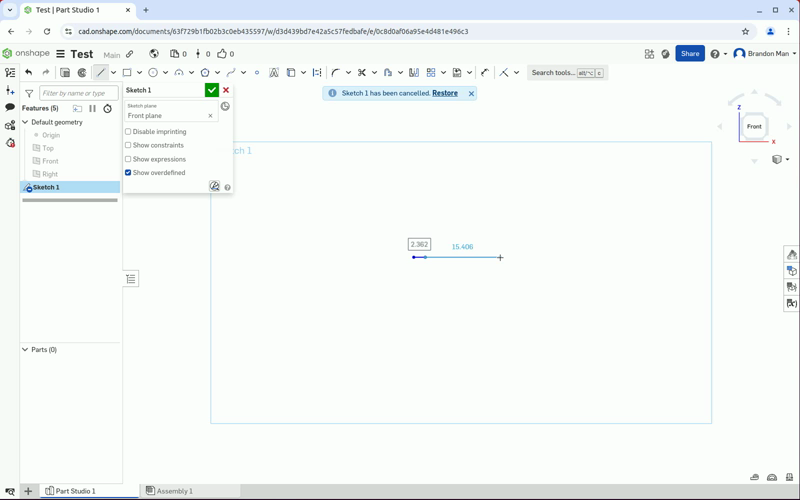
key_down(shift)
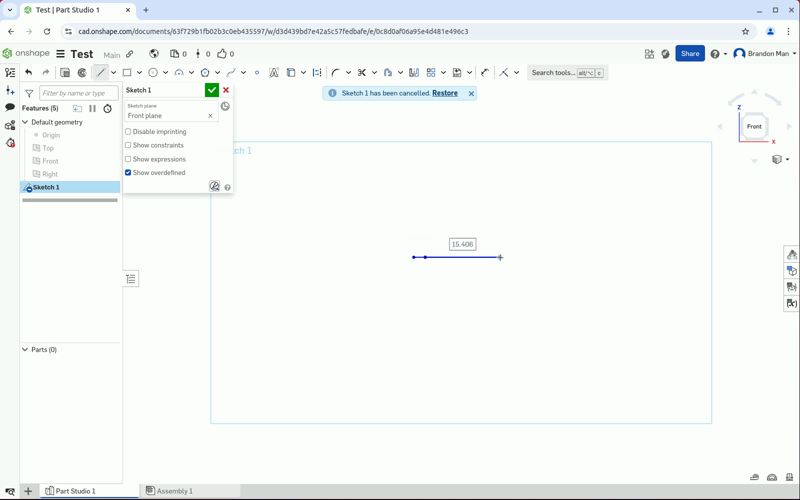
mouse_move(530, 257)
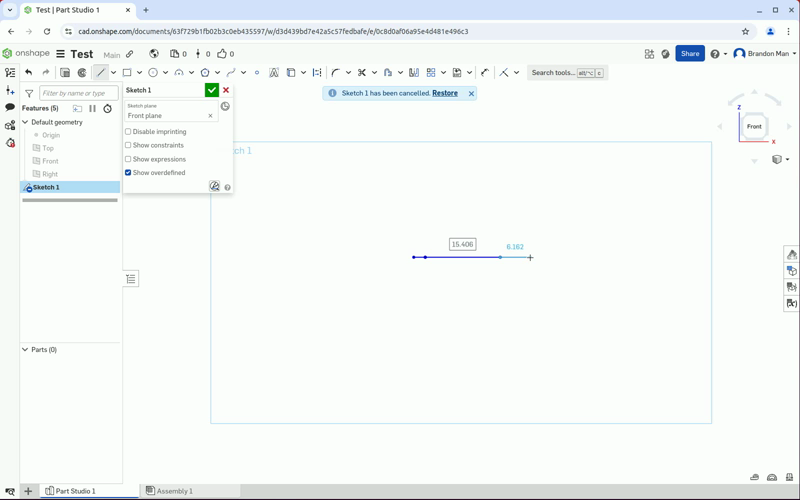
mouse_move(504, 257)
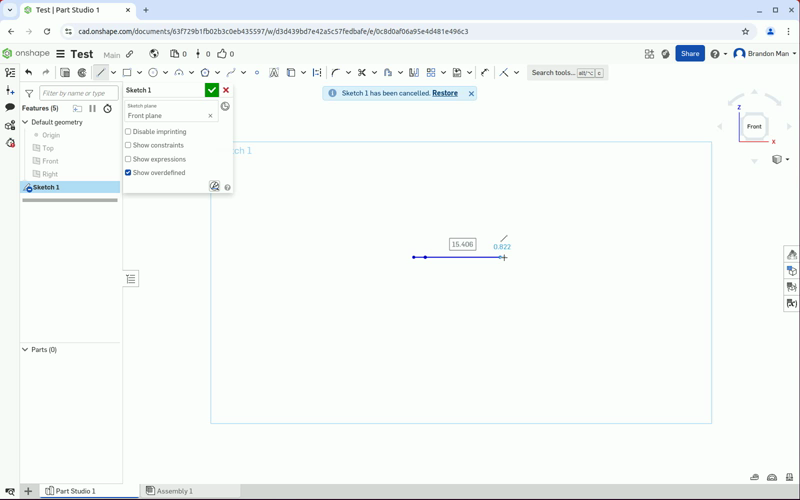
scroll(6)
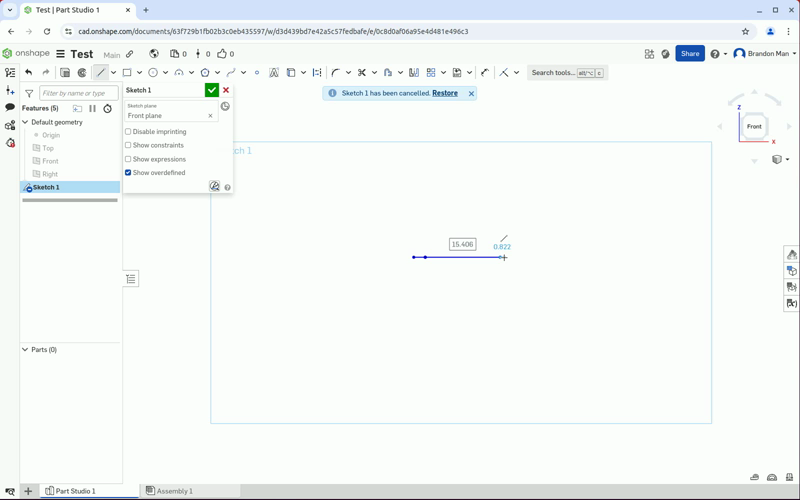
scroll(6)
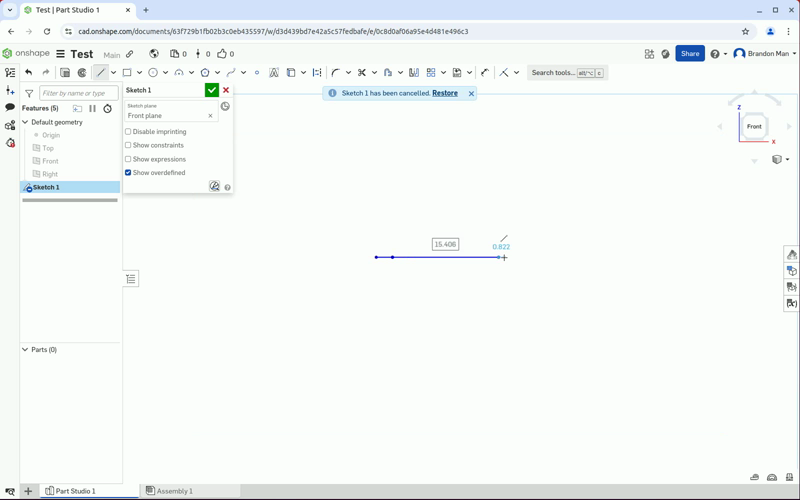
scroll(6)
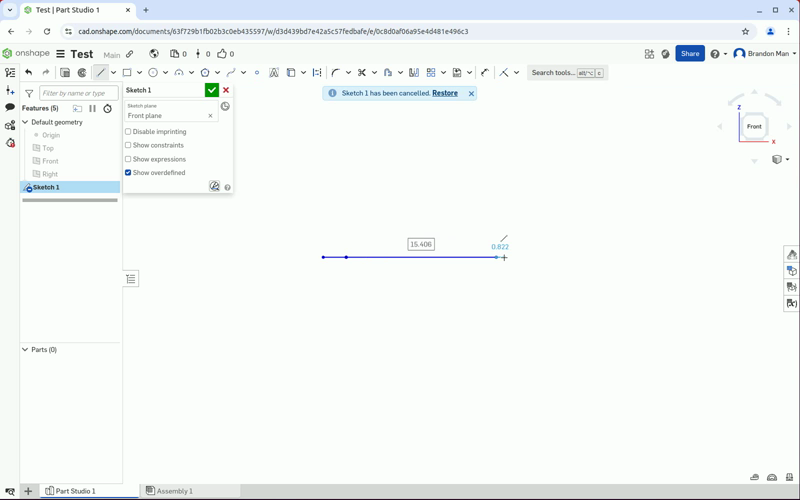
scroll(6)
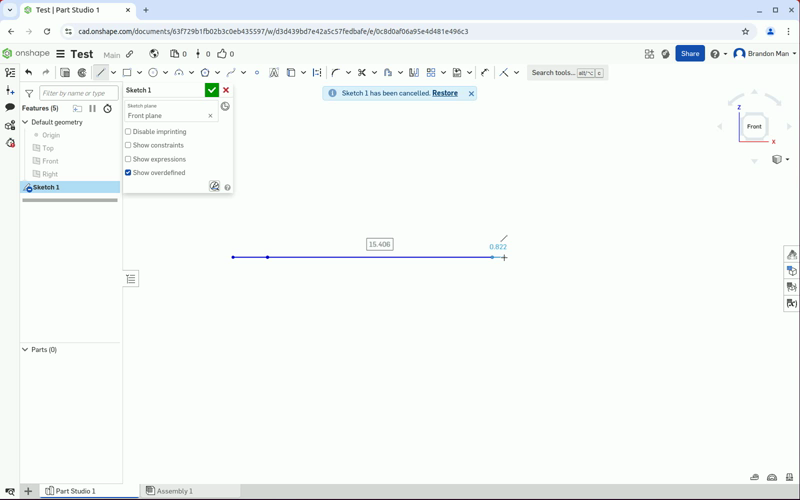
scroll(6)
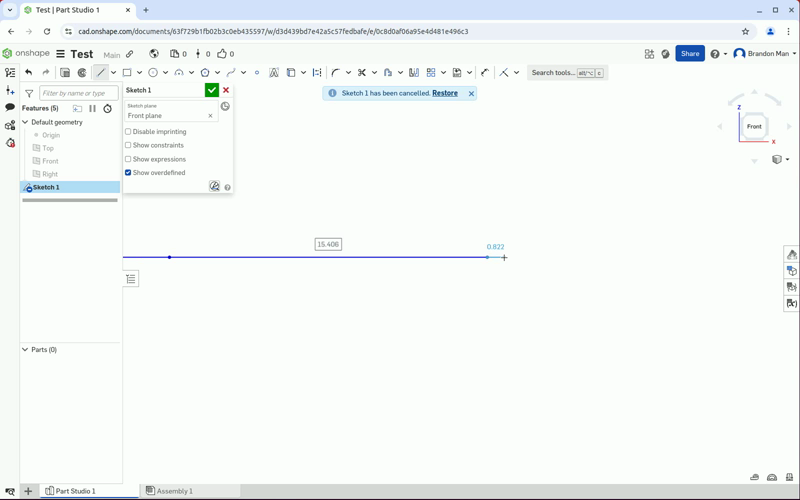
scroll(6)
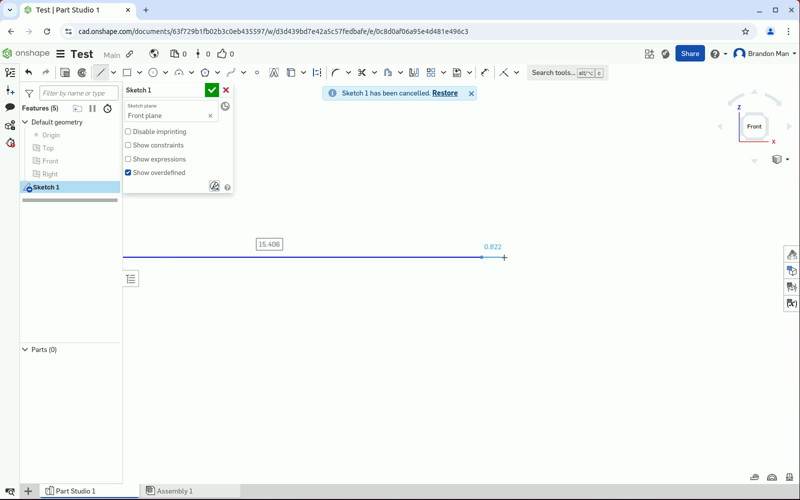
scroll(6)
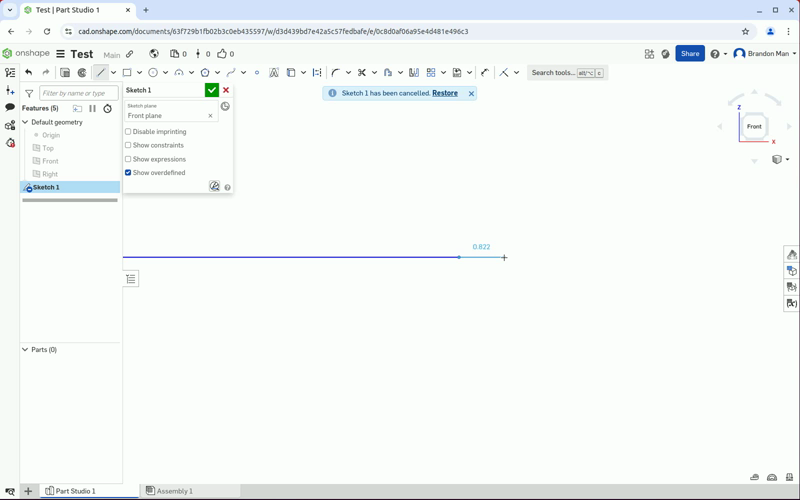
click(504, 257)
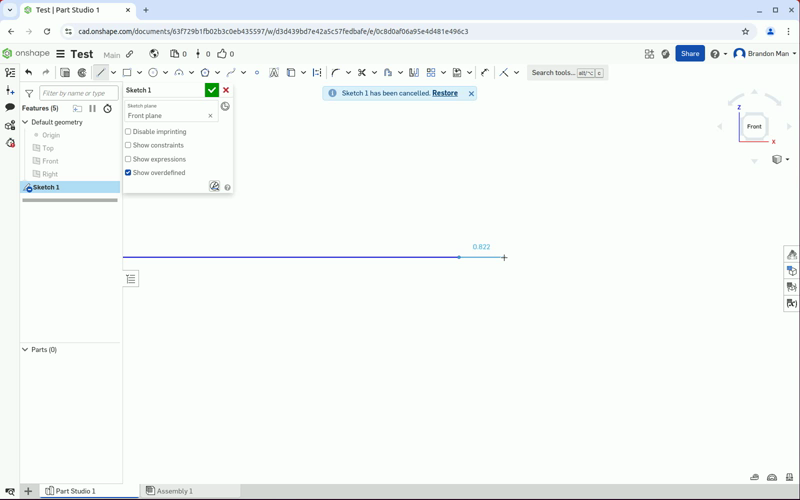
scroll(-6)
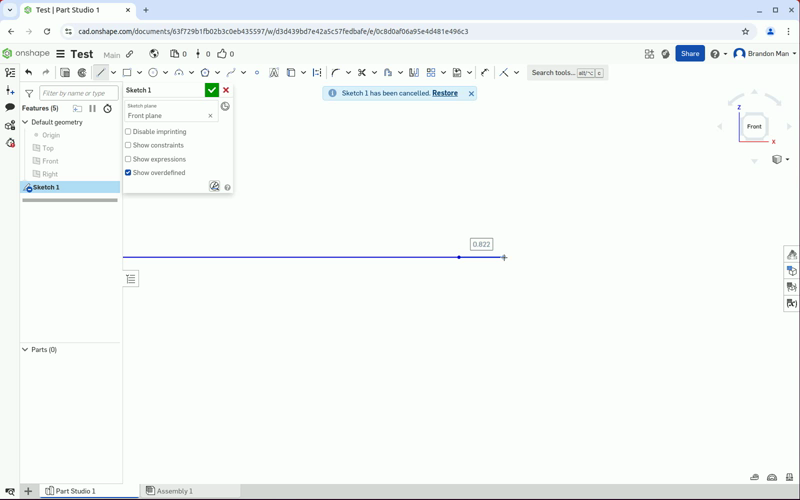
scroll(-6)
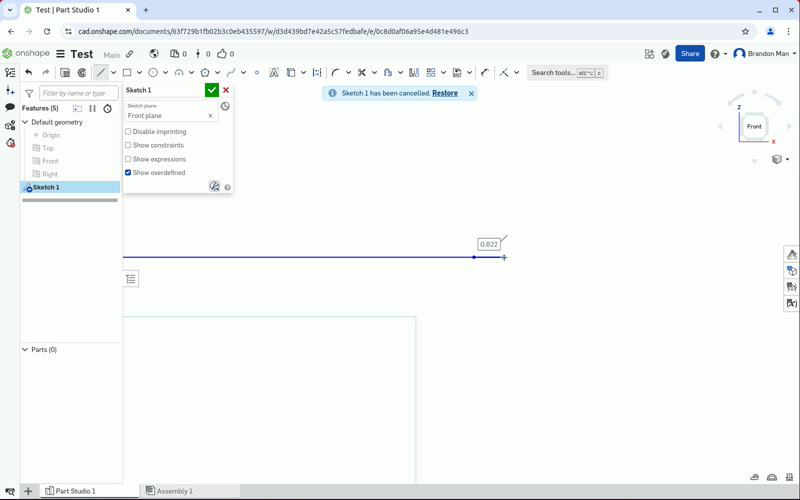
scroll(-6)
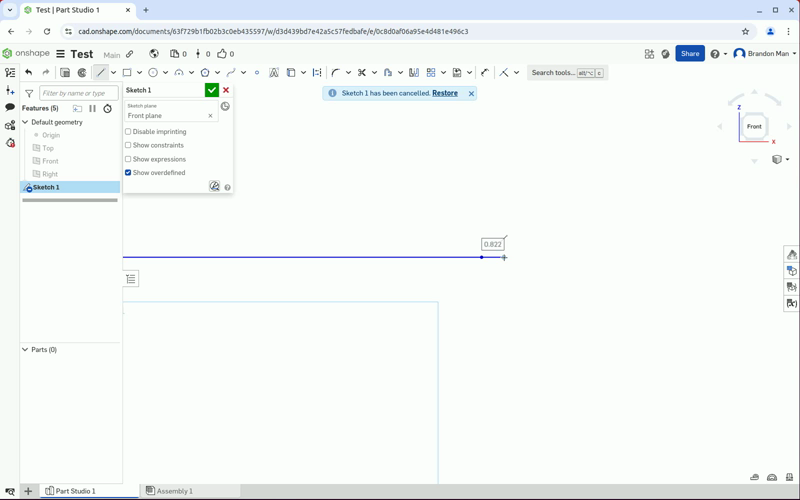
scroll(-6)
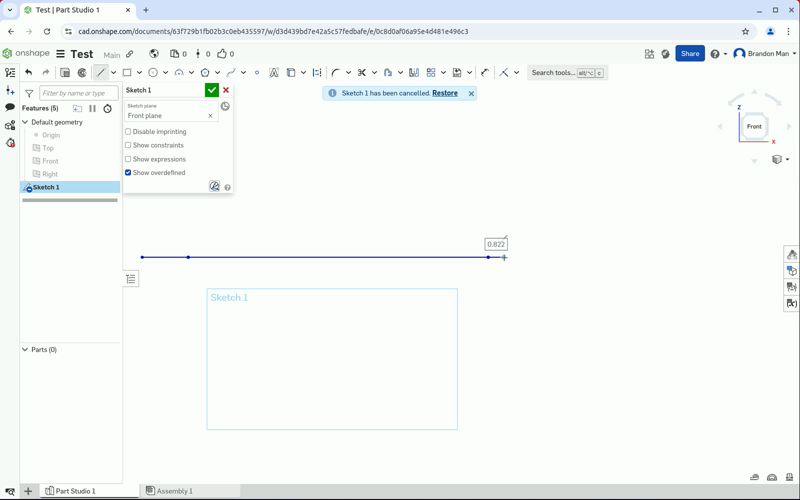
scroll(-6)
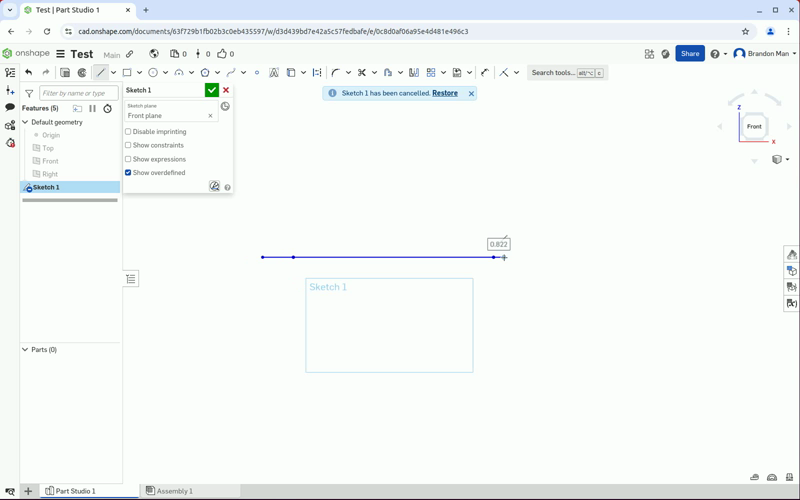
scroll(-6)
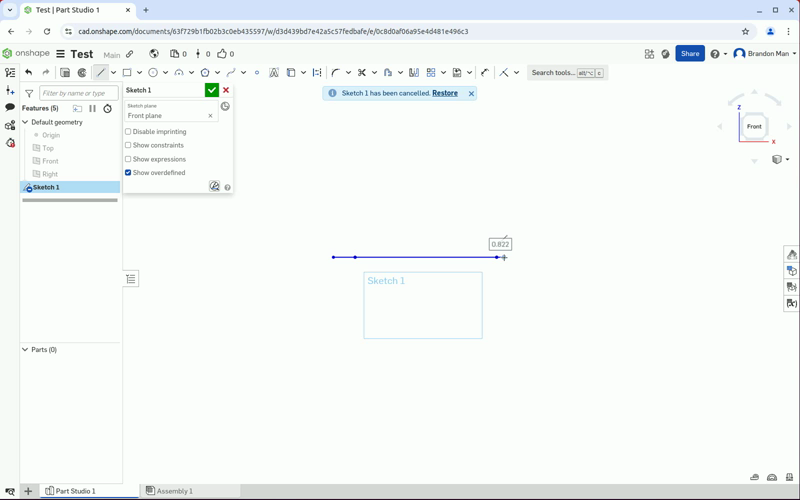
scroll(-6)
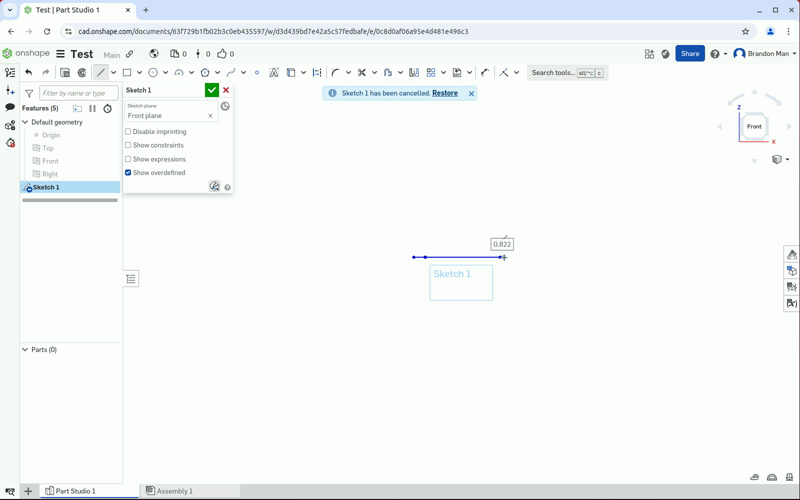
key_up(shift)
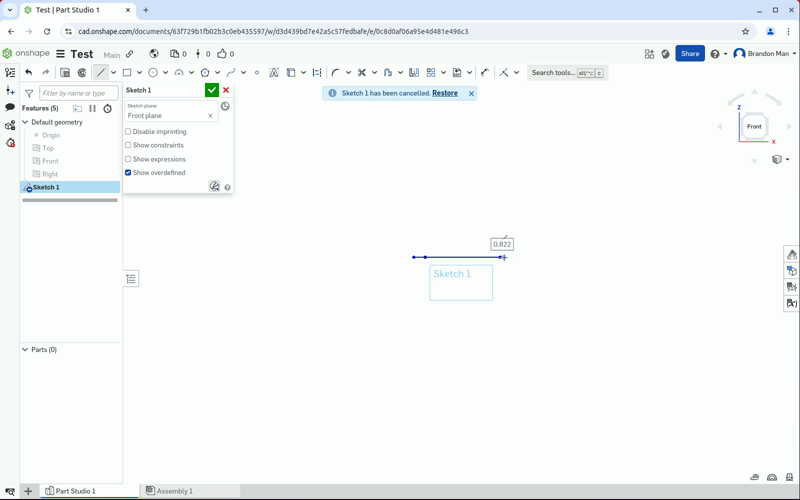
key_down(shift)
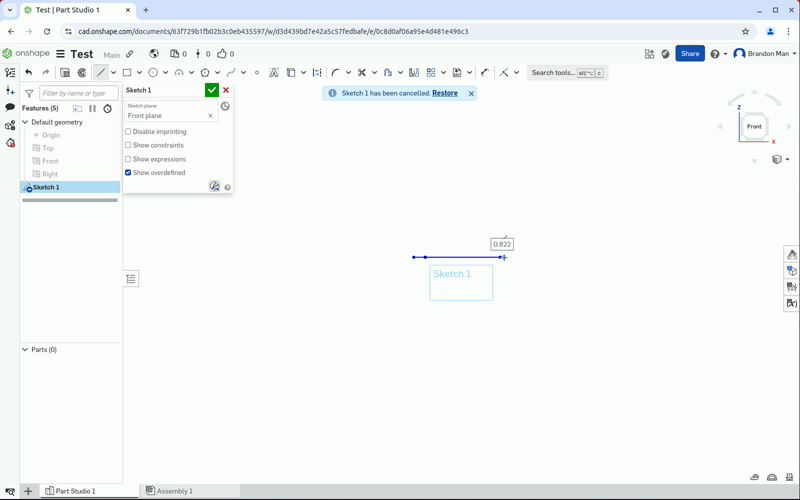
mouse_move(534, 257)
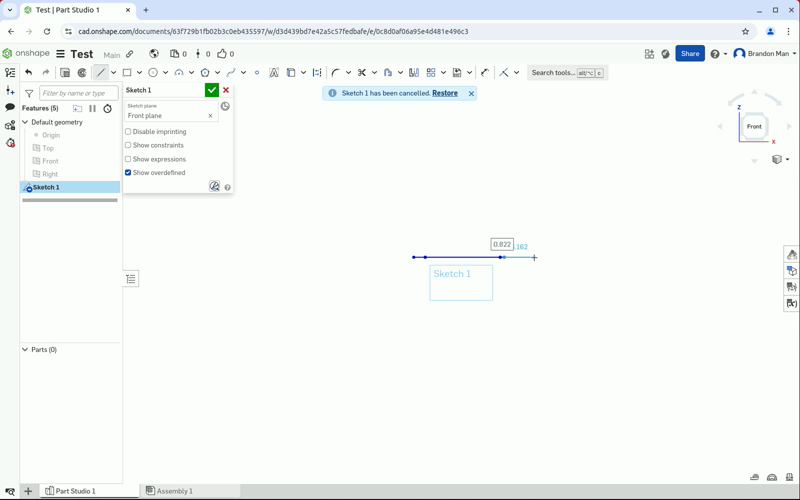
mouse_move(506, 257)
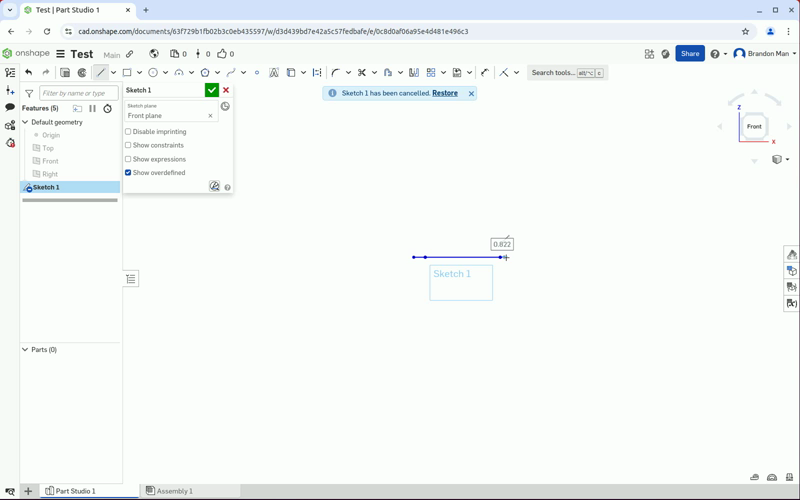
scroll(6)
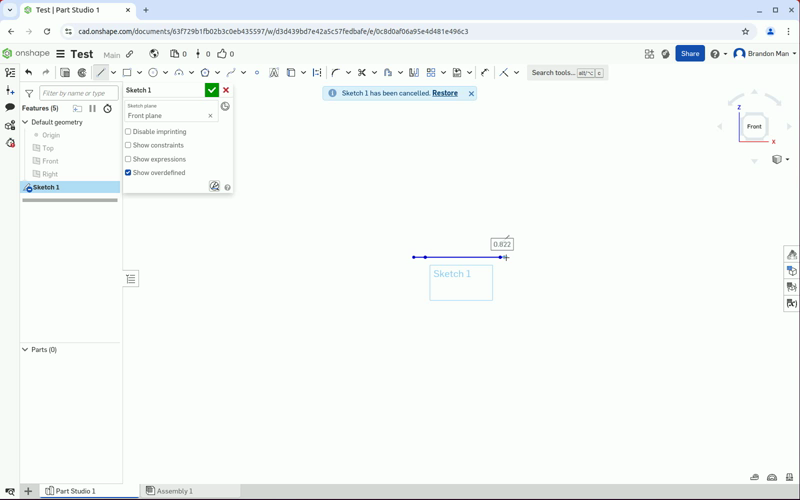
scroll(6)
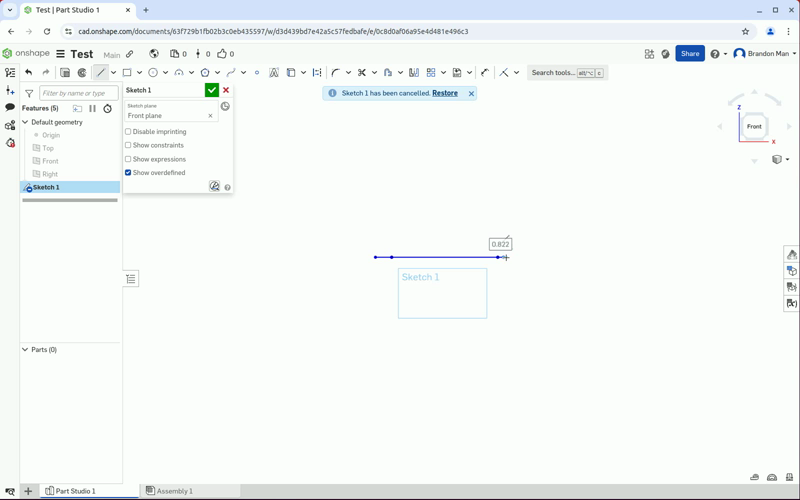
scroll(6)
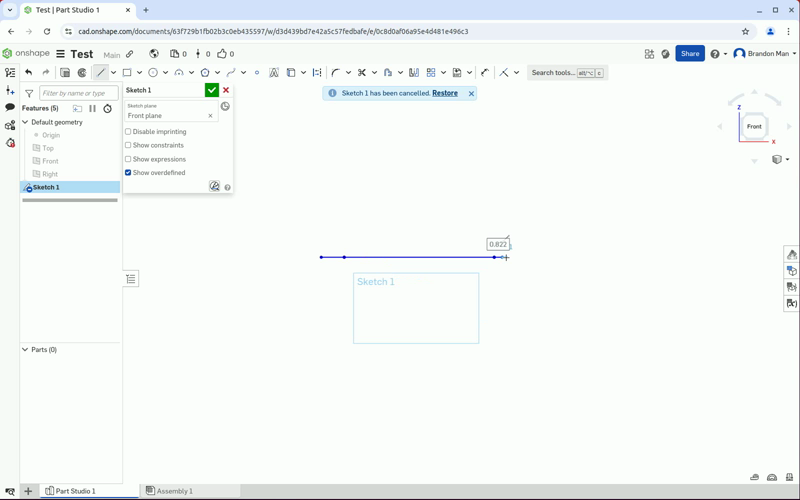
scroll(6)
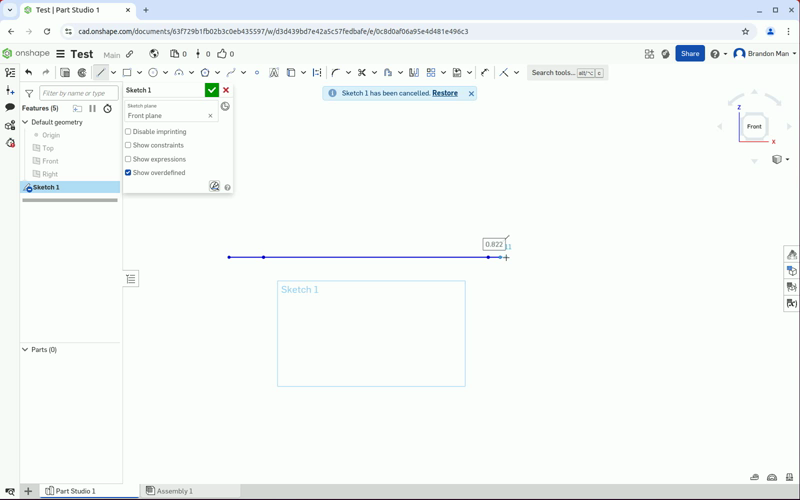
scroll(6)
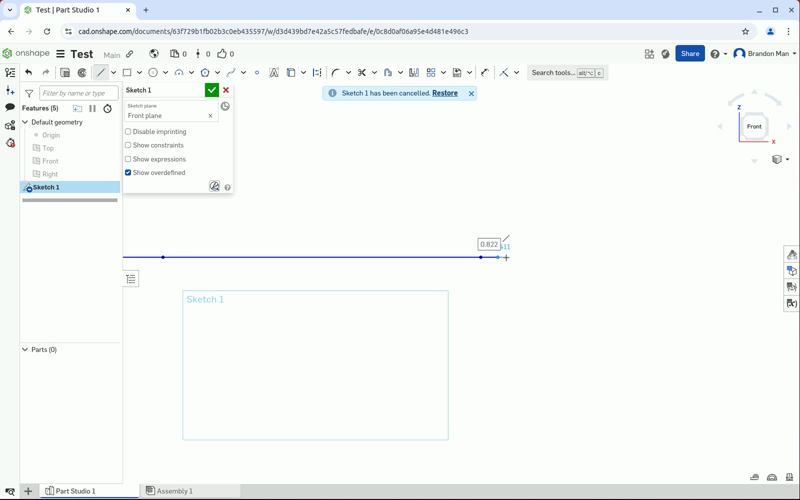
scroll(6)
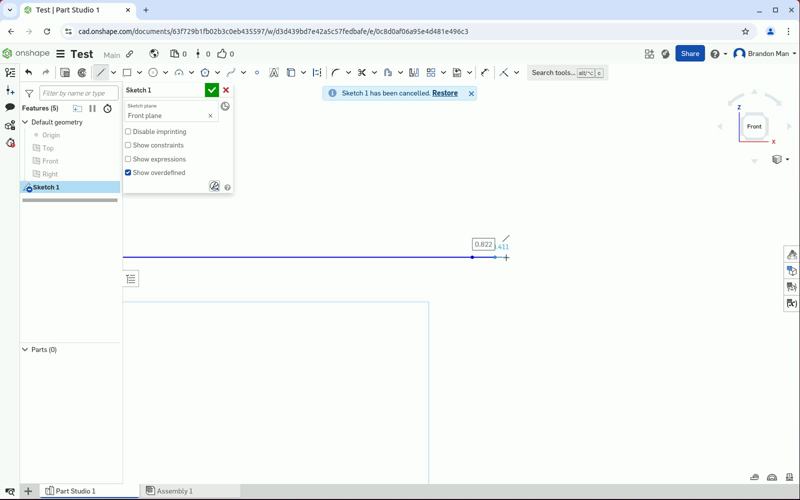
scroll(6)
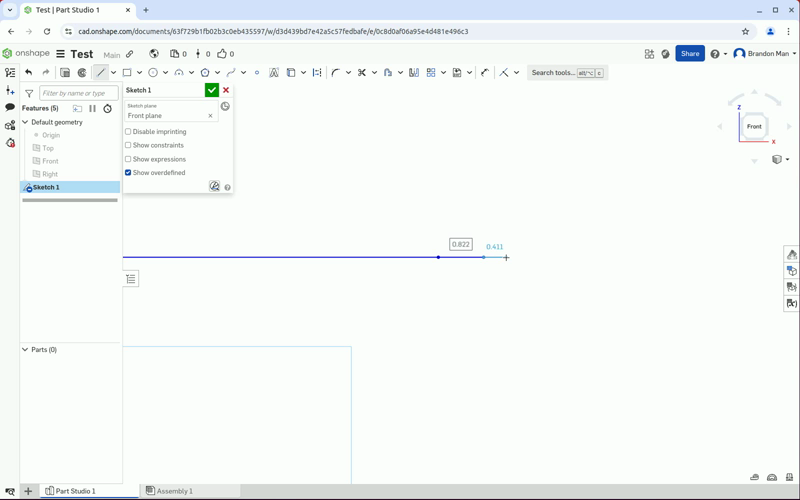
click(506, 257)
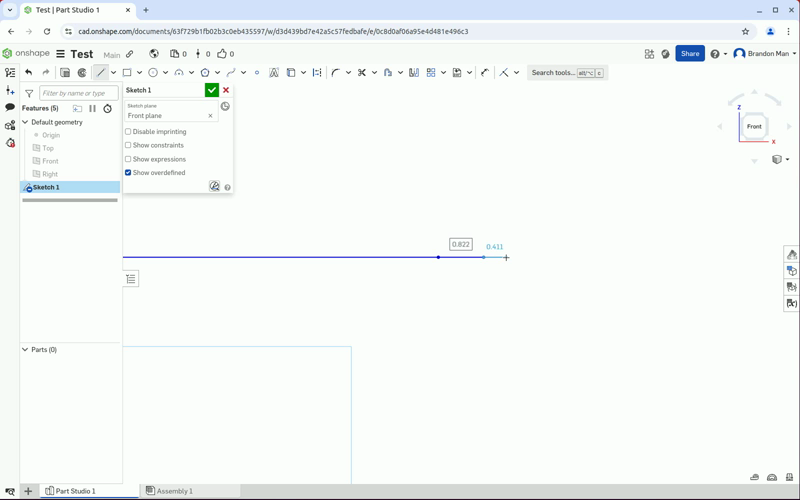
scroll(-6)
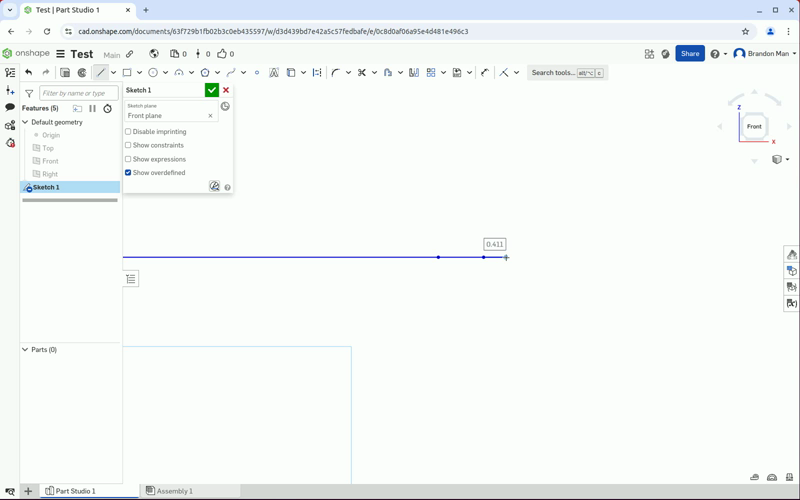
scroll(-6)
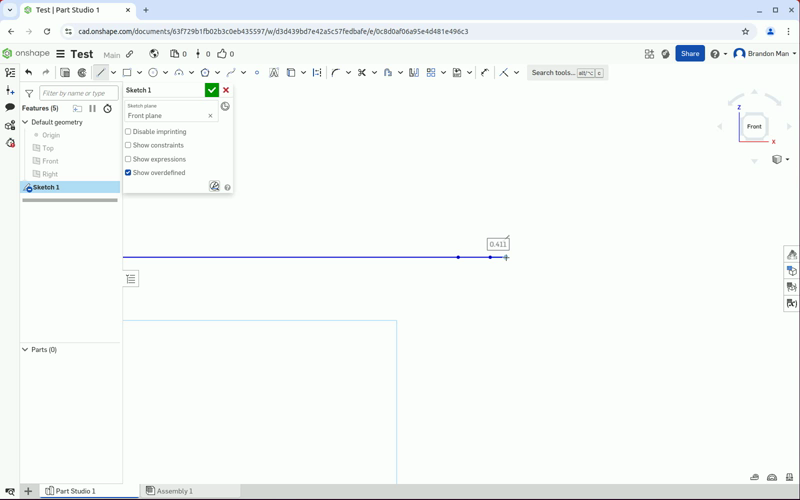
scroll(-6)
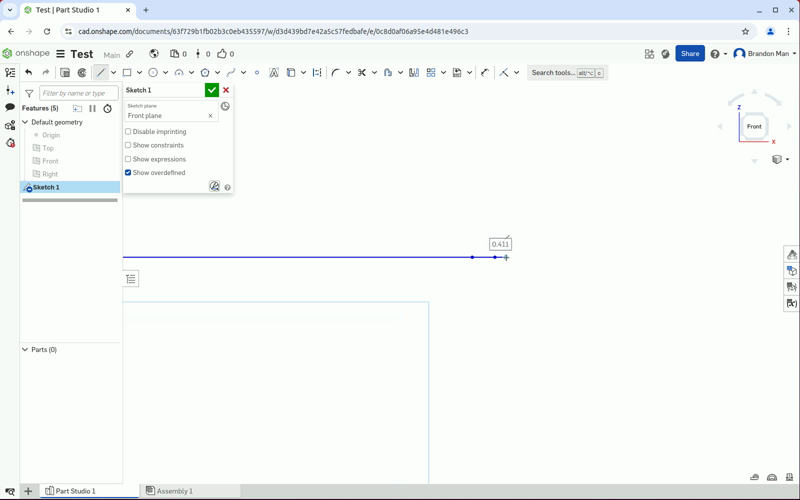
scroll(-6)
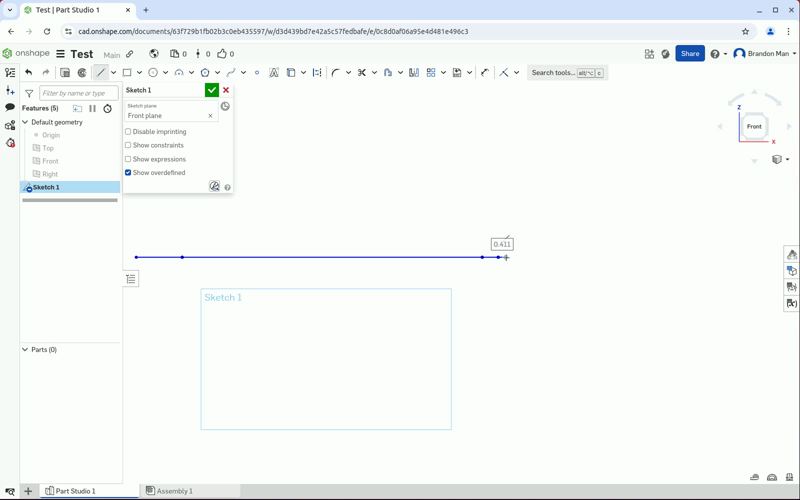
scroll(-6)
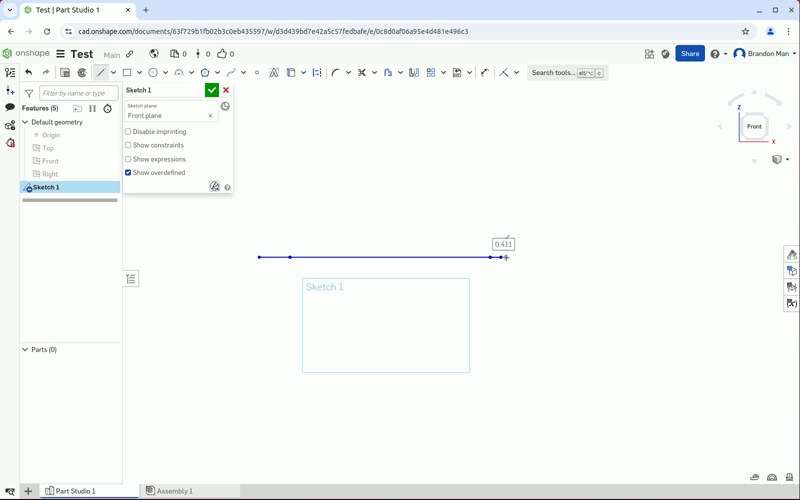
scroll(-6)
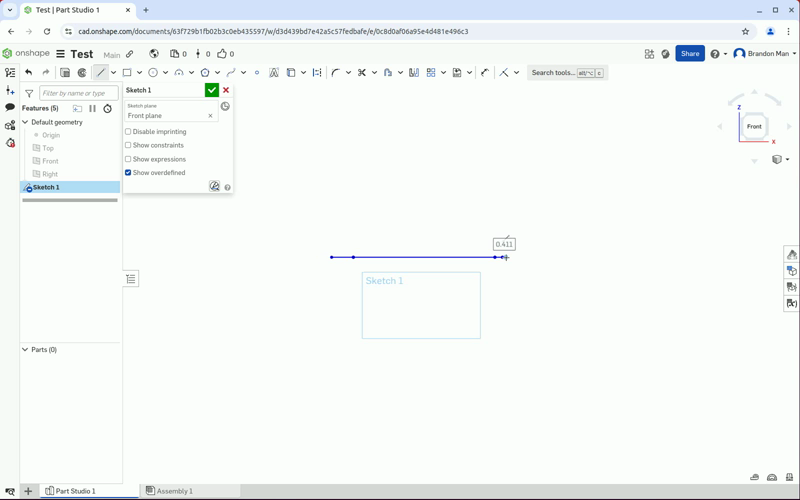
scroll(-6)
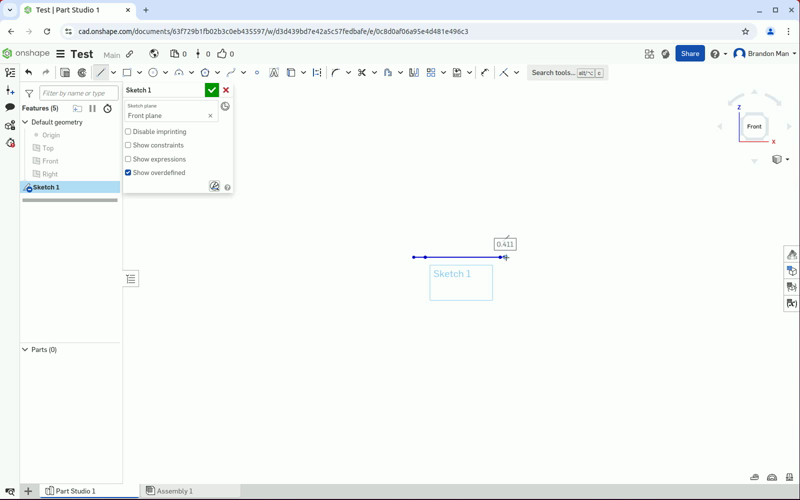
key_up(shift)
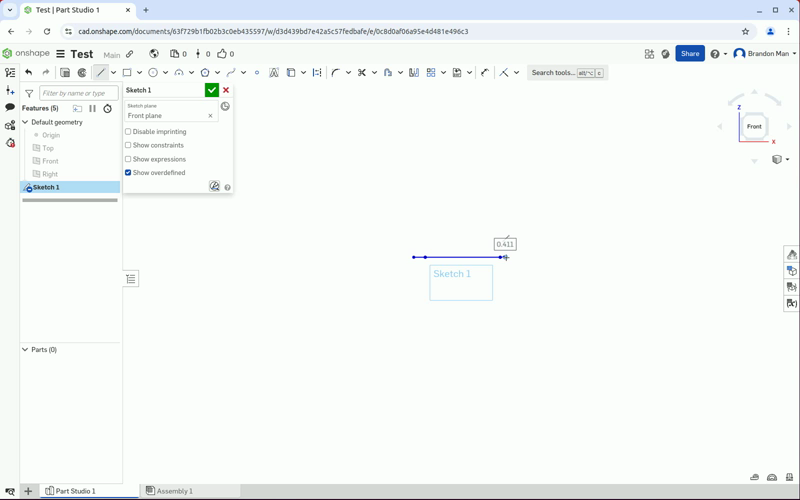
key_down(shift)
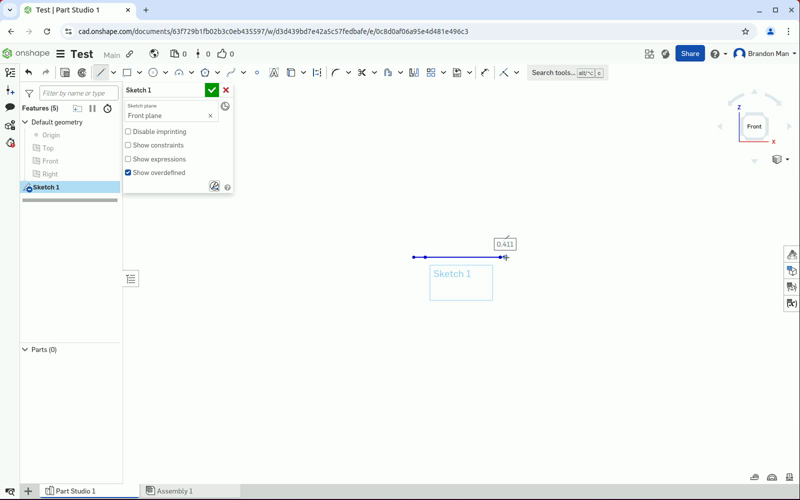
mouse_move(536, 257)
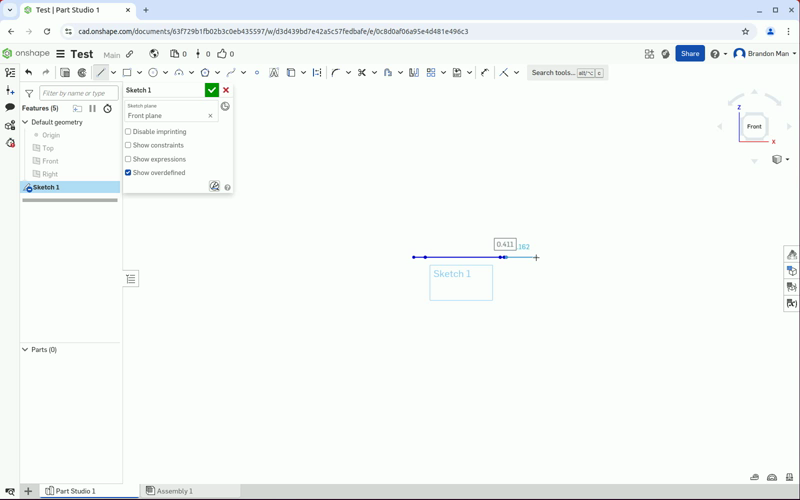
mouse_move(511, 257)
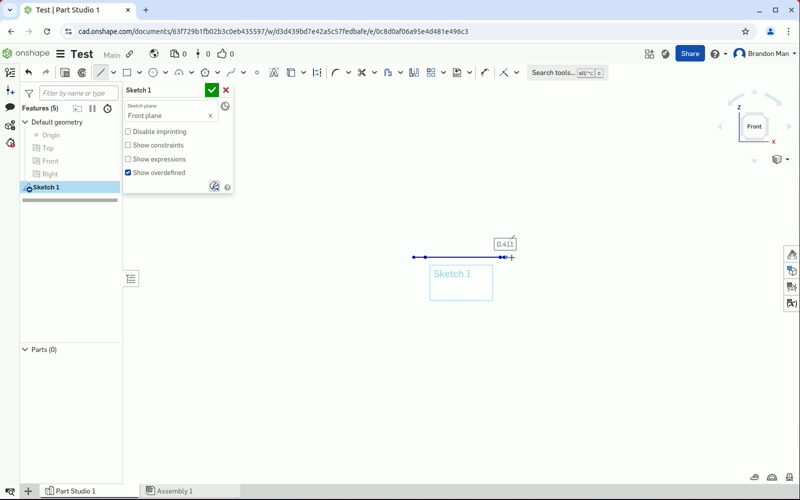
scroll(6)
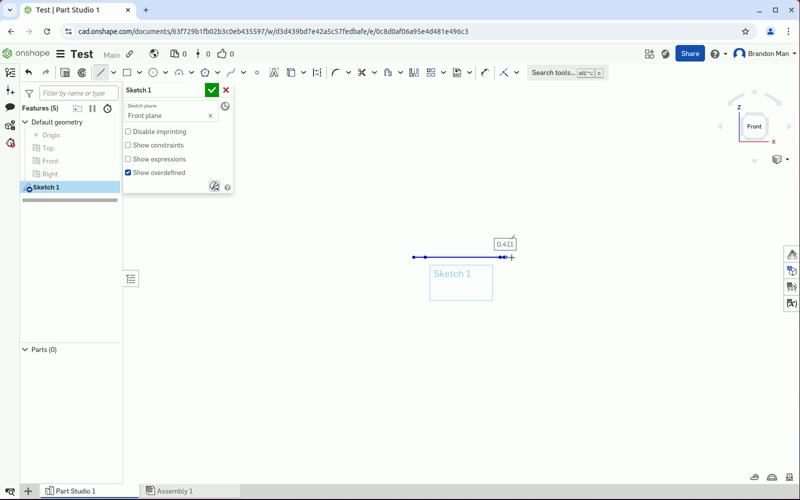
scroll(6)
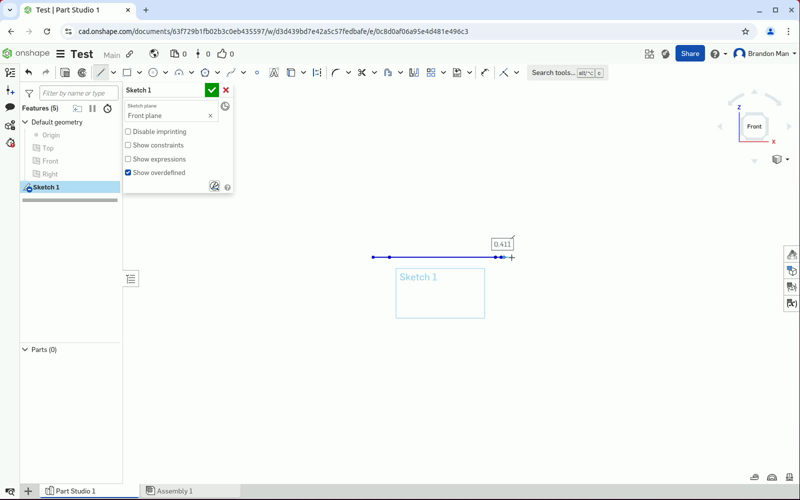
scroll(6)
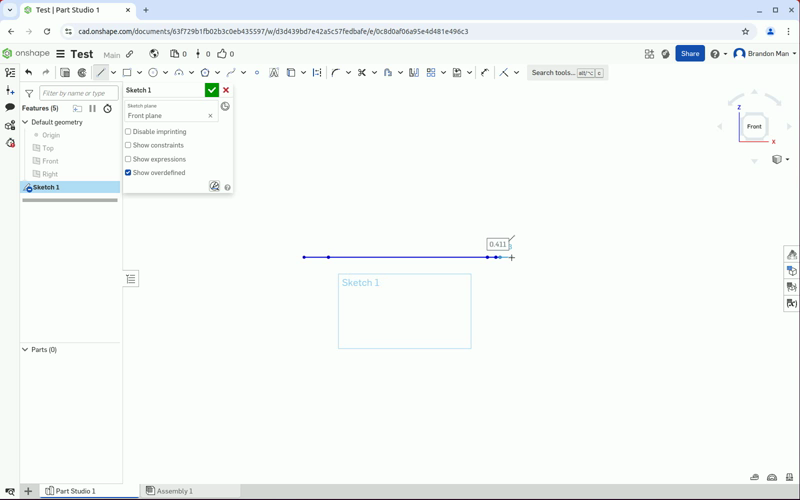
scroll(6)
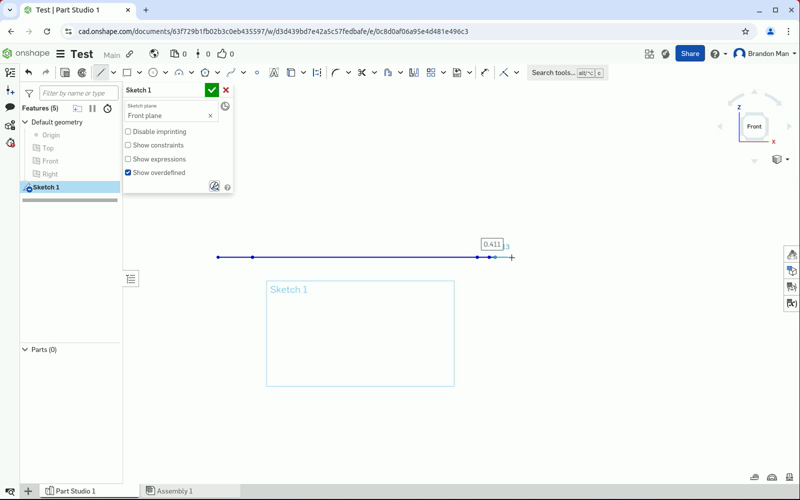
scroll(6)
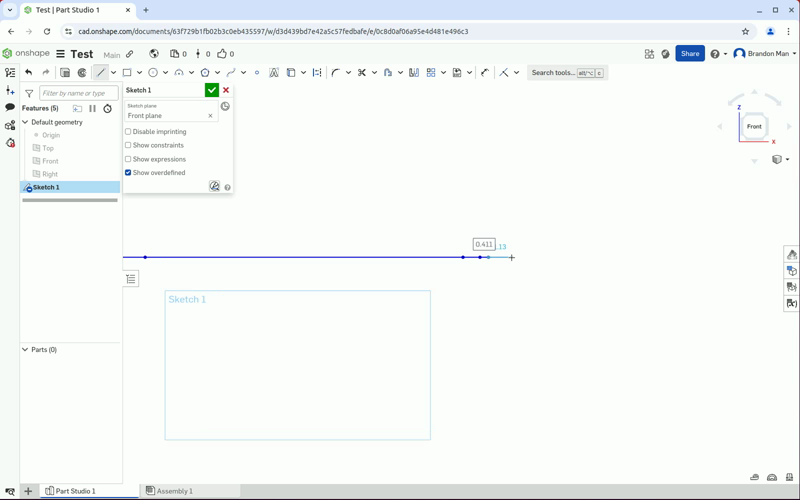
scroll(6)
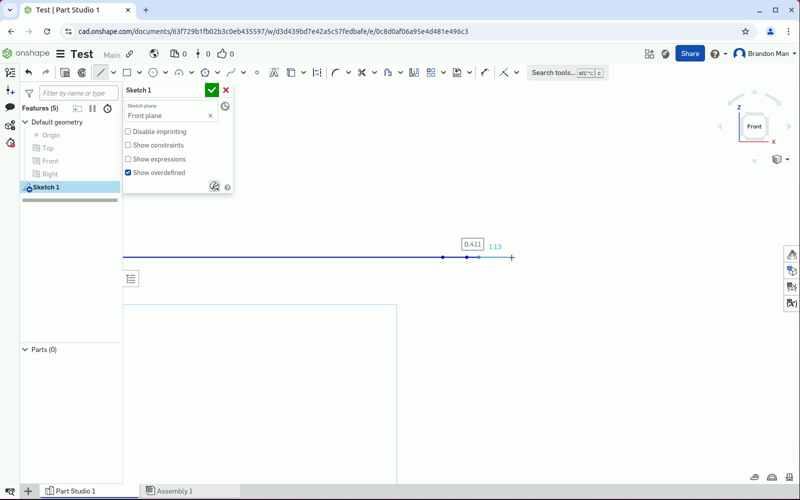
scroll(6)
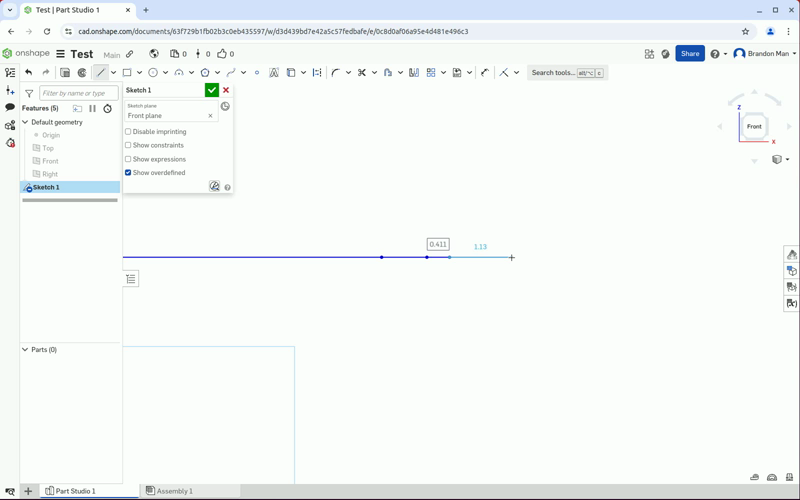
click(511, 257)
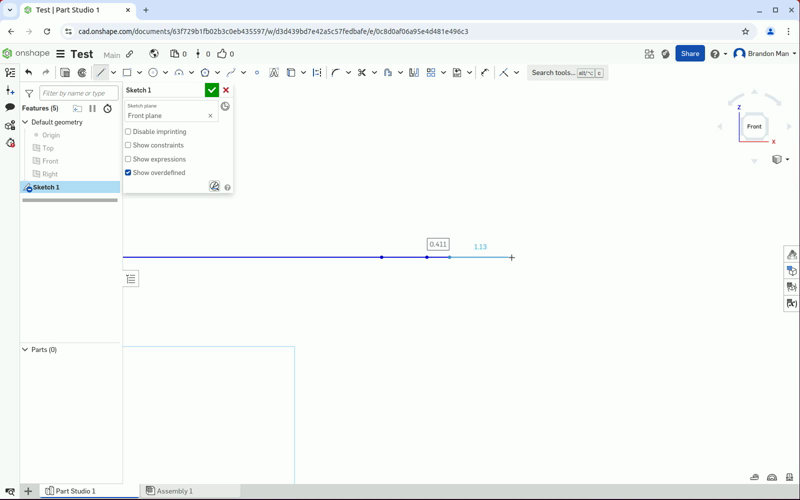
scroll(-6)
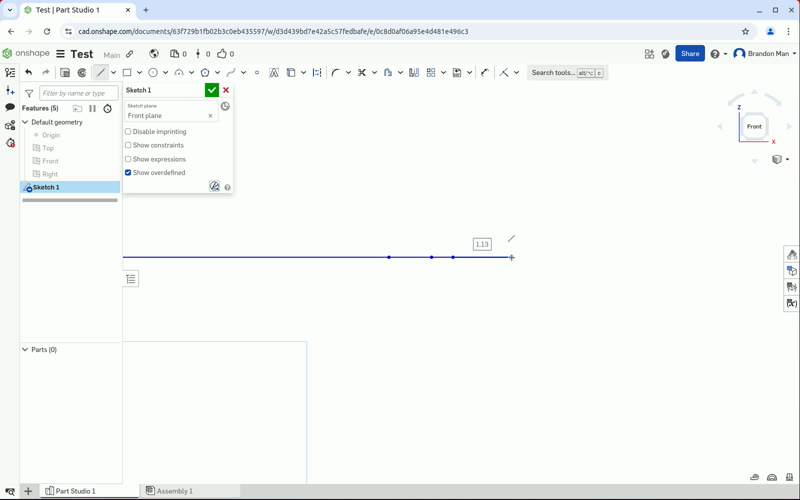
scroll(-6)
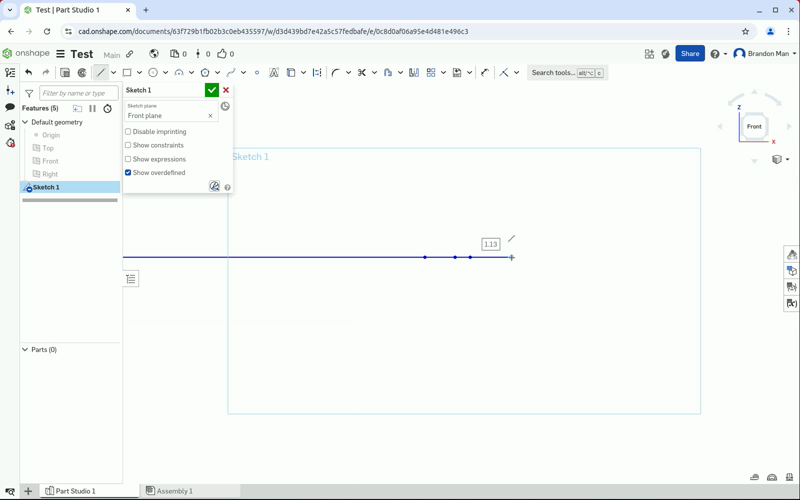
scroll(-6)
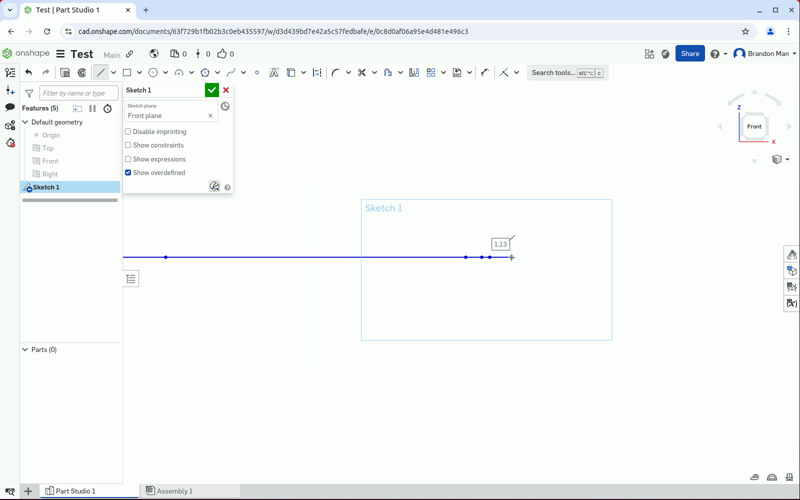
scroll(-6)
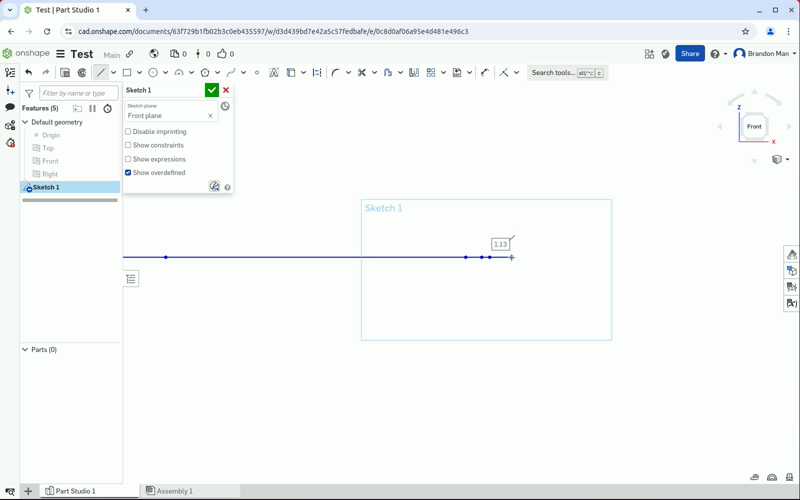
scroll(-6)
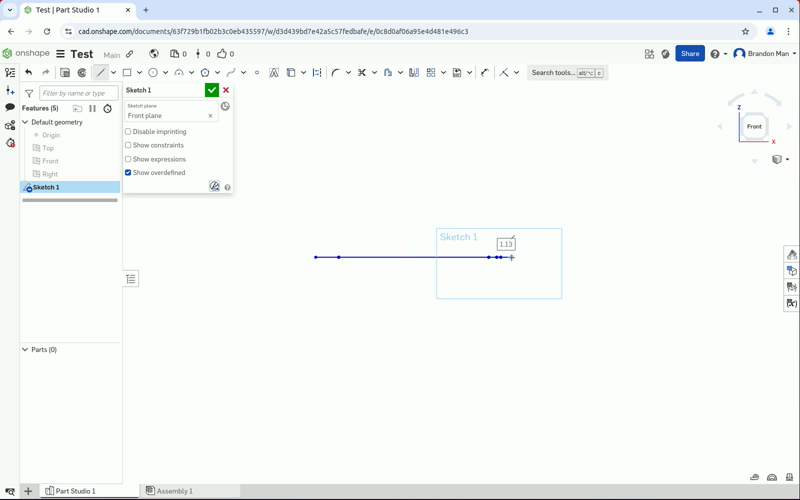
scroll(-6)
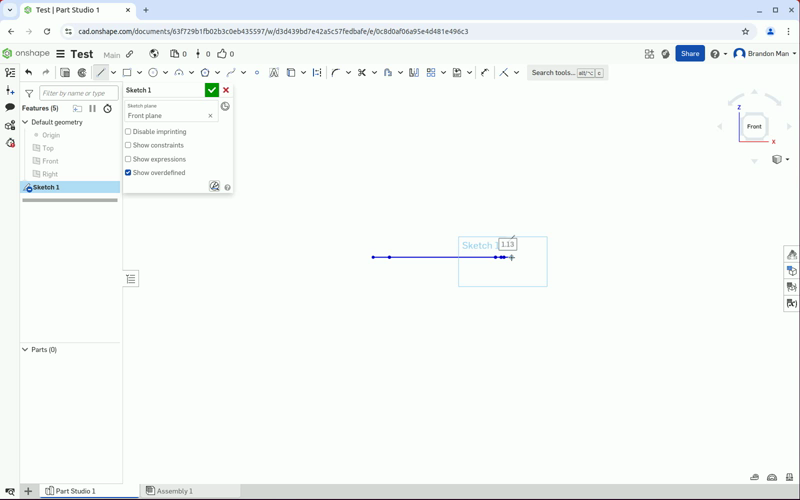
scroll(-6)
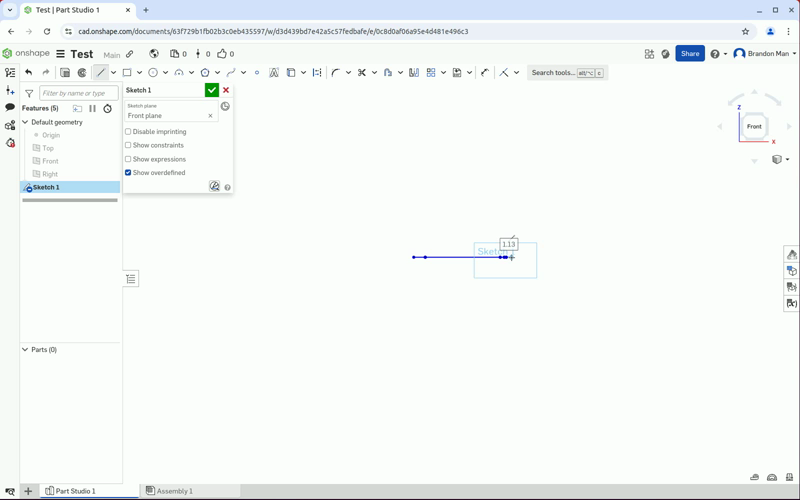
key_up(shift)
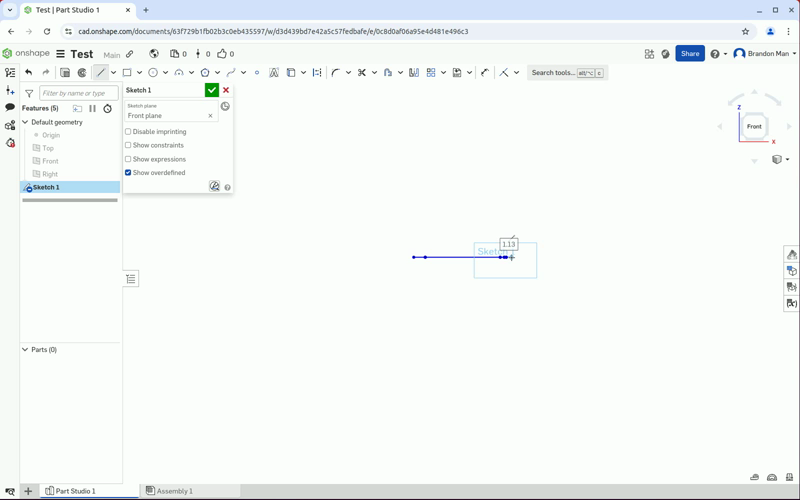
key_down(shift)
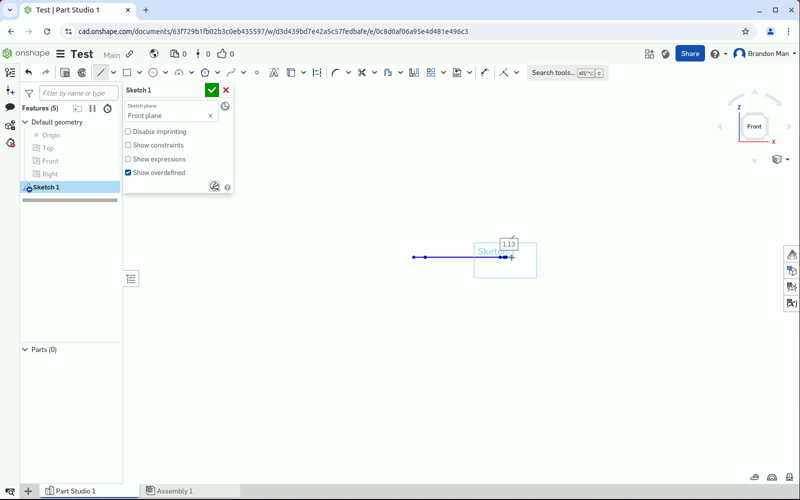
mouse_move(541, 257)
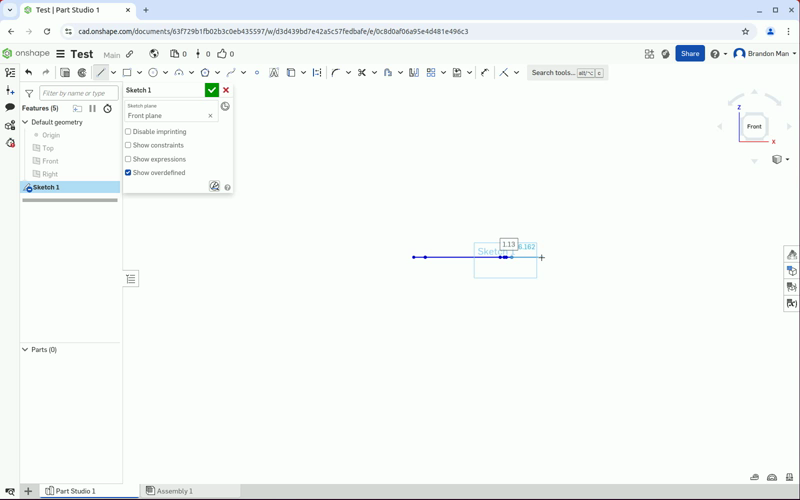
mouse_move(511, 217)
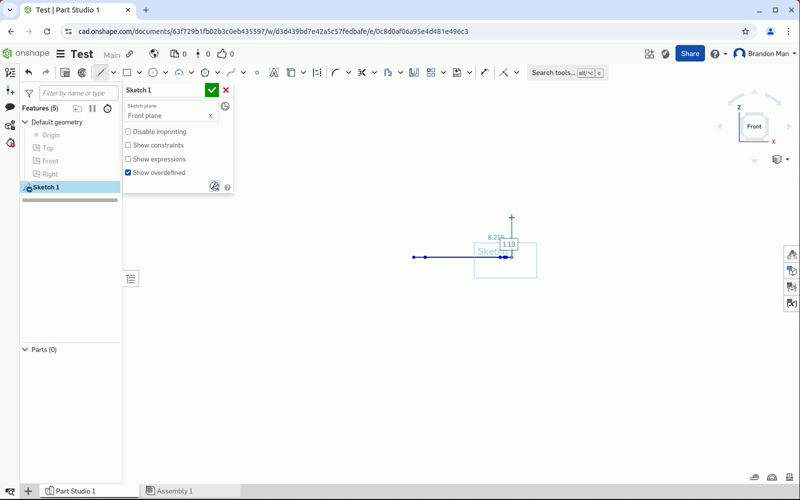
click(511, 217)
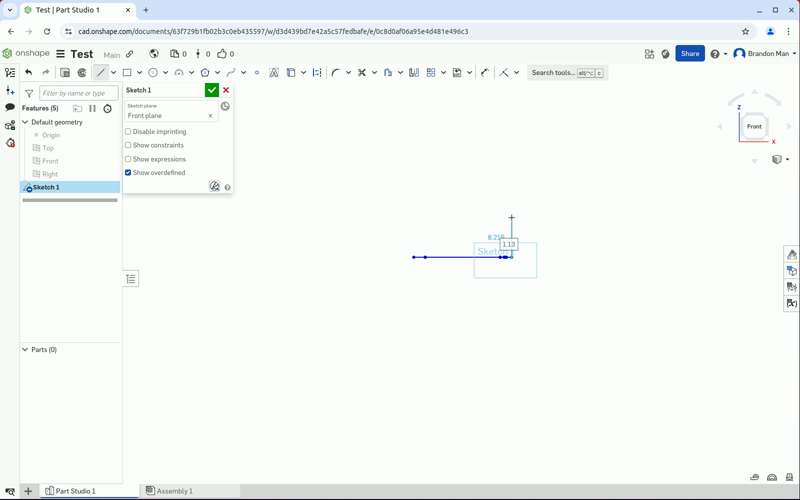
key_up(shift)
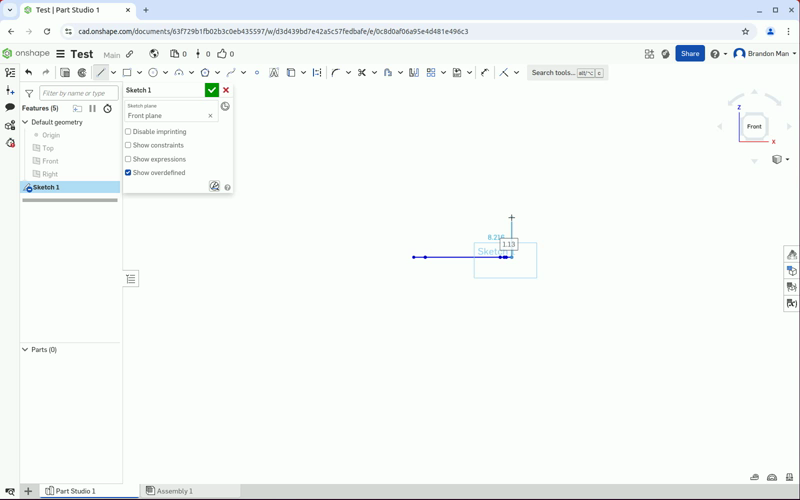
key_down(shift)
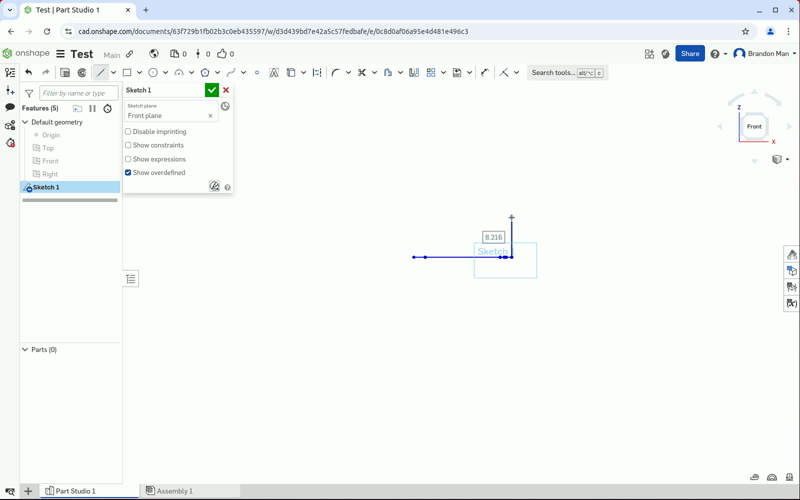
mouse_move(413, 217)
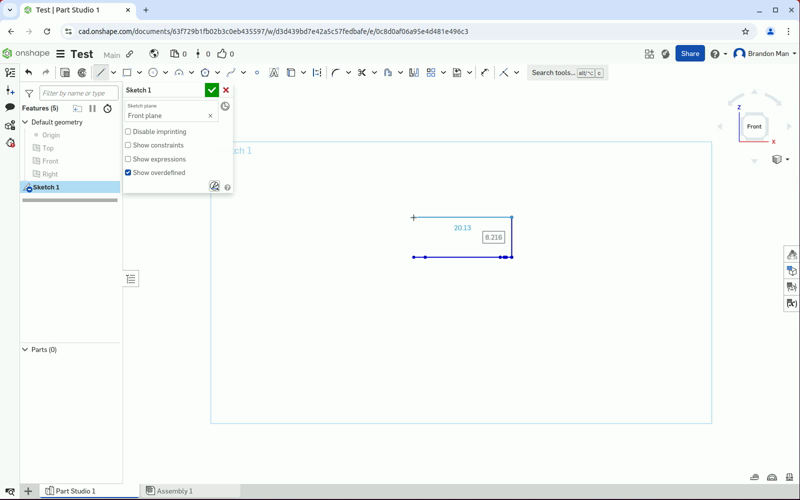
click(413, 217)
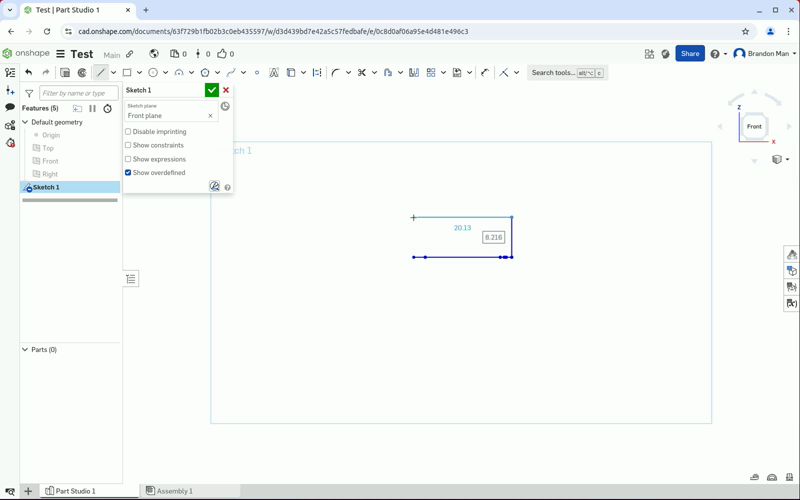
key_up(shift)
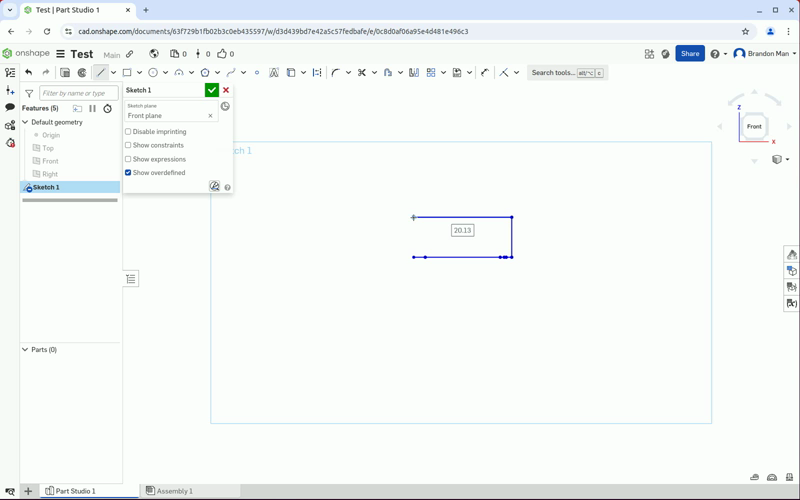
mouse_move(444, 217)
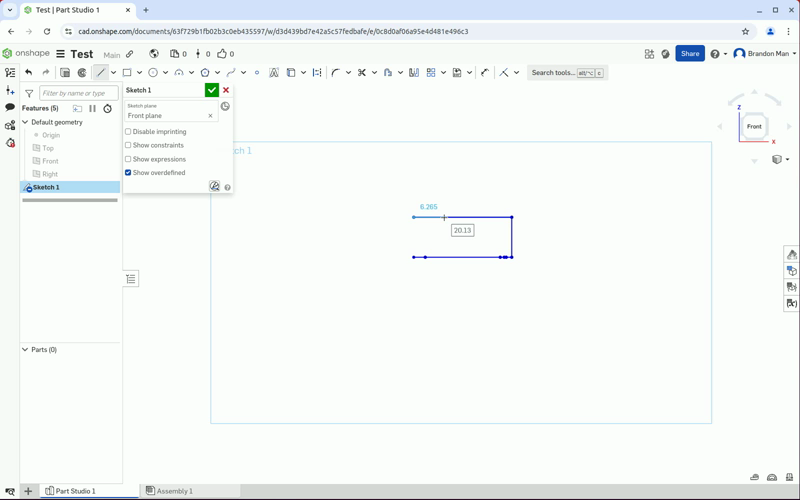
key_down(shift)
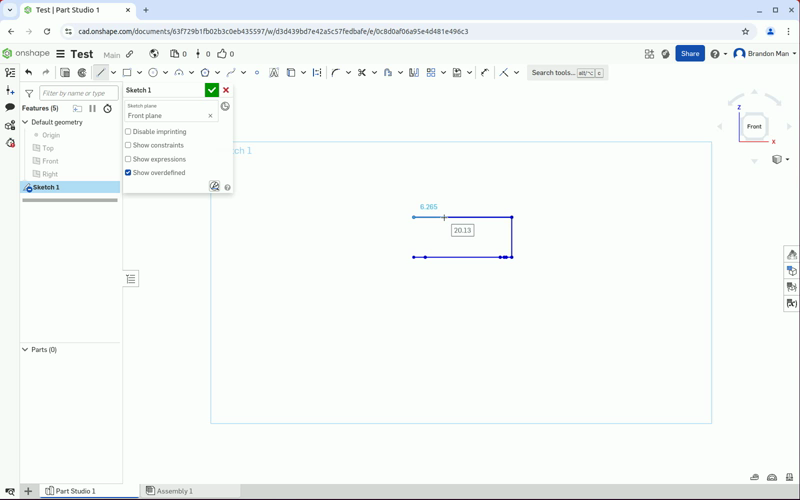
mouse_move(413, 257)
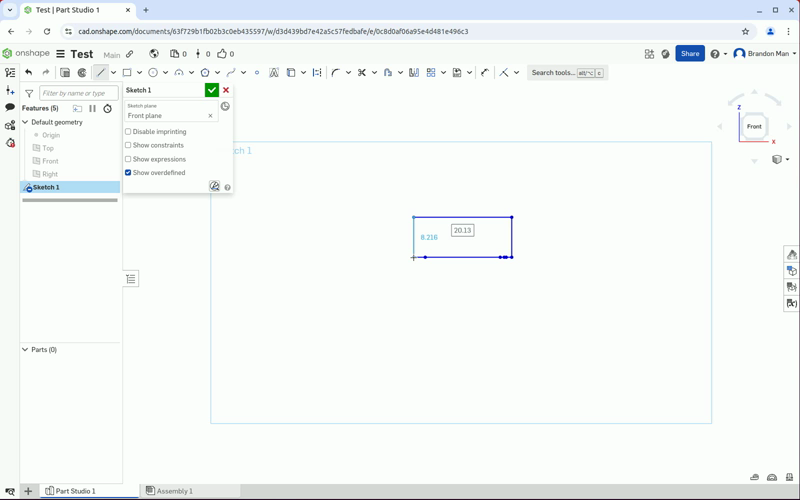
key_up(shift)
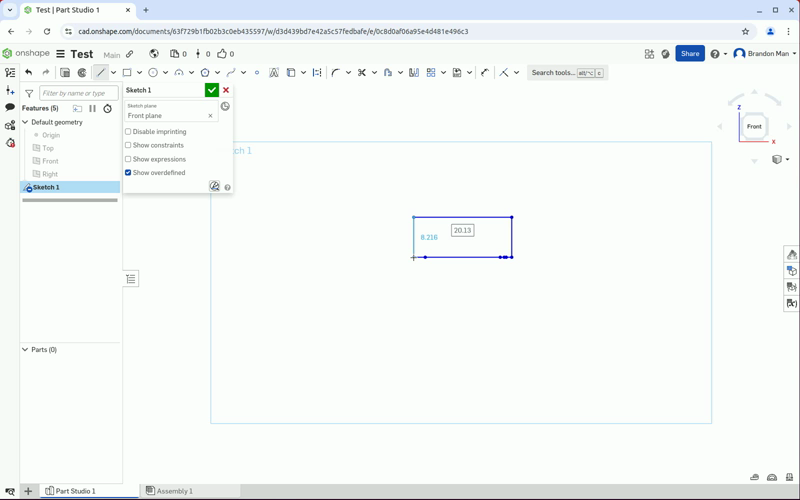
click(413, 257)
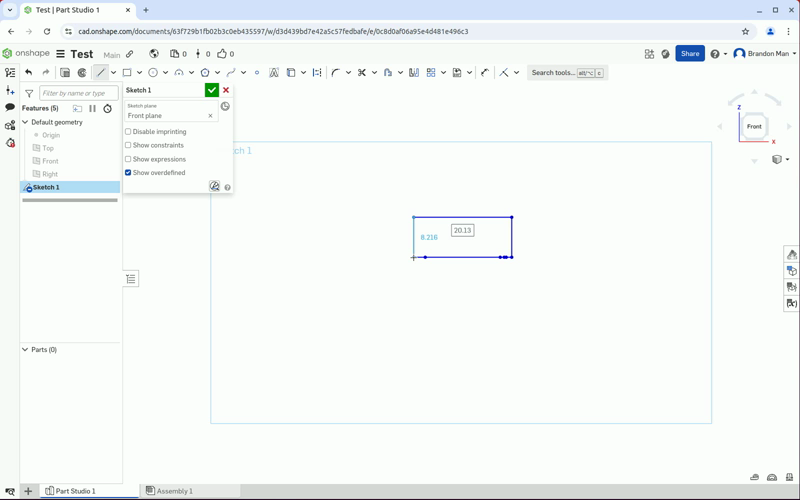
key(esc)
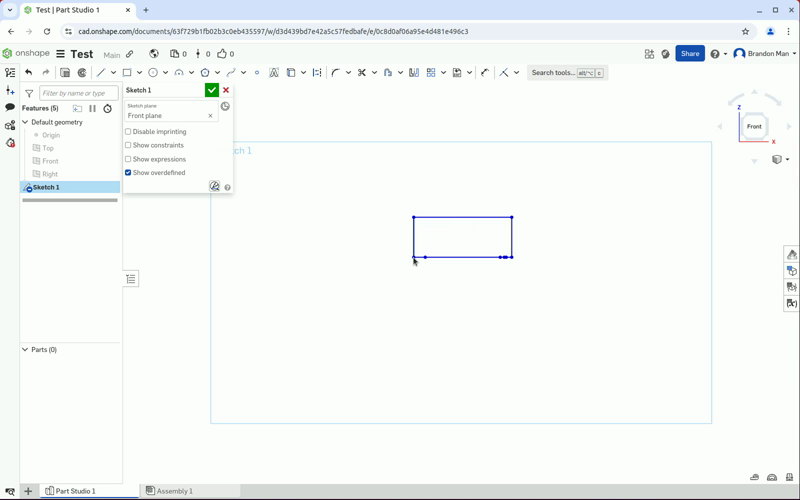
mouse_move(428, 226)
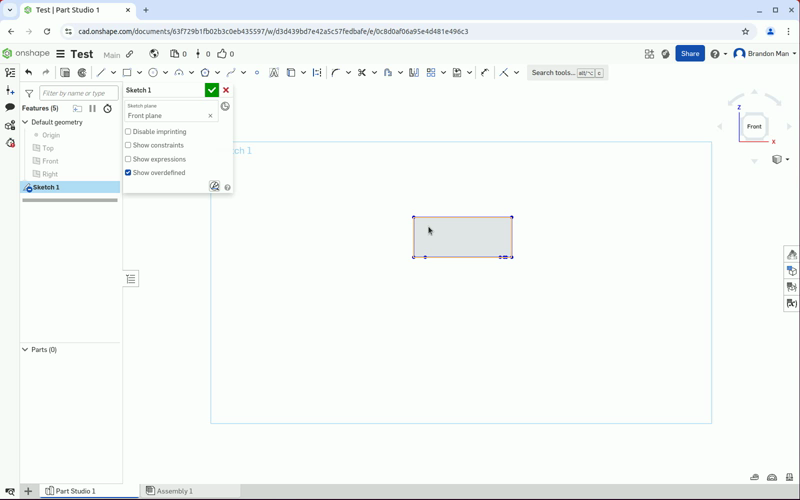
click(428, 226)
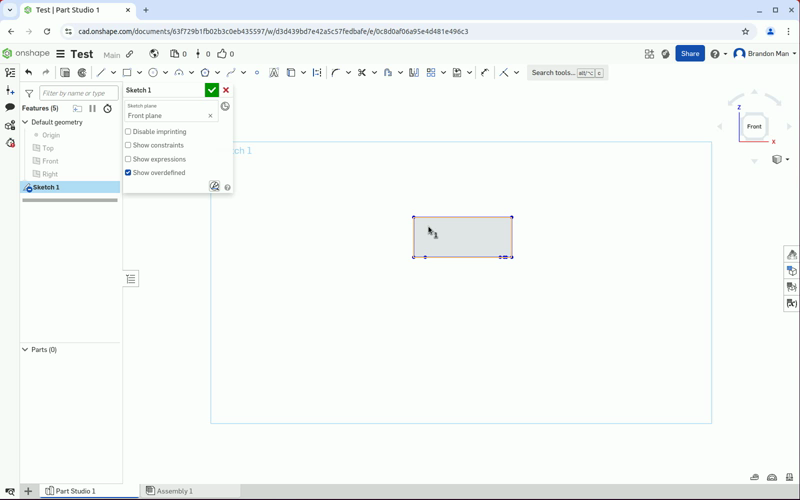
mouse_move(73, 352)
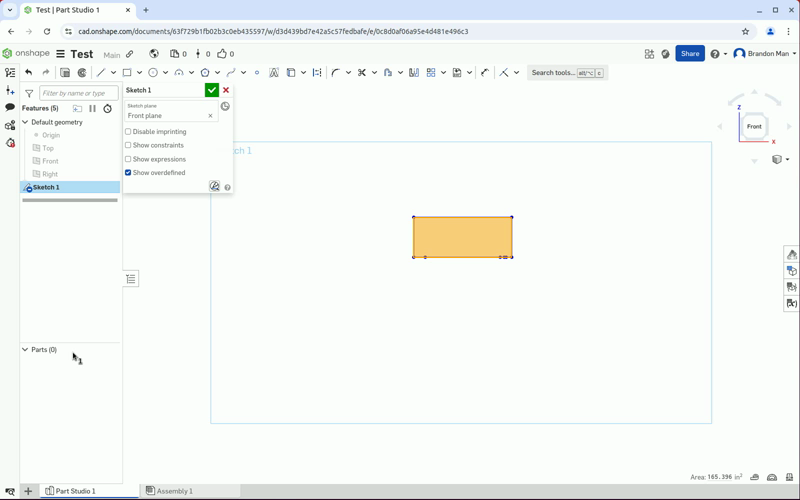
key(shift+y)
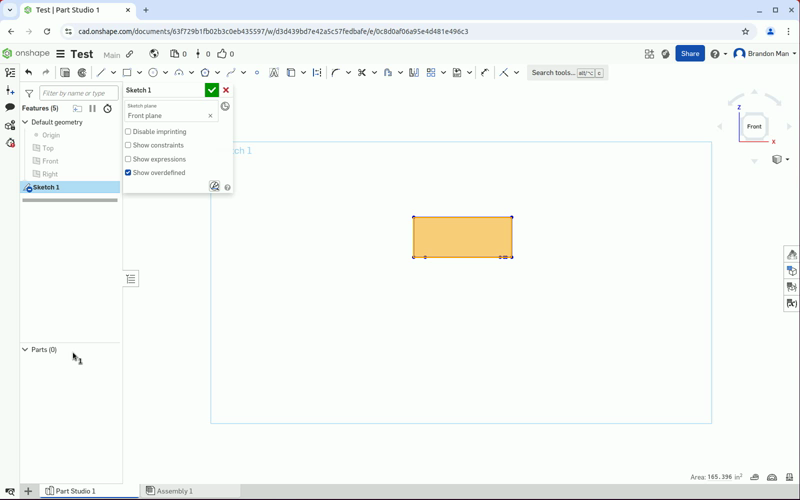
key(shift+e)
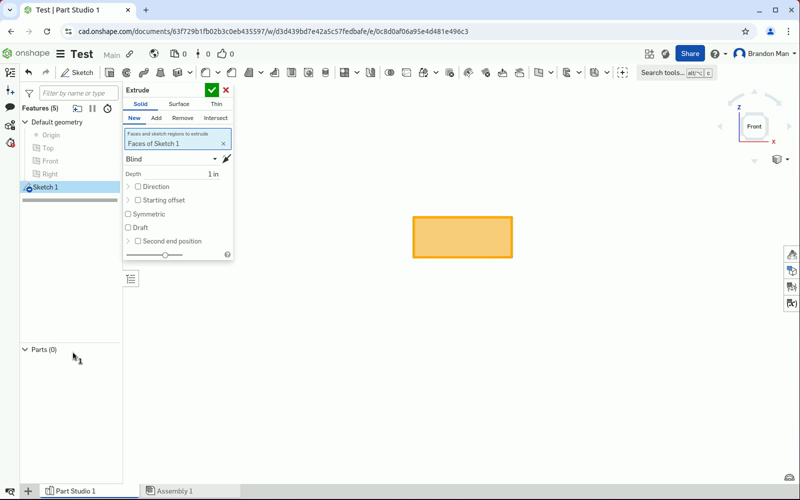
mouse_move(143, 106)
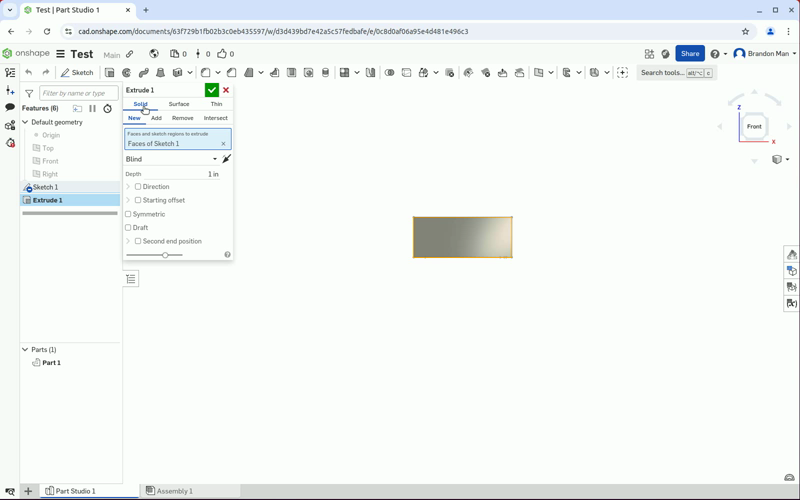
click(143, 106)
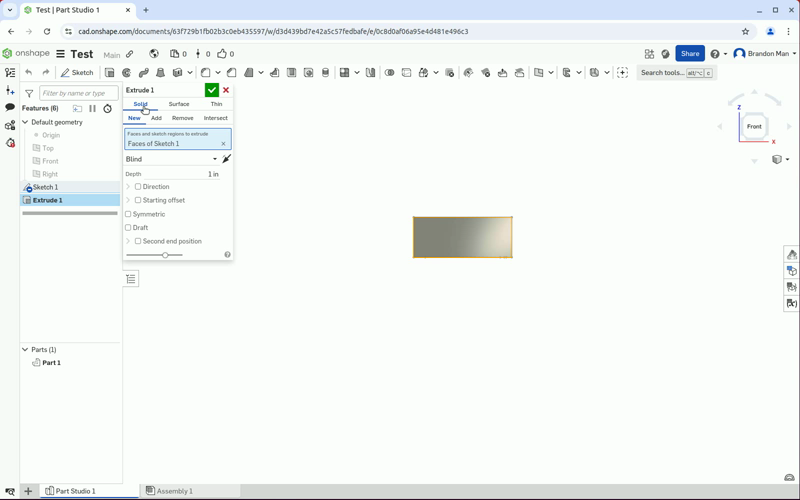
mouse_move(137, 120)
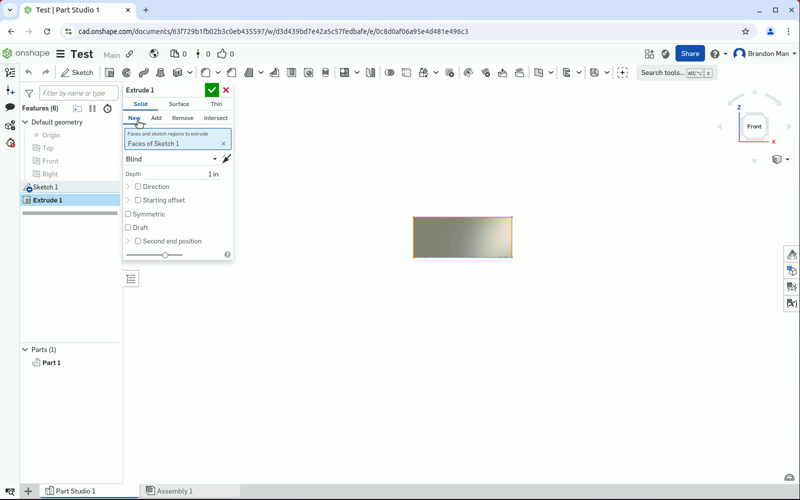
click(137, 120)
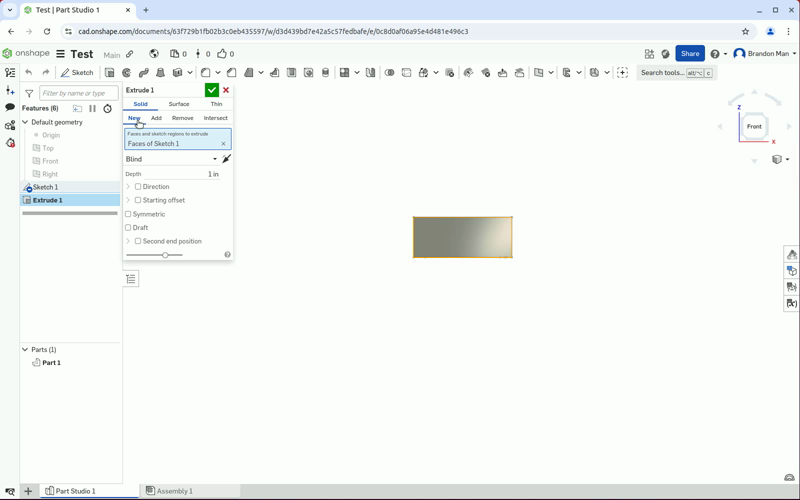
key(tab, 4)
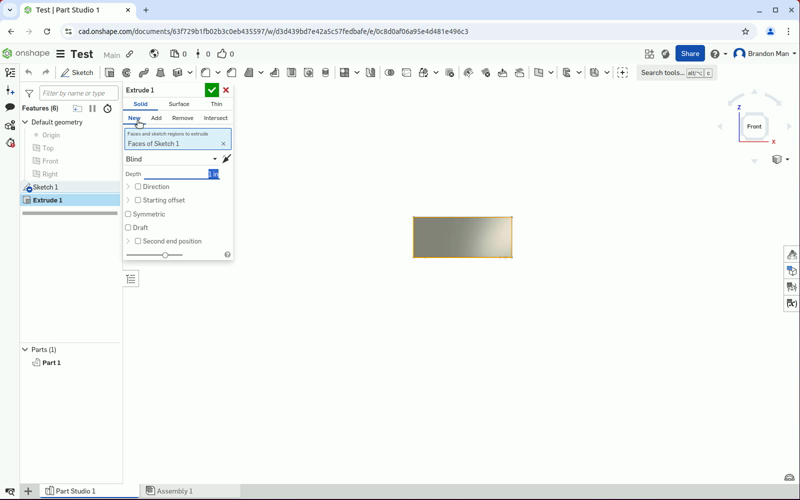
text(23.108)
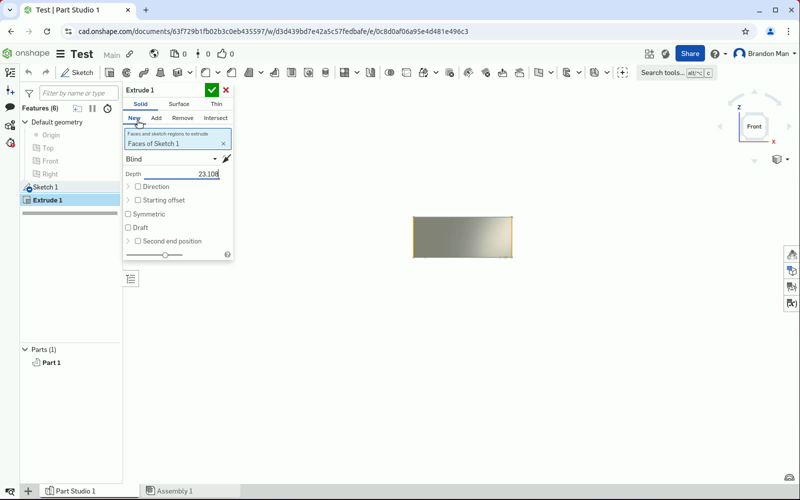
key(tab, 3)
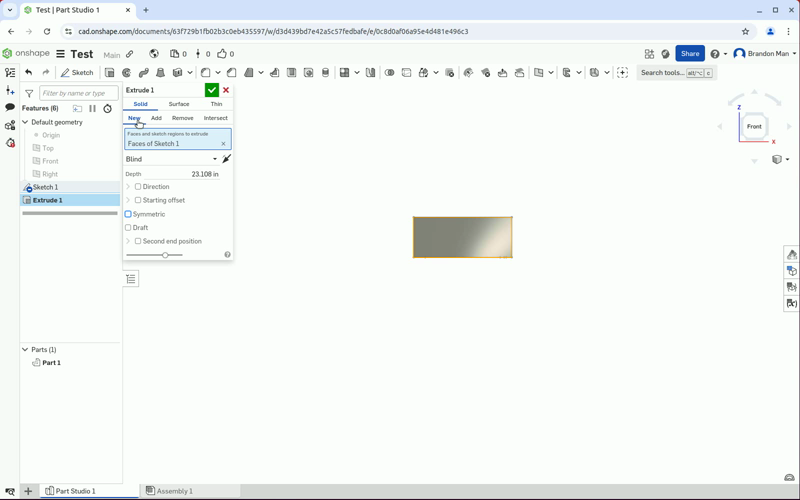
key(tab, 2)
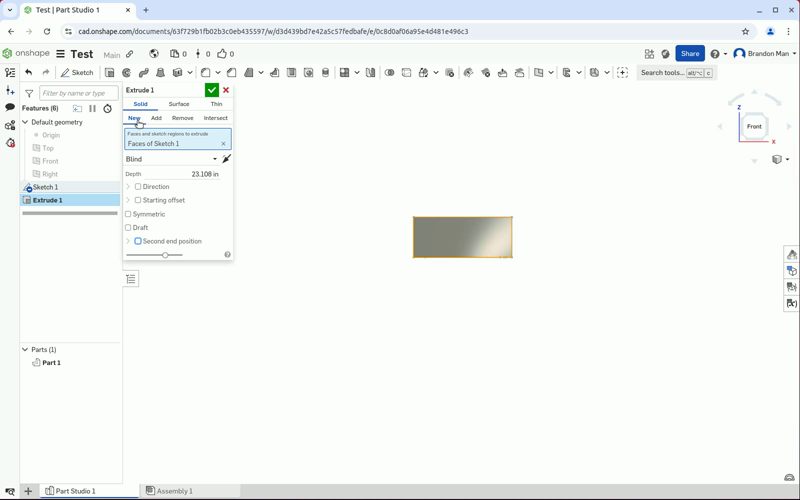
key(space)
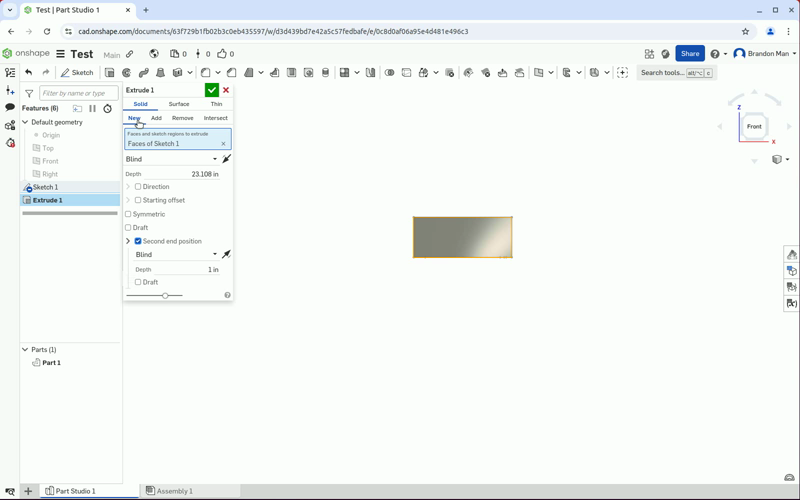
key(tab, 3)
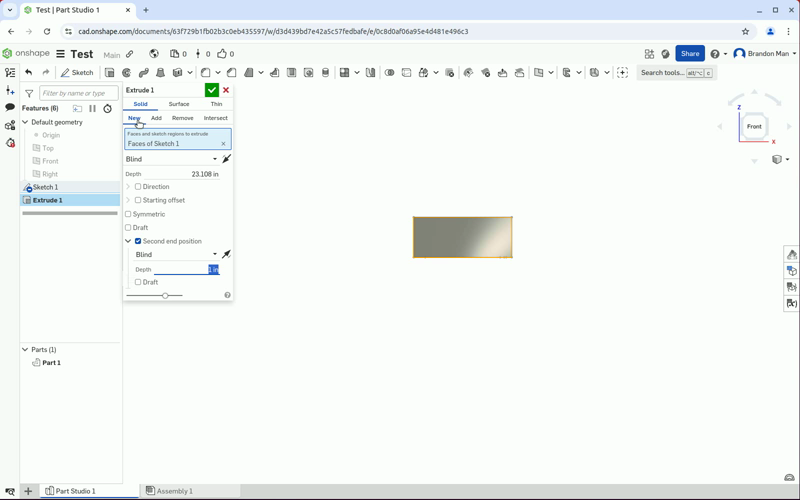
text(2.166)
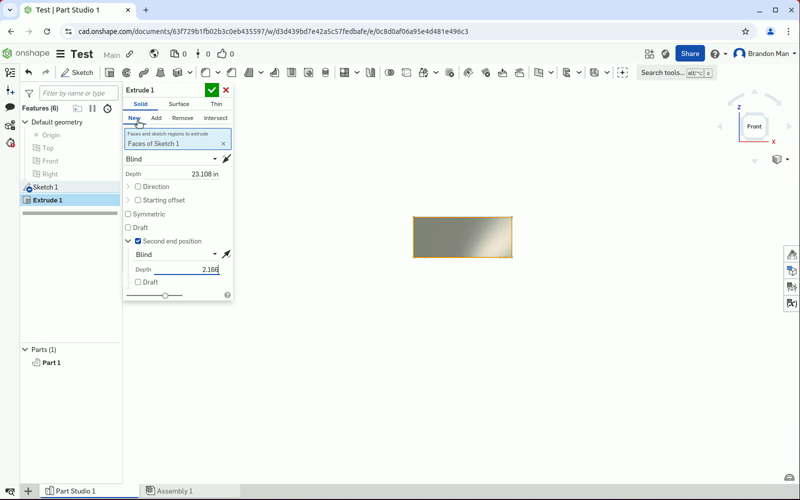
key(enter)
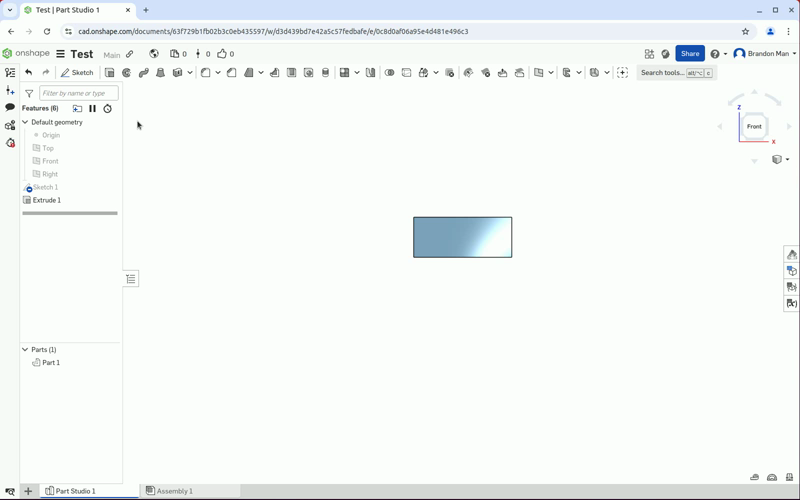
key(shift+h)
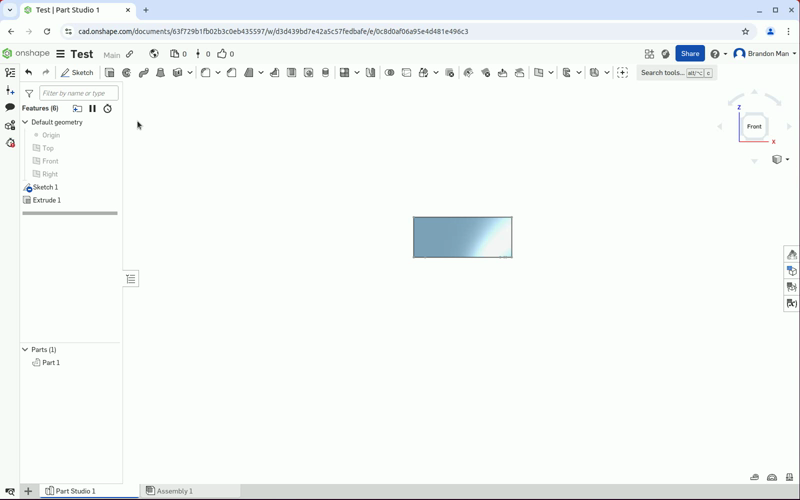
key(shift+h)
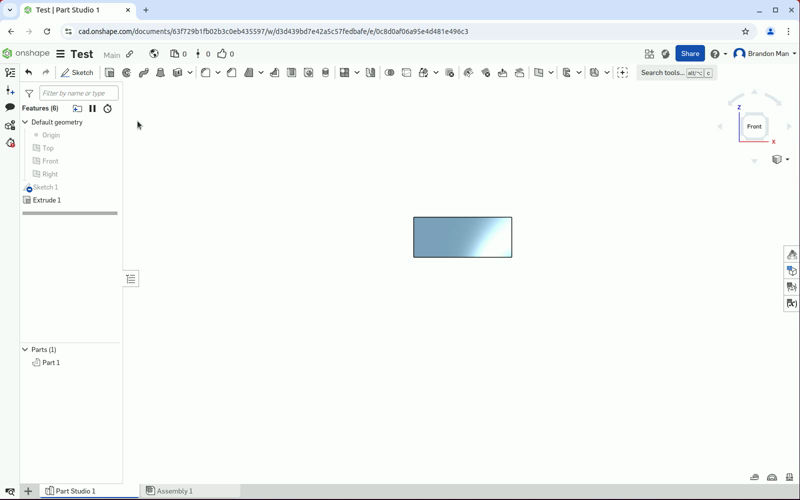
mouse_move(73, 189)
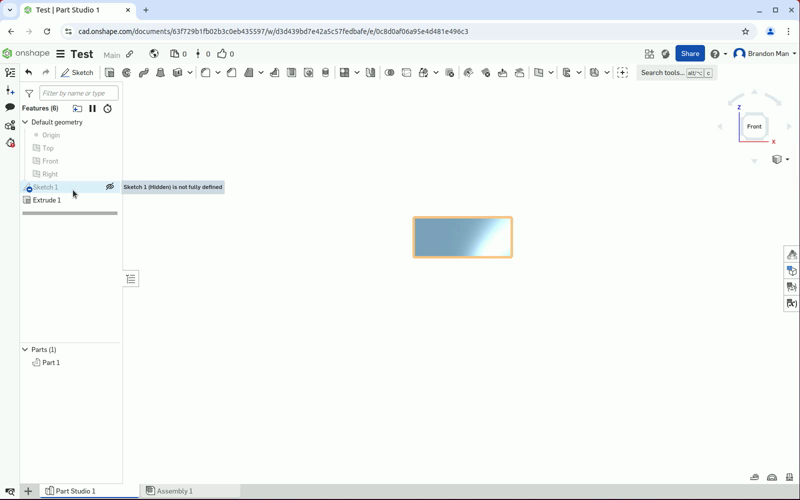
click(73, 189)
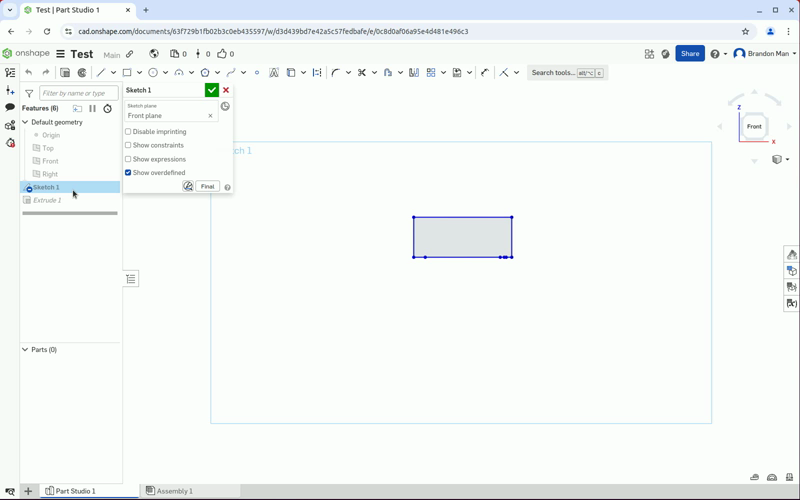
mouse_move(229, 92)
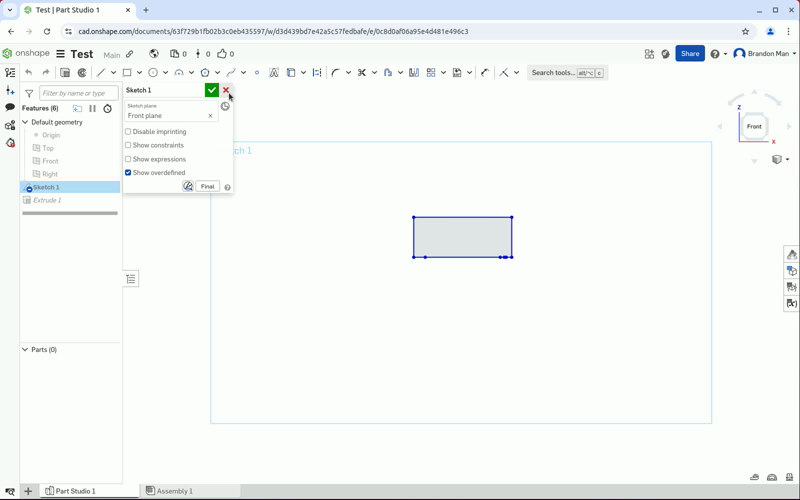
click(229, 92)
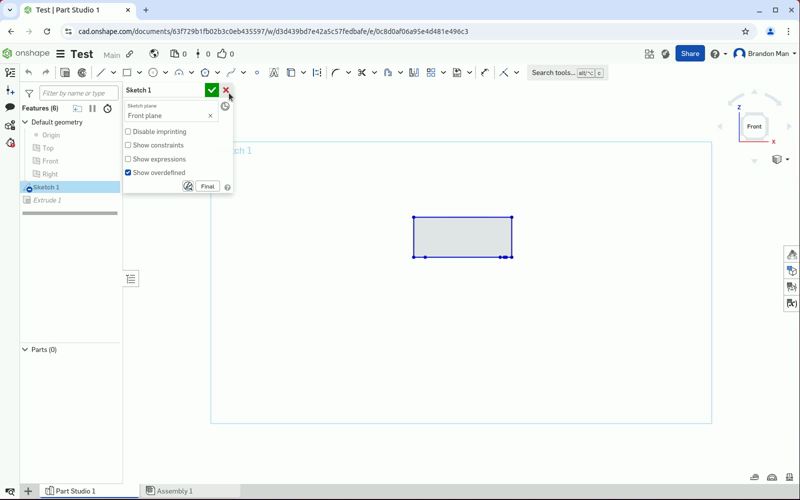
key(shift+s)
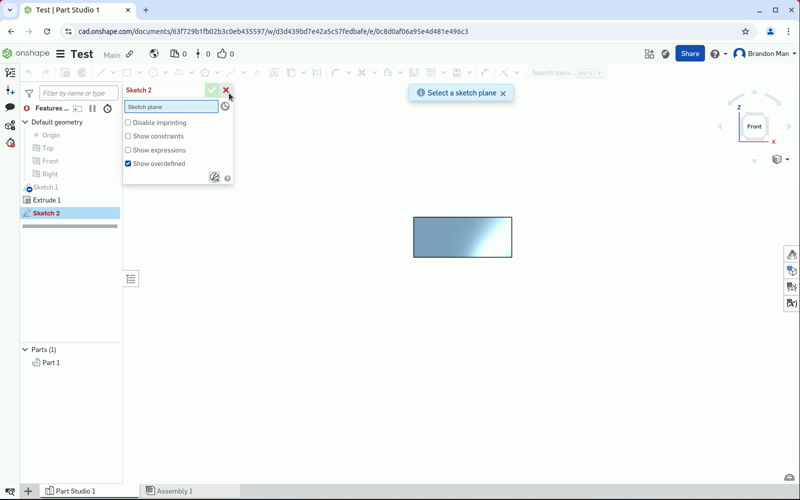
mouse_move(73, 163)
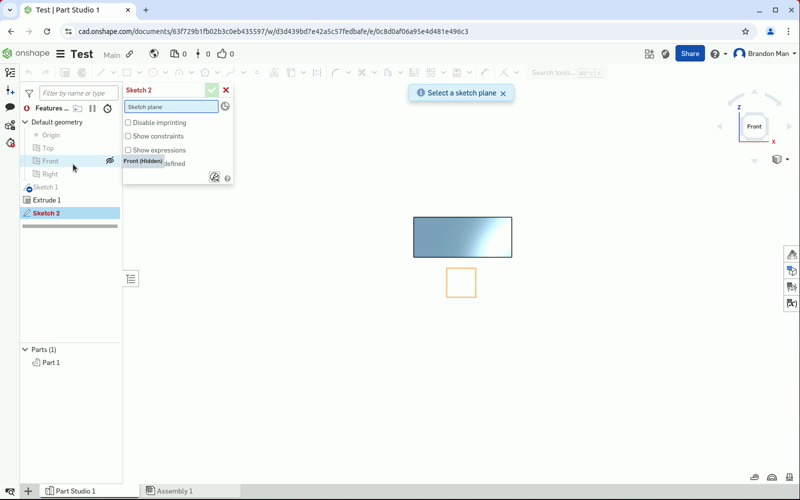
click(73, 163)
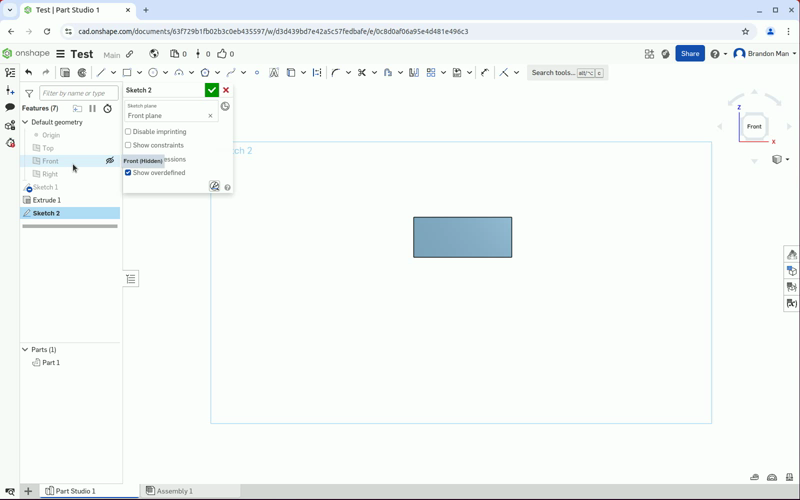
mouse_move(73, 352)
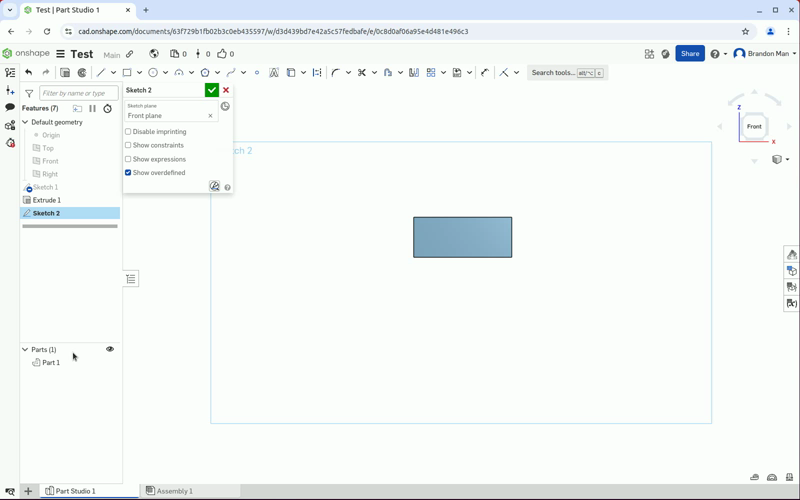
key(y)
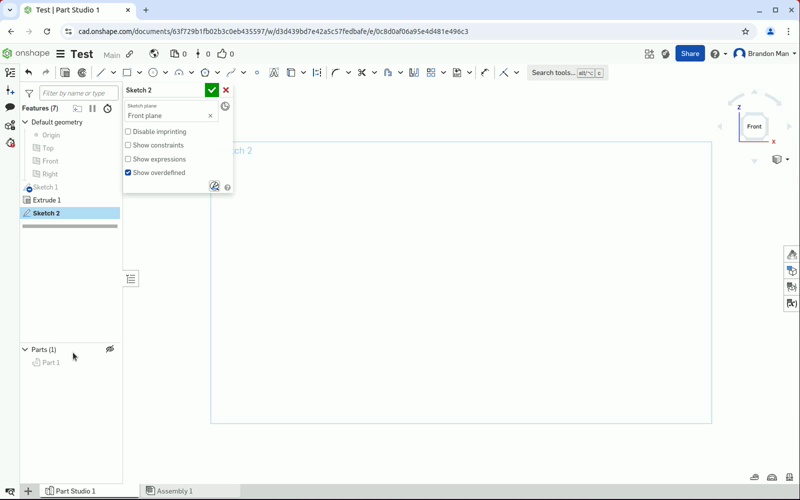
key(l)
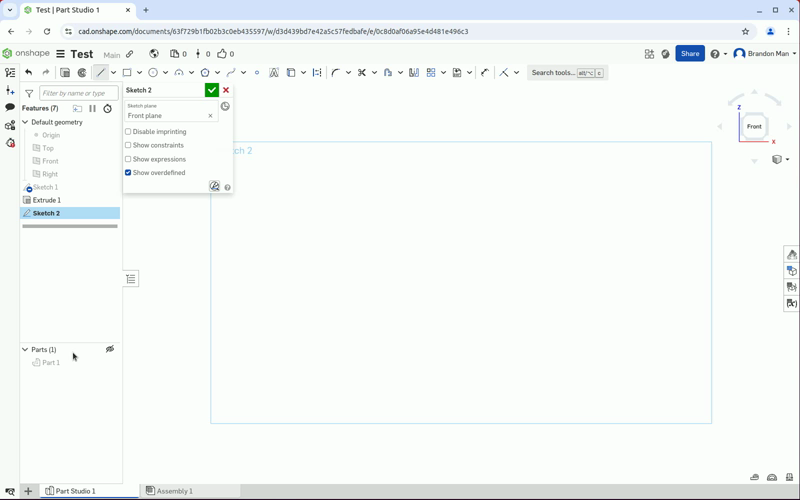
key_down(shift)
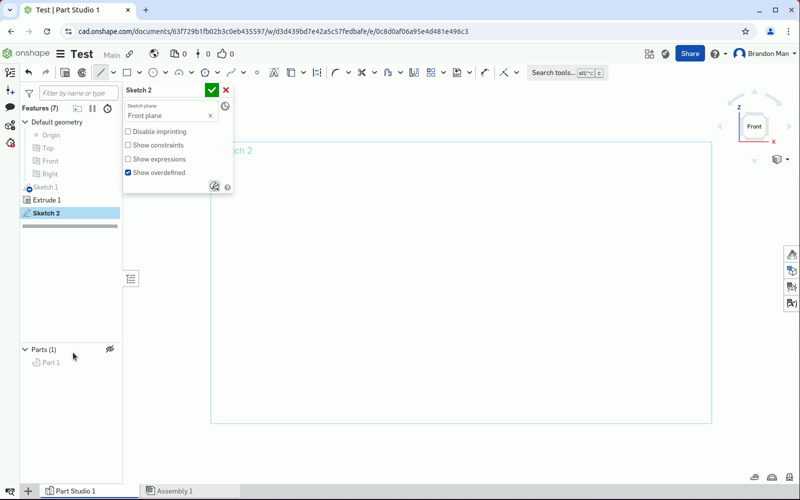
mouse_move(424, 365)
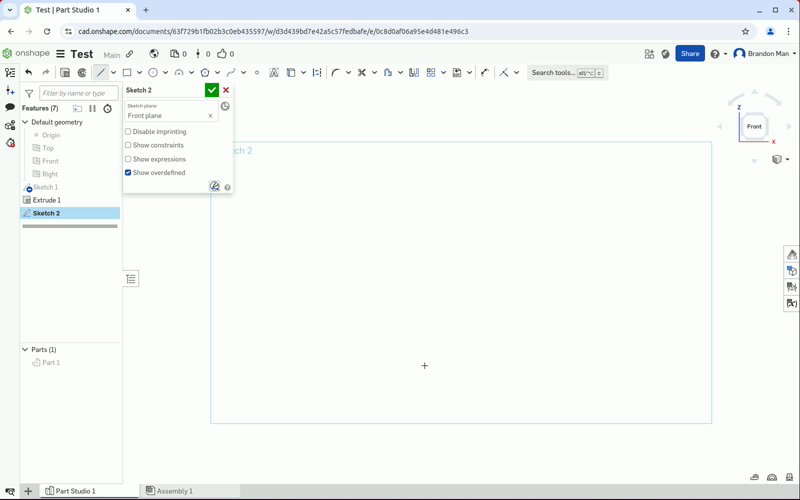
click(424, 365)
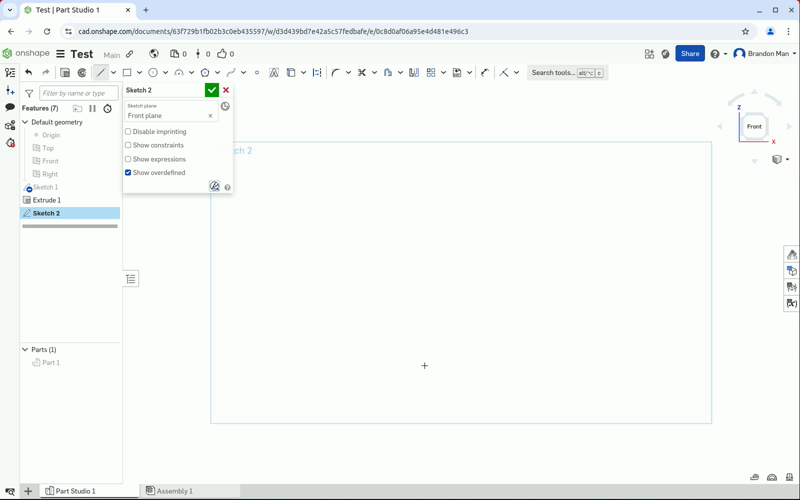
key_up(shift)
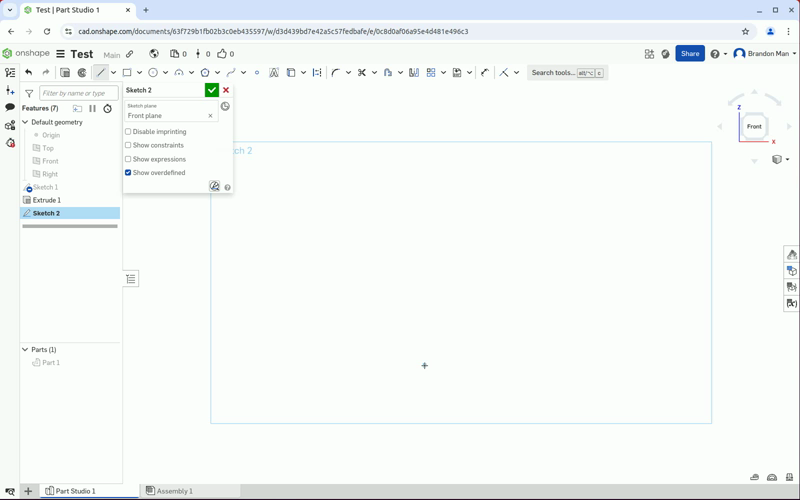
key_down(shift)
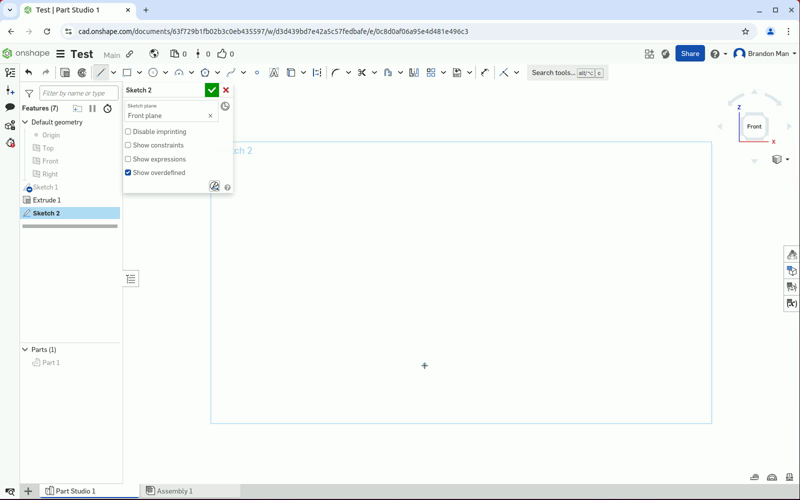
mouse_move(500, 365)
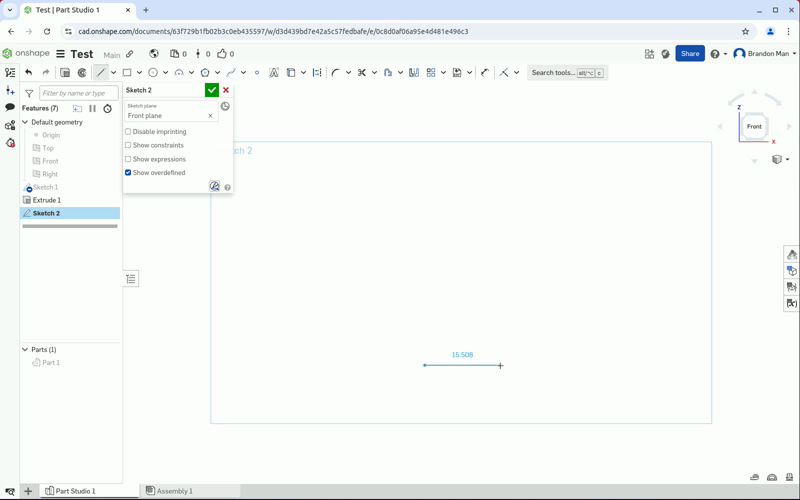
click(500, 365)
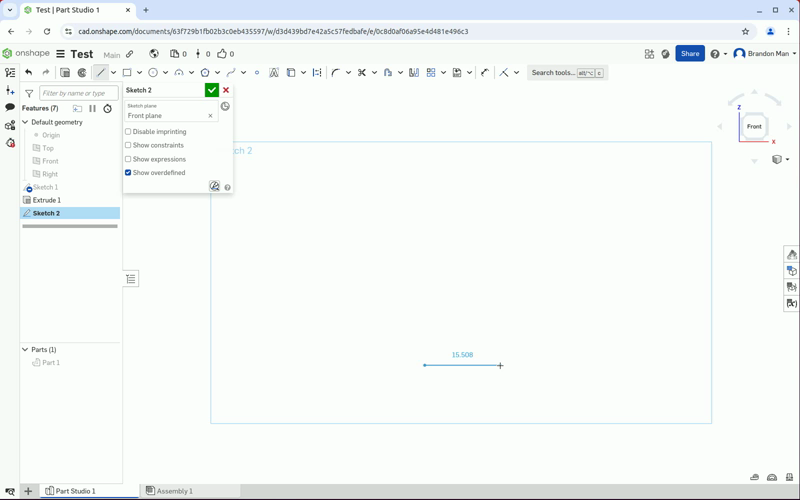
key_up(shift)
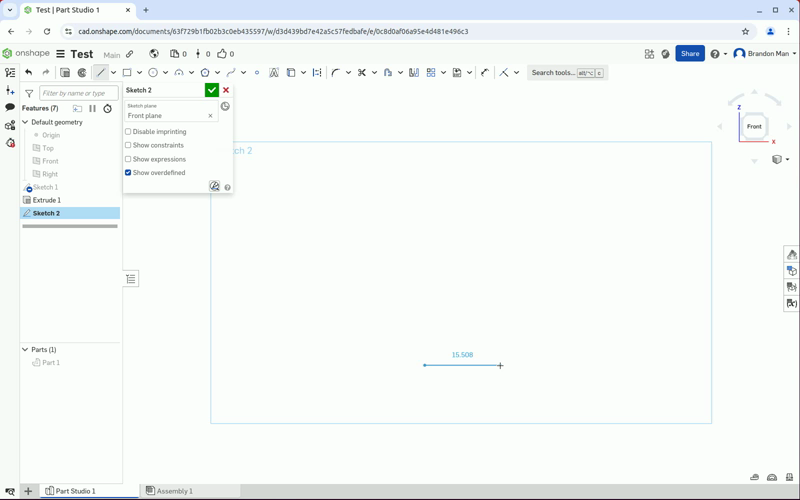
key_down(shift)
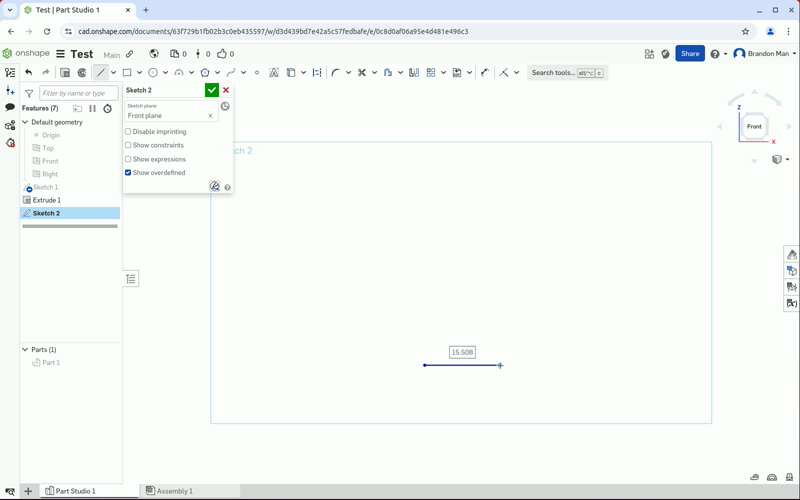
mouse_move(500, 255)
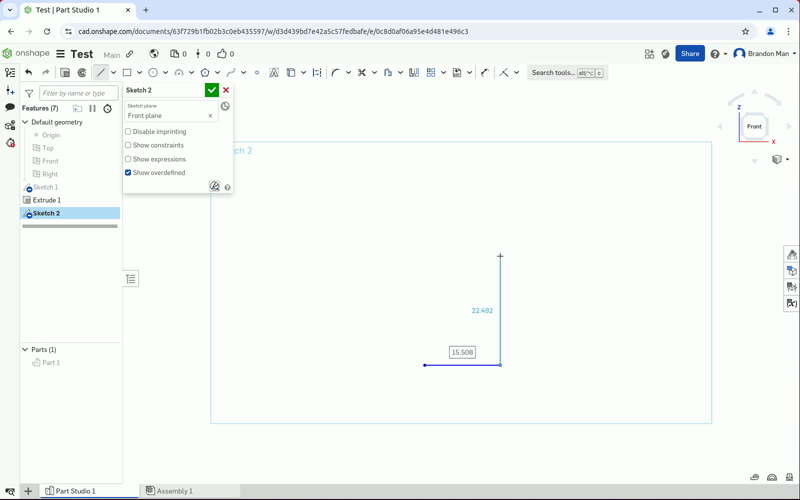
click(500, 255)
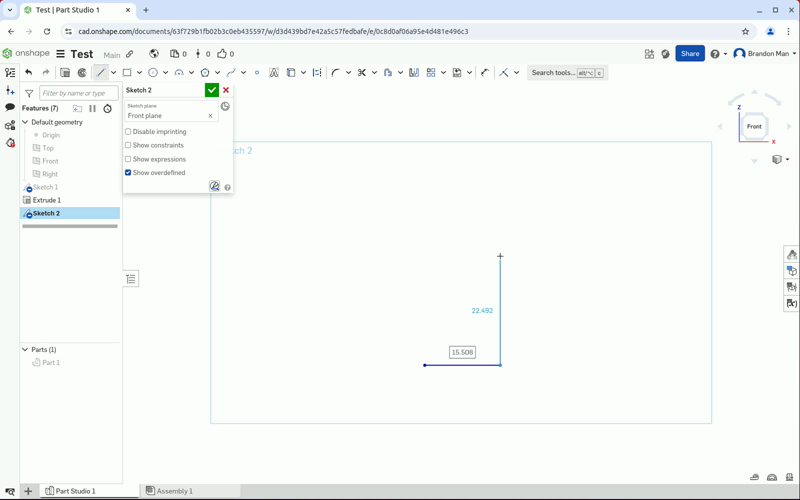
key_up(shift)
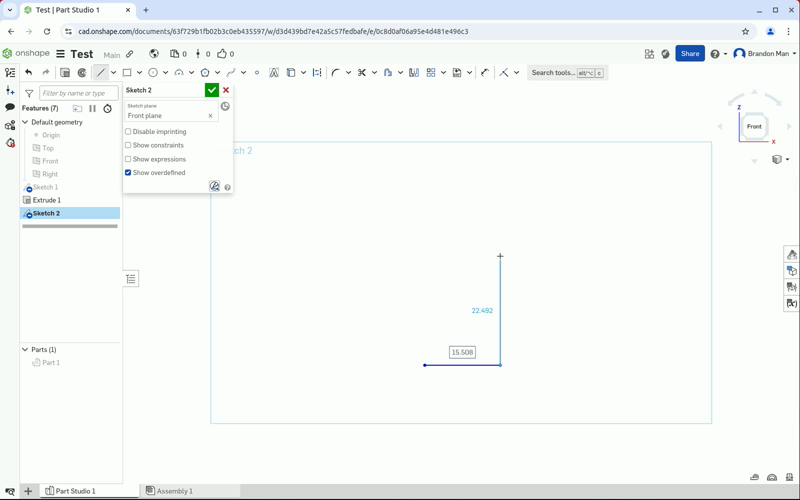
key_down(shift)
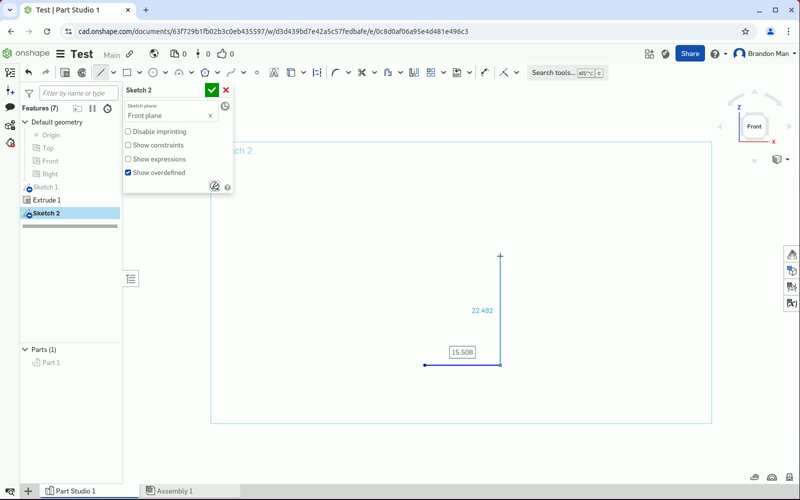
mouse_move(424, 255)
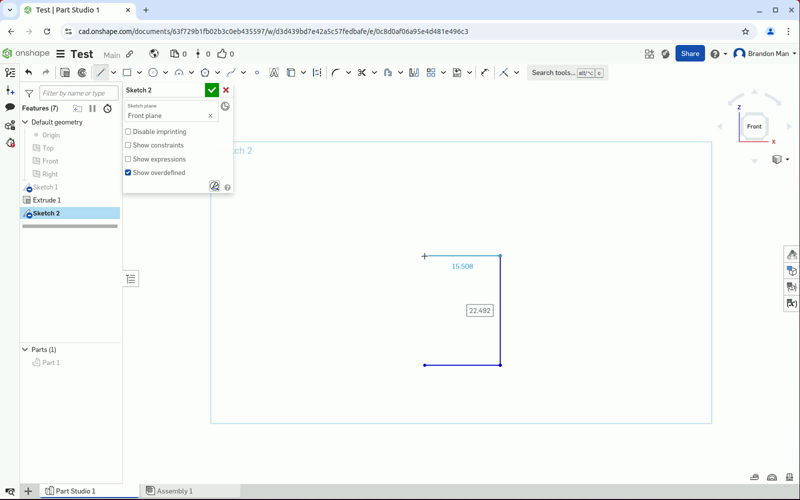
click(424, 255)
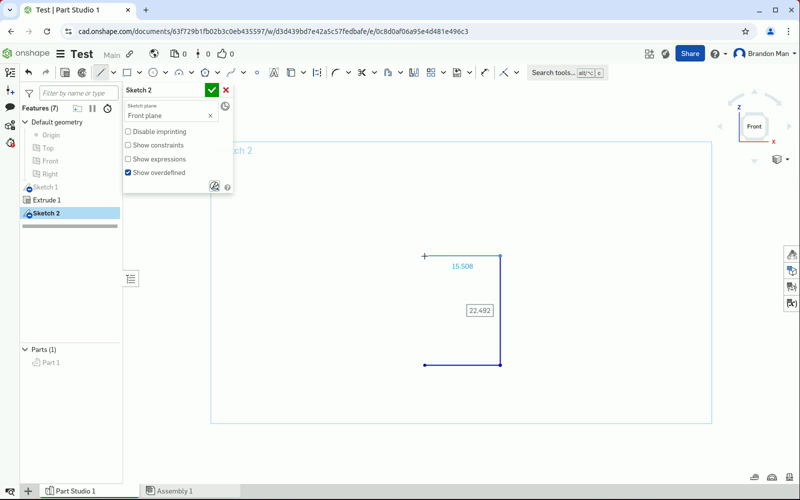
key_up(shift)
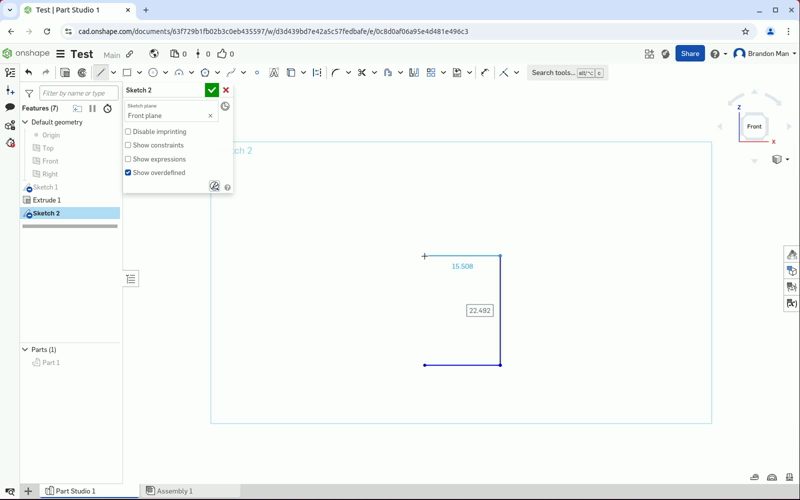
key_down(shift)
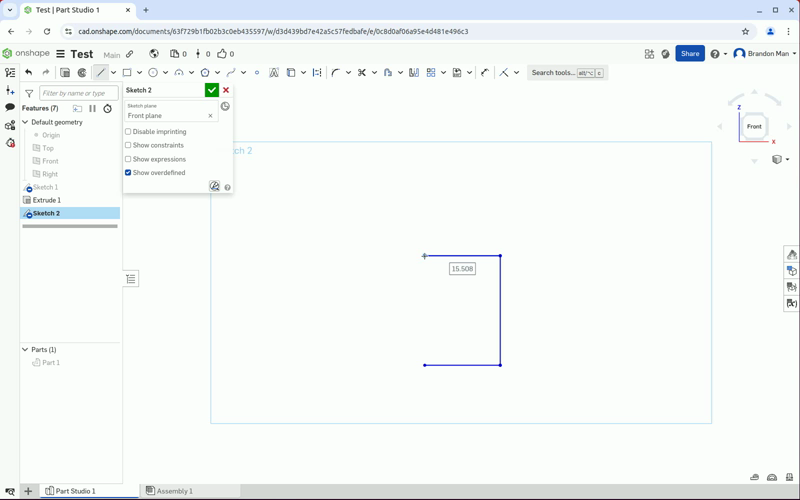
mouse_move(424, 365)
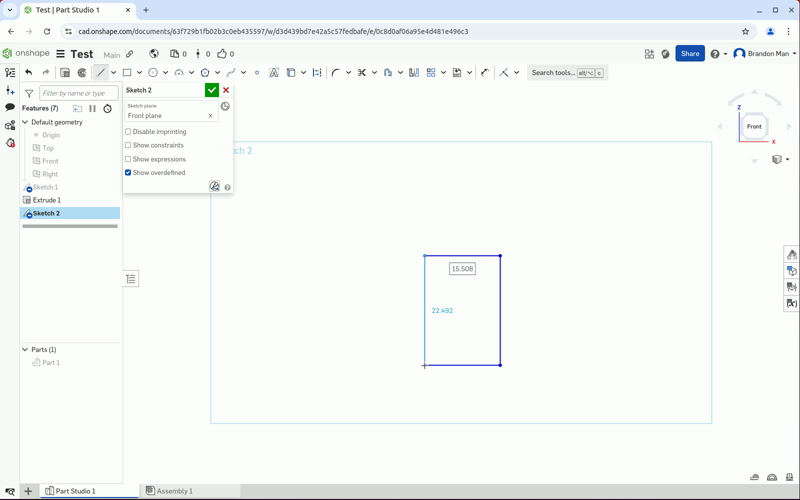
key_up(shift)
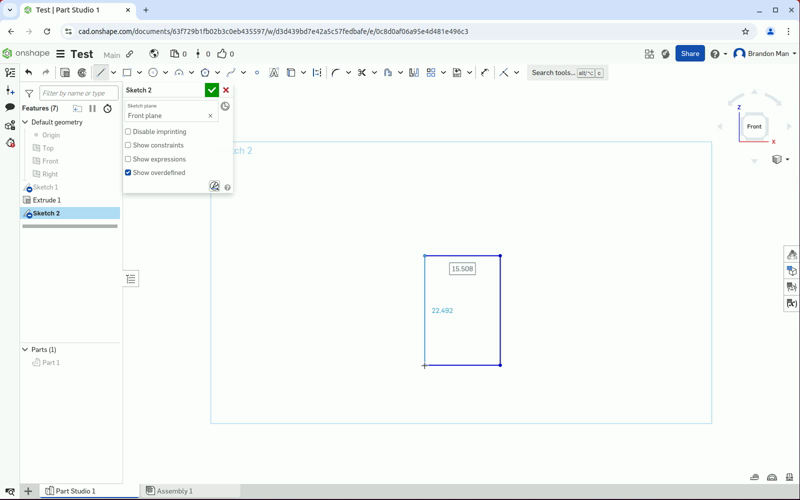
click(424, 365)
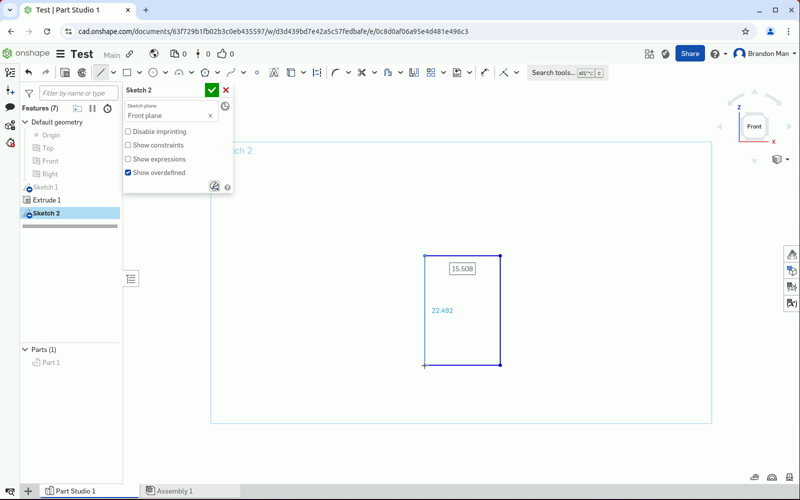
key(esc)
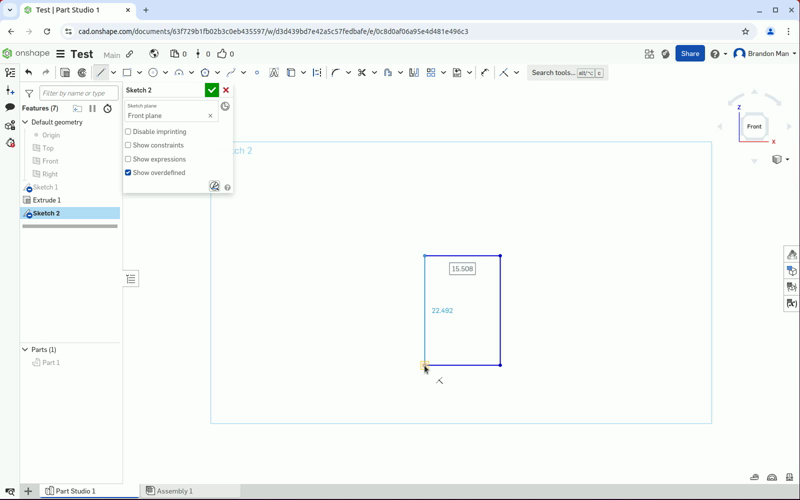
mouse_move(442, 276)
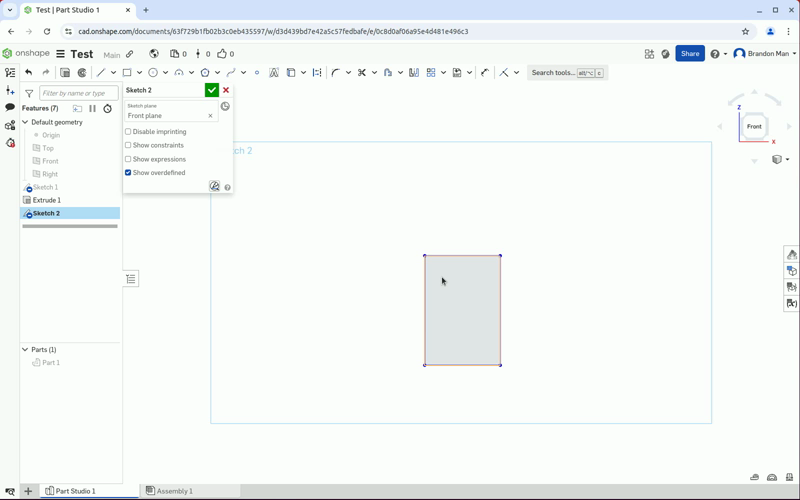
click(442, 276)
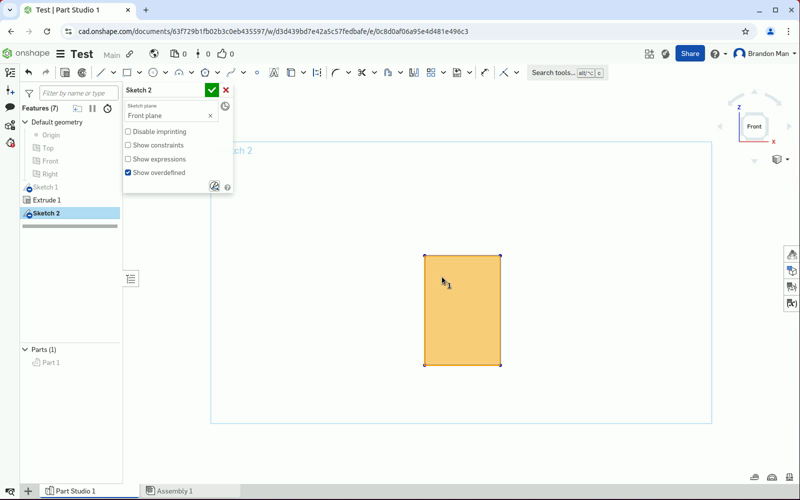
mouse_move(73, 352)
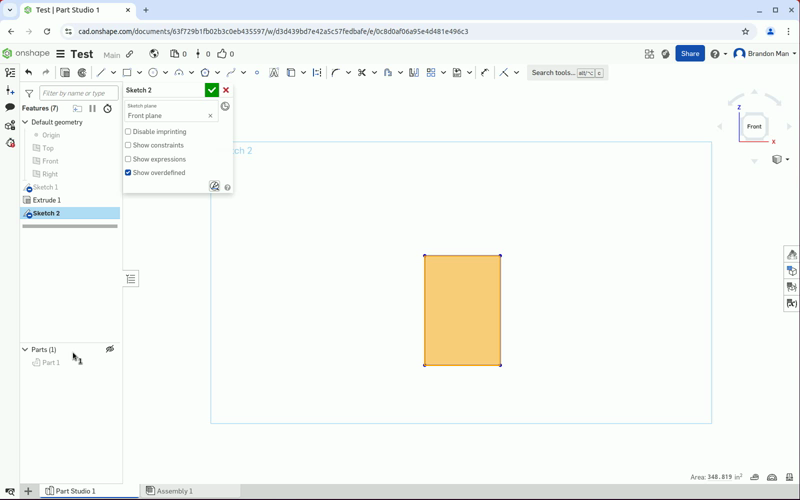
key(shift+y)
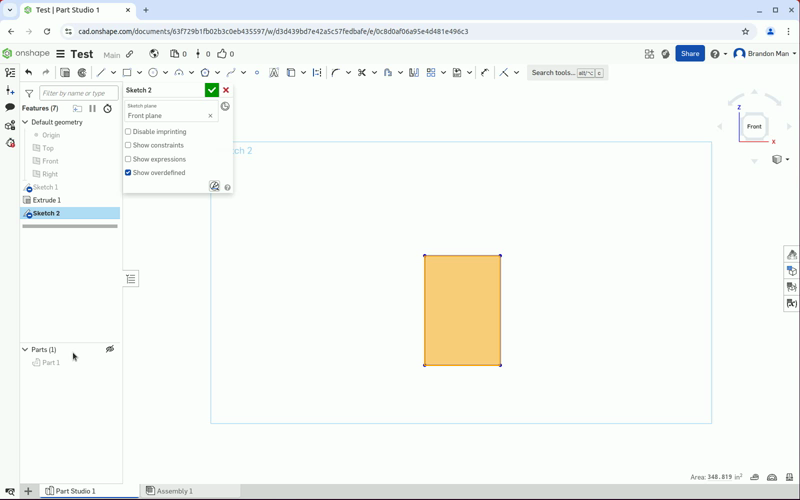
key(shift+e)
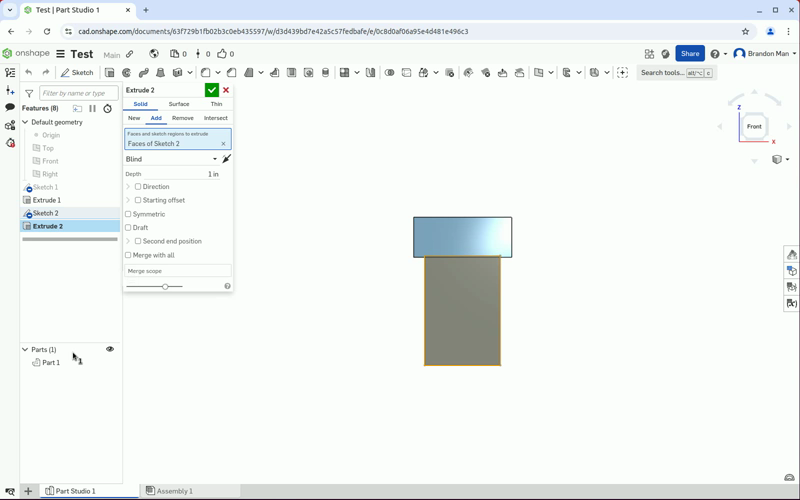
mouse_move(143, 106)
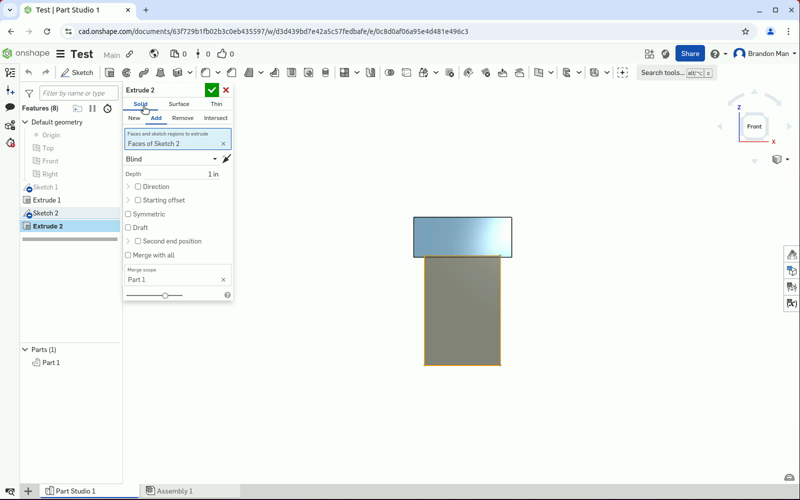
click(143, 106)
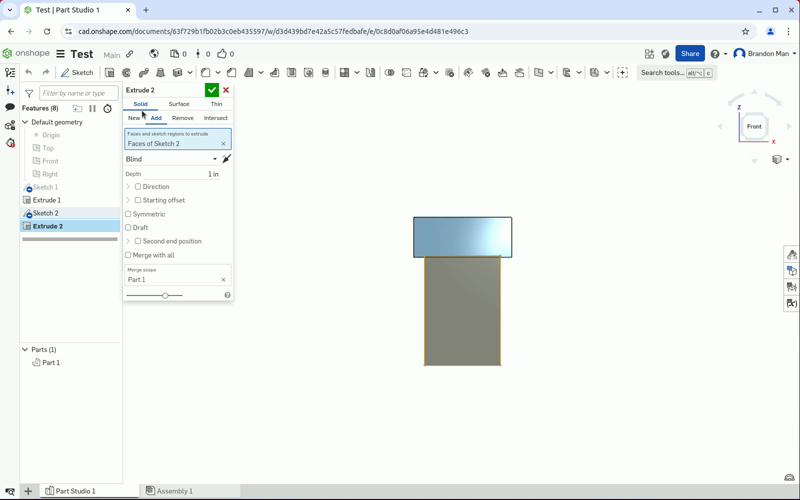
mouse_move(137, 120)
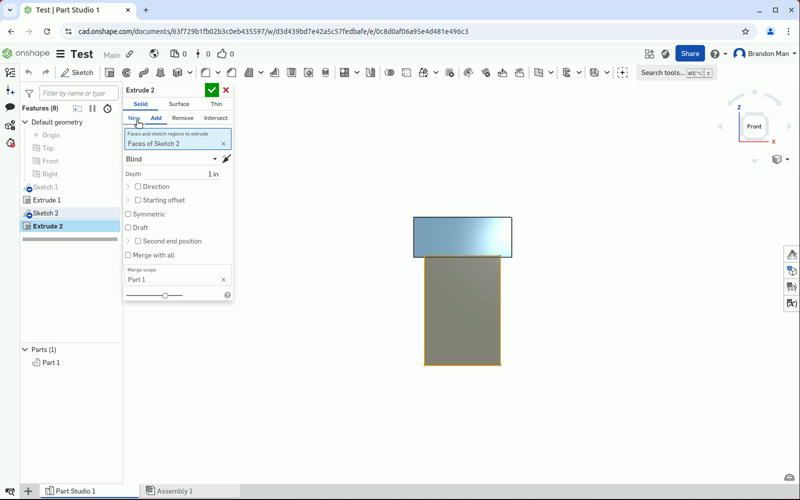
click(137, 120)
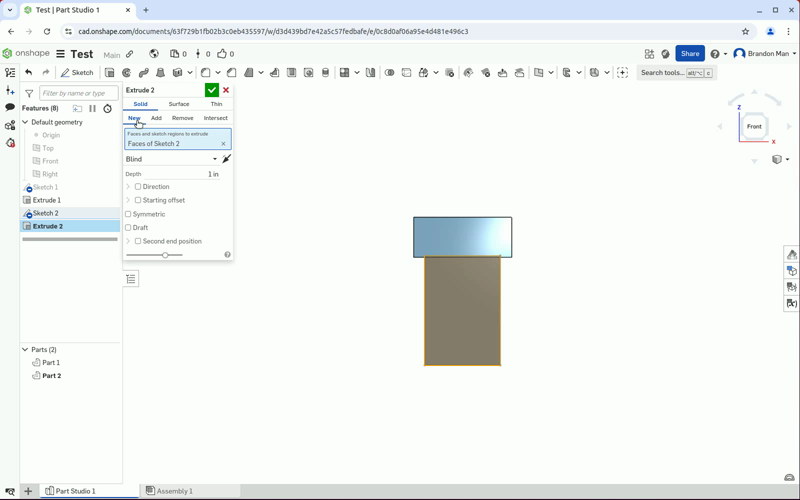
key(tab, 4)
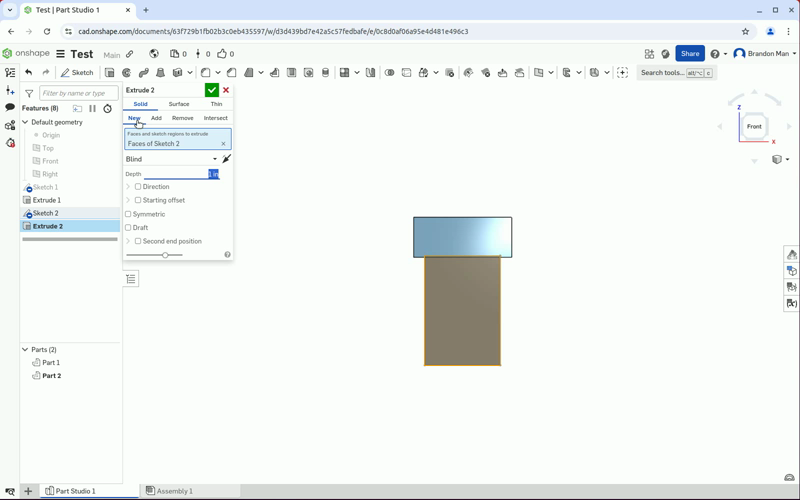
text(23.108)
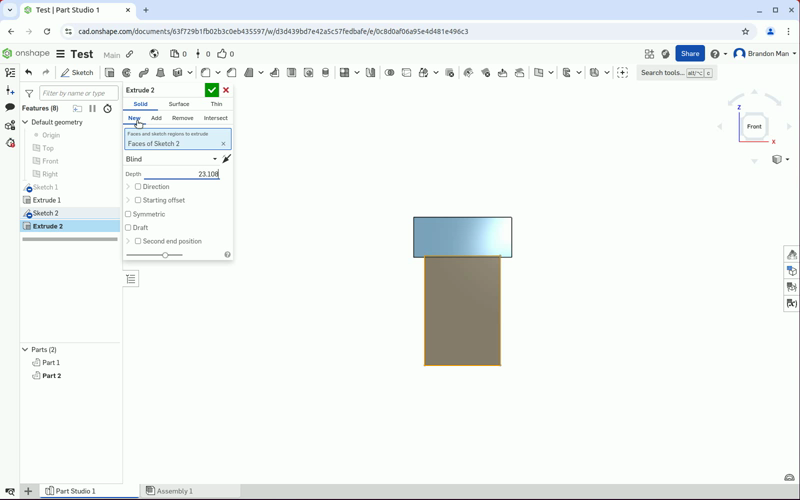
key(tab, 3)
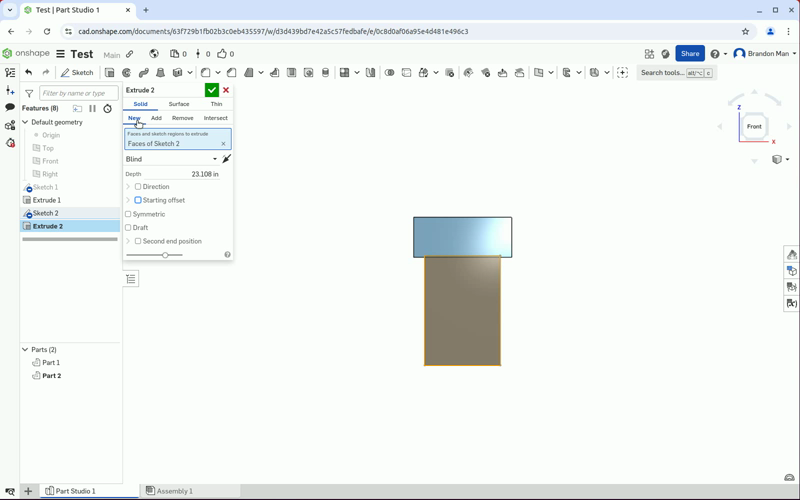
key(tab, 2)
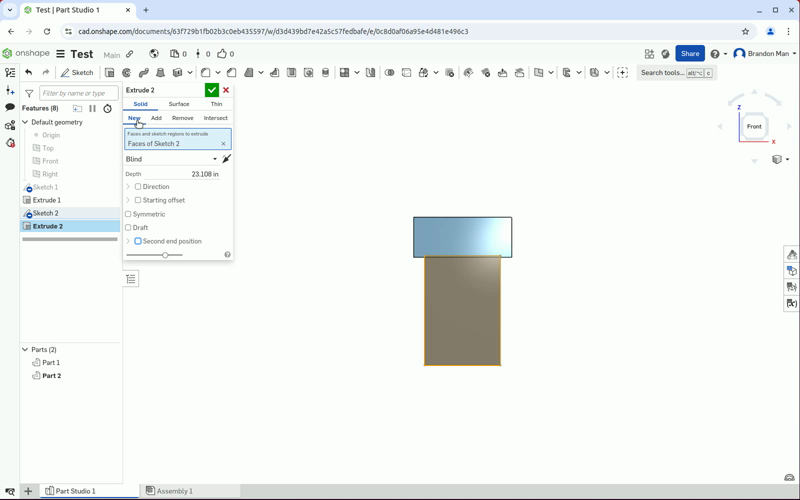
key(space)
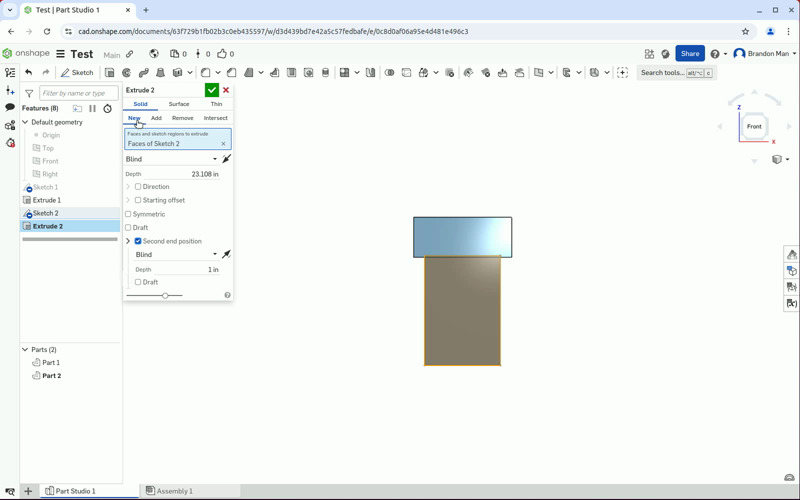
key(tab, 3)
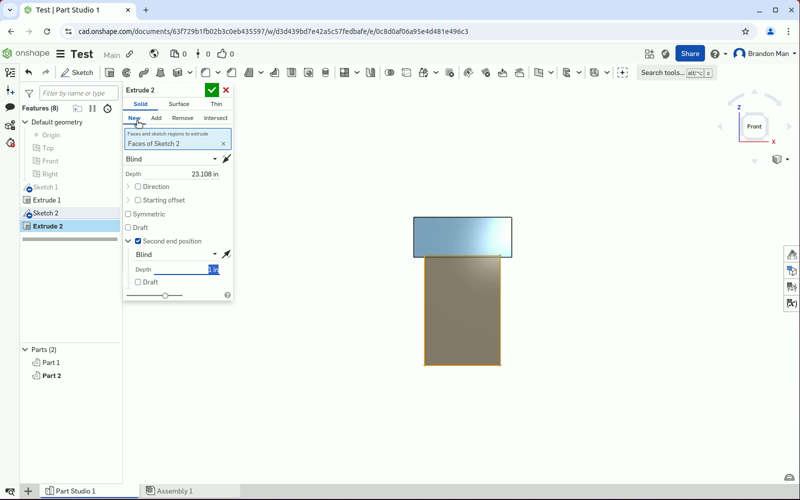
text(2.166)
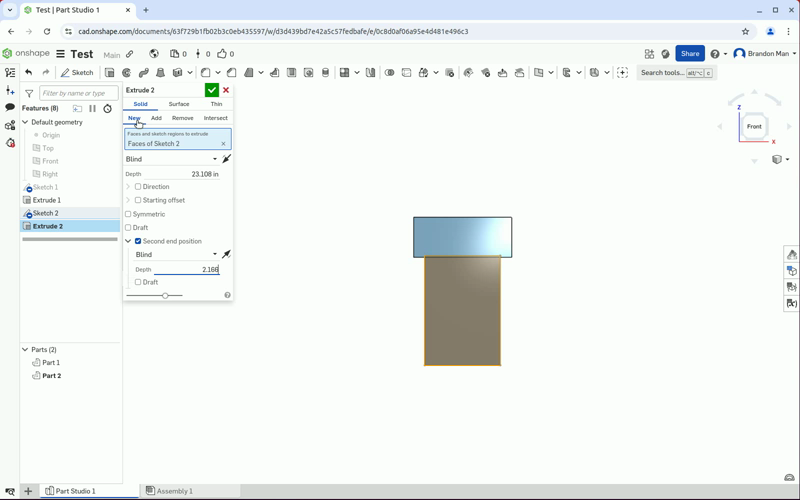
key(enter)
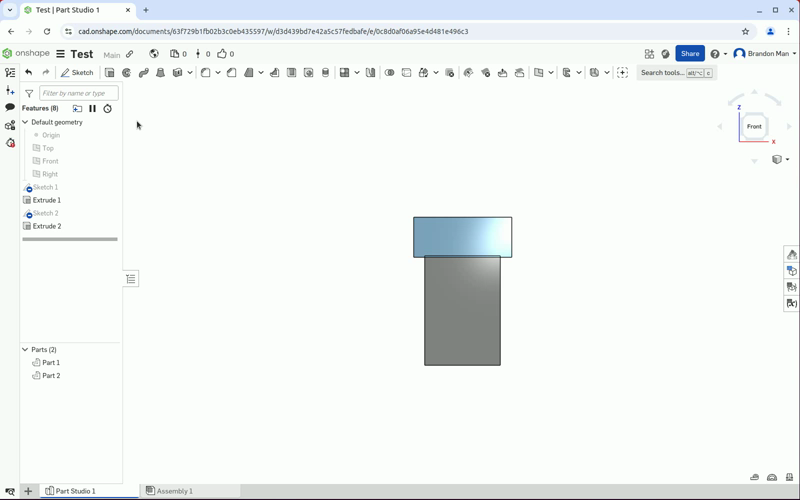
key(shift+h)
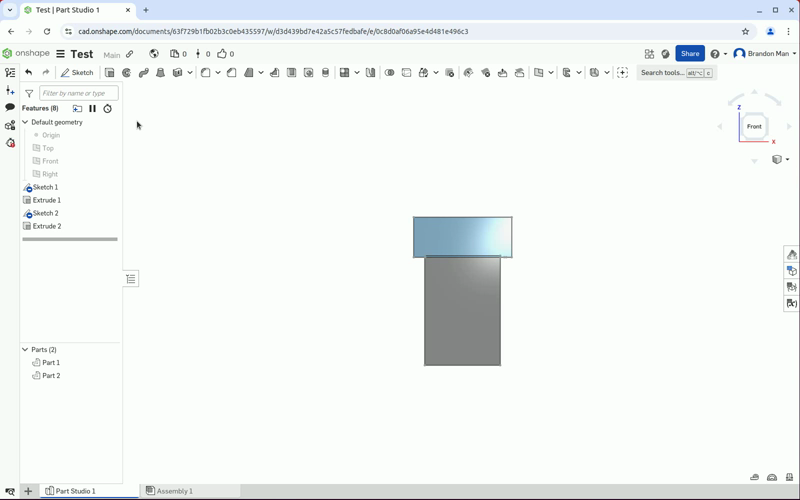
key(shift+h)
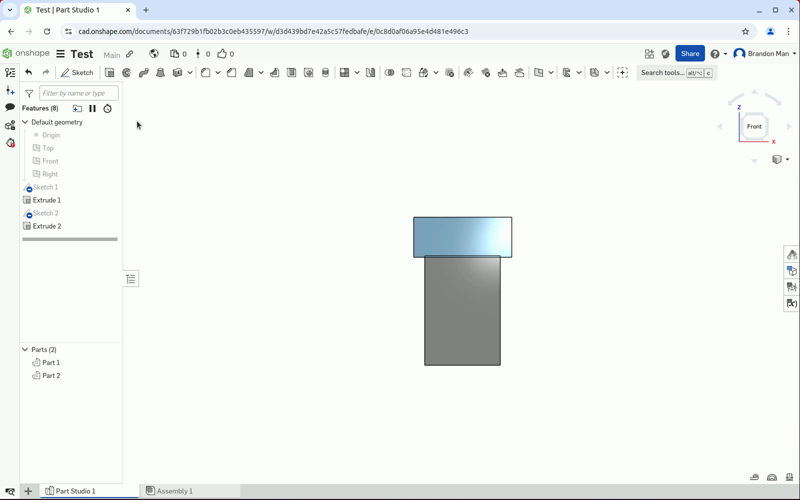
mouse_move(73, 189)
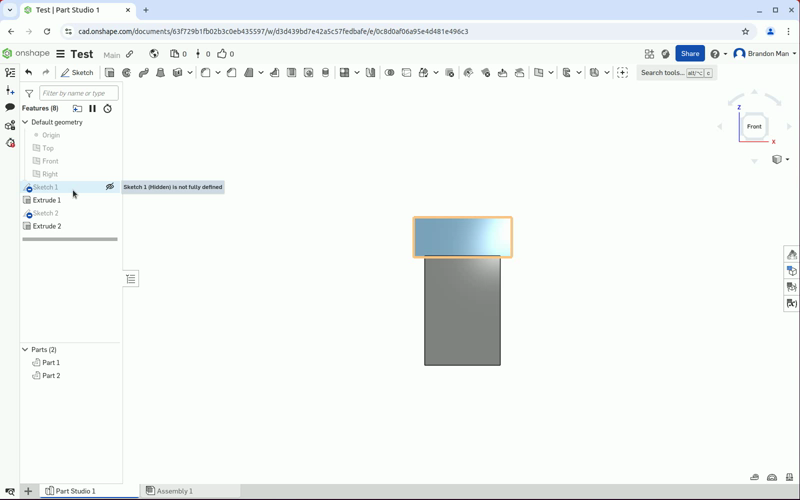
click(73, 189)
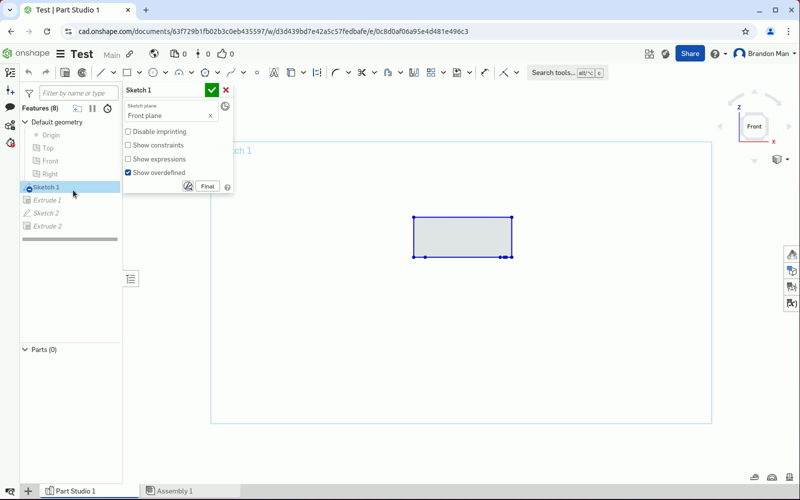
mouse_move(229, 92)
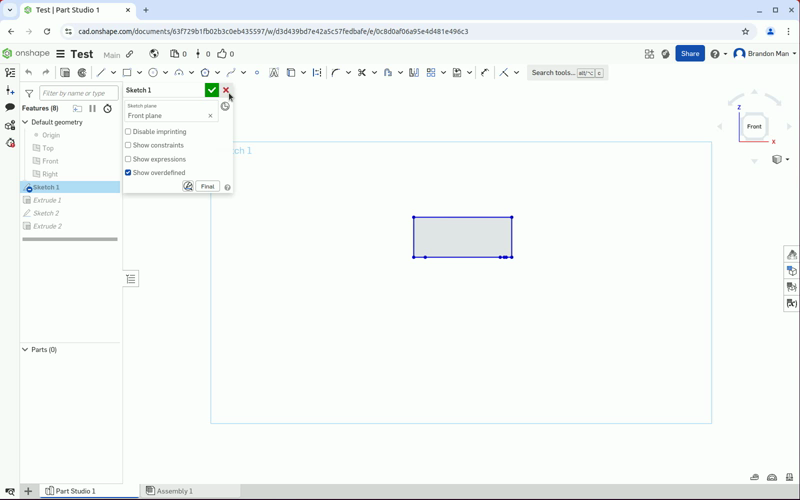
click(229, 92)
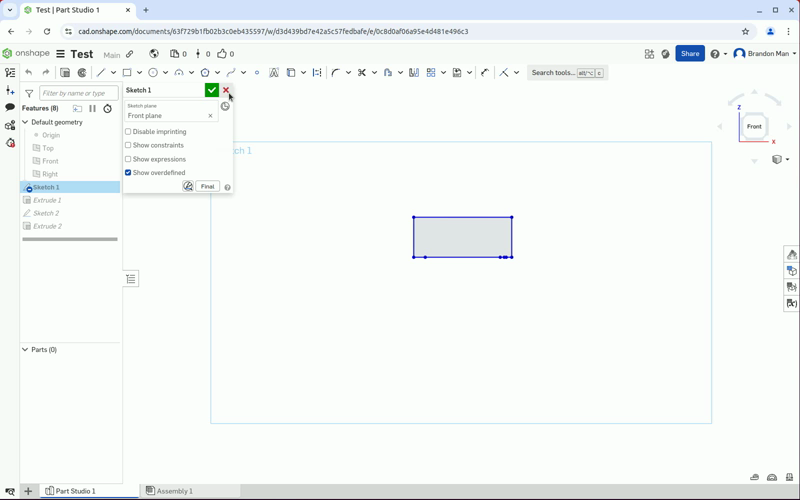
key(shift+s)
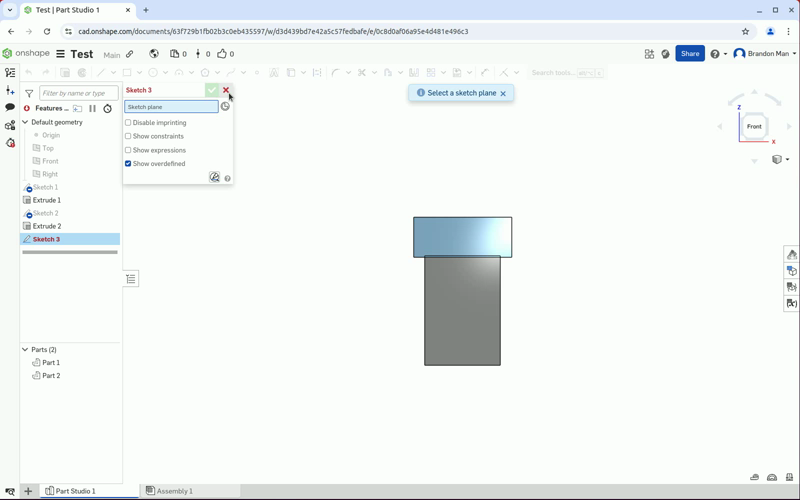
mouse_move(73, 163)
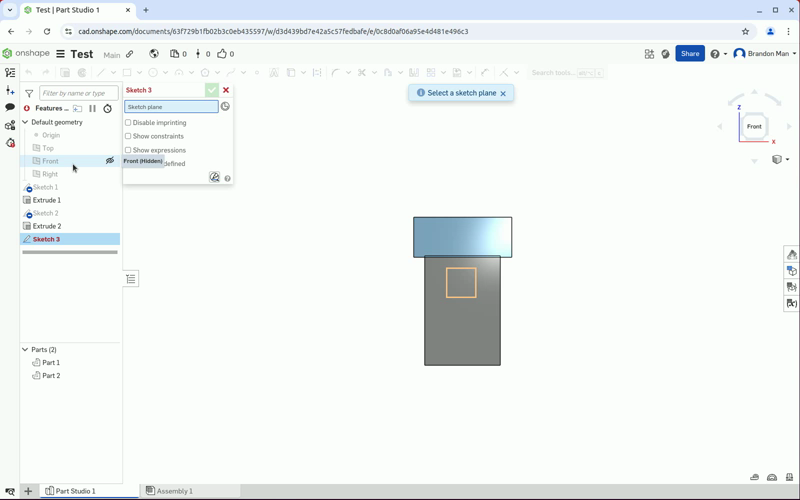
click(73, 163)
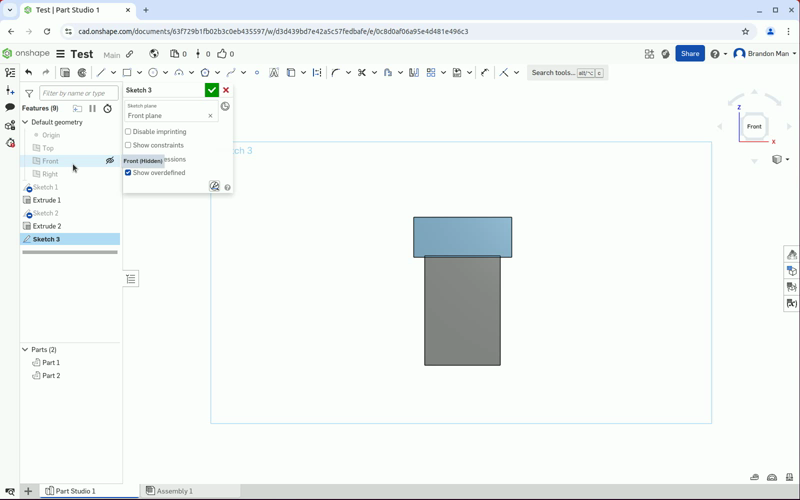
mouse_move(73, 352)
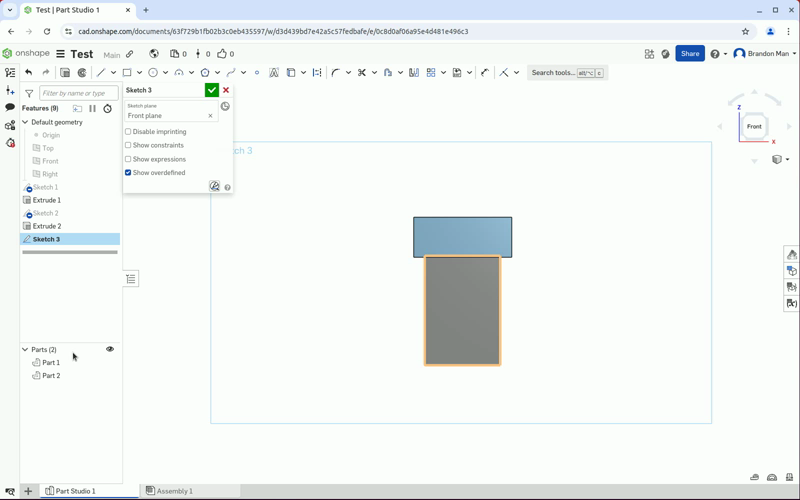
key(y)
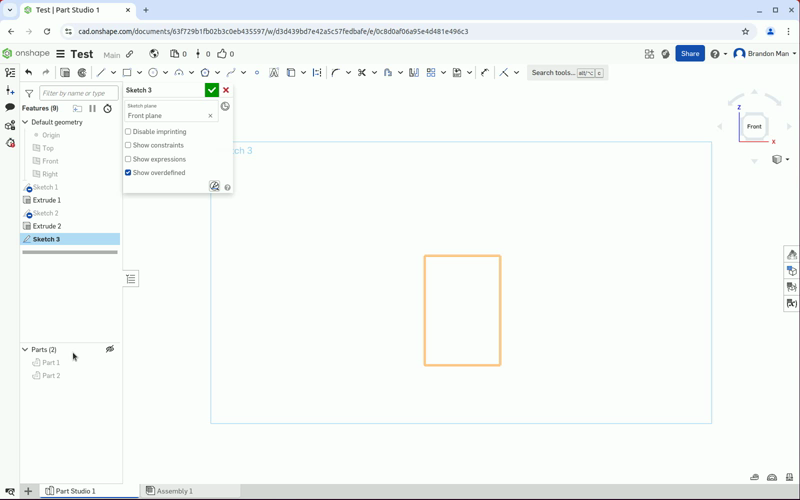
key(l)
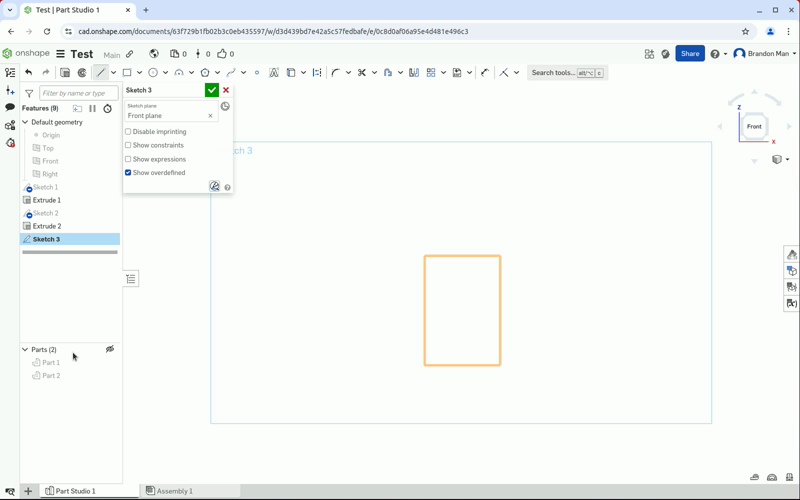
key_down(shift)
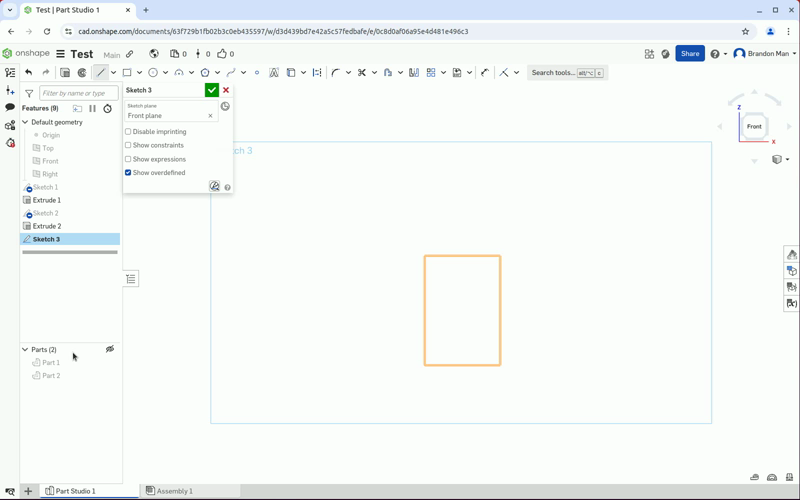
mouse_move(413, 257)
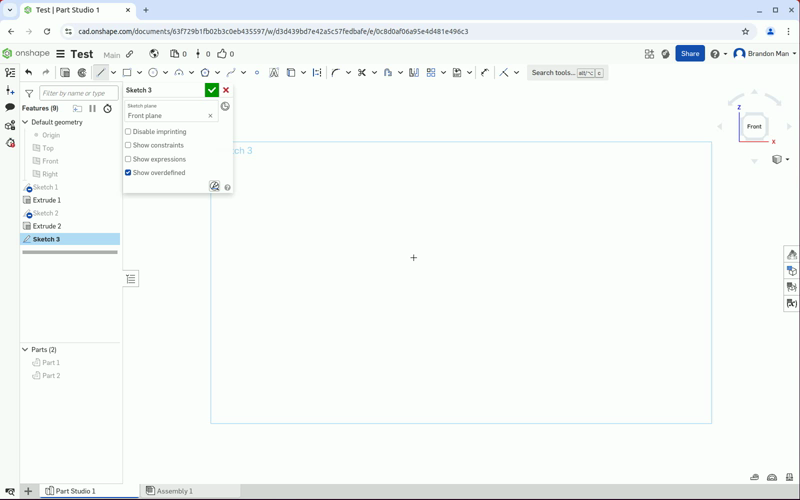
click(413, 257)
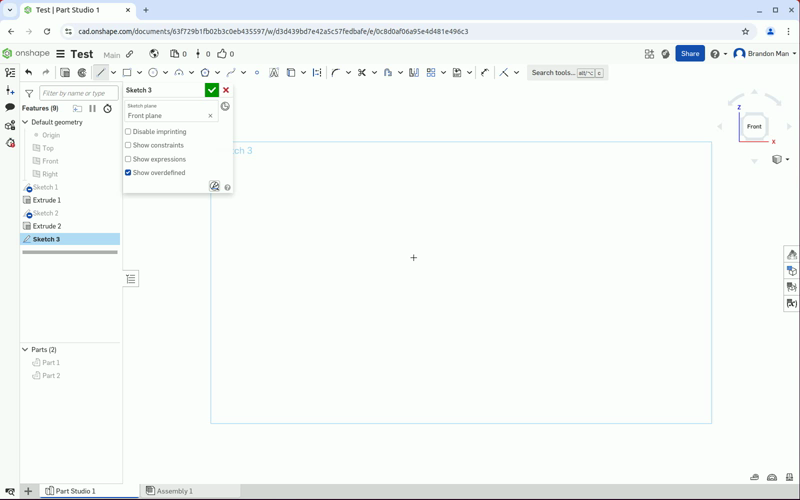
key_up(shift)
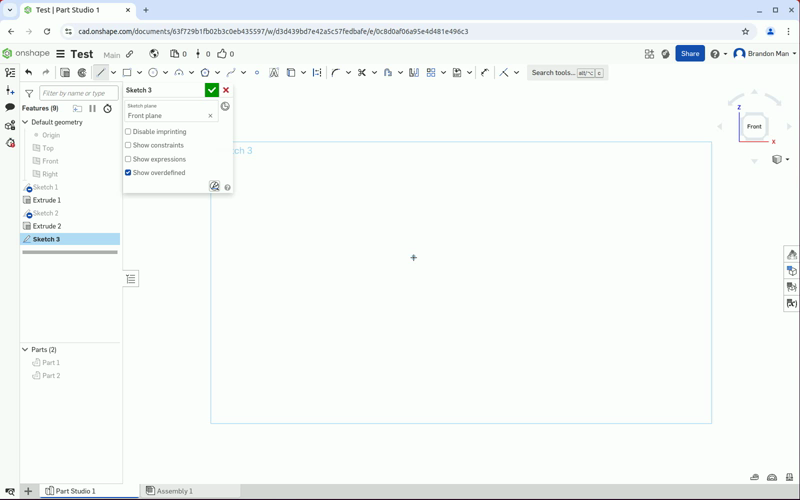
key_down(shift)
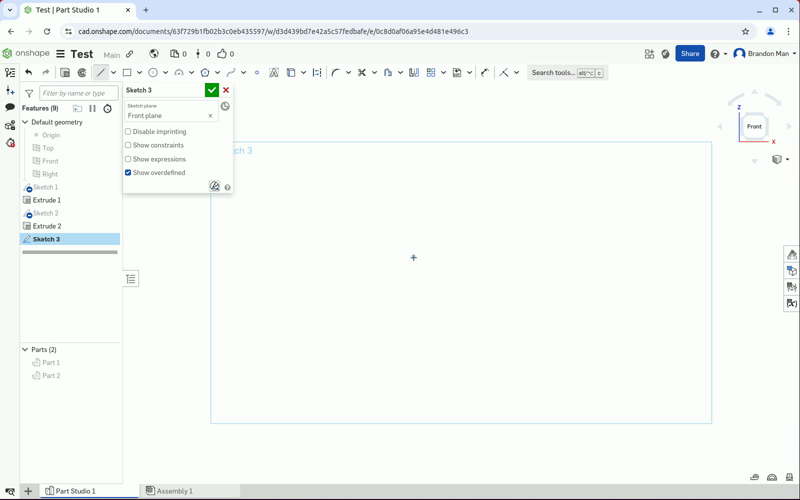
mouse_move(424, 366)
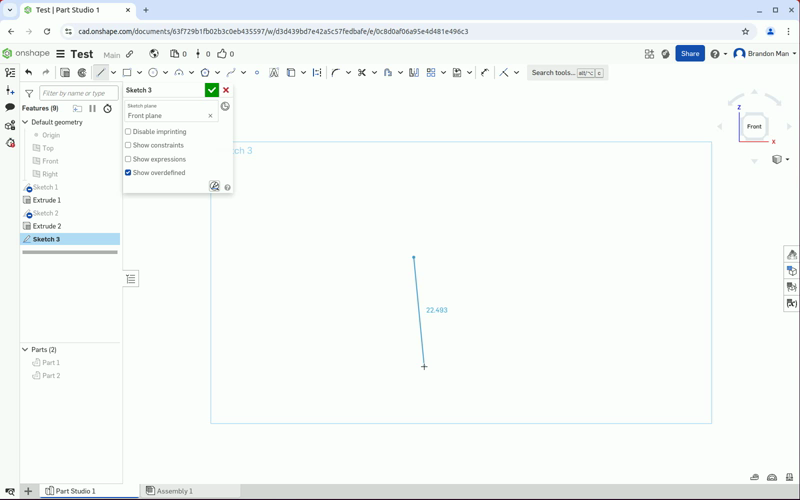
click(424, 366)
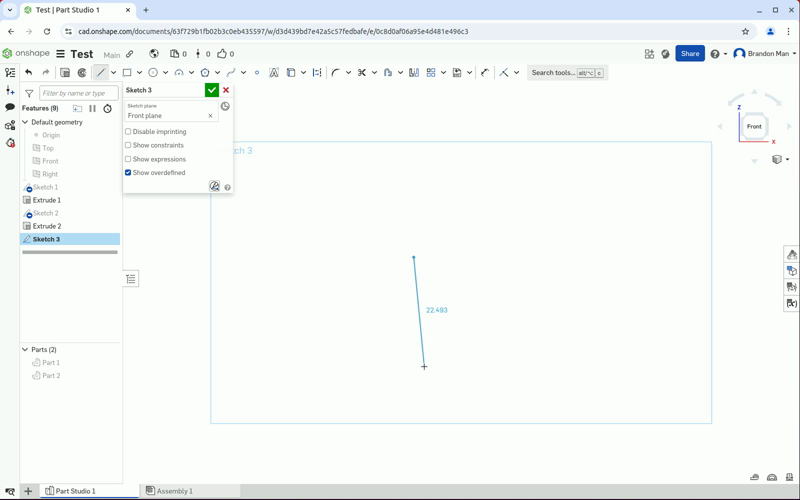
key_up(shift)
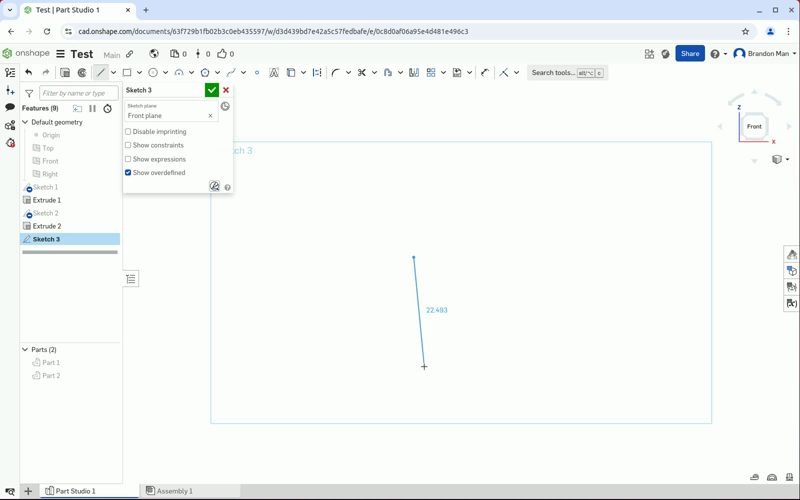
key_down(shift)
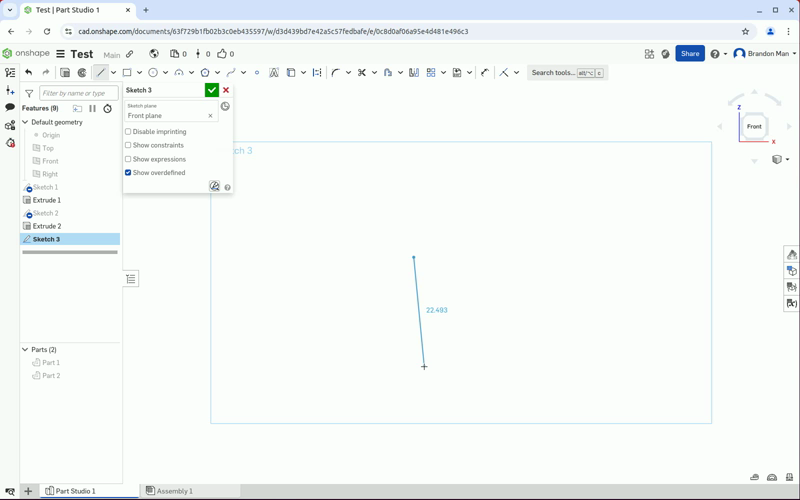
mouse_move(424, 257)
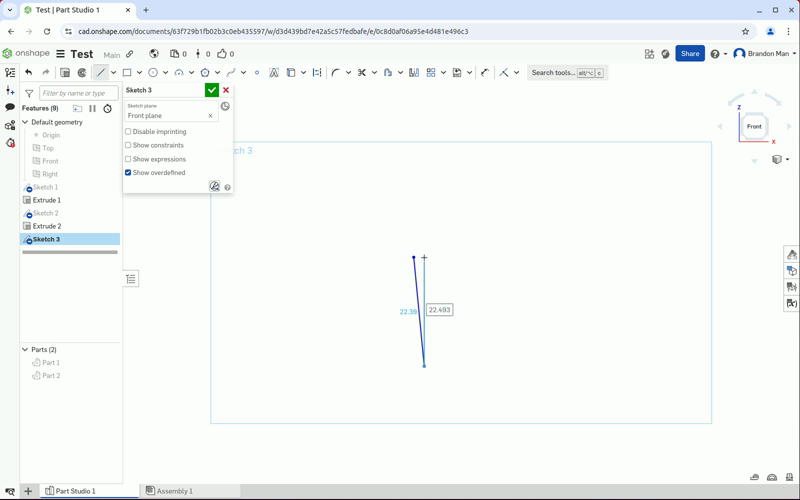
click(424, 257)
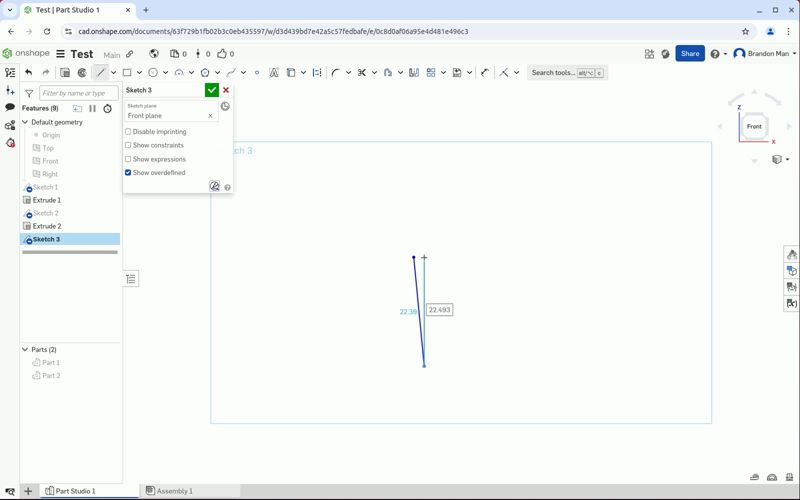
key_up(shift)
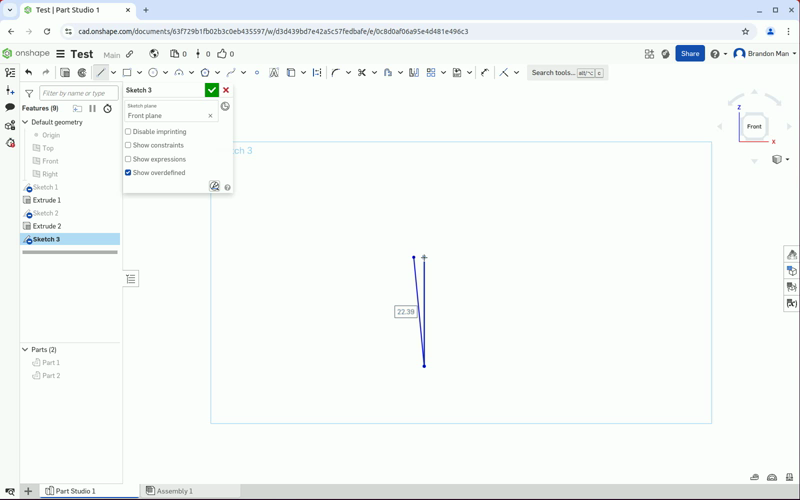
mouse_move(454, 257)
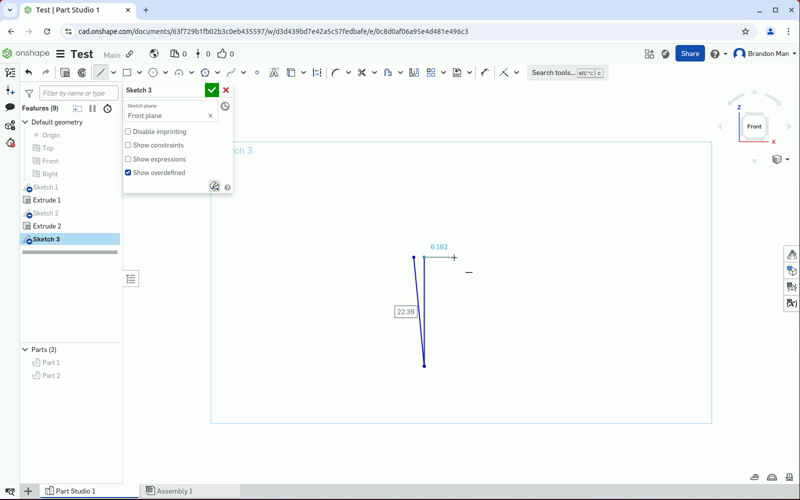
key_down(shift)
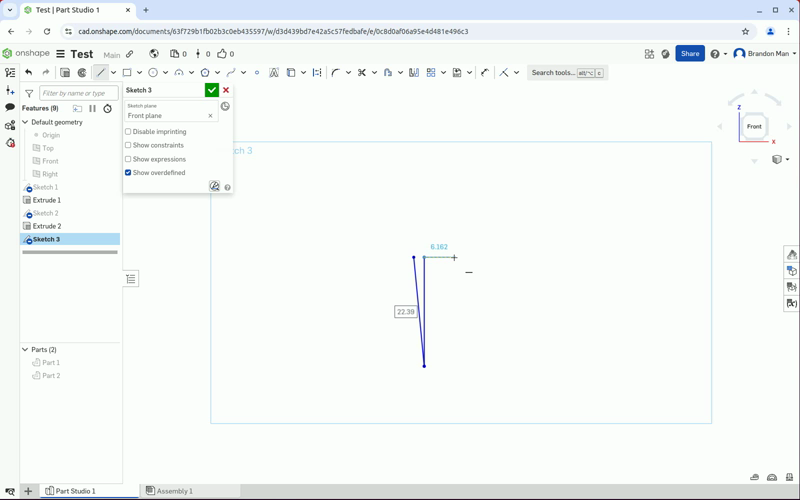
mouse_move(413, 257)
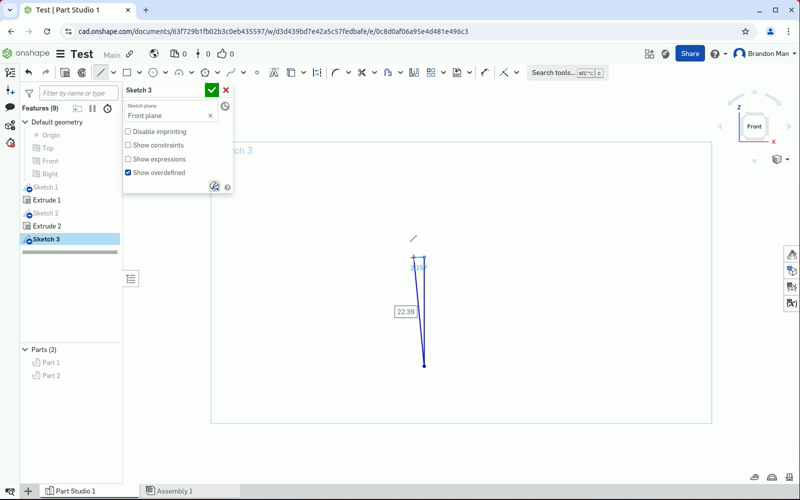
key_up(shift)
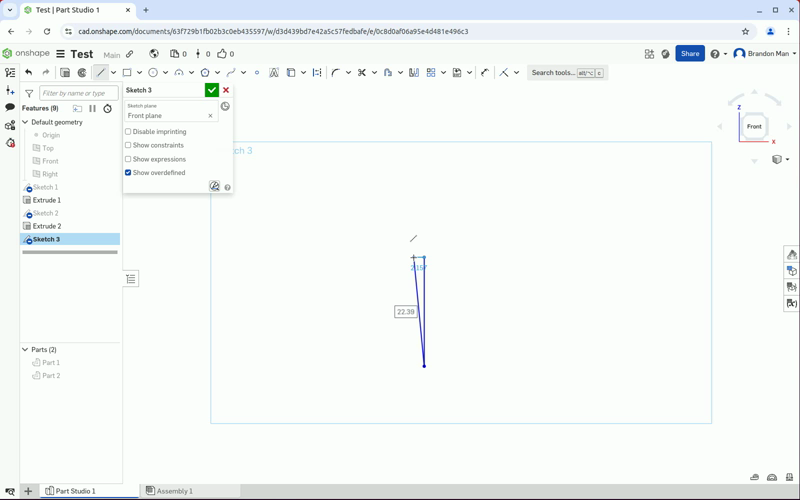
click(413, 257)
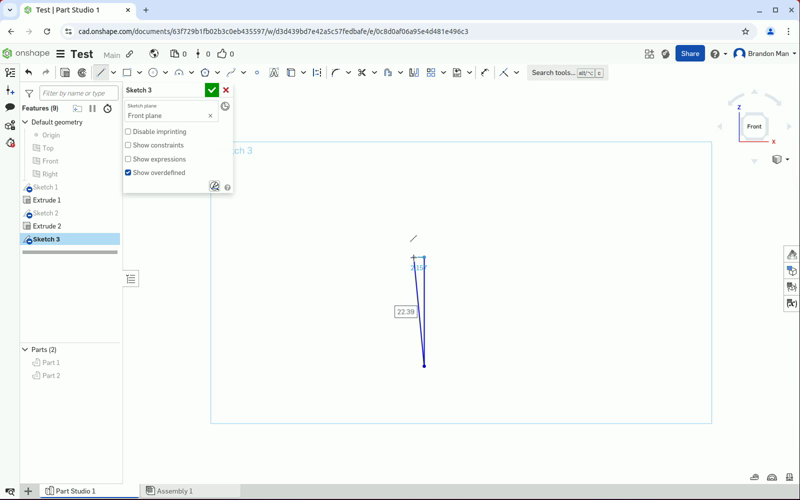
key(esc)
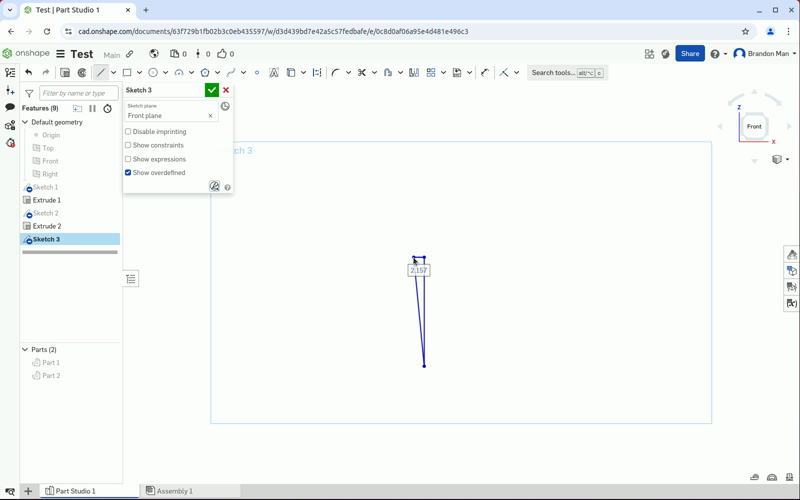
mouse_move(423, 291)
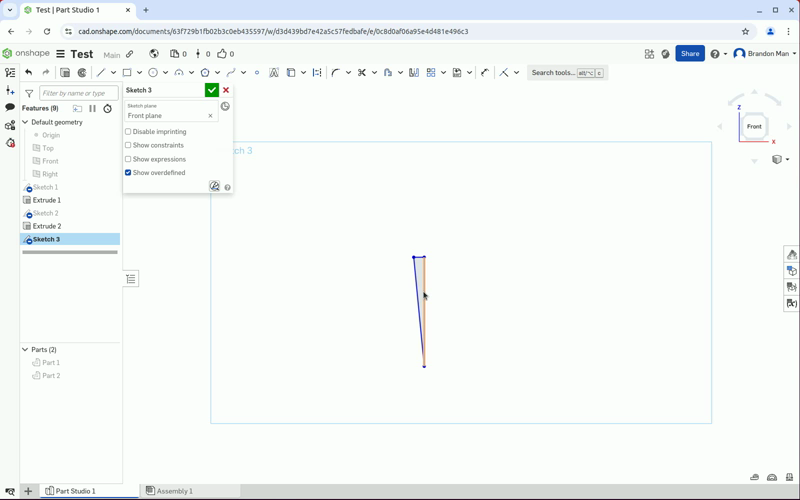
scroll(6)
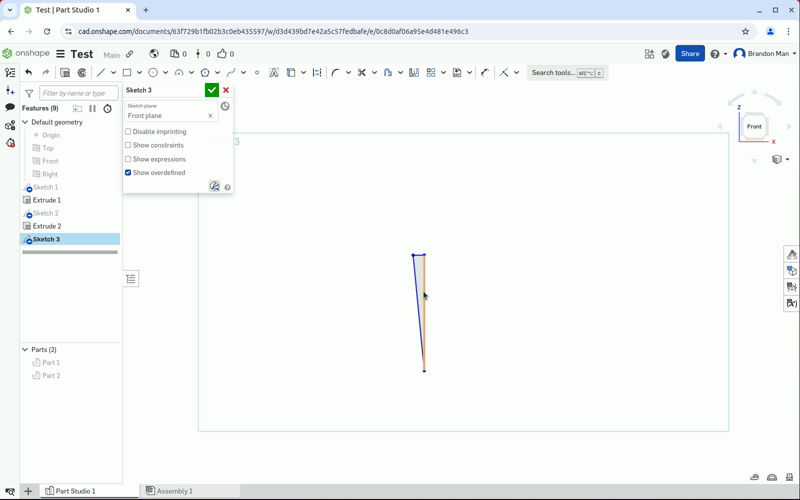
scroll(6)
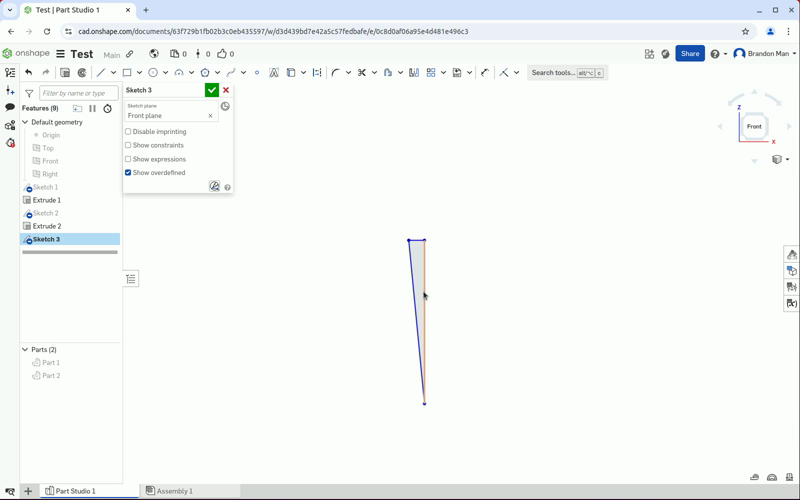
scroll(6)
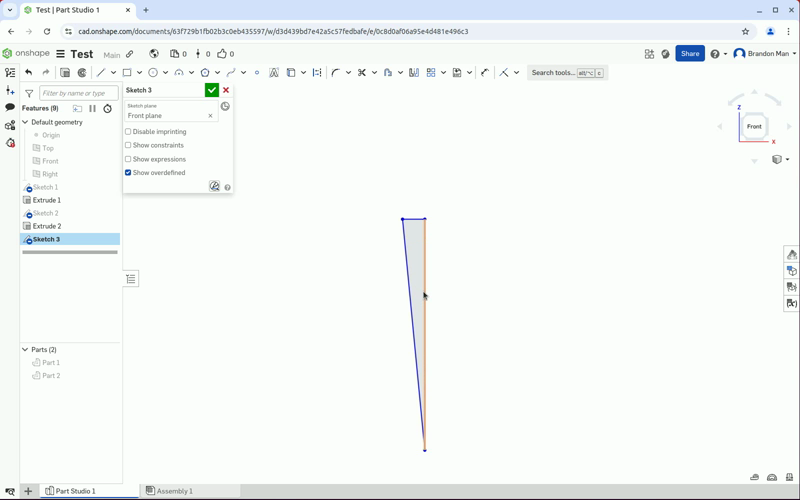
scroll(6)
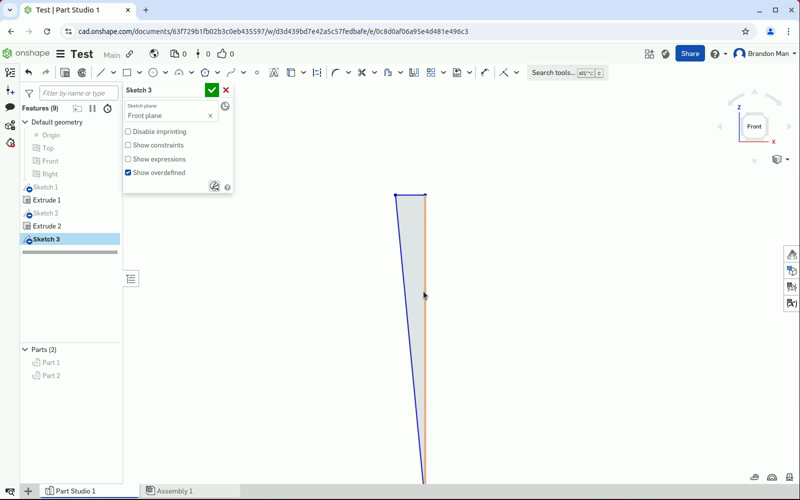
scroll(6)
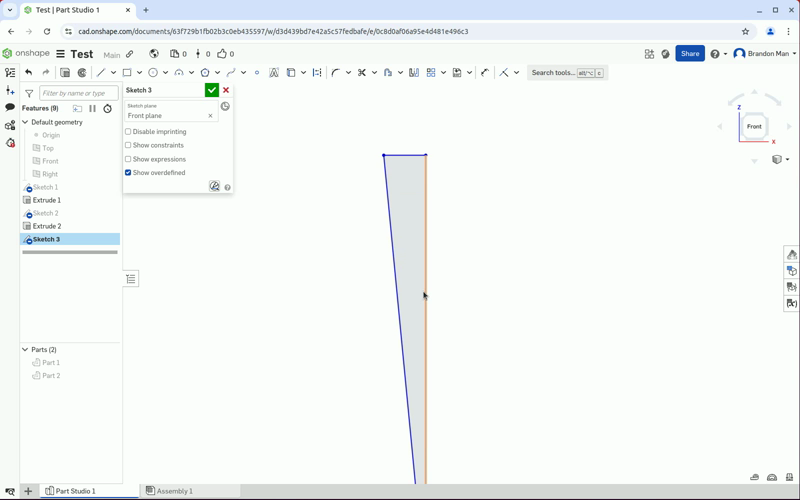
scroll(6)
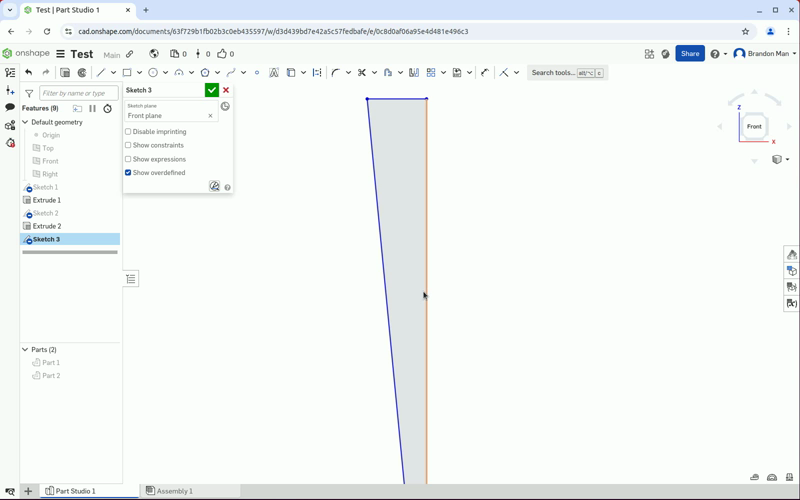
scroll(6)
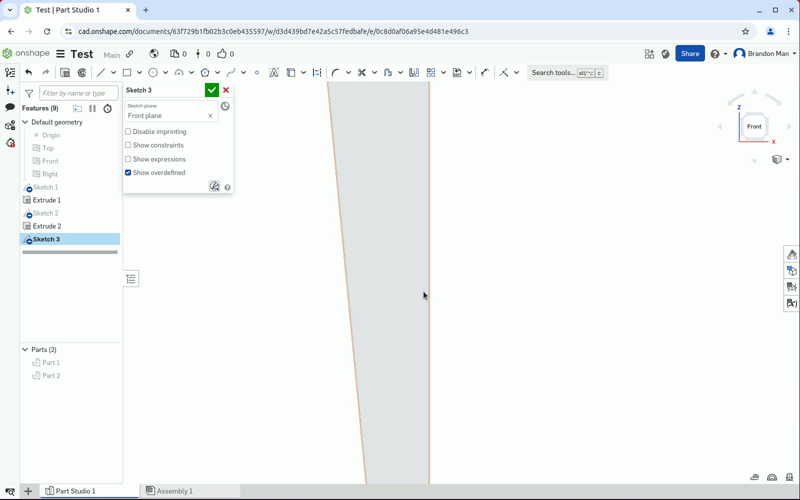
click(423, 291)
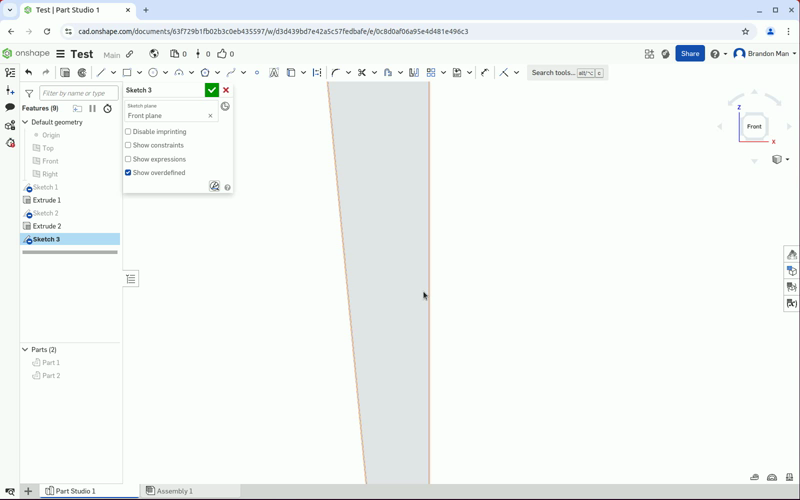
scroll(-6)
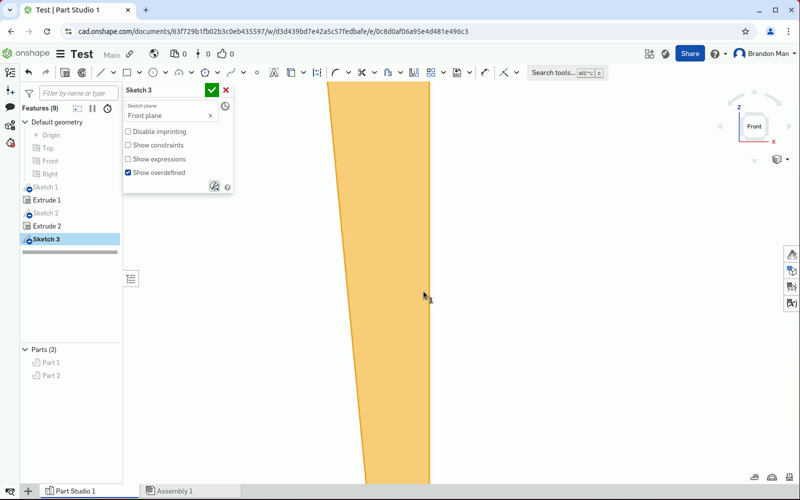
scroll(-6)
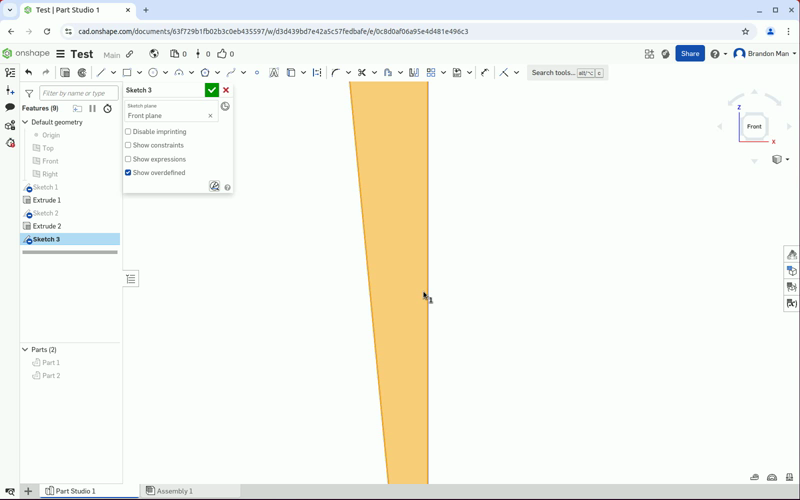
scroll(-6)
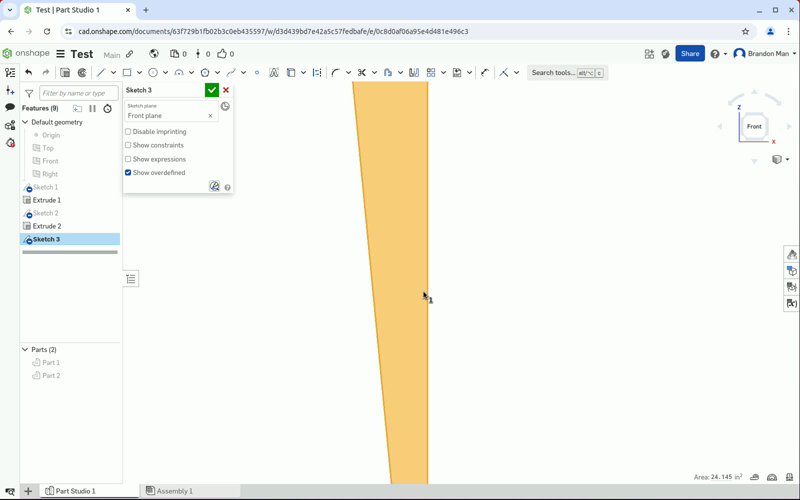
scroll(-6)
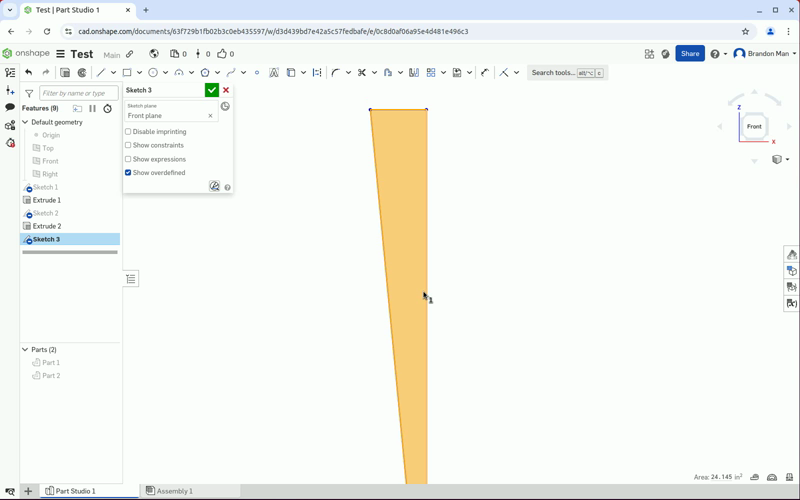
scroll(-6)
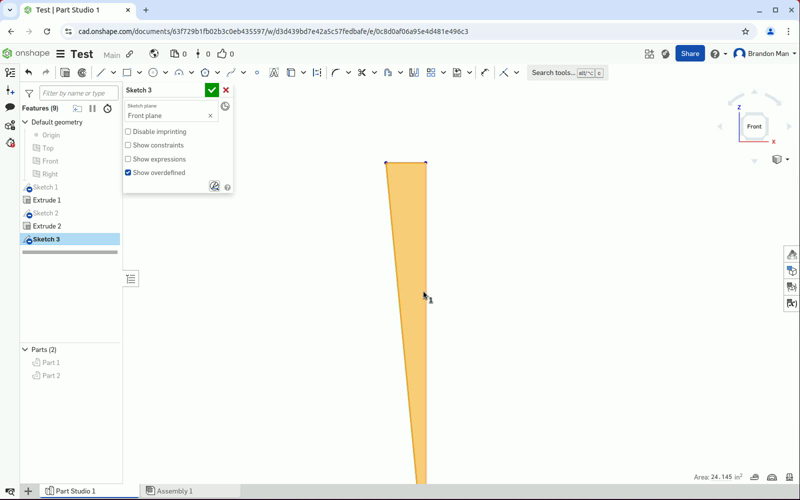
scroll(-6)
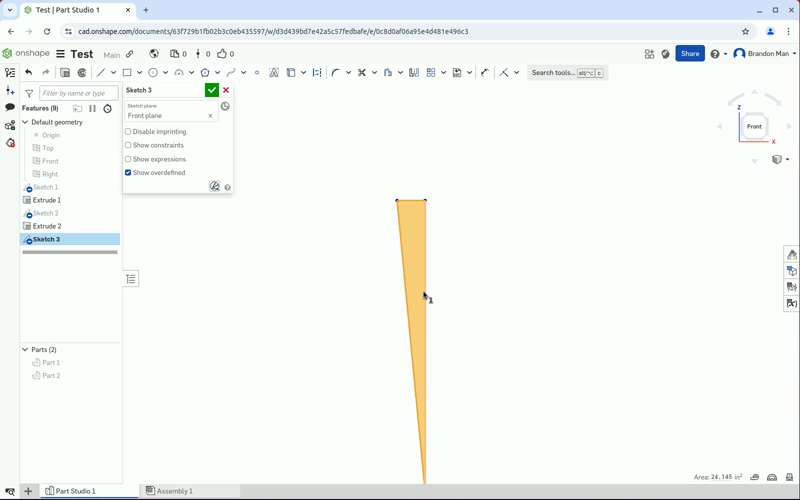
scroll(-6)
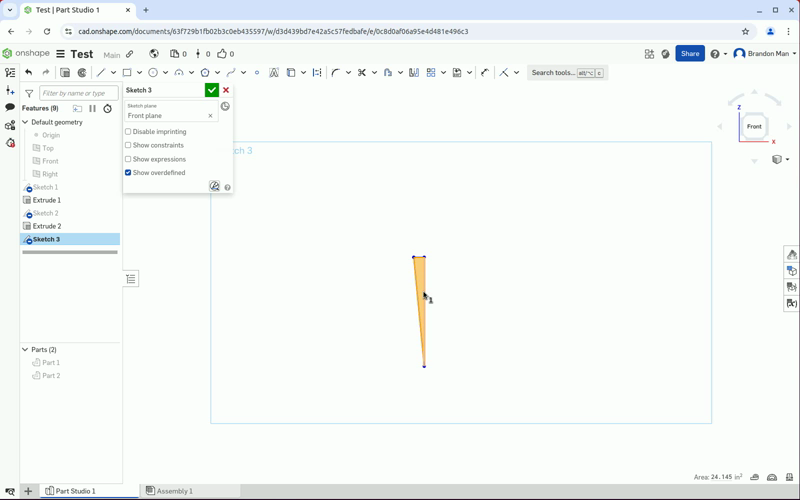
mouse_move(73, 352)
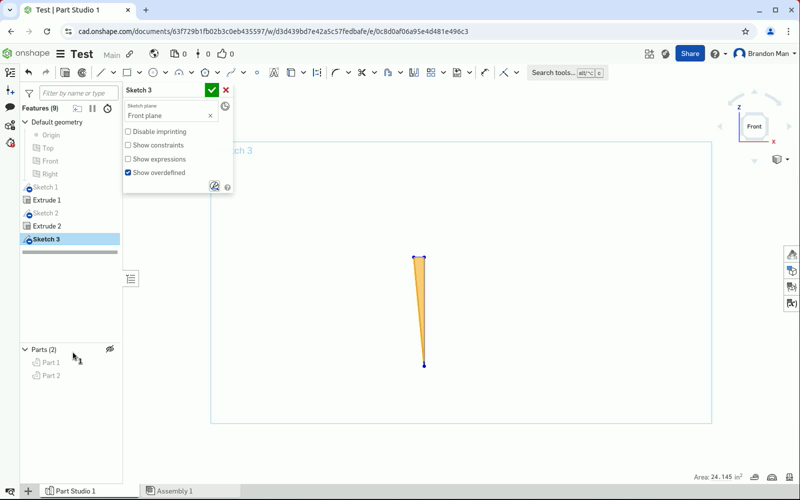
key(shift+y)
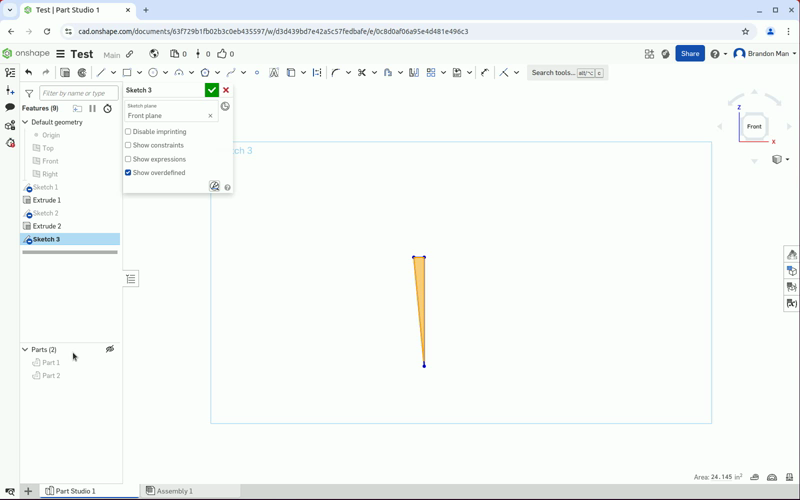
key(shift+e)
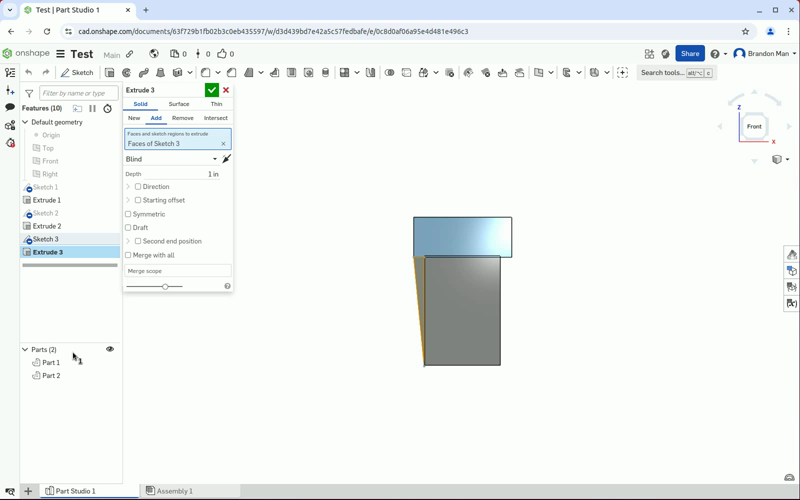
mouse_move(143, 106)
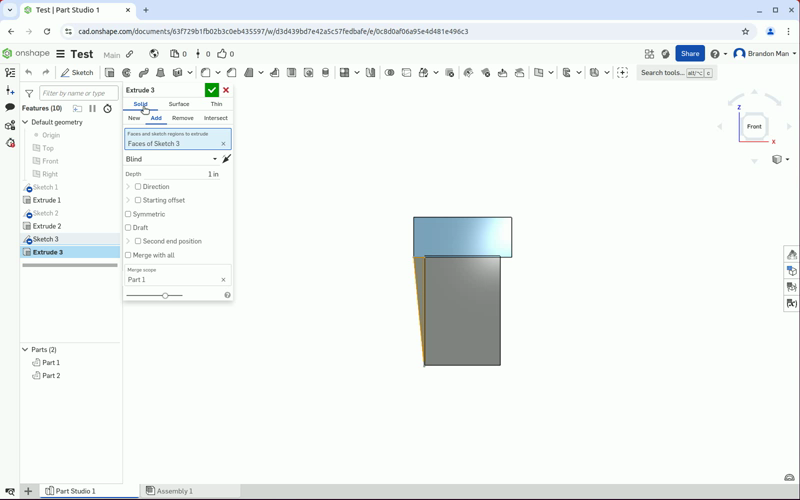
click(143, 106)
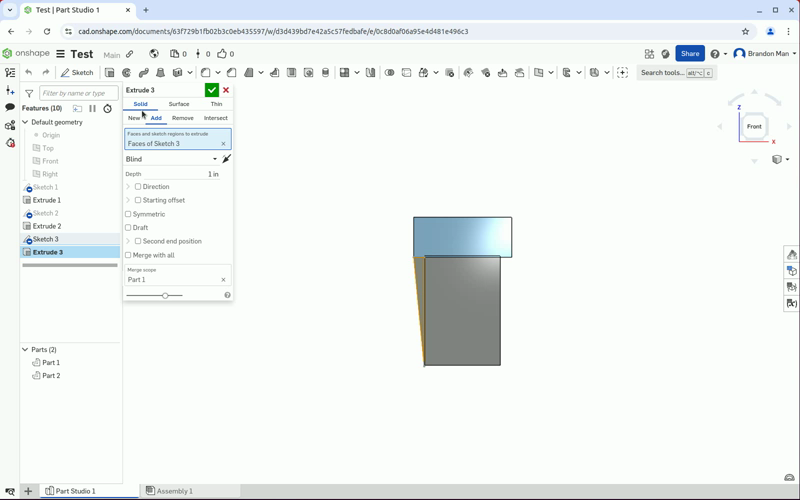
mouse_move(137, 120)
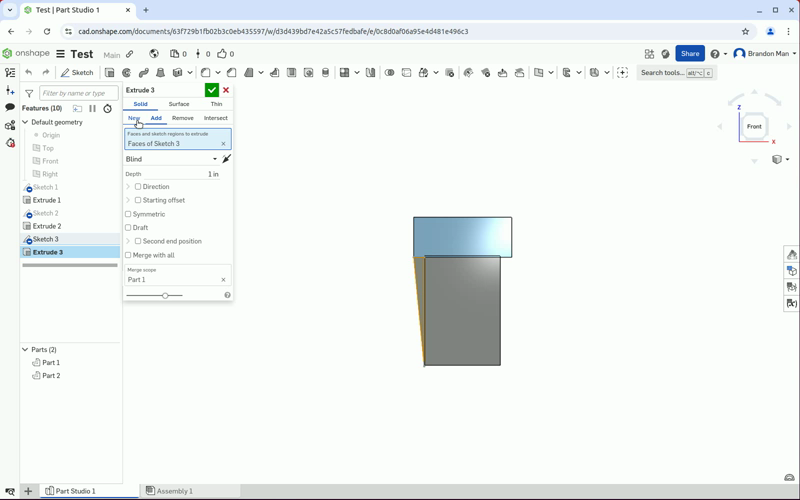
click(137, 120)
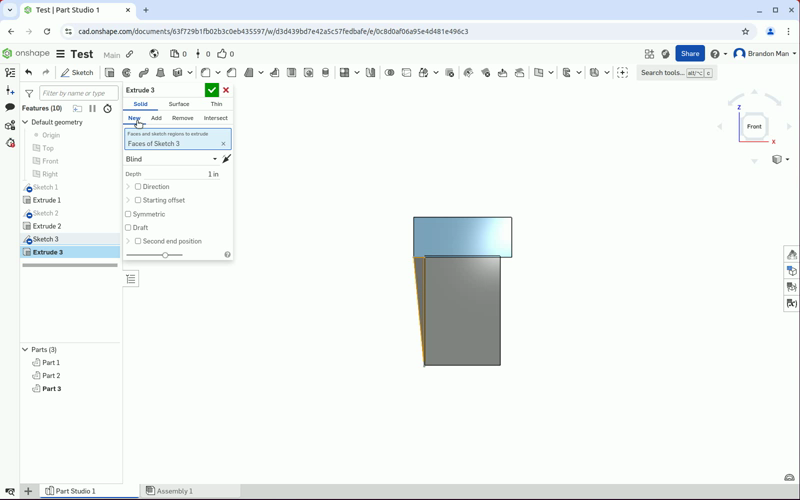
key(tab, 4)
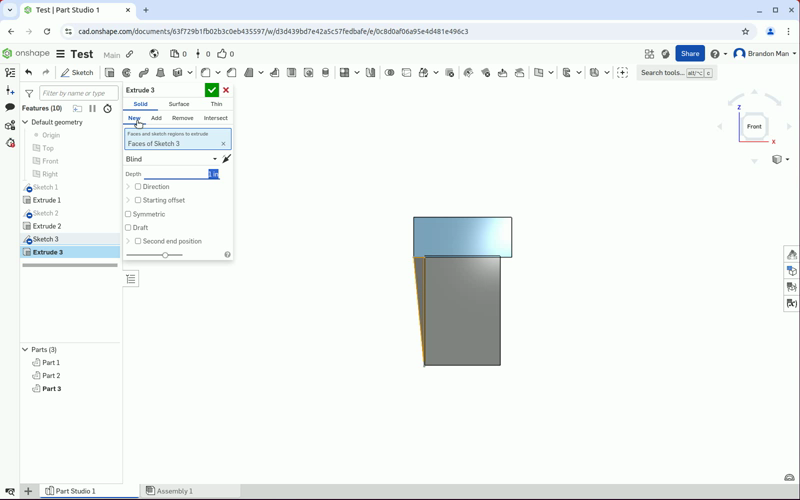
text(23.108)
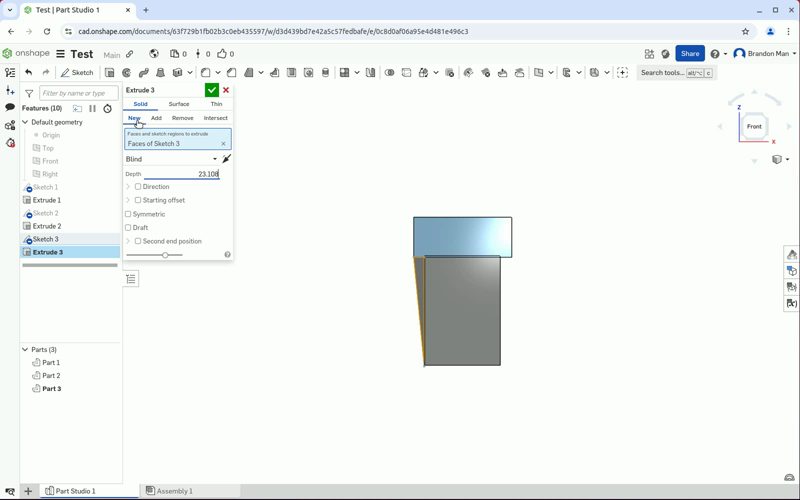
key(tab, 3)
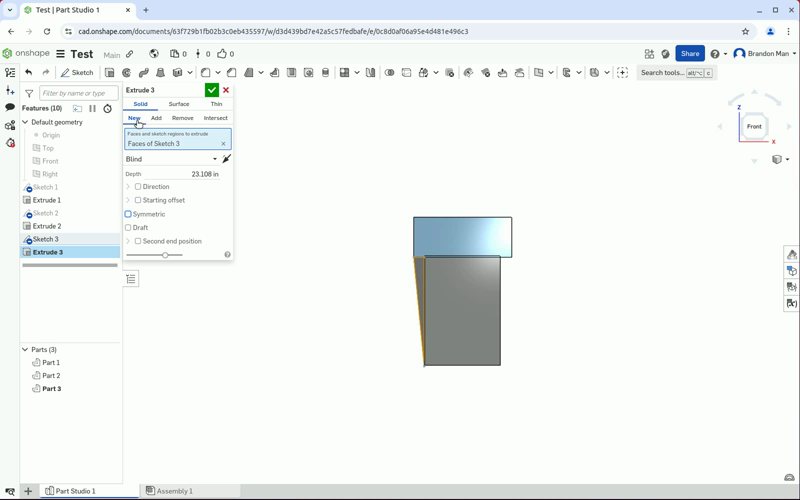
key(tab, 2)
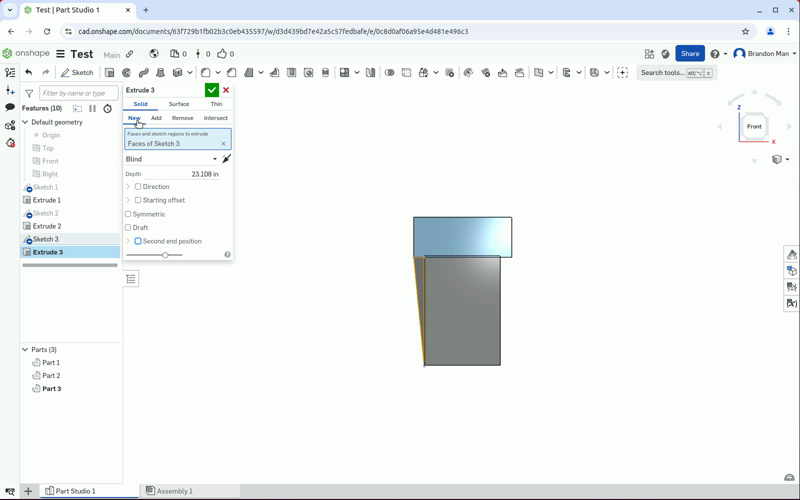
key(space)
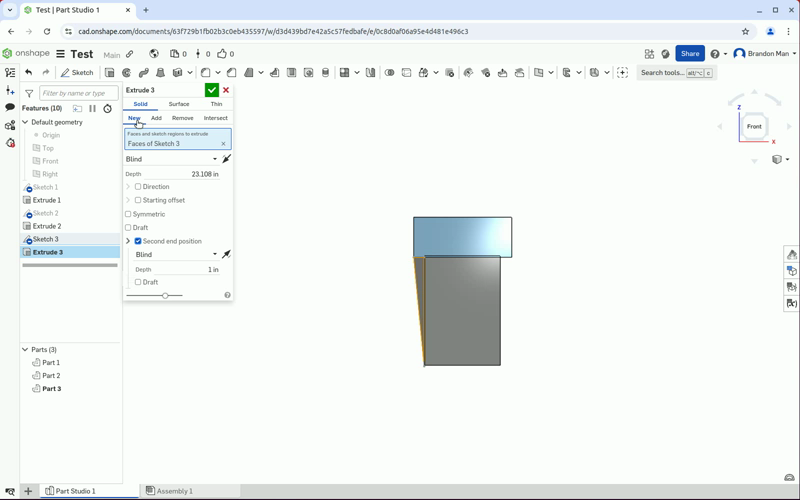
key(tab, 3)
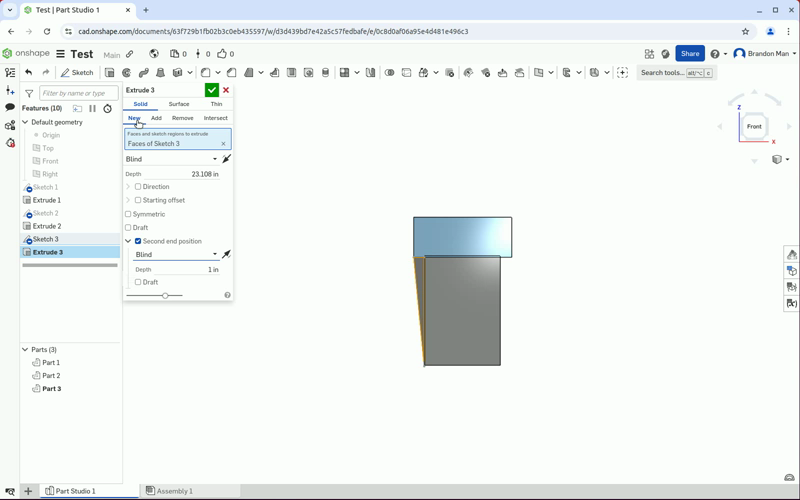
text(2.166)
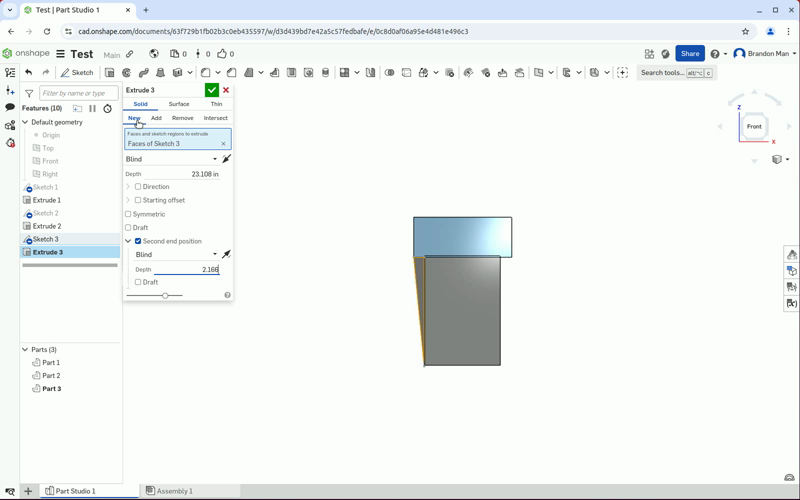
key(enter)
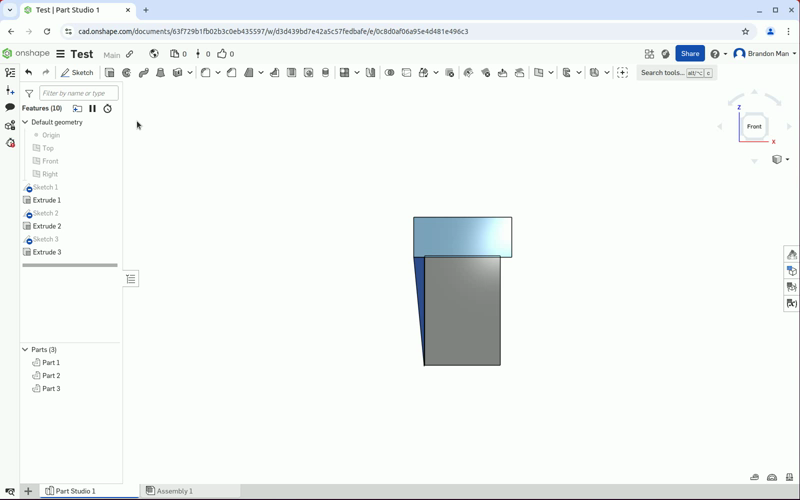
key(shift+h)
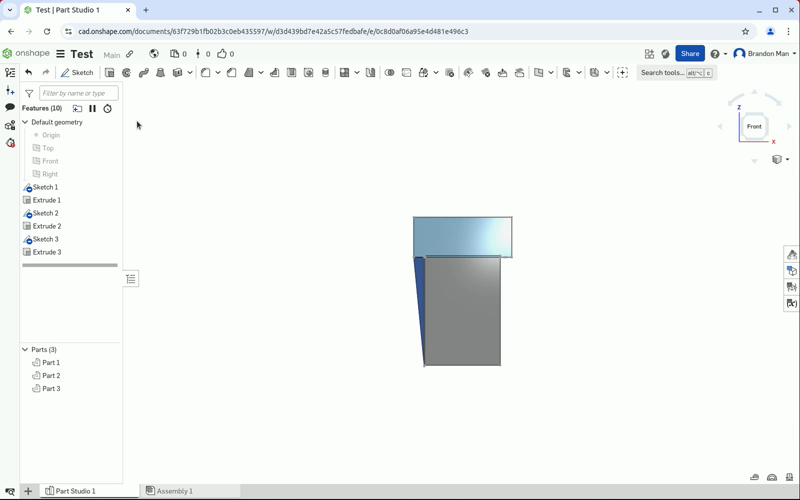
key(shift+h)
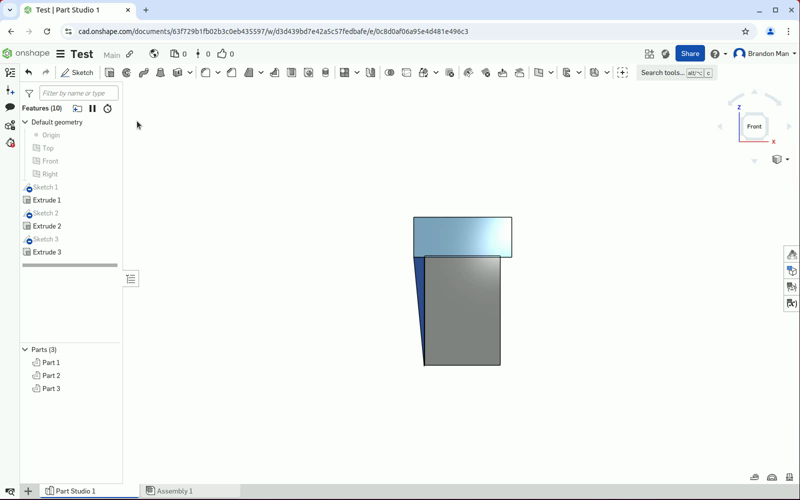
mouse_move(73, 189)
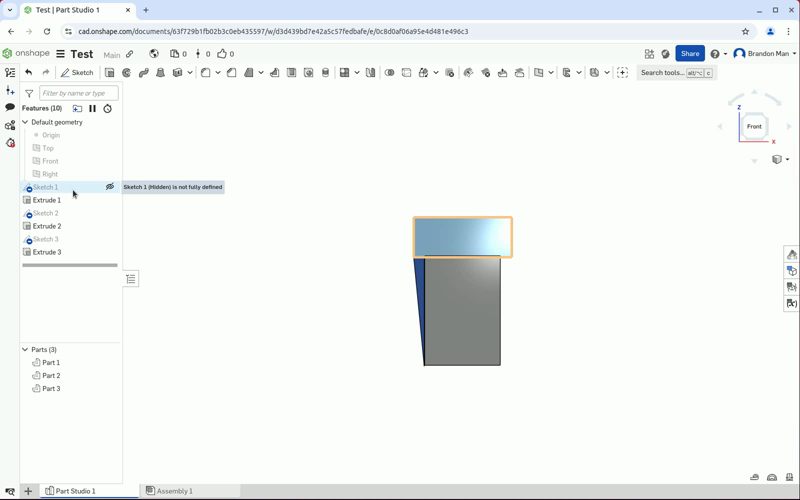
click(73, 189)
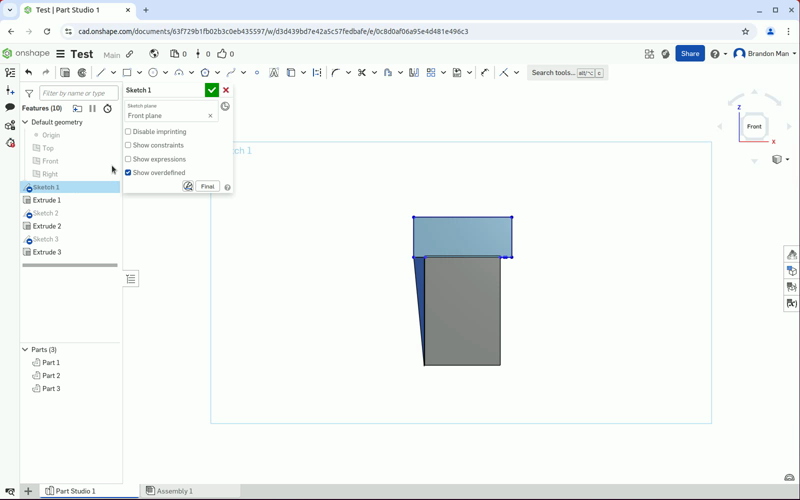
mouse_move(229, 92)
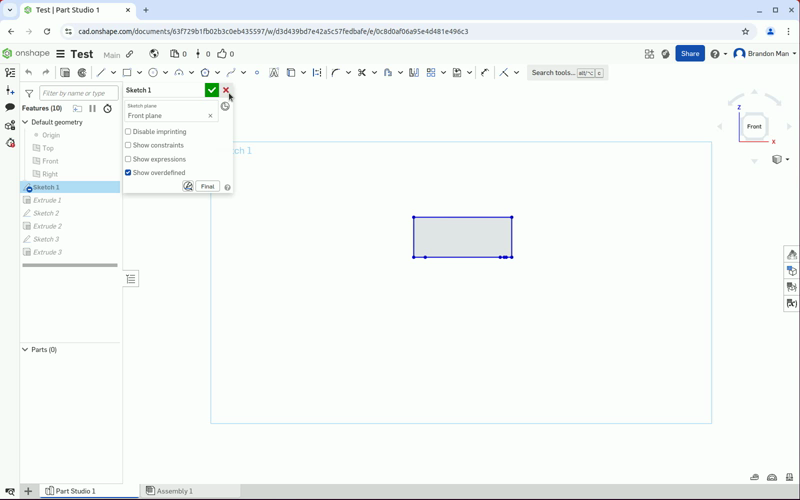
click(229, 92)
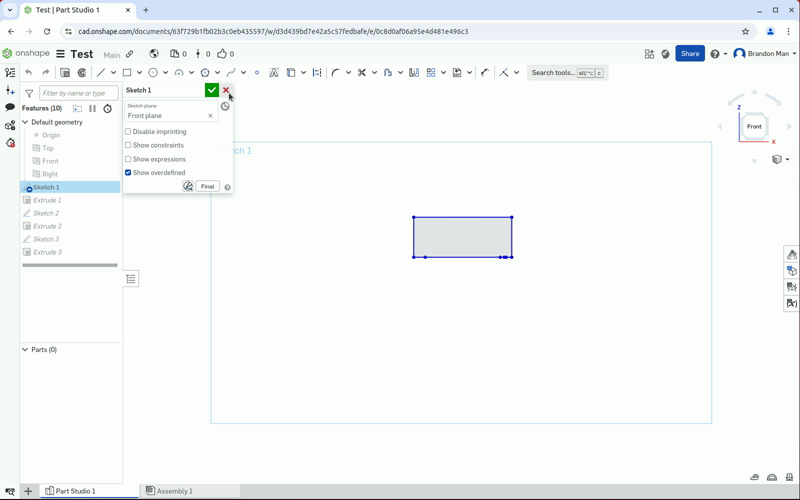
key(shift+s)
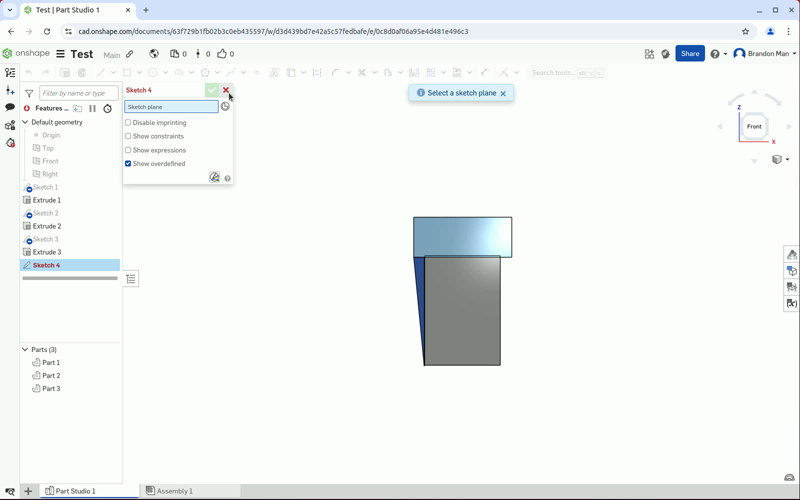
mouse_move(73, 163)
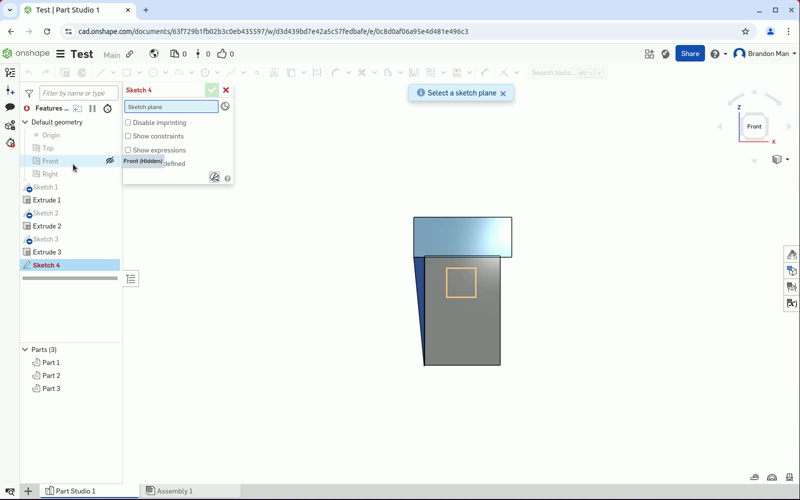
click(73, 163)
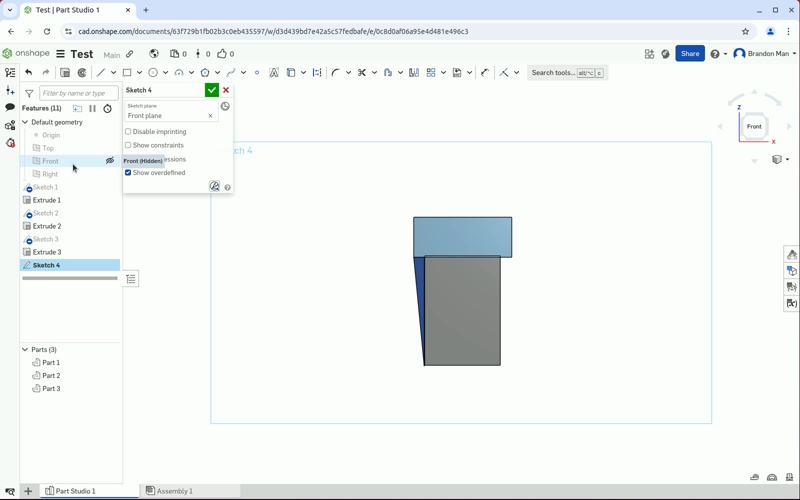
mouse_move(73, 352)
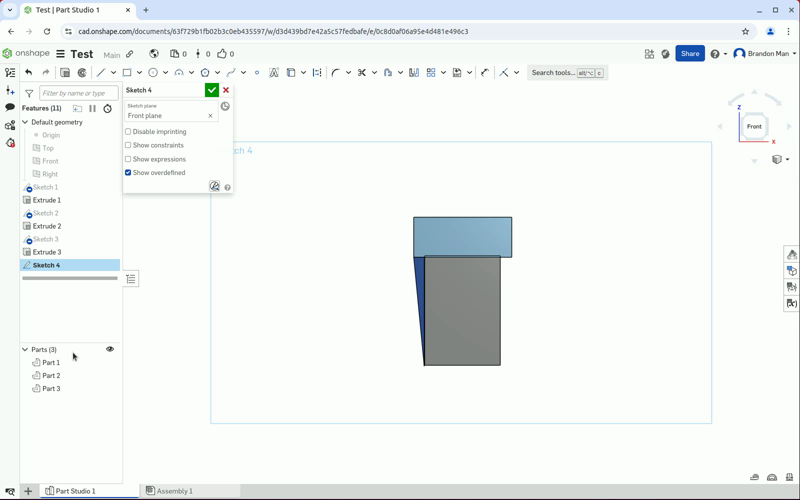
key(y)
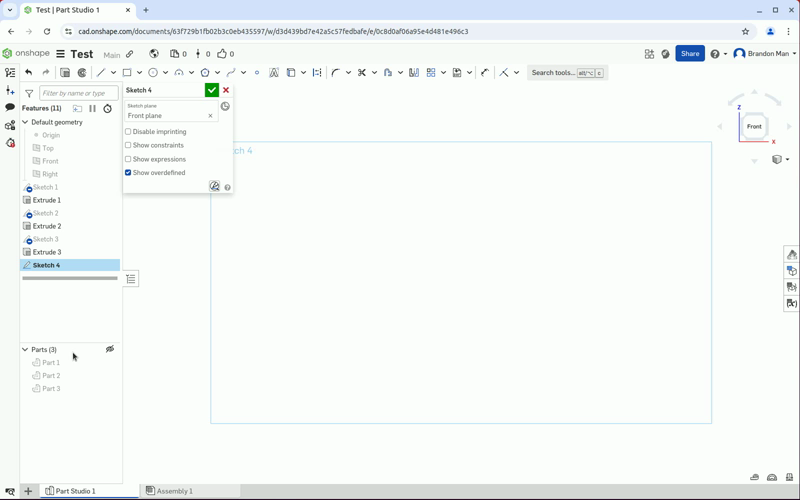
key(l)
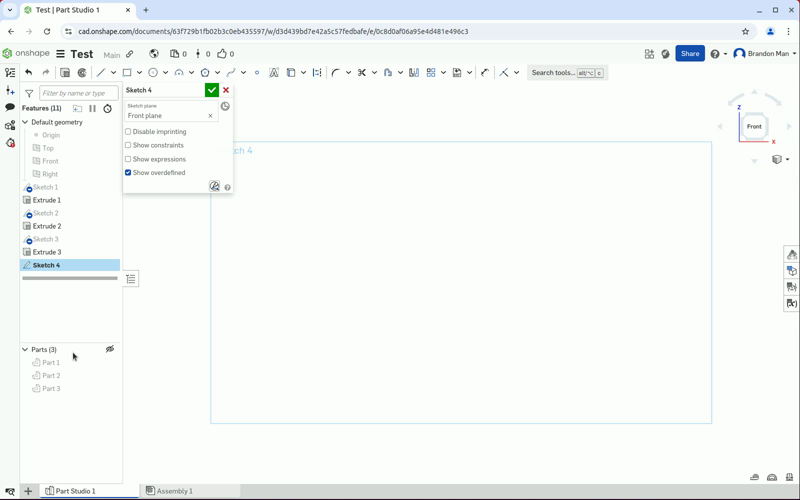
key_down(shift)
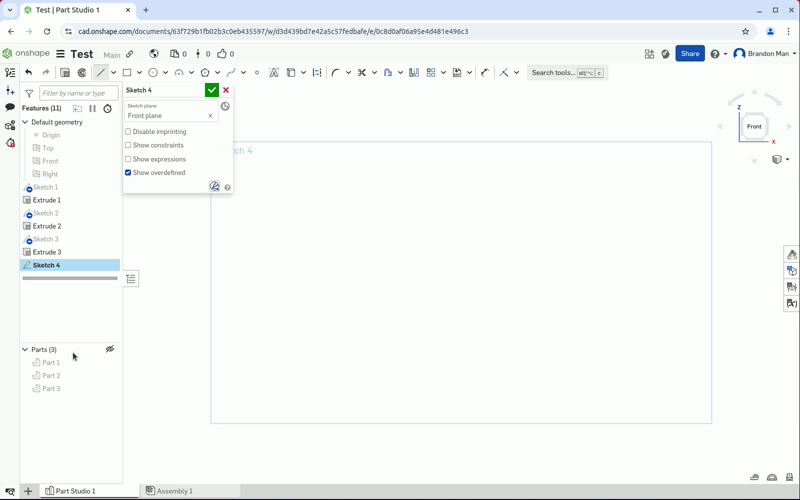
mouse_move(499, 365)
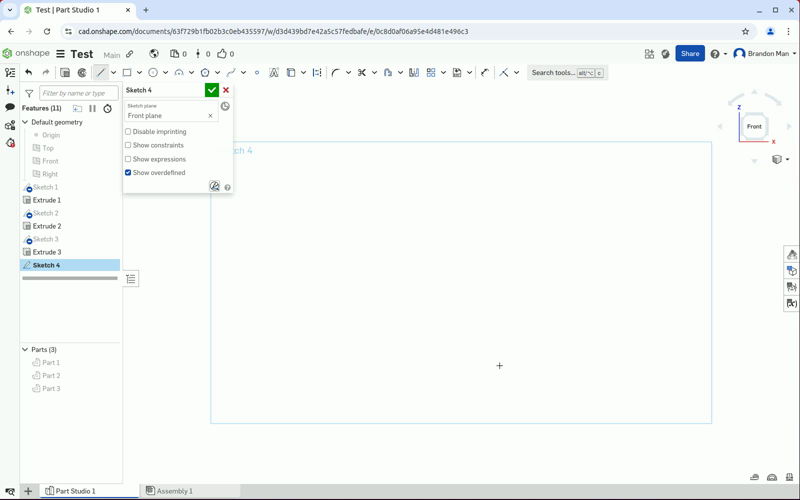
click(499, 365)
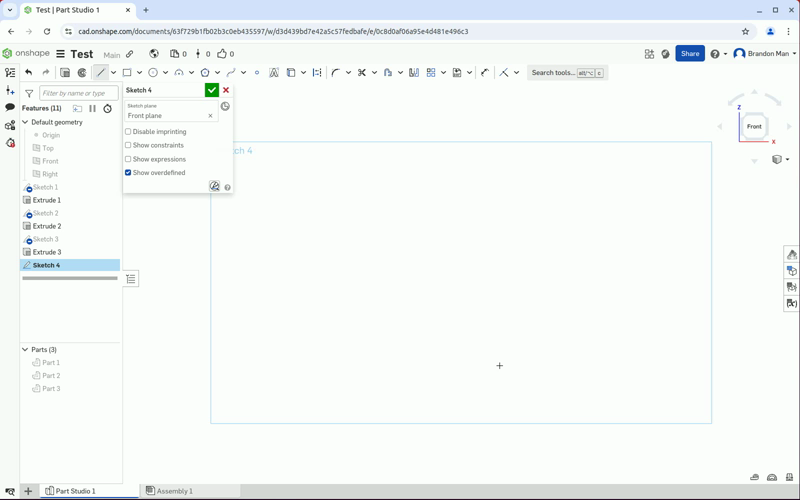
key_up(shift)
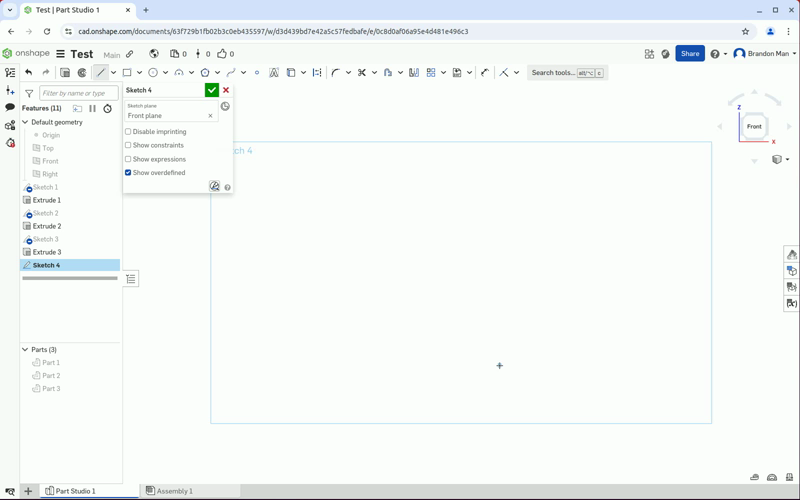
key_down(shift)
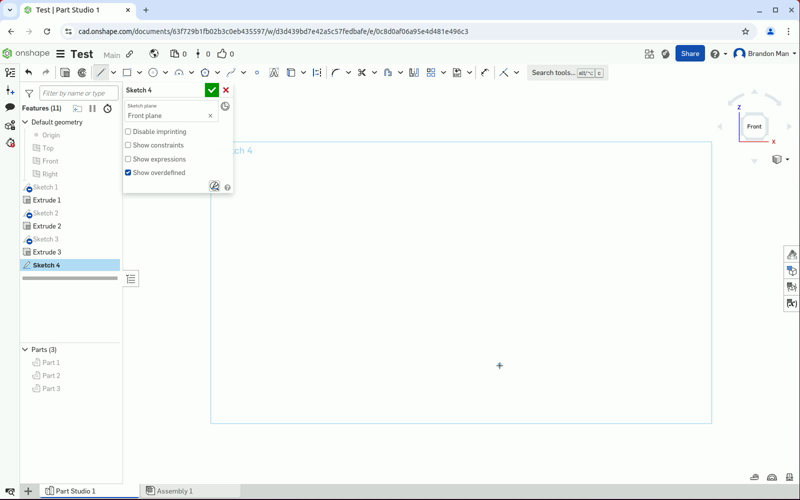
mouse_move(509, 255)
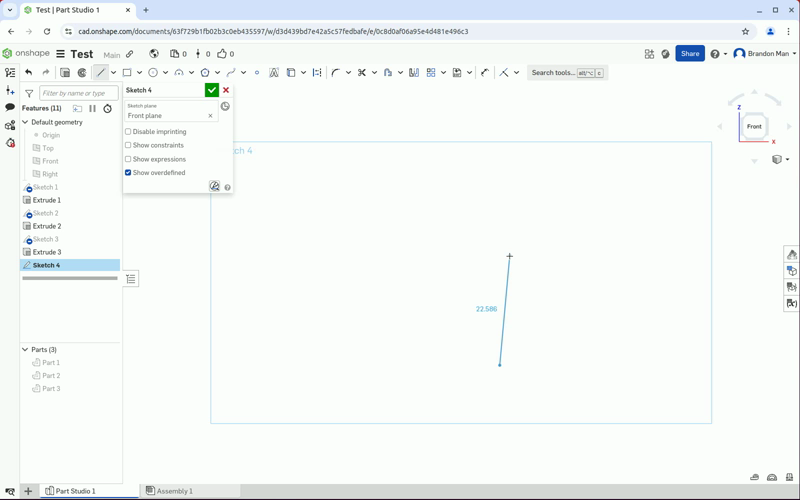
click(509, 255)
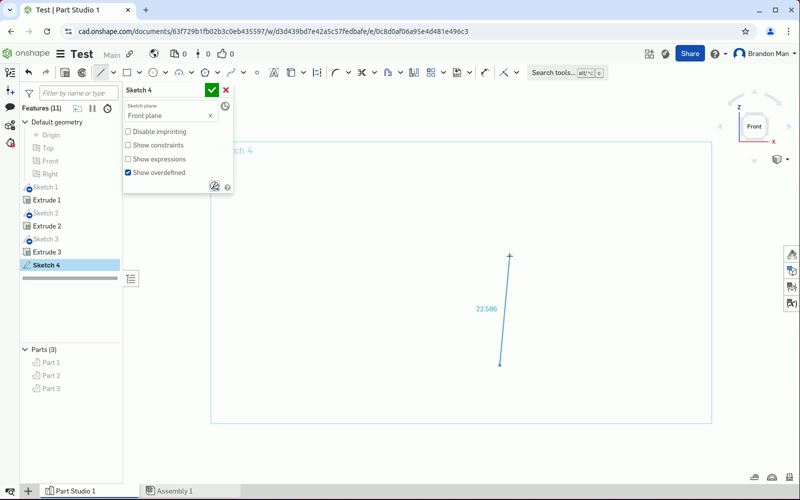
key_up(shift)
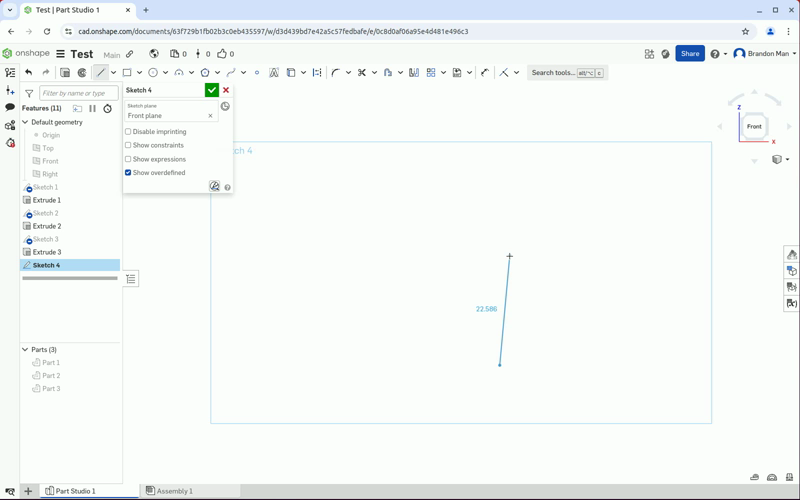
key_down(shift)
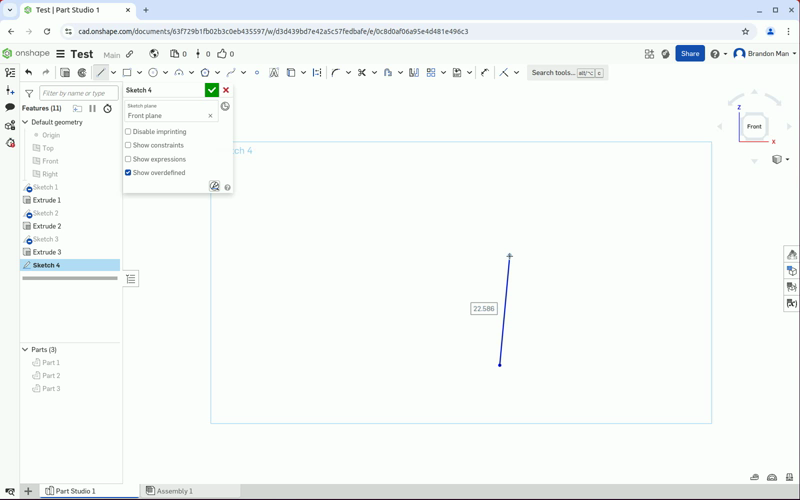
mouse_move(539, 255)
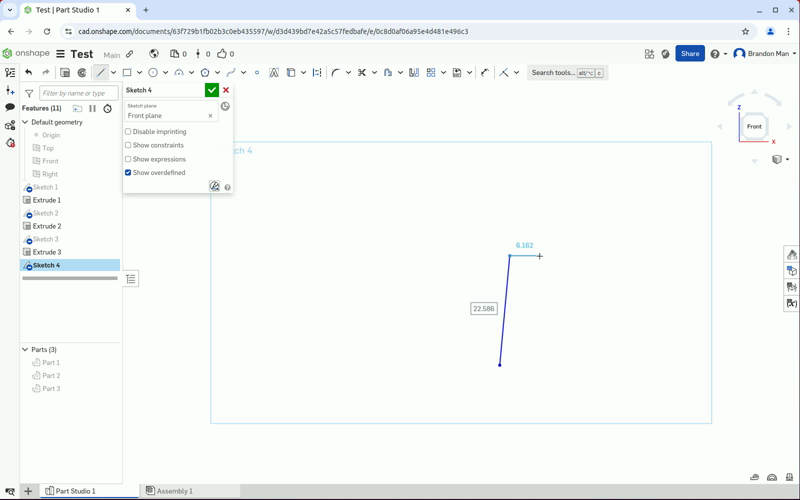
mouse_move(505, 255)
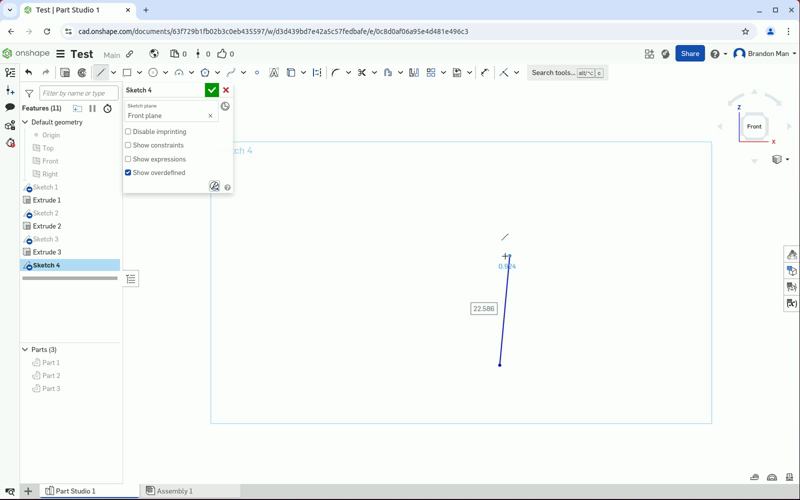
scroll(6)
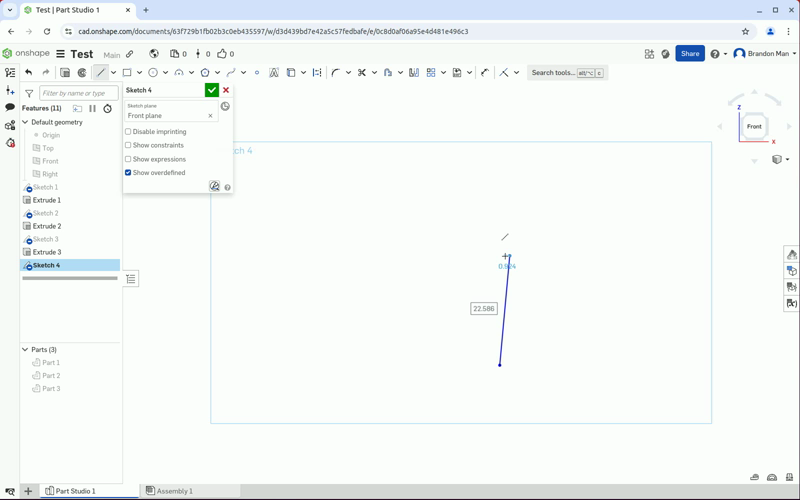
scroll(6)
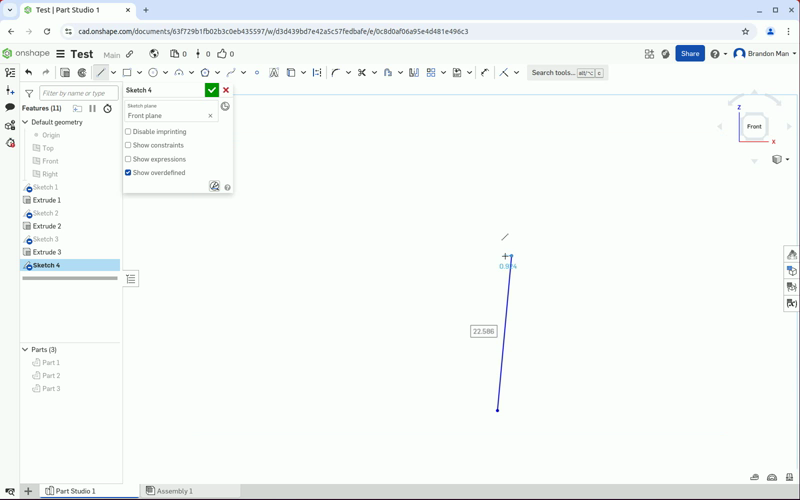
scroll(6)
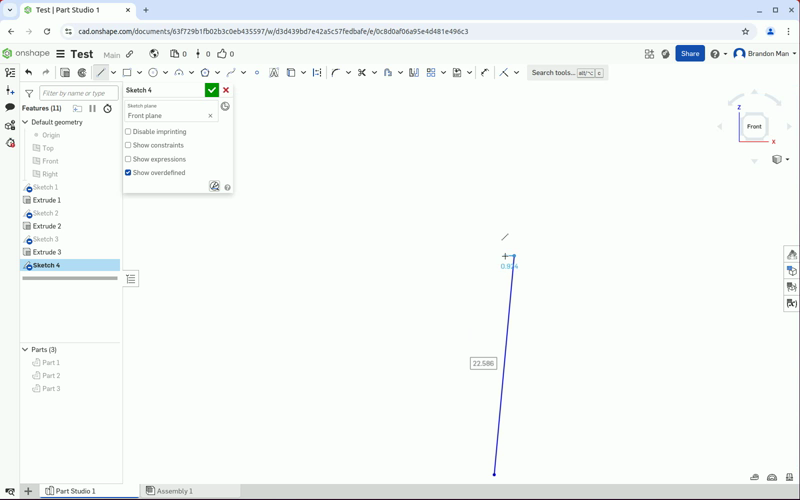
scroll(6)
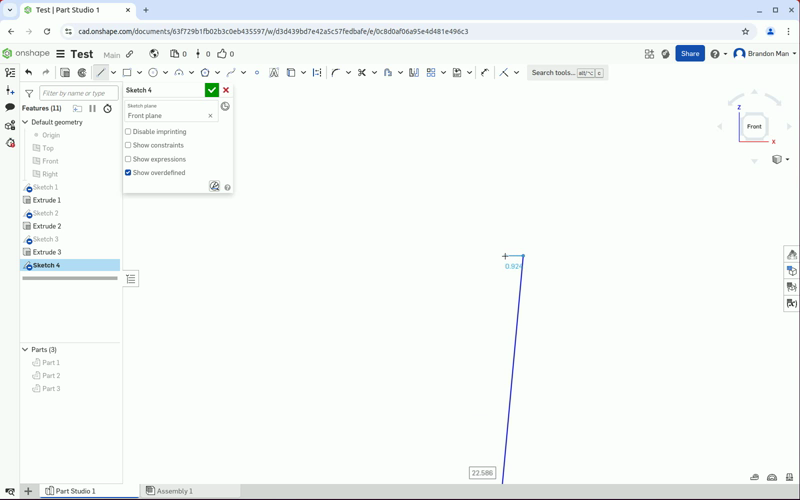
scroll(6)
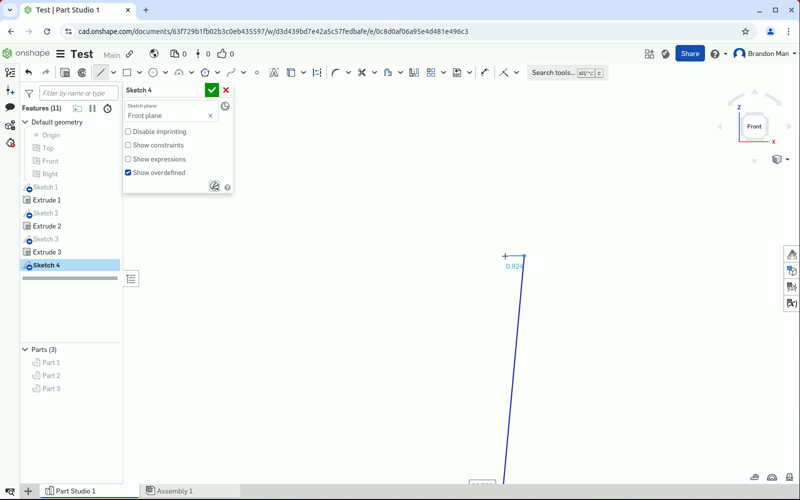
scroll(6)
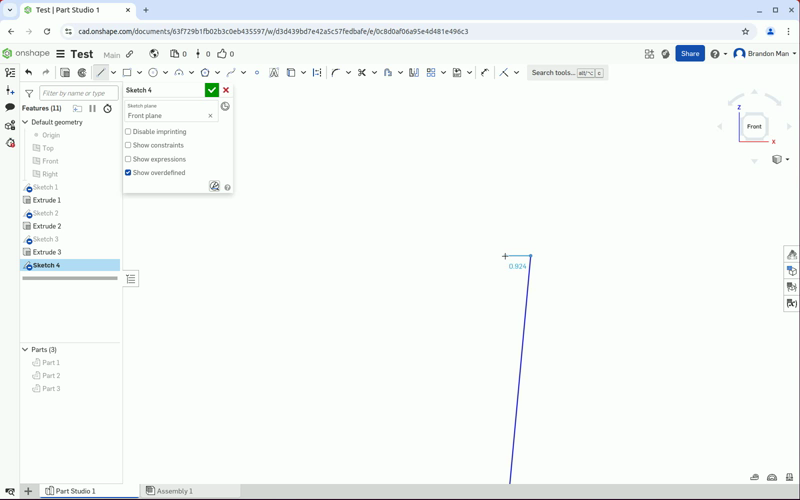
scroll(6)
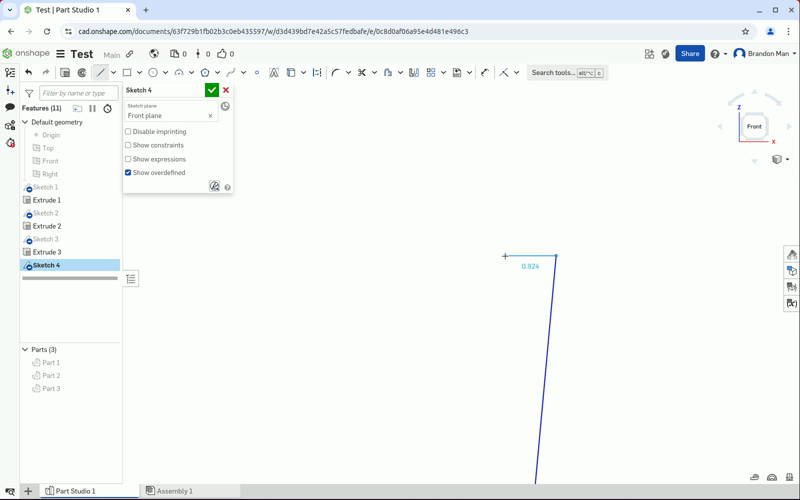
click(505, 255)
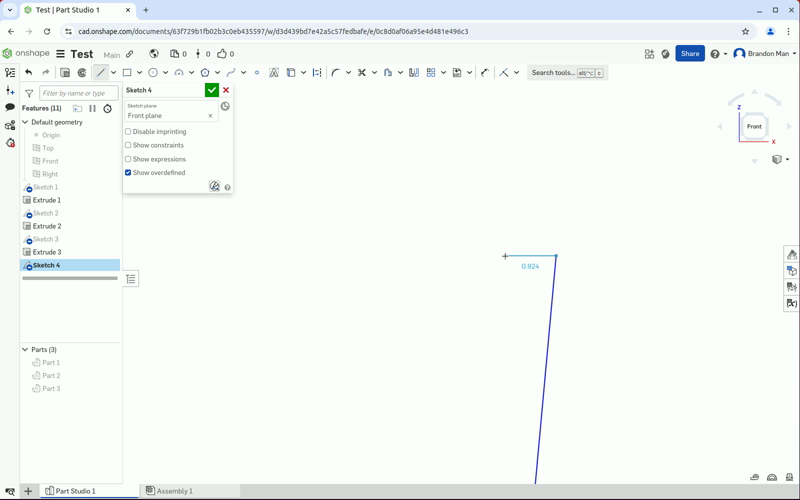
scroll(-6)
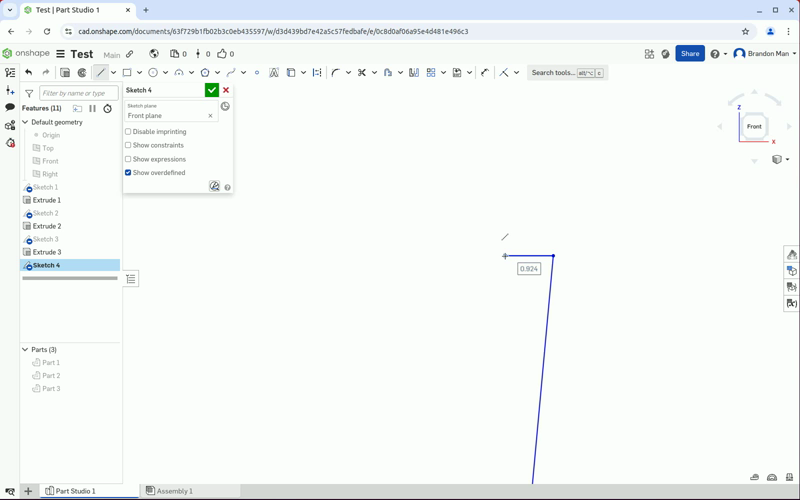
scroll(-6)
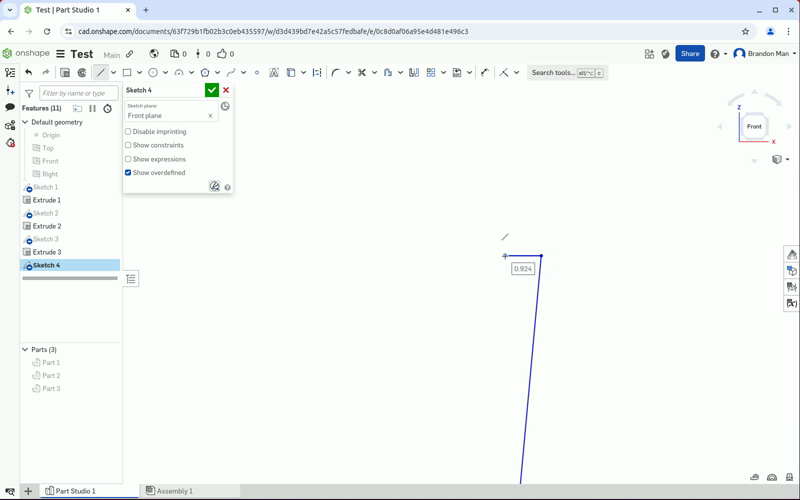
scroll(-6)
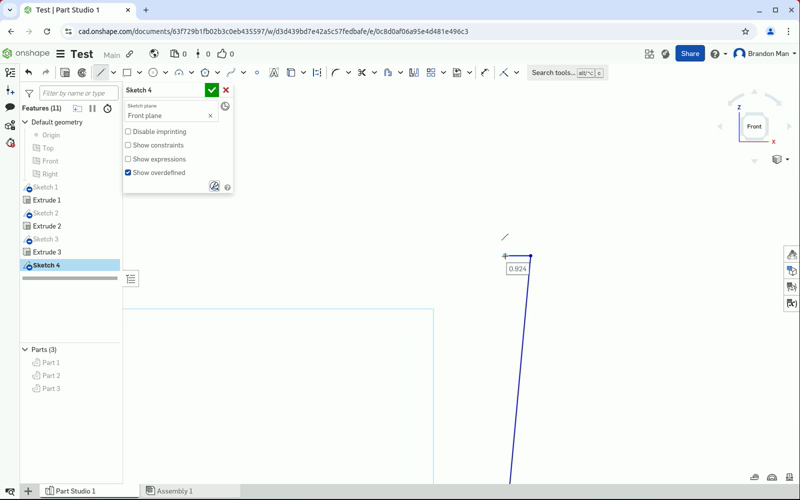
scroll(-6)
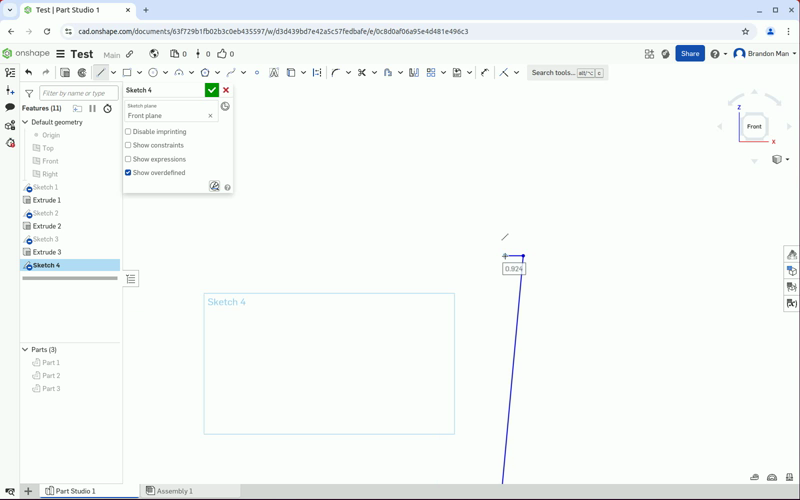
scroll(-6)
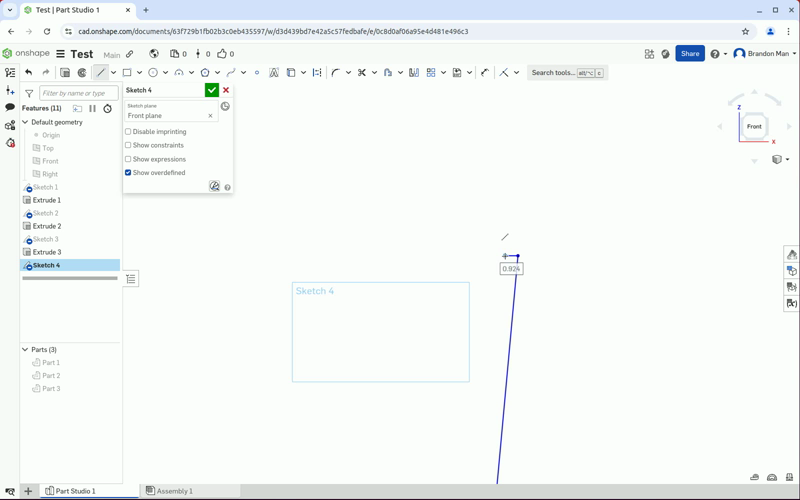
scroll(-6)
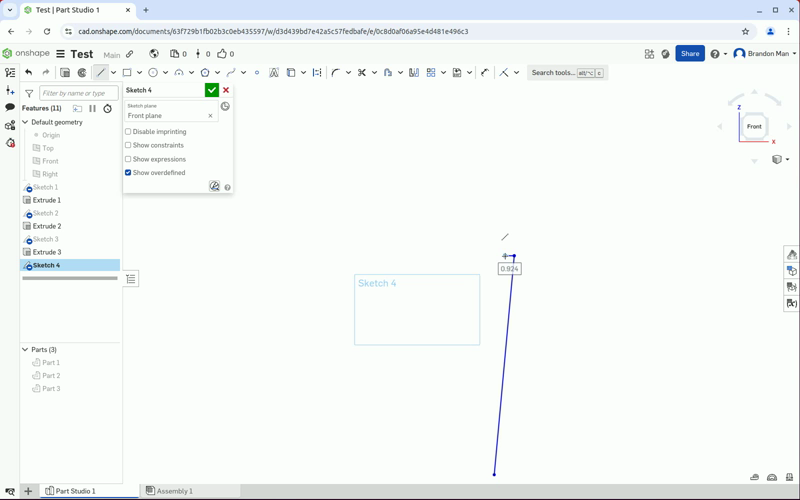
scroll(-6)
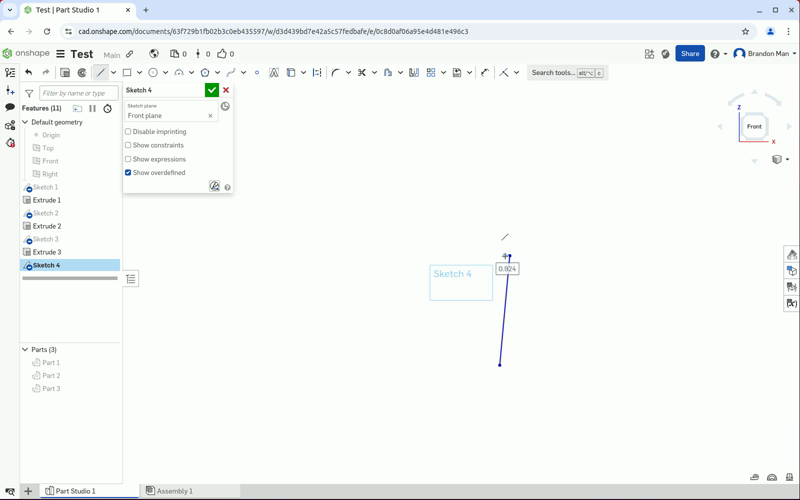
key_up(shift)
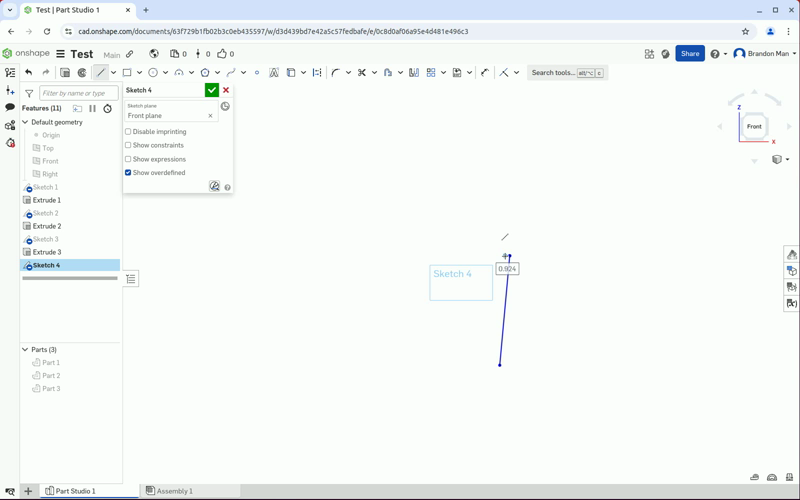
key_down(shift)
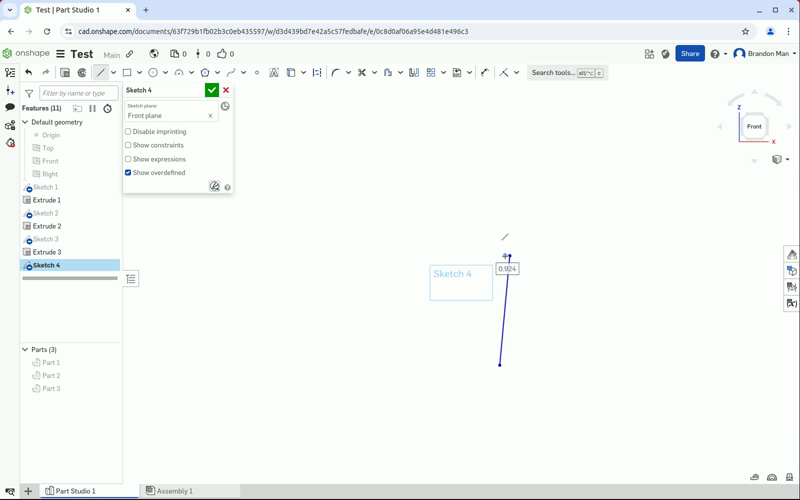
mouse_move(535, 255)
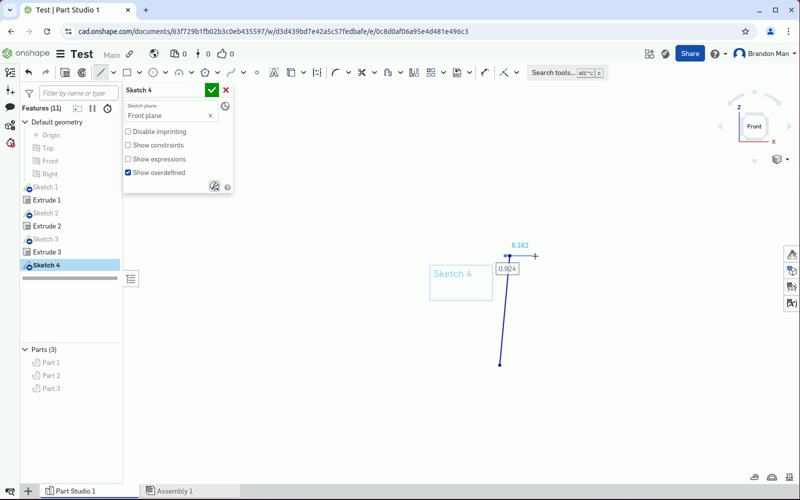
mouse_move(502, 255)
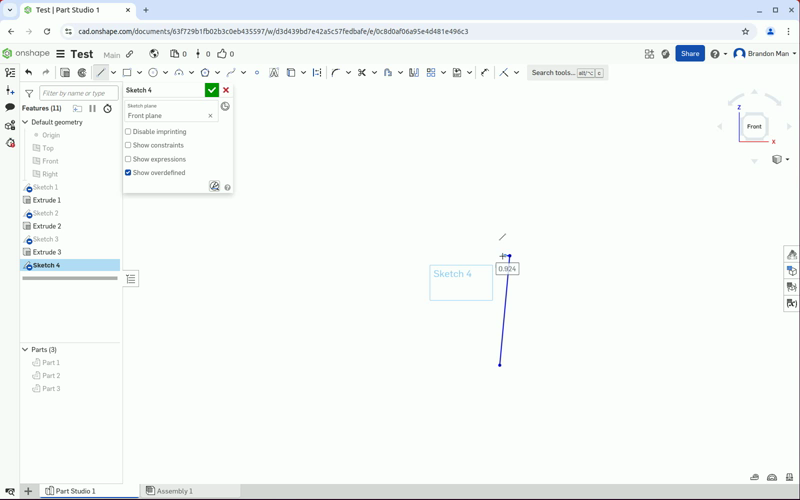
scroll(6)
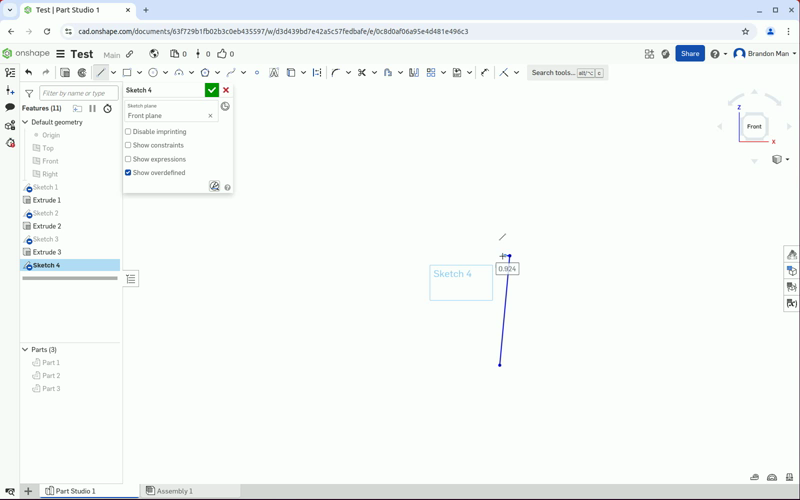
scroll(6)
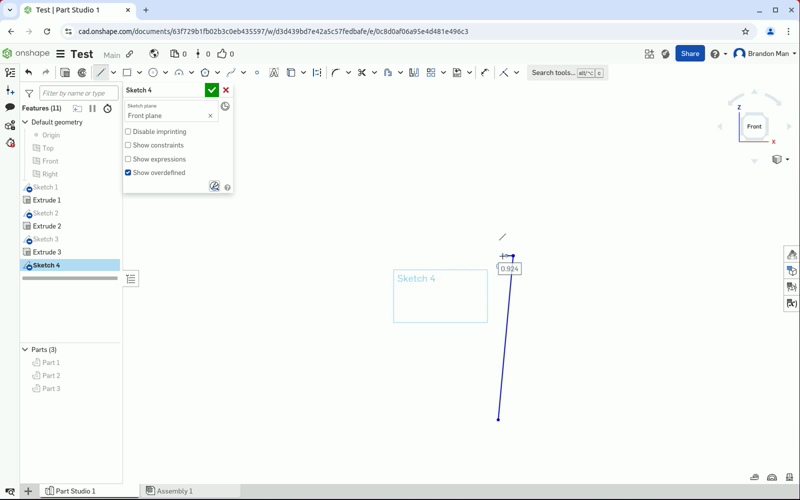
scroll(6)
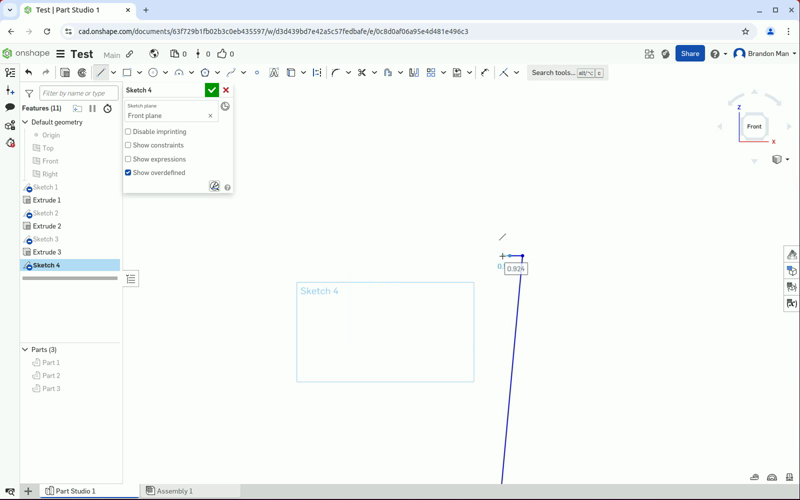
scroll(6)
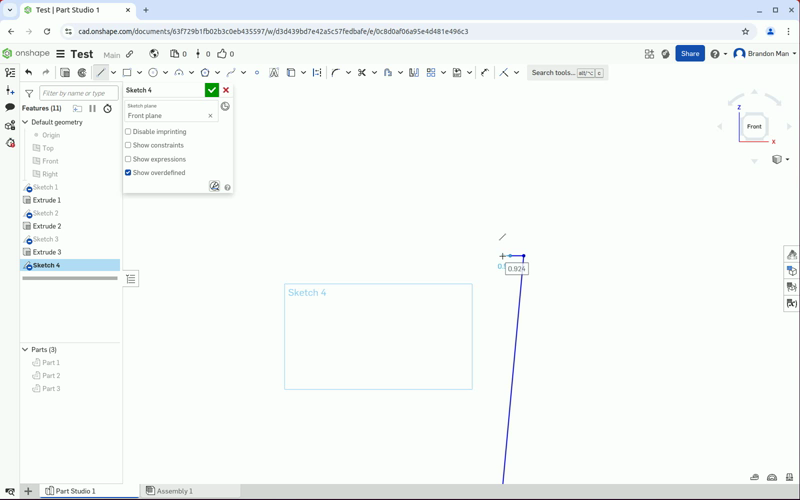
scroll(6)
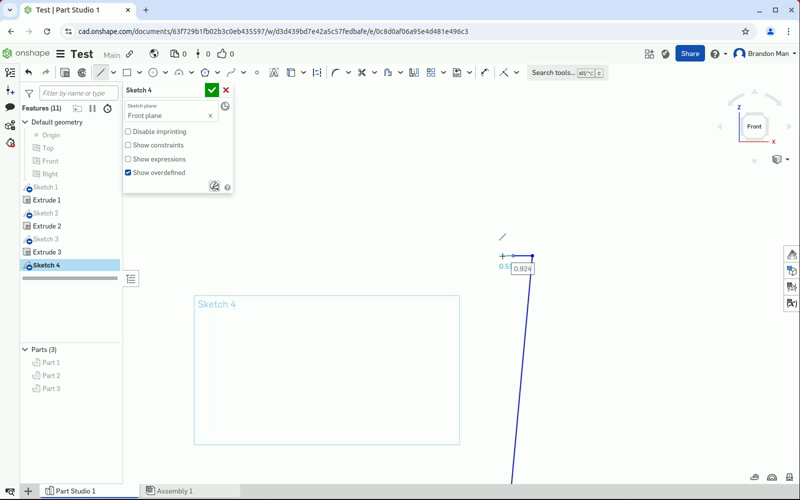
scroll(6)
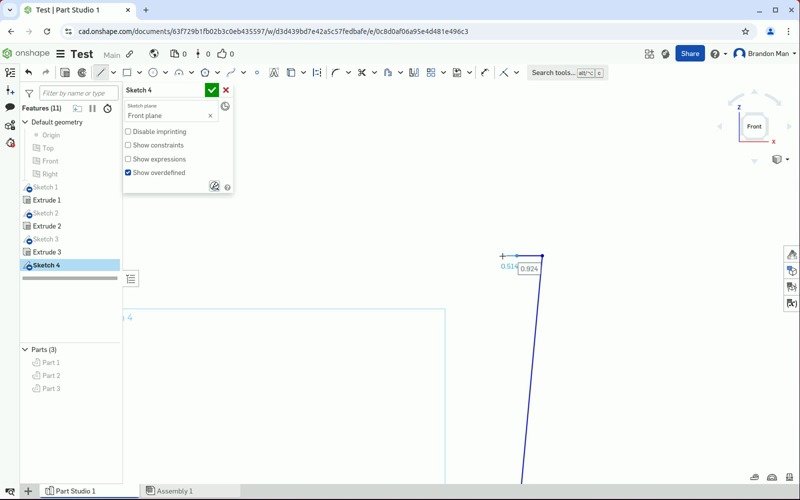
scroll(6)
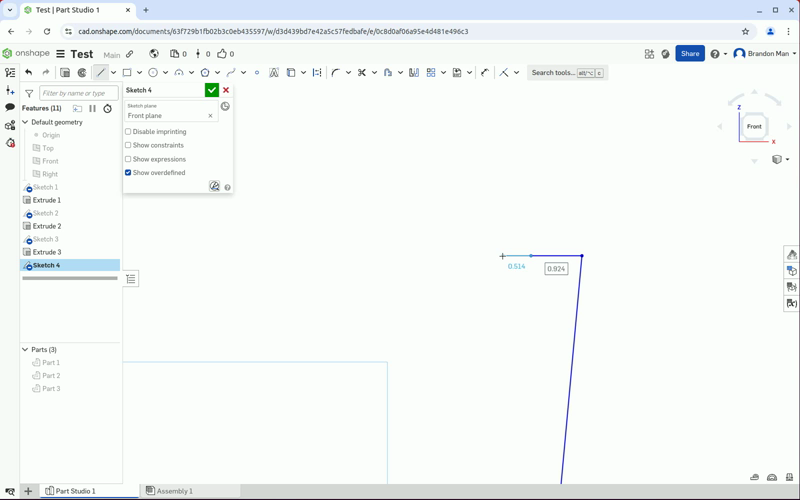
click(502, 255)
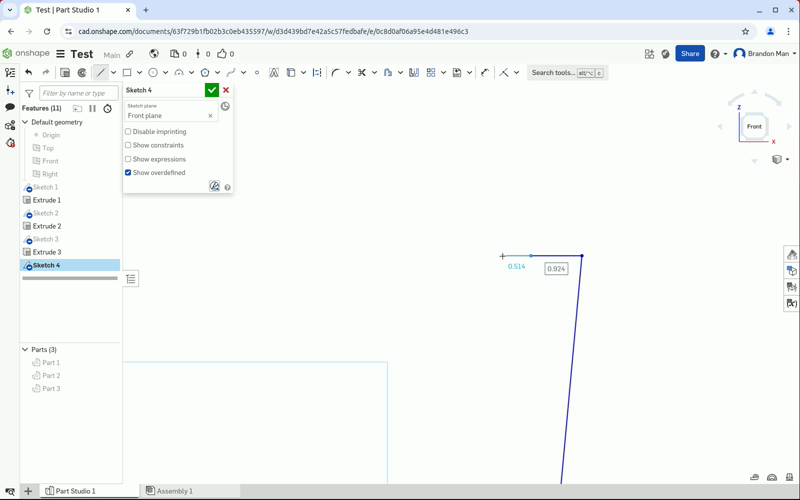
scroll(-6)
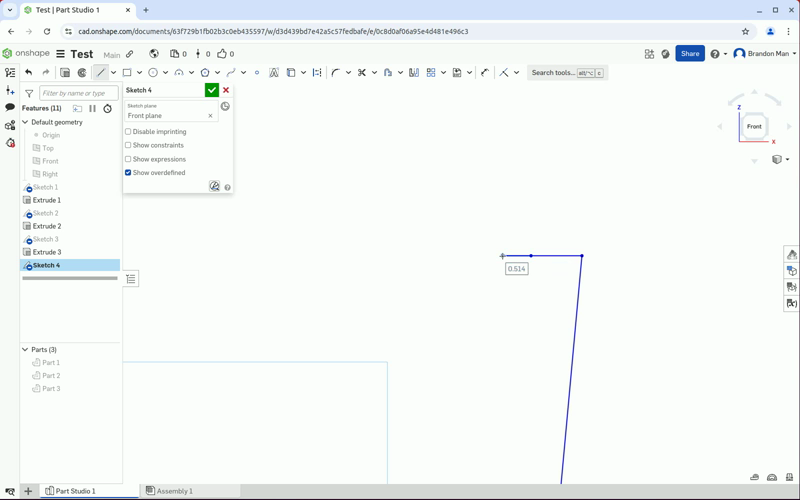
scroll(-6)
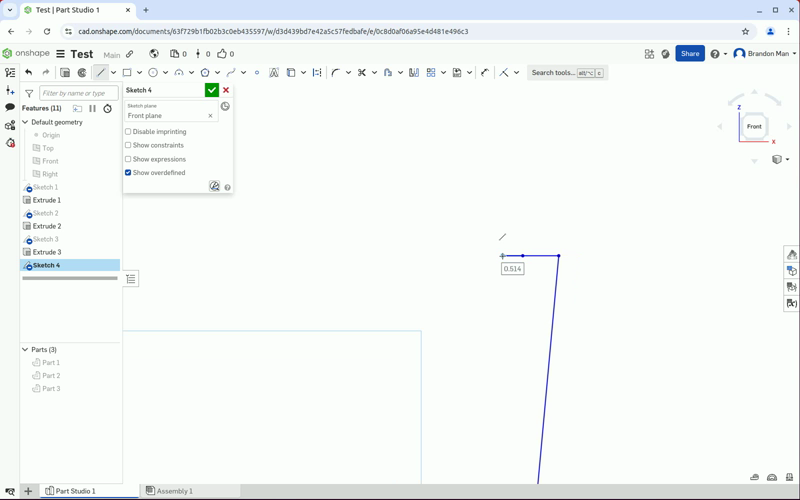
scroll(-6)
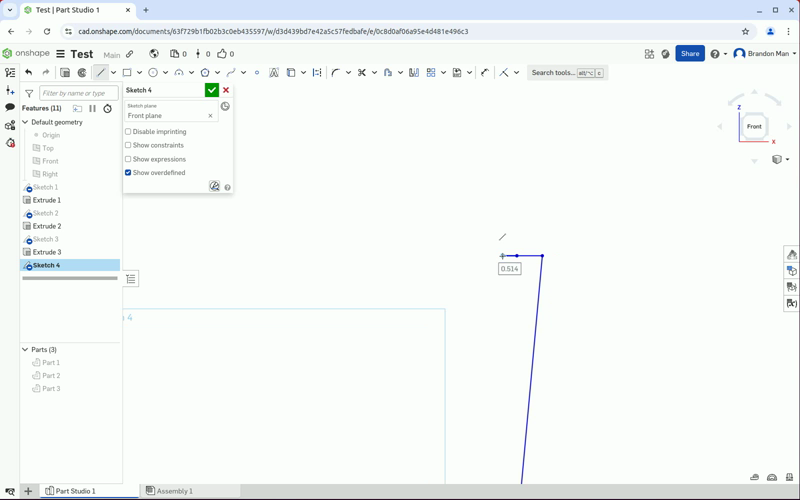
scroll(-6)
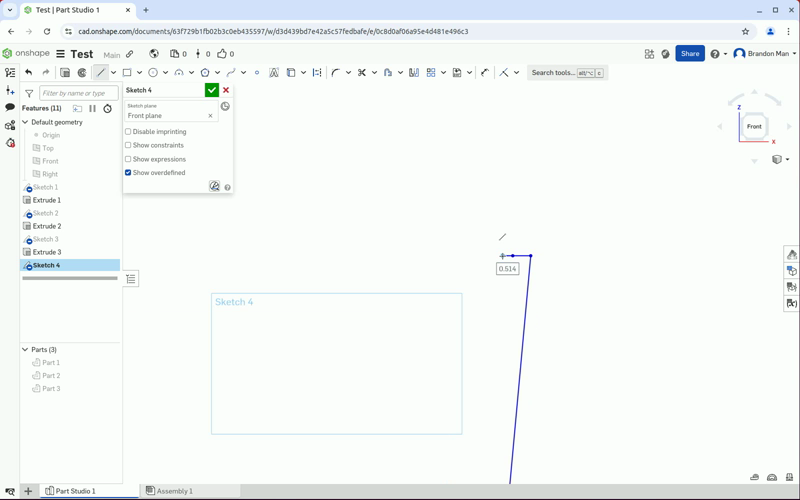
scroll(-6)
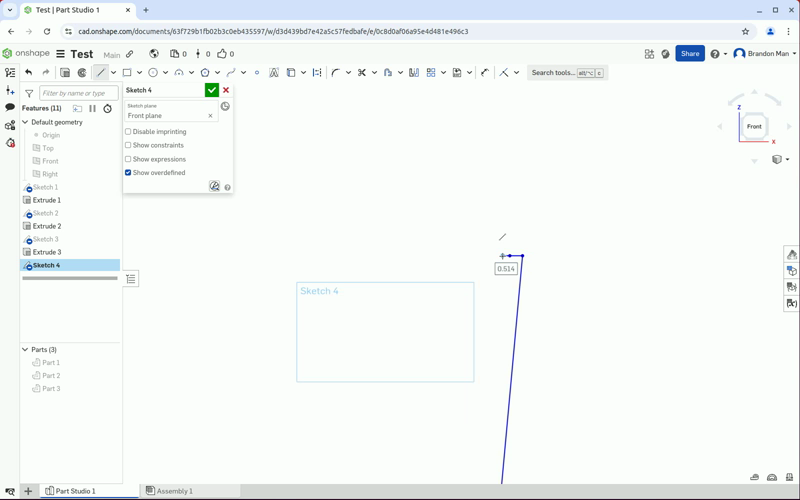
scroll(-6)
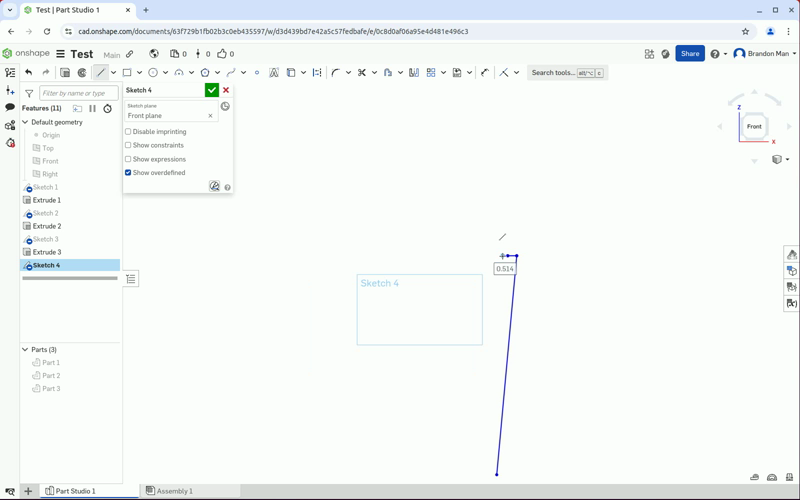
scroll(-6)
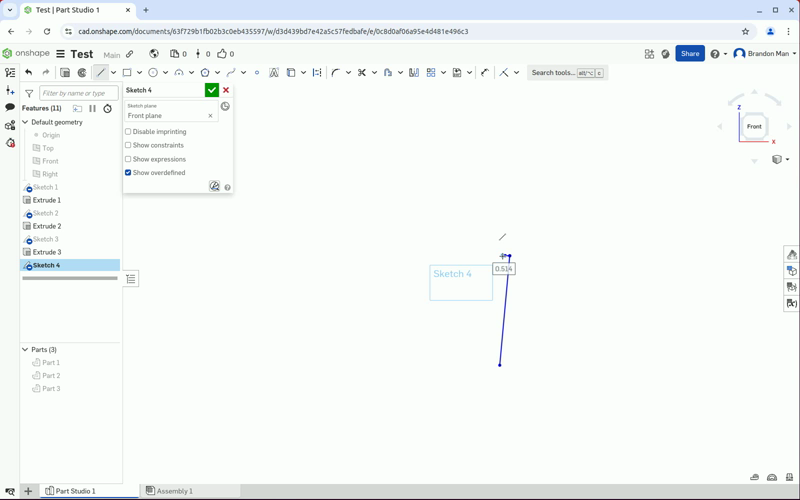
key_up(shift)
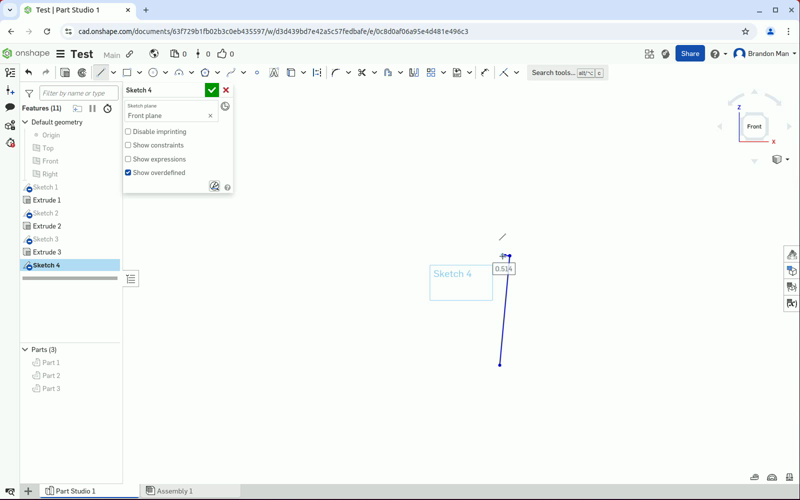
key_down(shift)
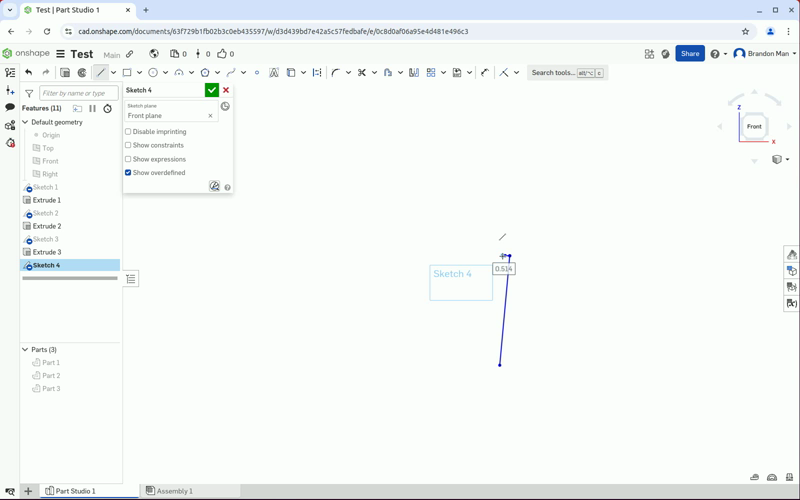
mouse_move(532, 255)
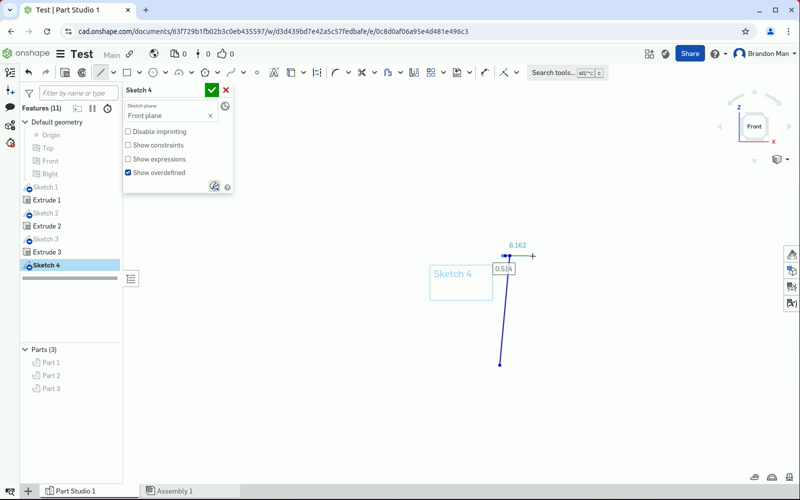
mouse_move(499, 255)
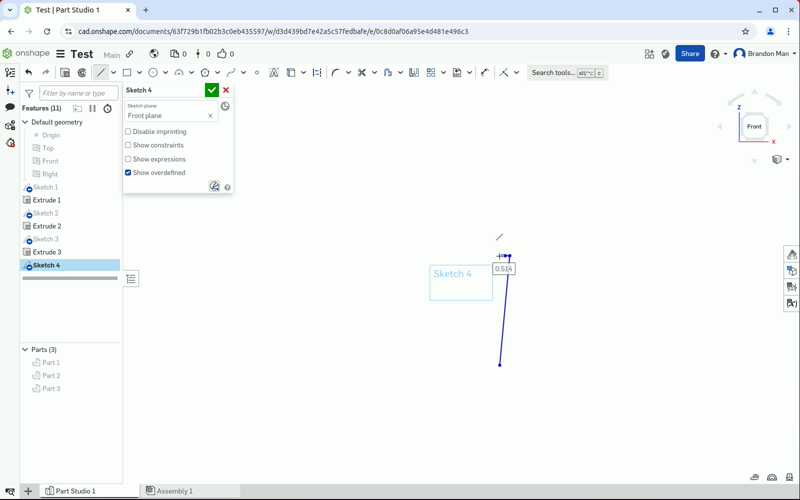
scroll(6)
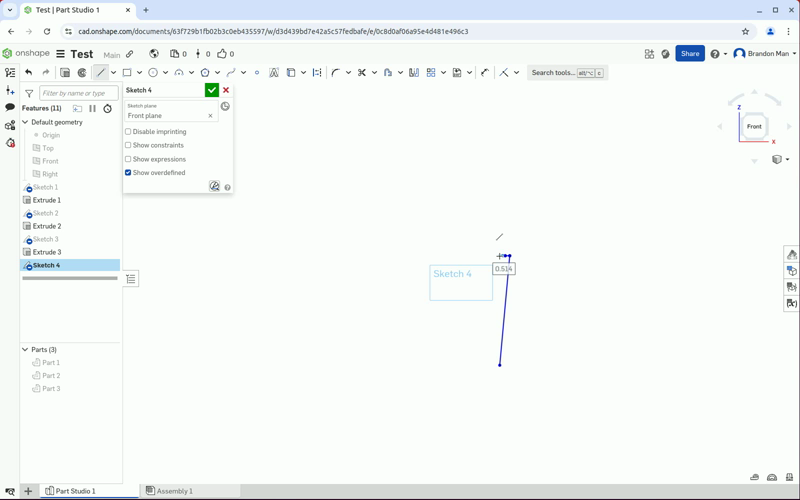
scroll(6)
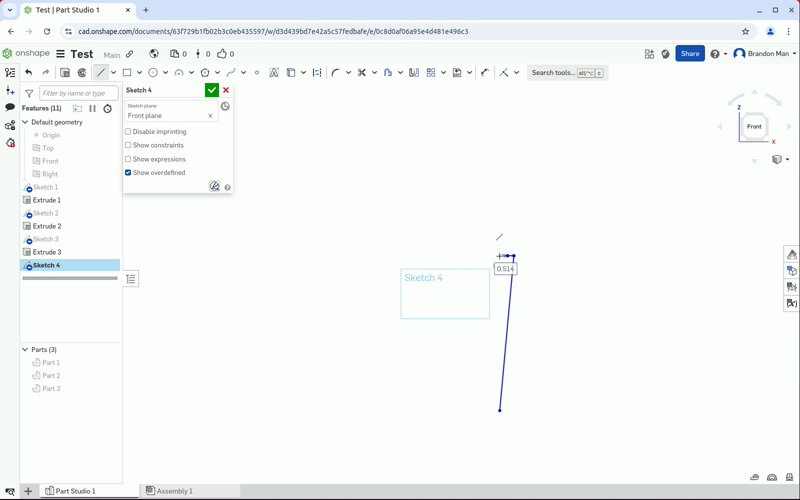
scroll(6)
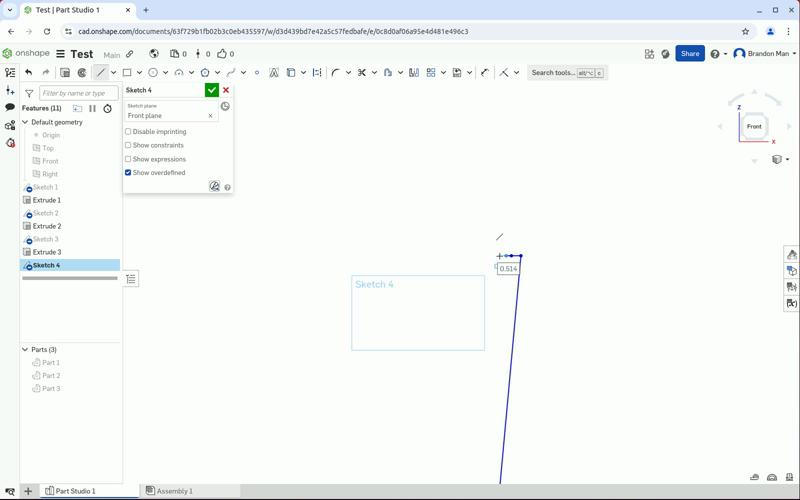
scroll(6)
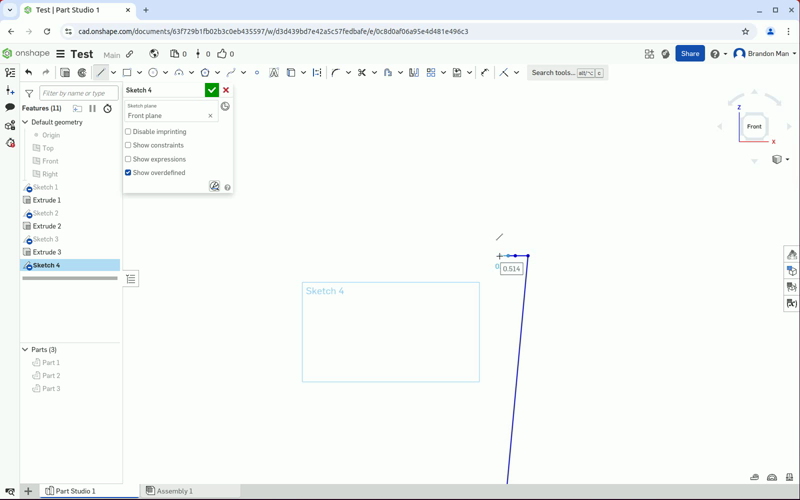
scroll(6)
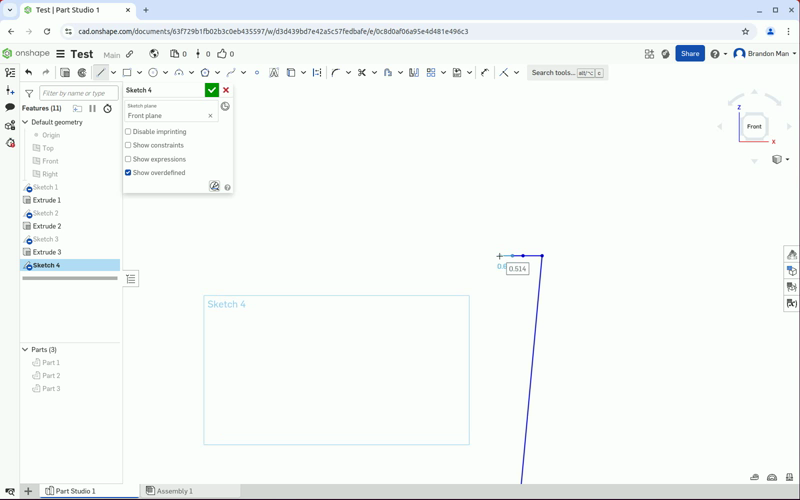
scroll(6)
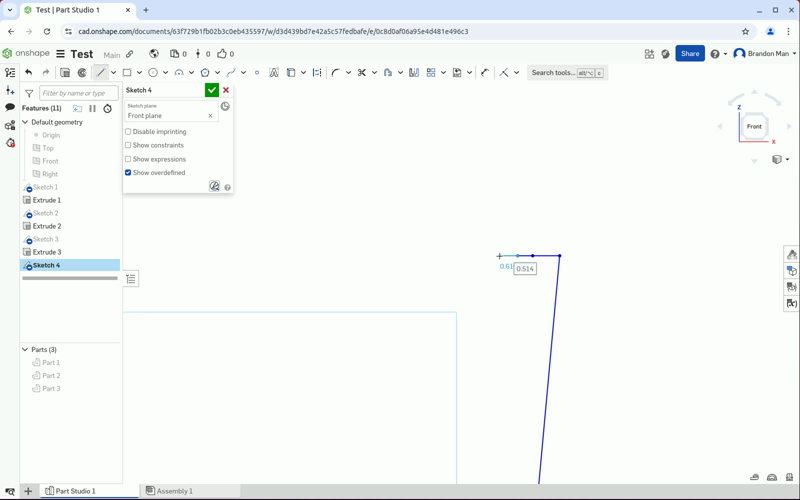
scroll(6)
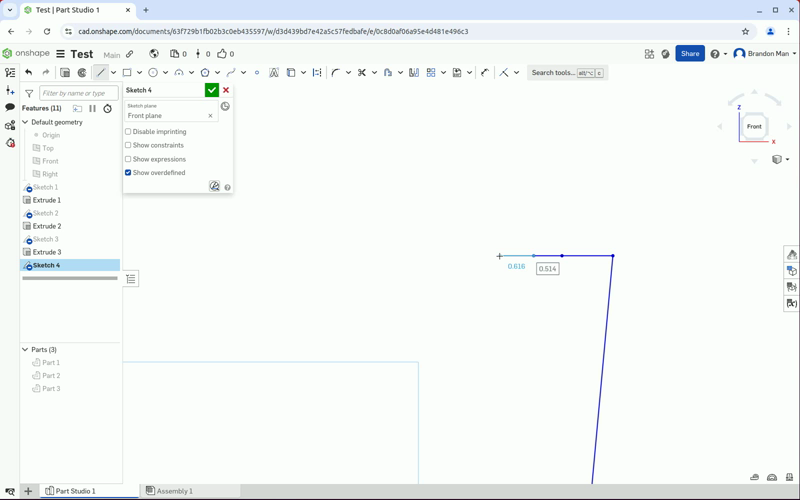
click(499, 255)
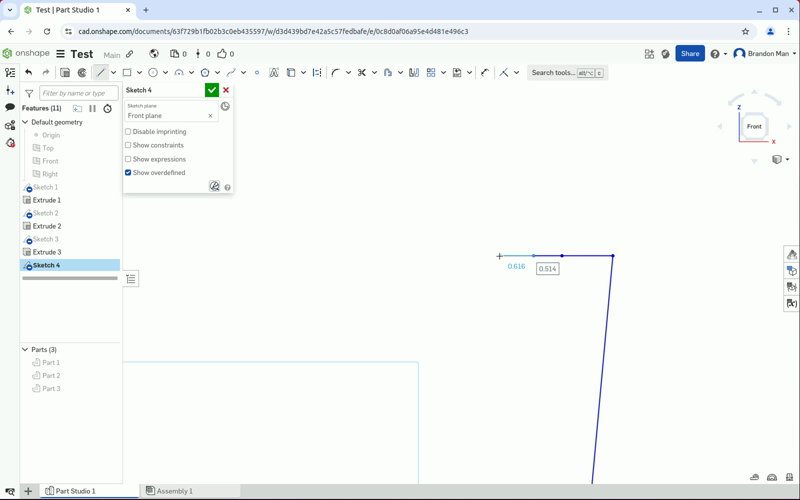
scroll(-6)
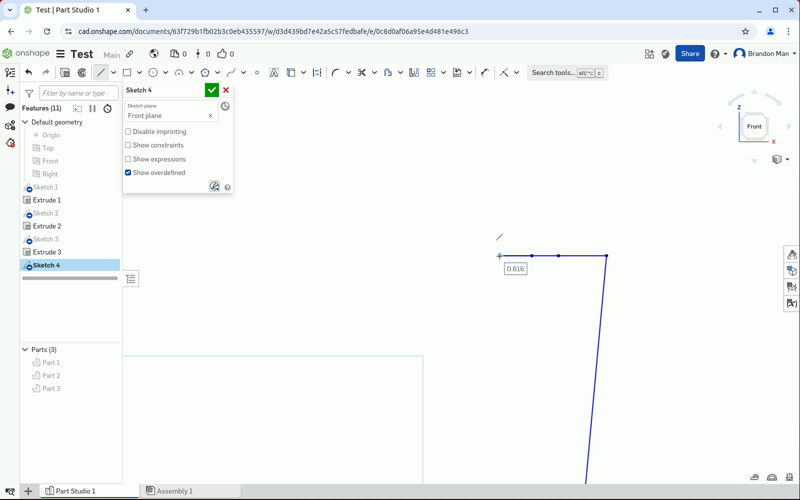
scroll(-6)
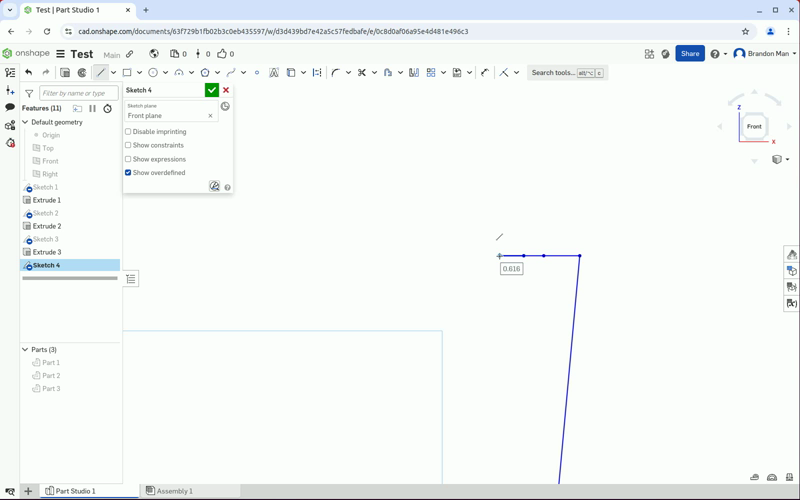
scroll(-6)
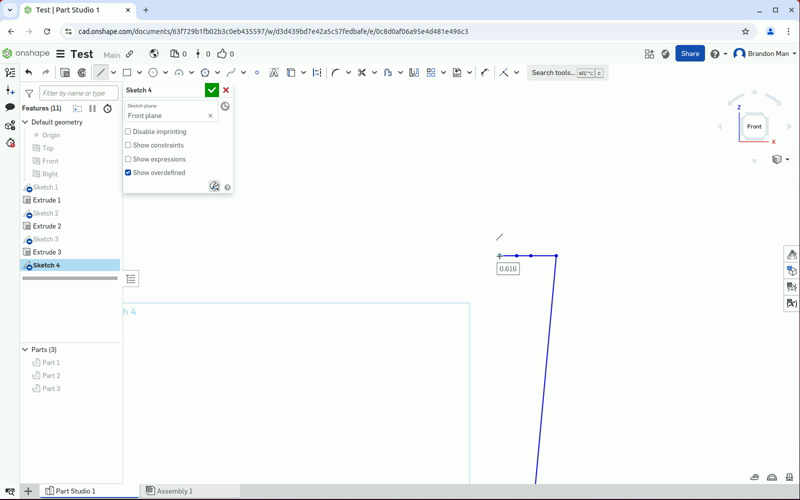
scroll(-6)
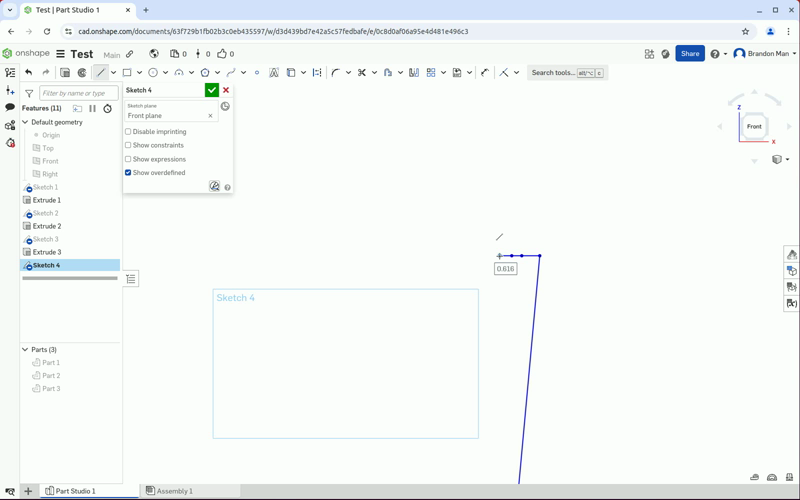
scroll(-6)
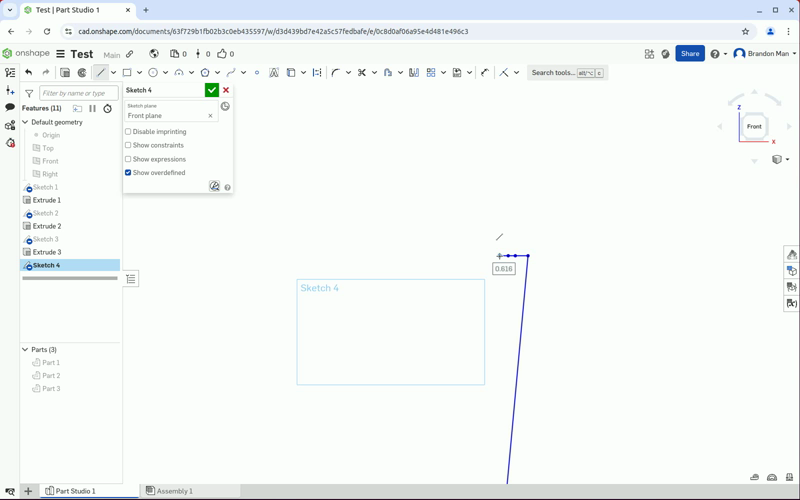
scroll(-6)
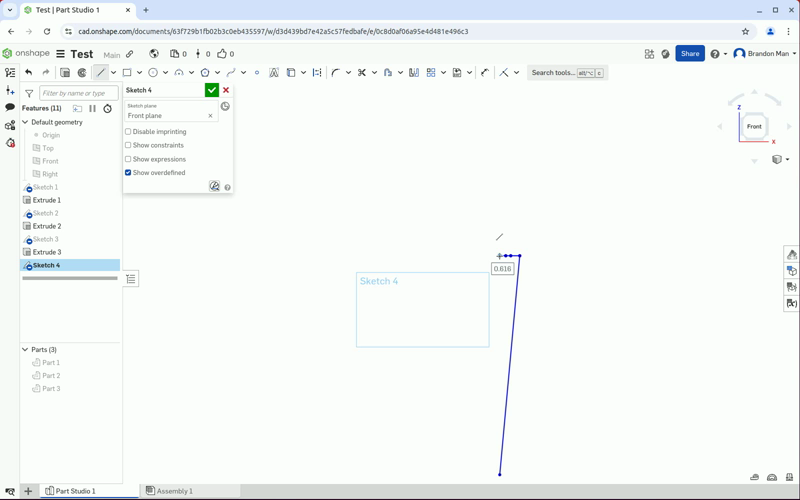
scroll(-6)
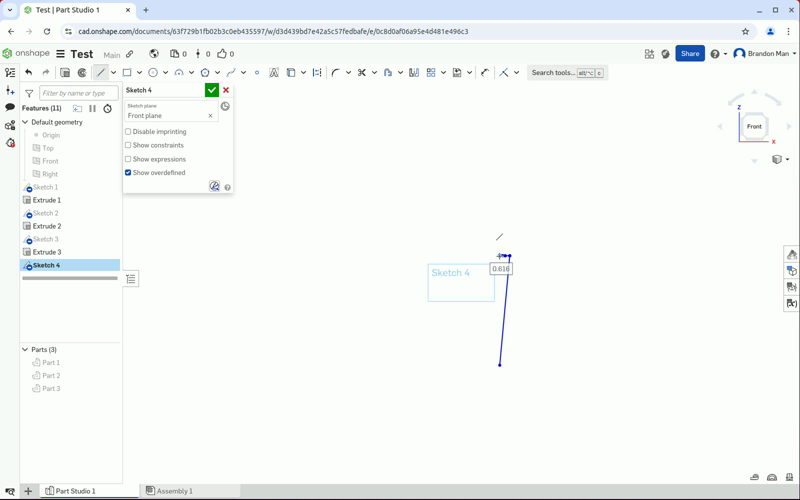
key_up(shift)
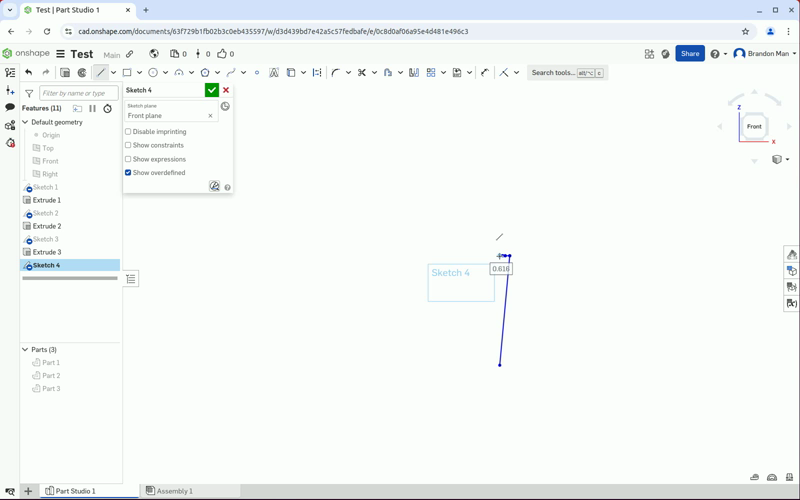
key_down(shift)
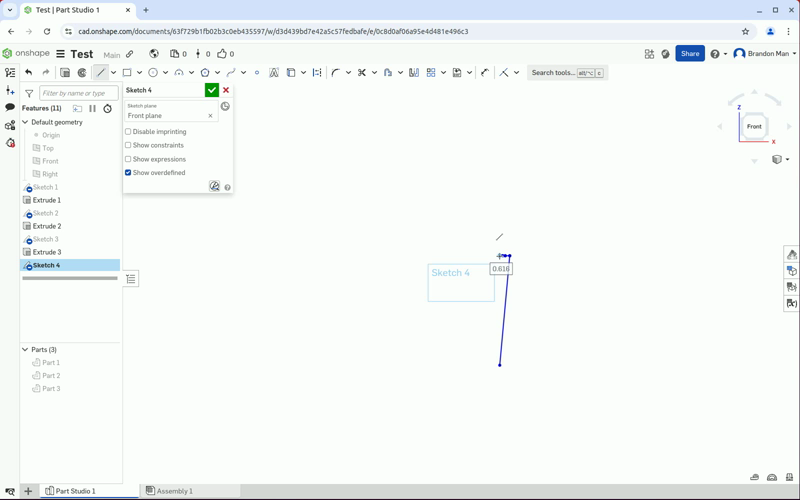
mouse_move(499, 365)
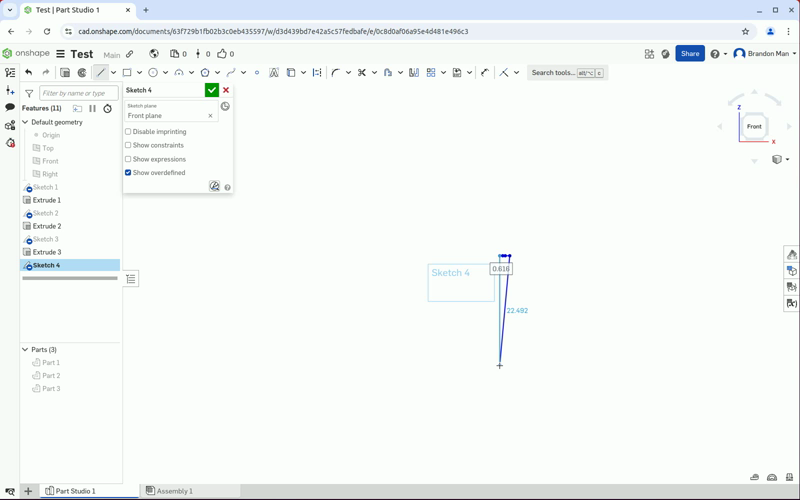
key_up(shift)
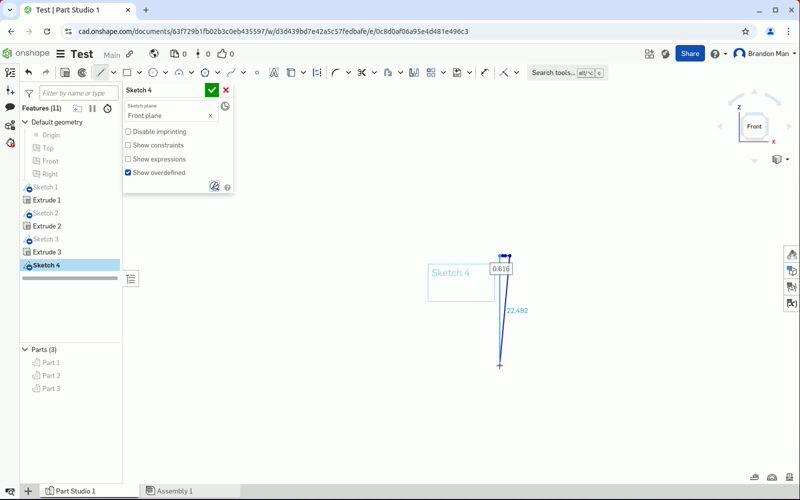
click(499, 365)
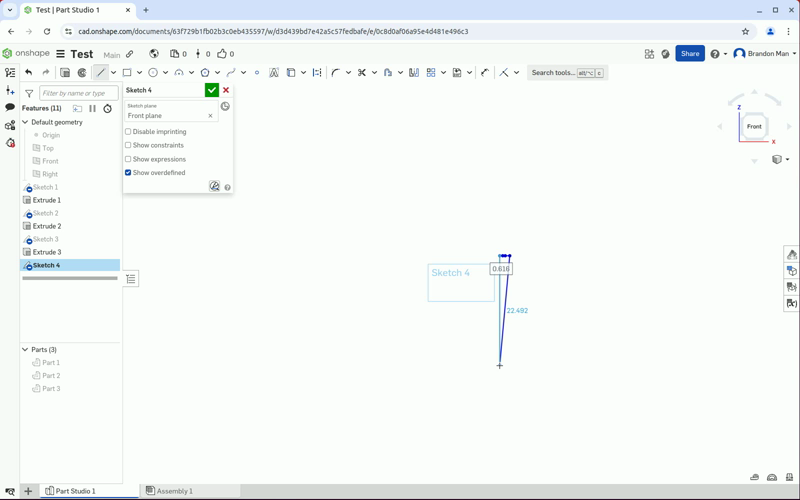
key(esc)
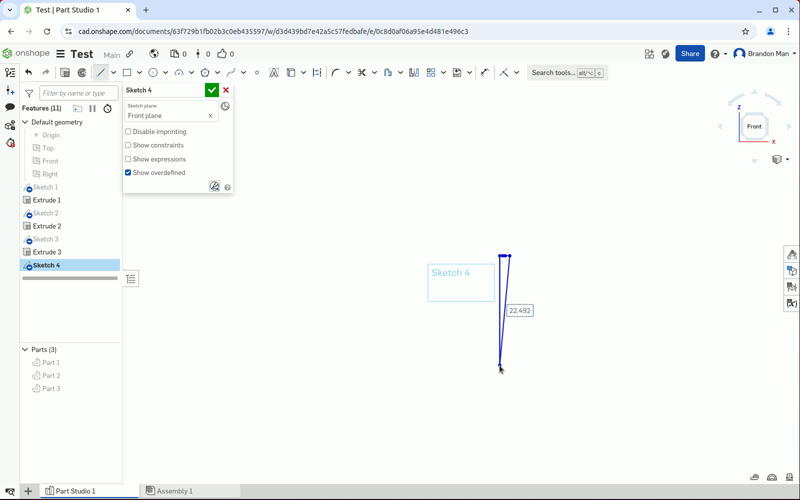
mouse_move(500, 294)
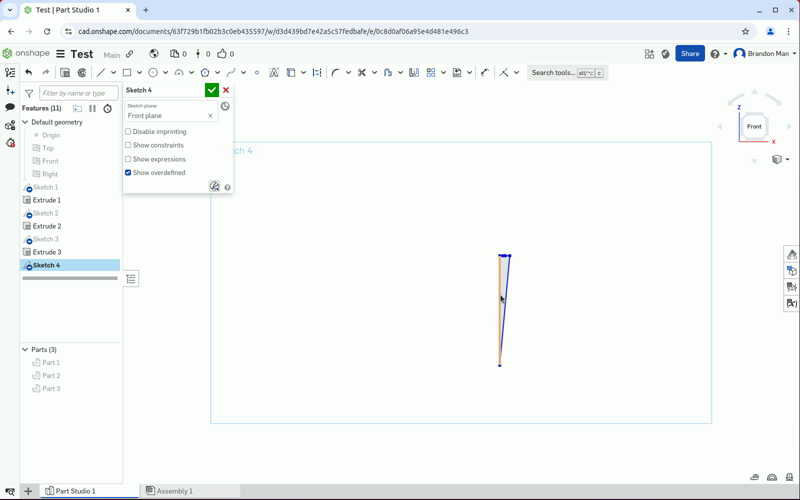
scroll(6)
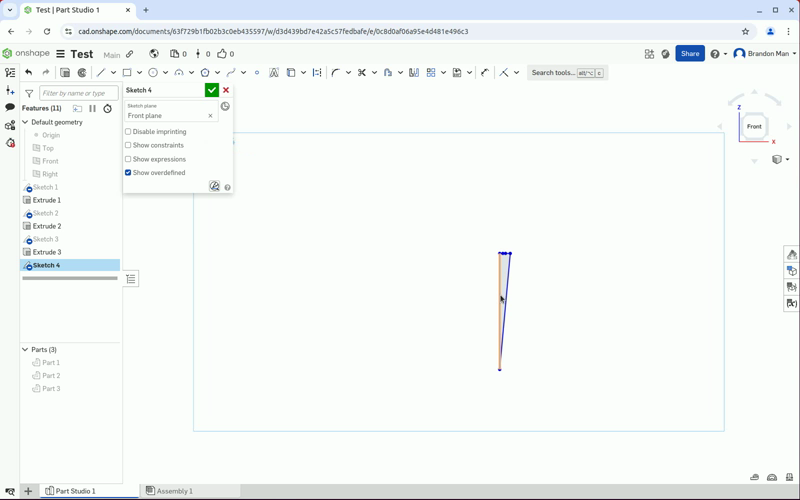
scroll(6)
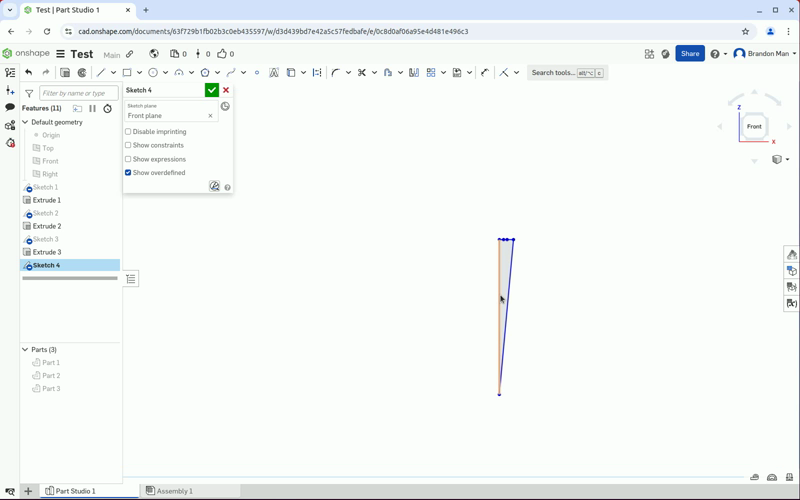
scroll(6)
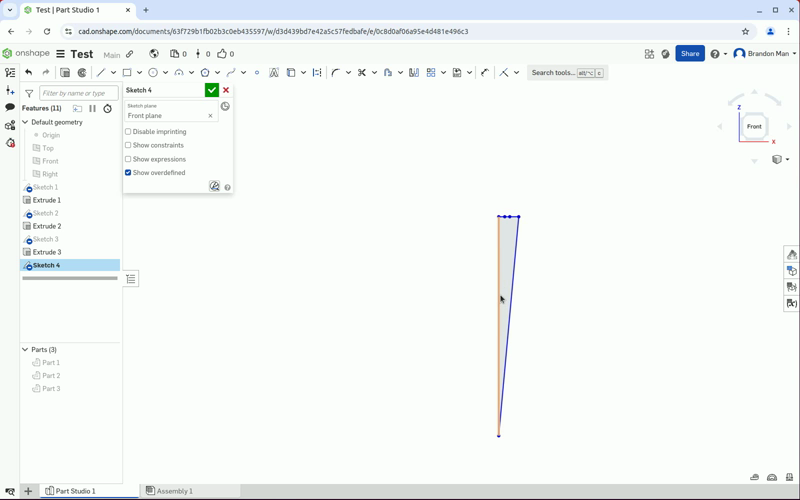
scroll(6)
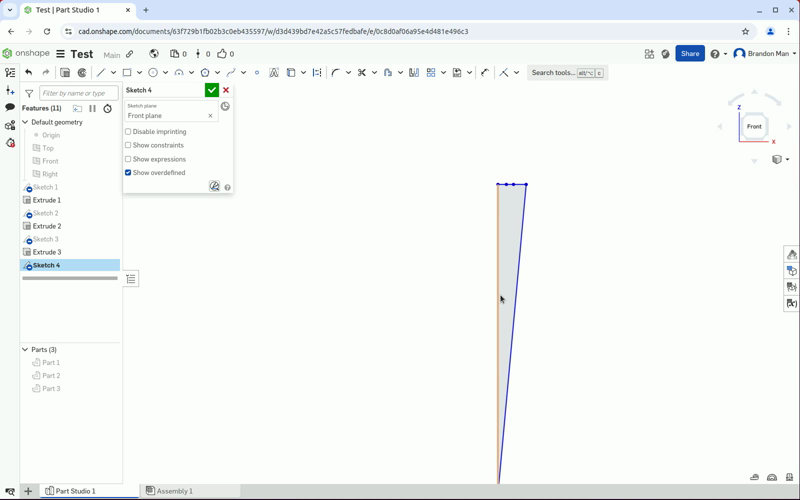
scroll(6)
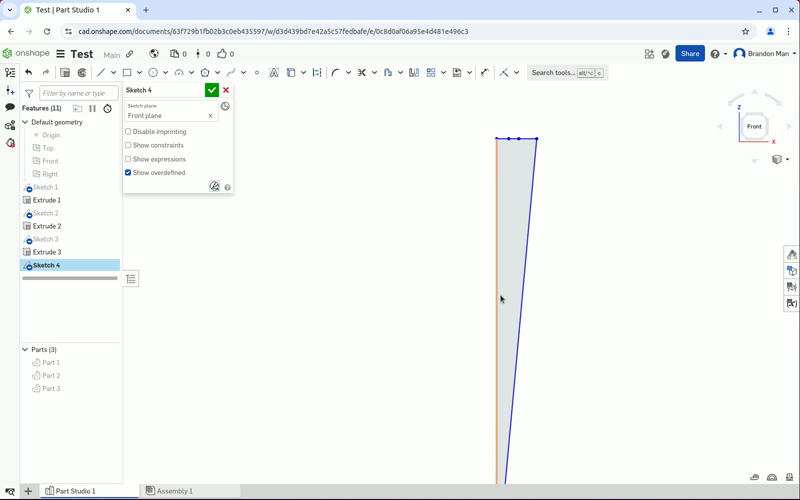
scroll(6)
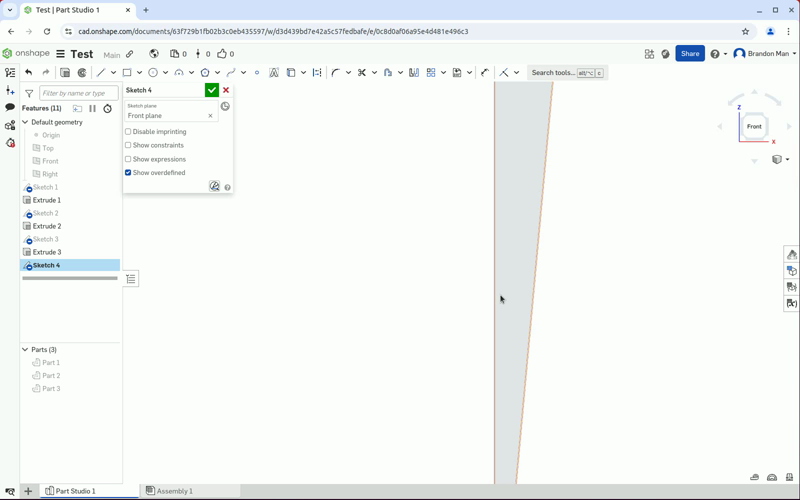
scroll(6)
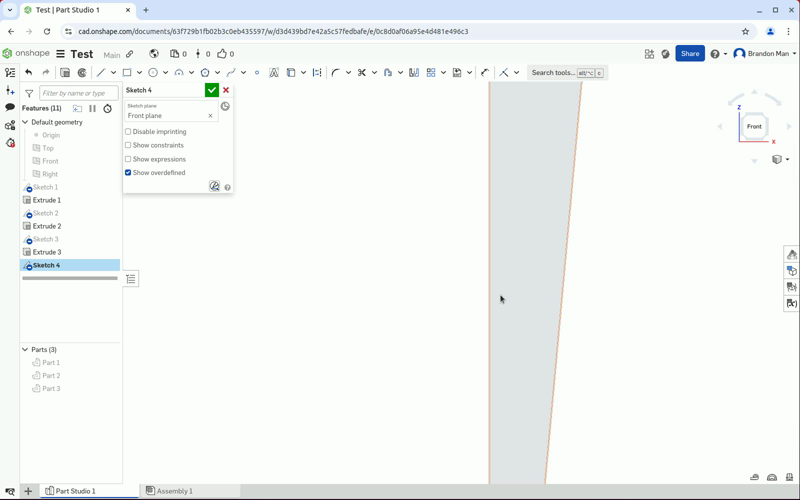
click(500, 294)
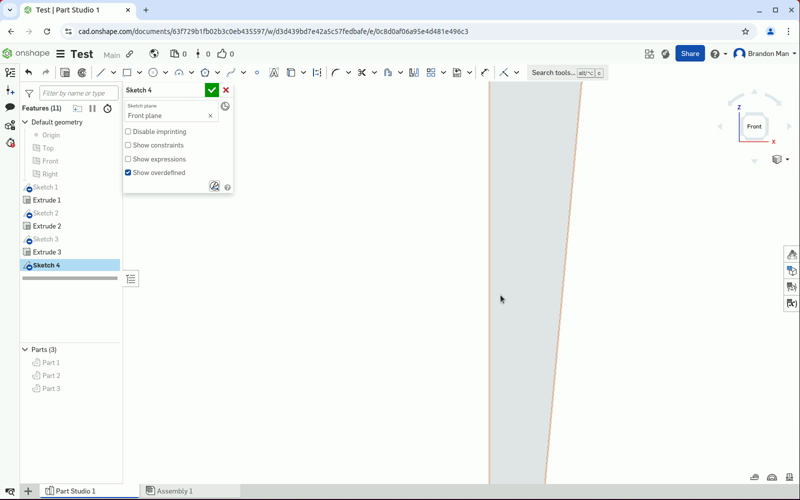
scroll(-6)
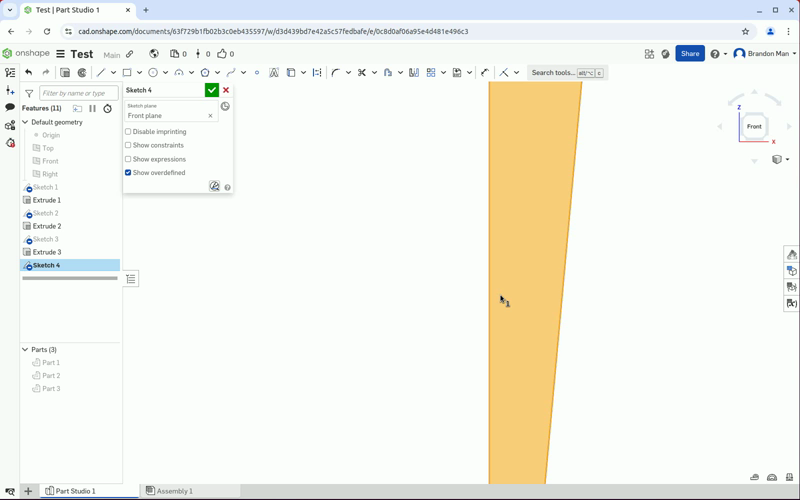
scroll(-6)
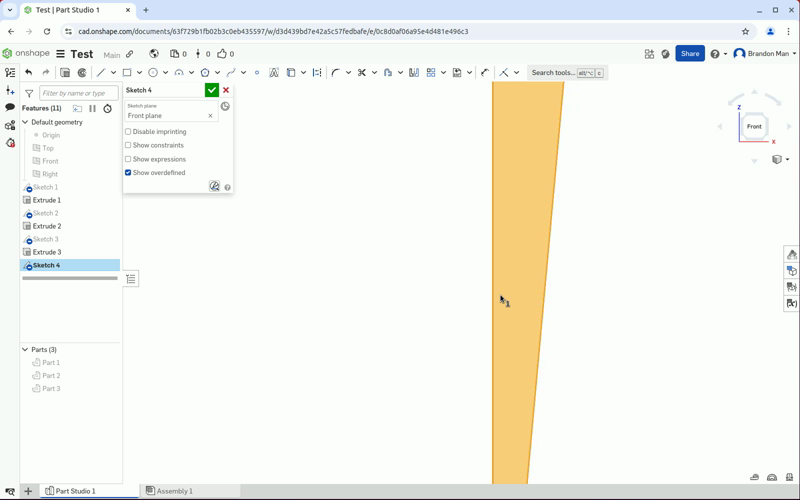
scroll(-6)
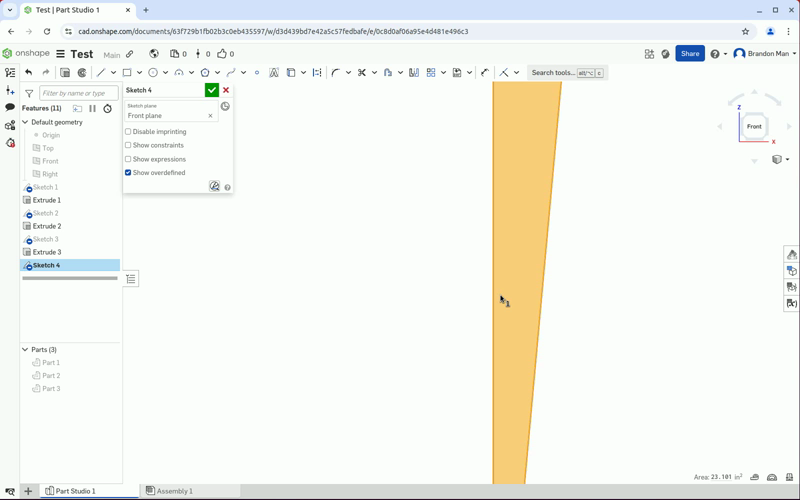
scroll(-6)
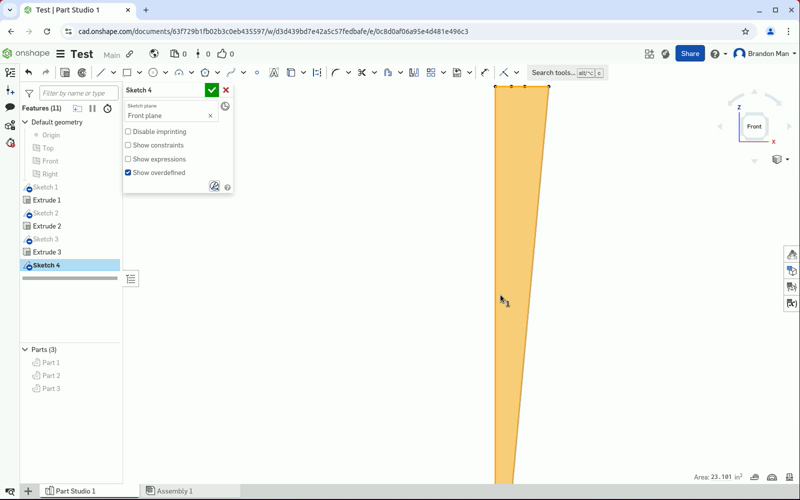
scroll(-6)
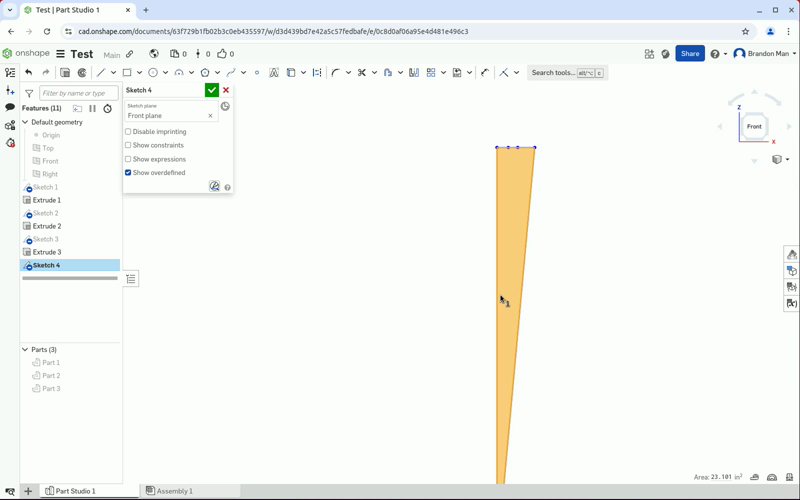
scroll(-6)
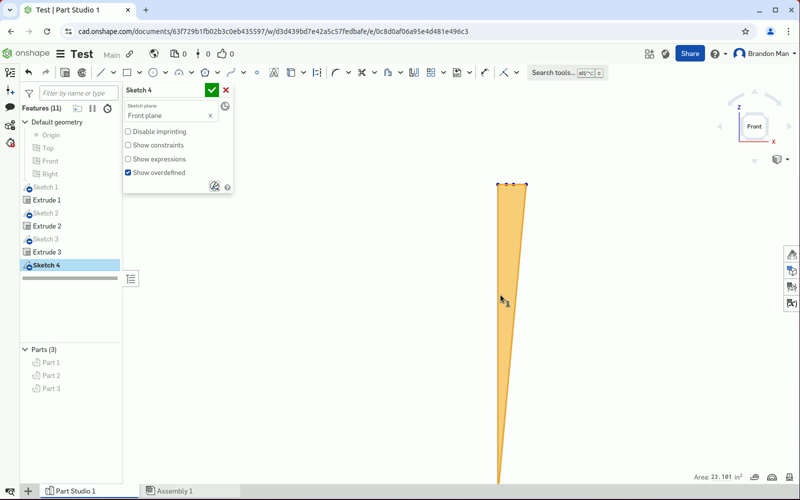
scroll(-6)
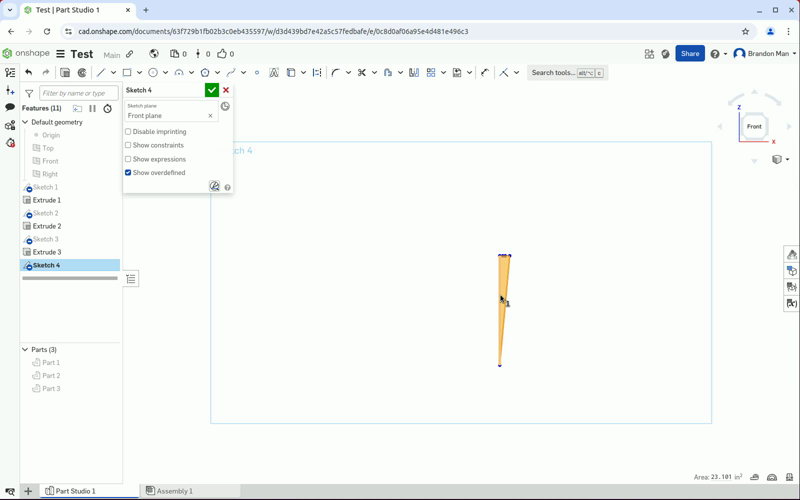
mouse_move(73, 352)
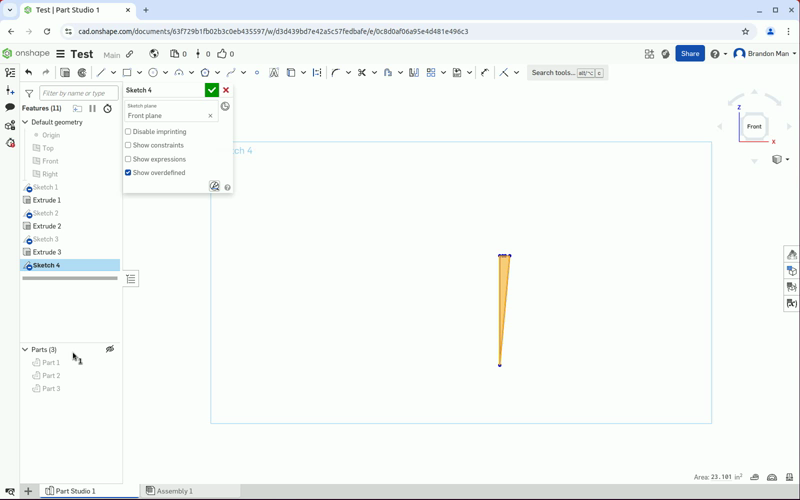
key(shift+y)
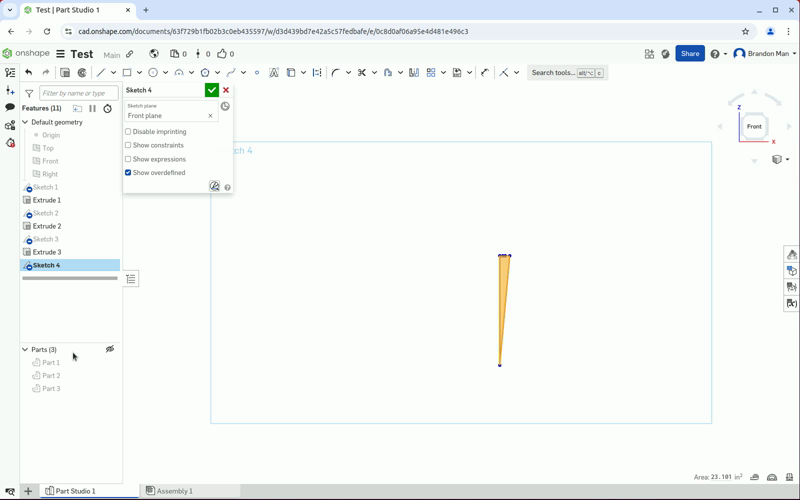
key(shift+e)
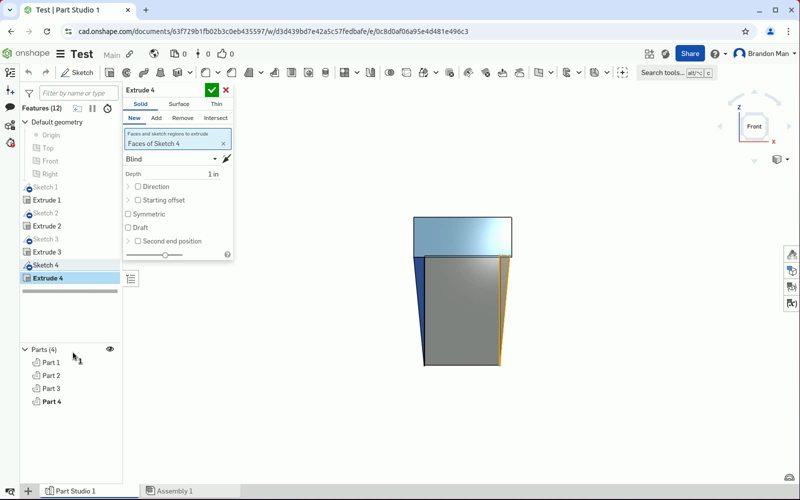
mouse_move(143, 106)
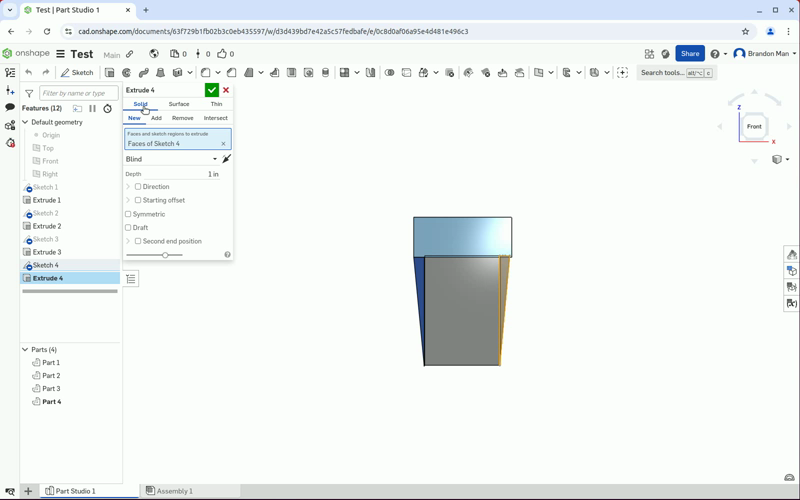
click(143, 106)
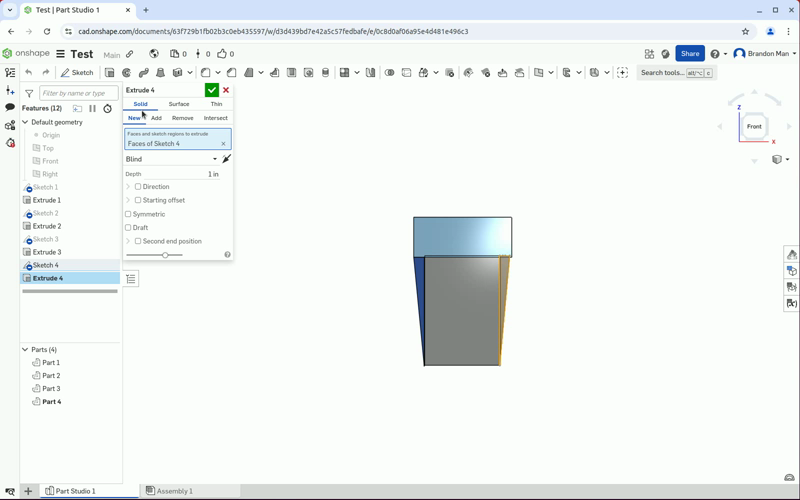
mouse_move(137, 120)
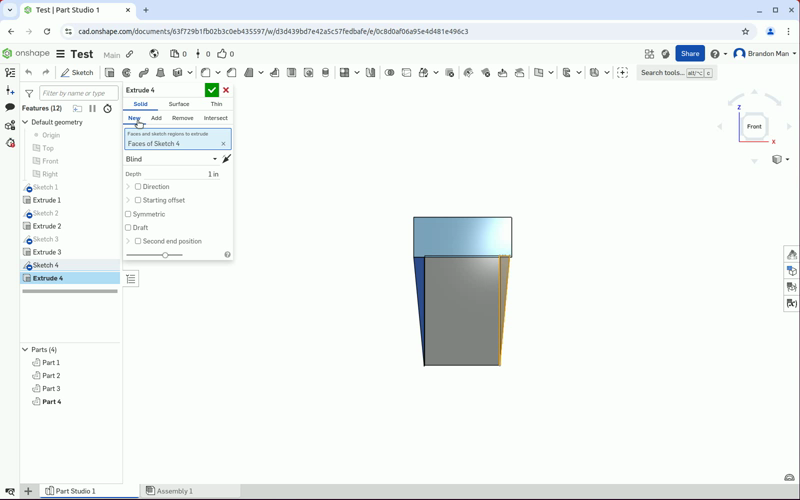
click(137, 120)
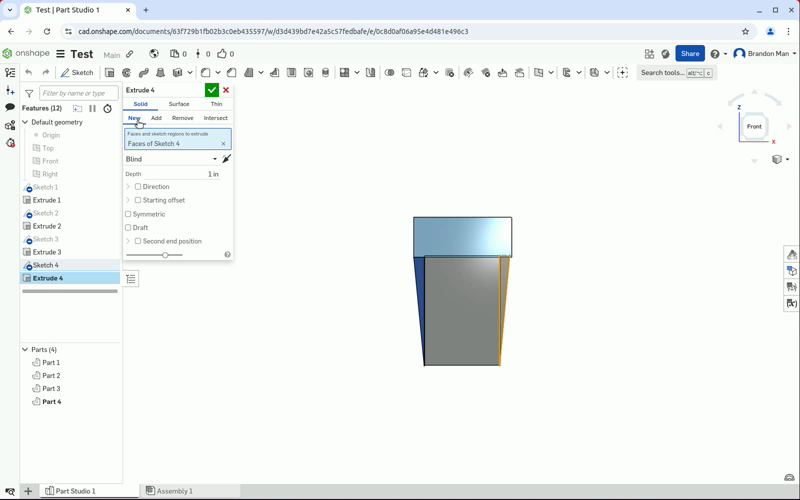
key(tab, 4)
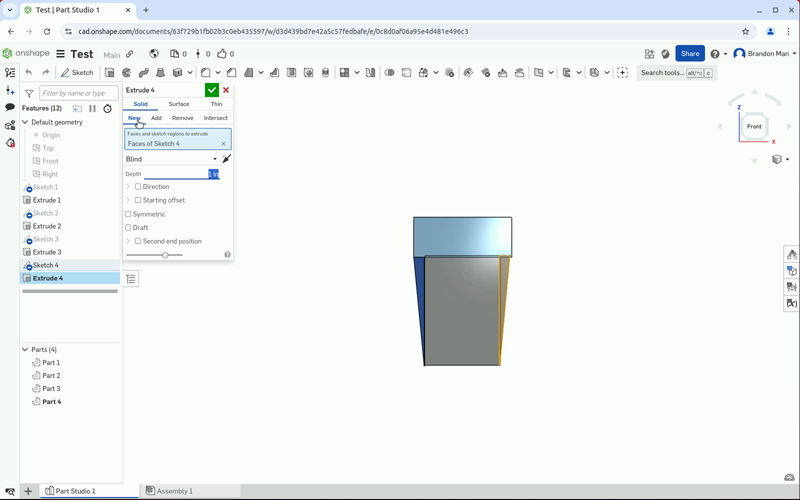
text(23.108)
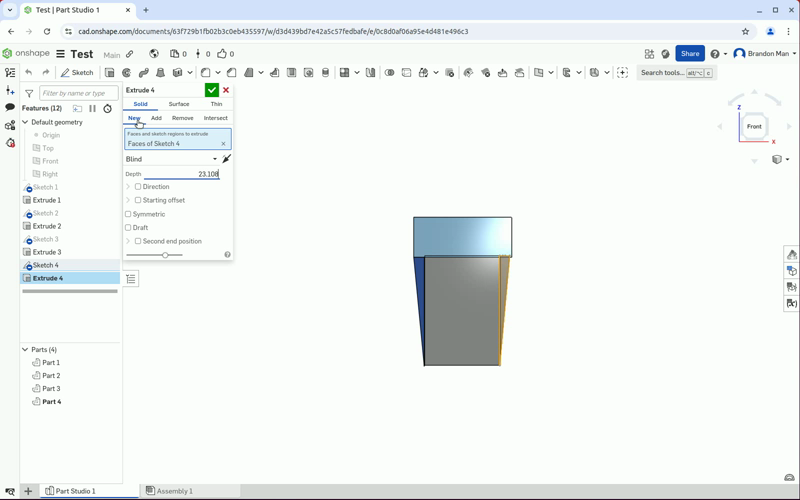
key(tab, 3)
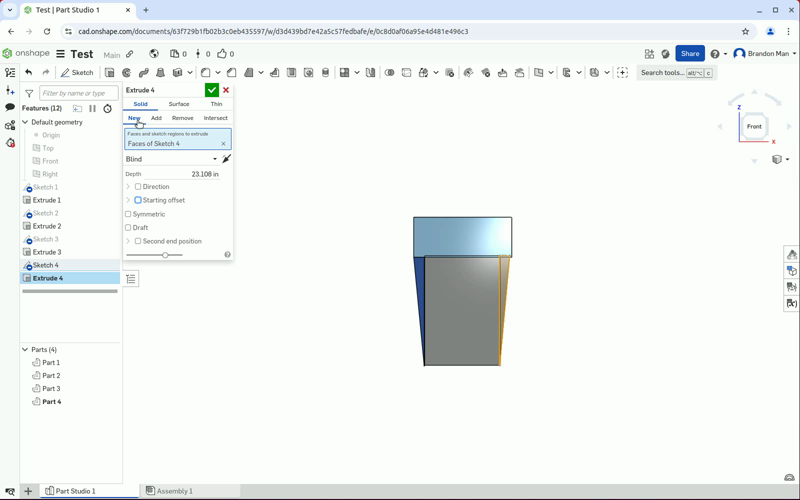
key(tab, 2)
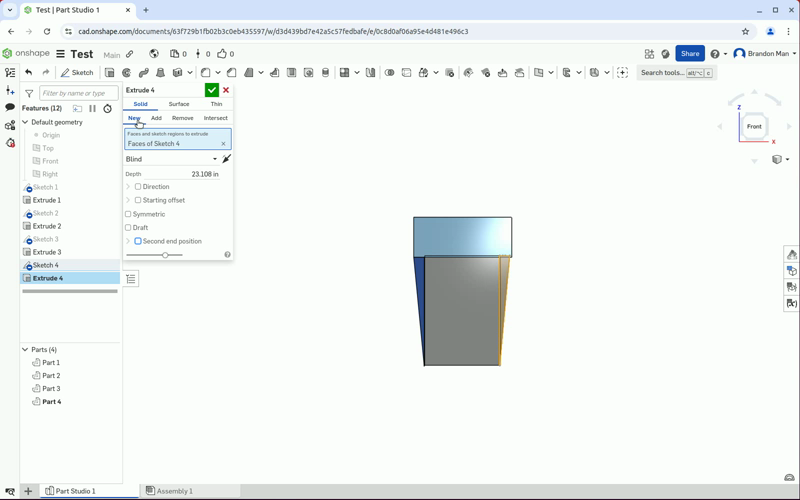
key(space)
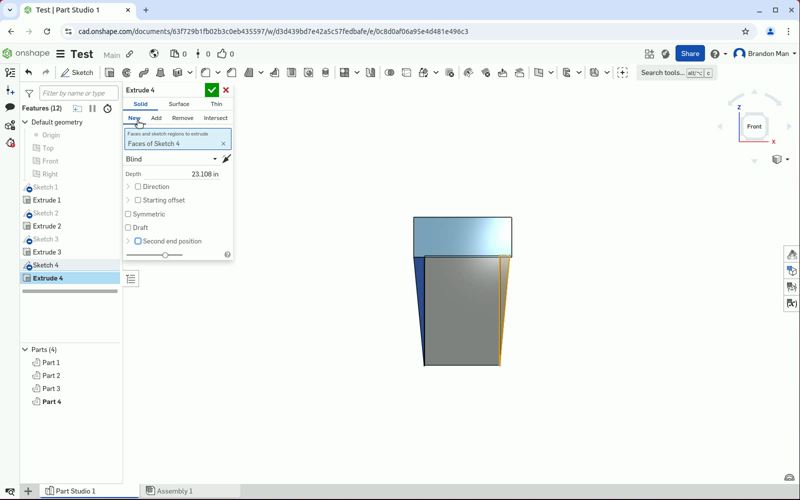
key(tab, 3)
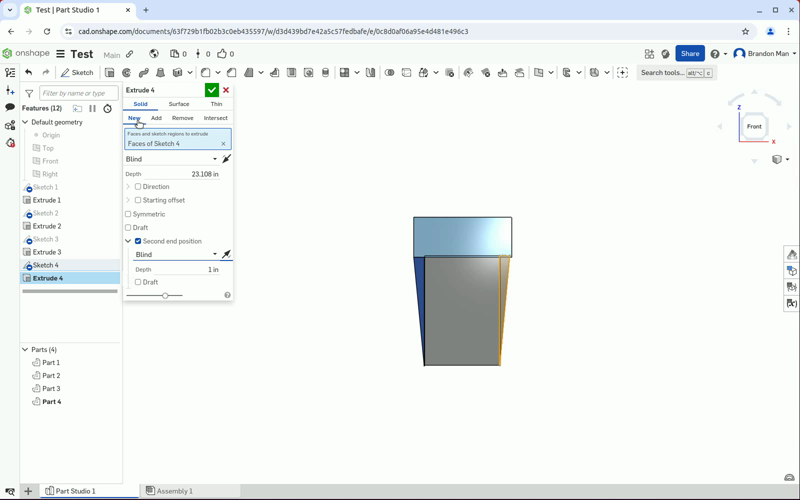
text(2.166)
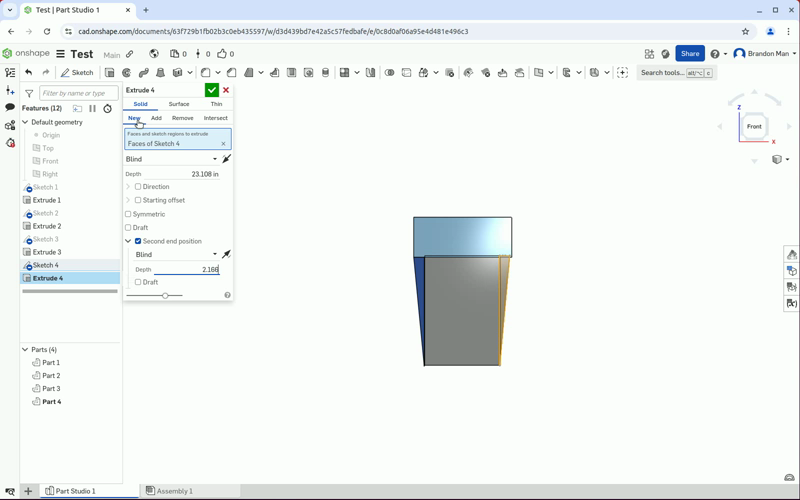
key(enter)
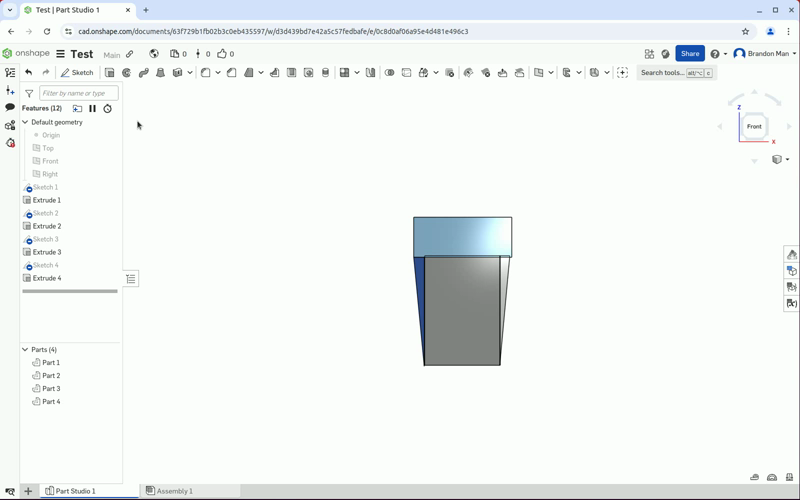
key(shift+h)
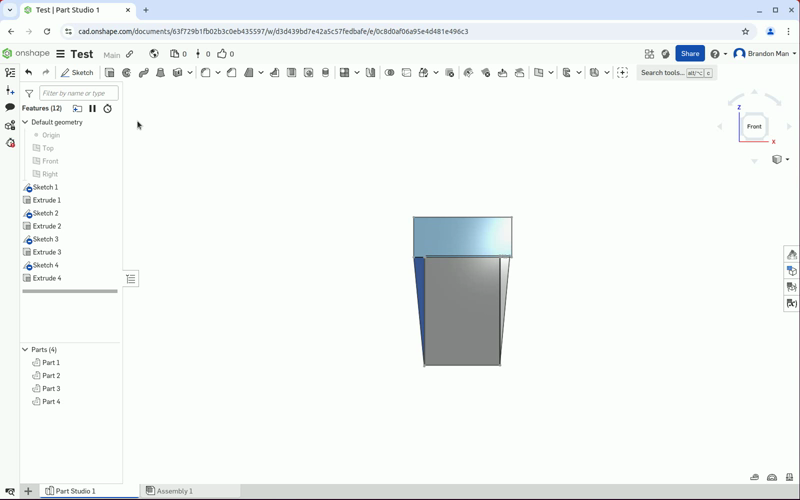
key(shift+h)
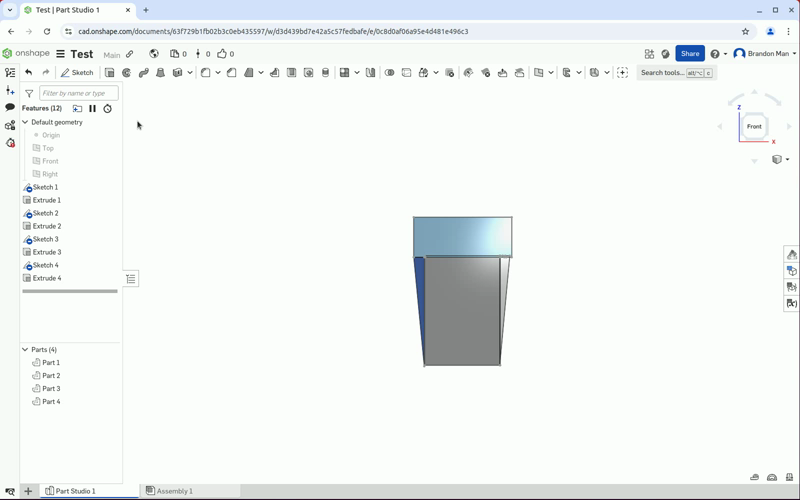
key(shift+7)
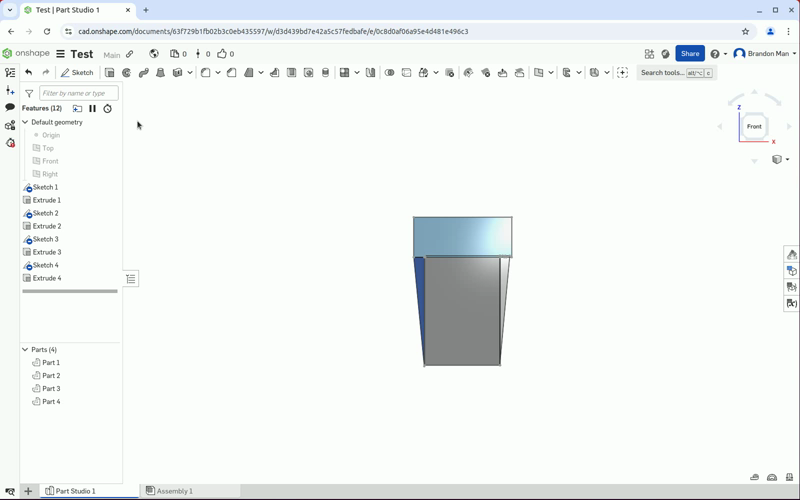
key(left, 2)
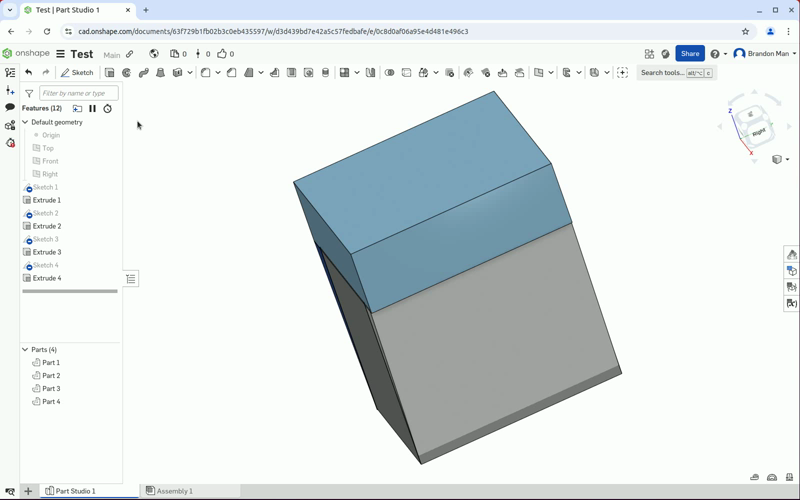
key(down, 2)
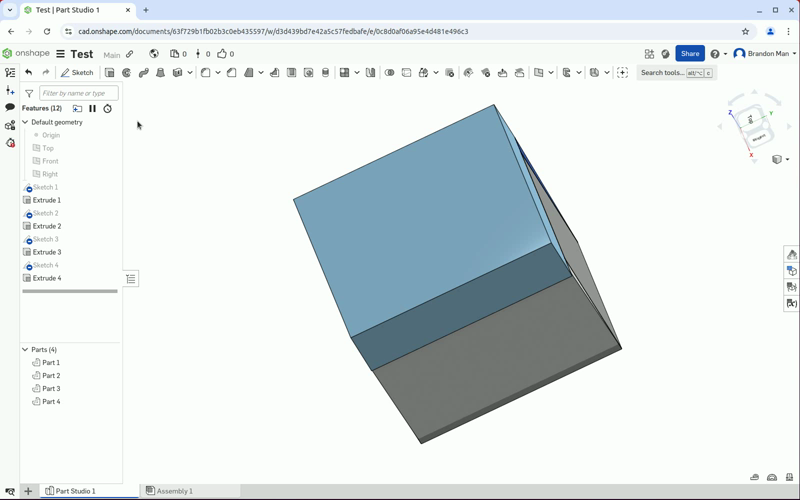
key(up, 2)
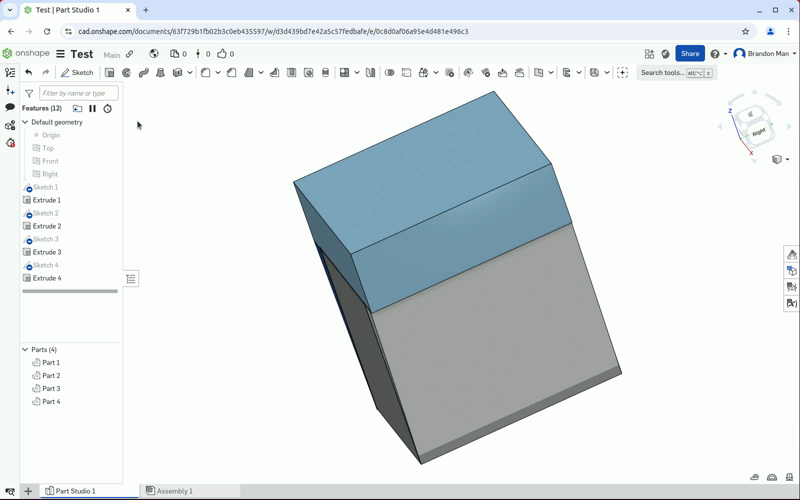
key(right, 2)
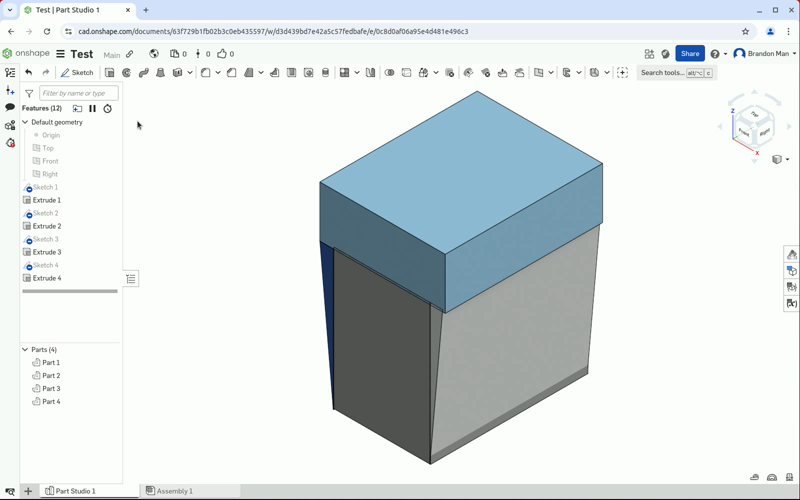
mouse_move(73, 189)
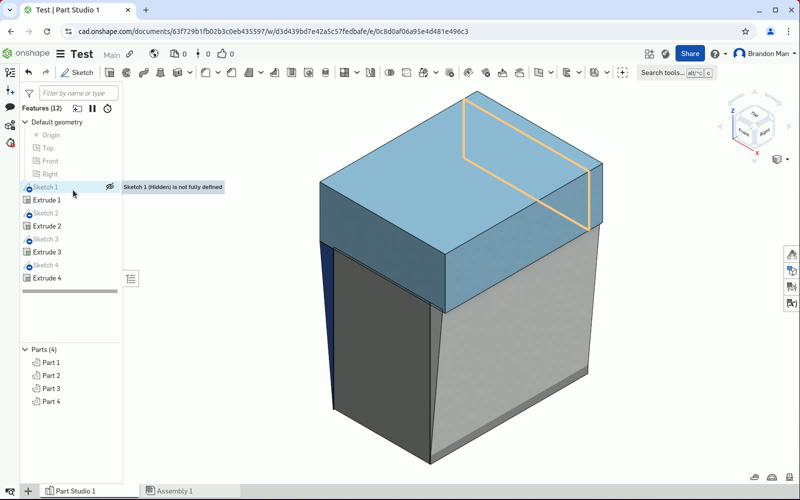
click(73, 189)